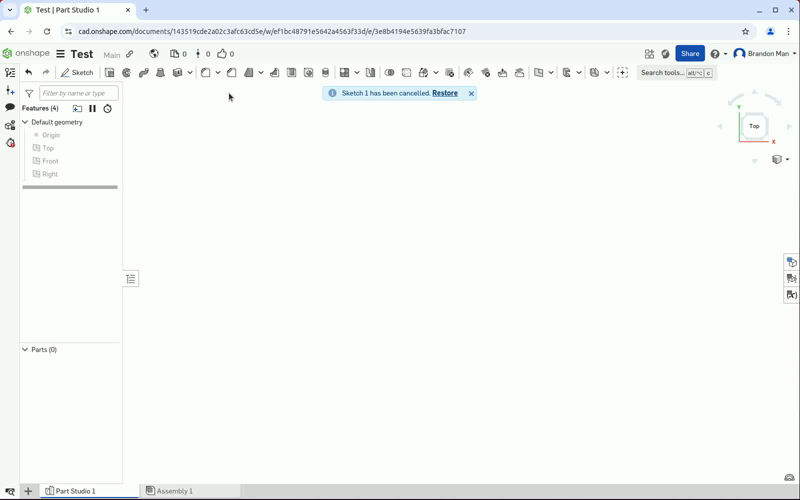
key(shift+h)
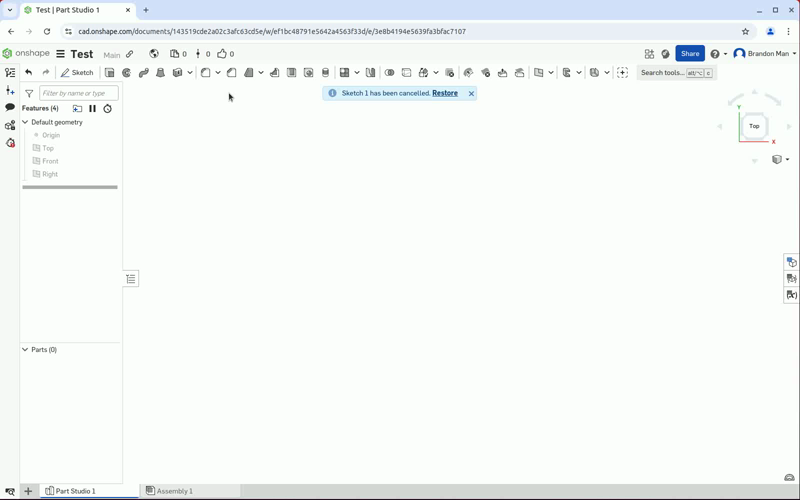
mouse_move(73, 352)
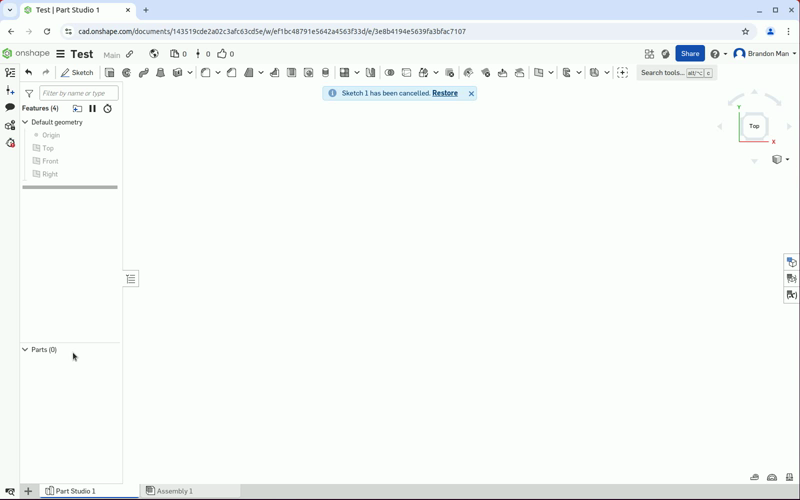
key(y)
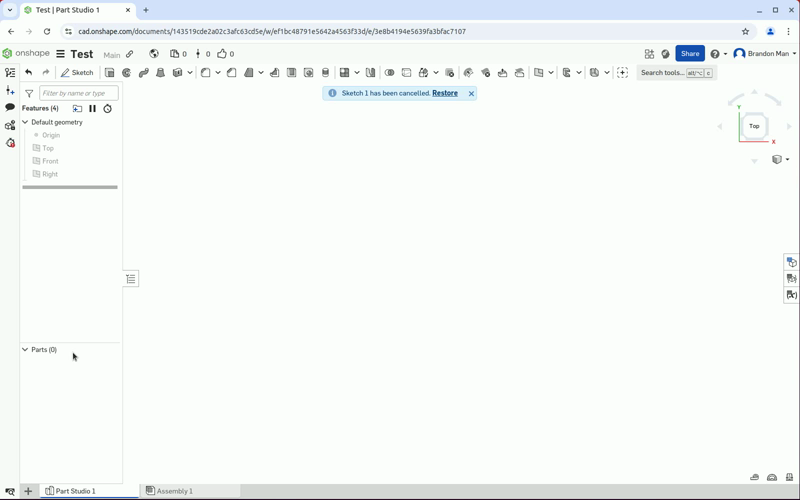
key(shift+p)
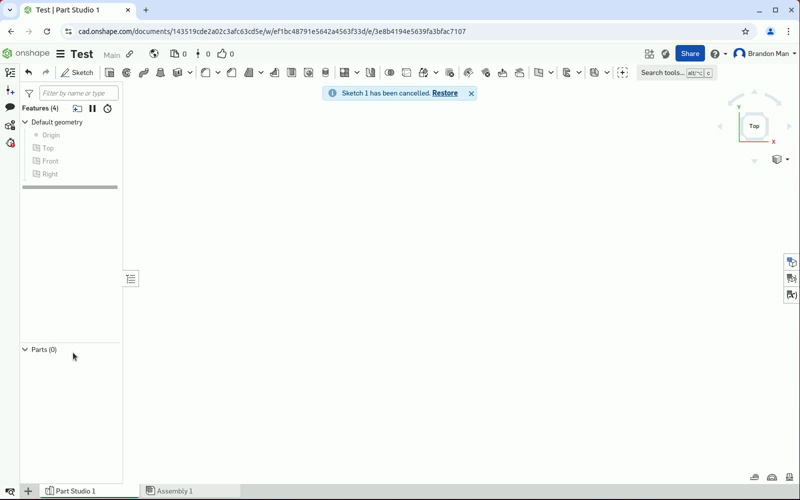
key(space)
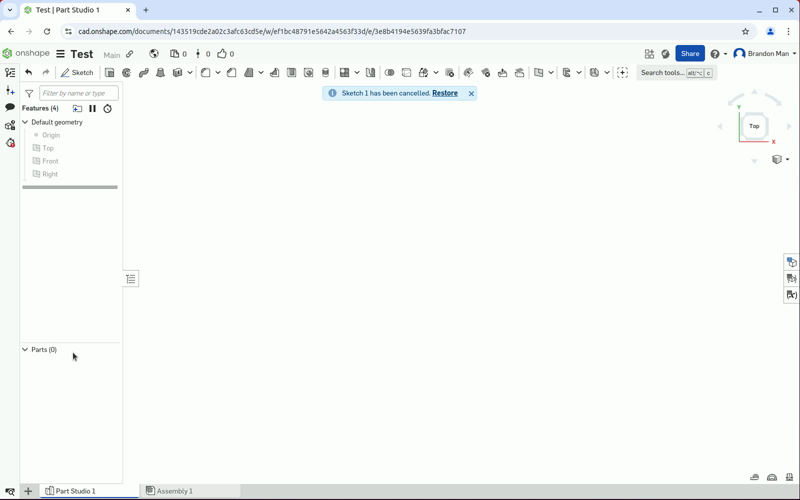
key_down(shift)
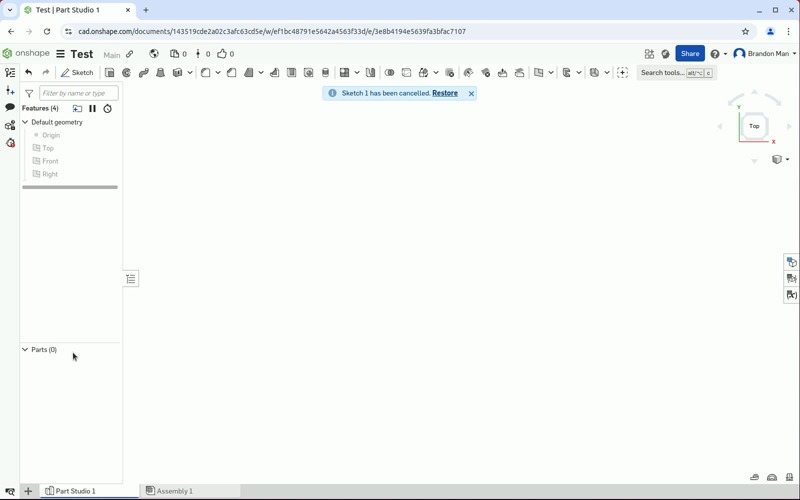
key(up)
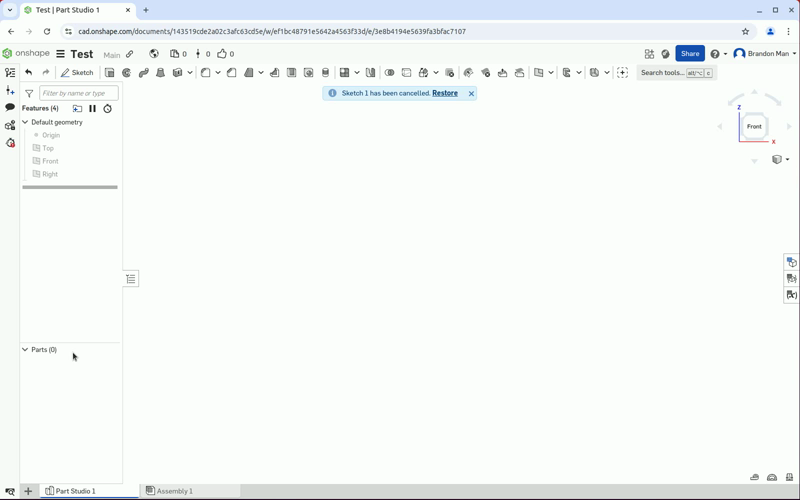
key_up(shift)
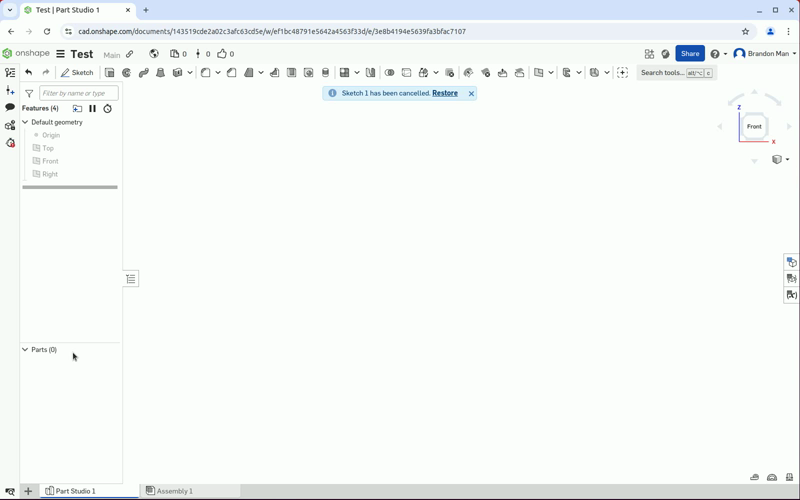
key(space)
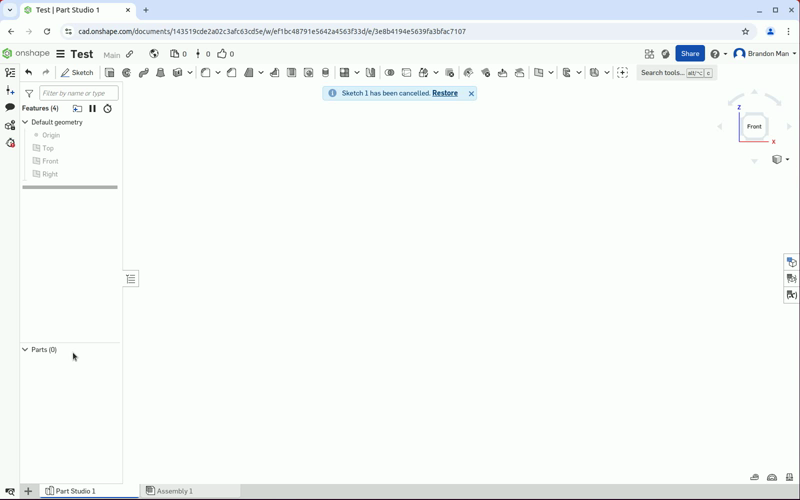
key_down(shift)
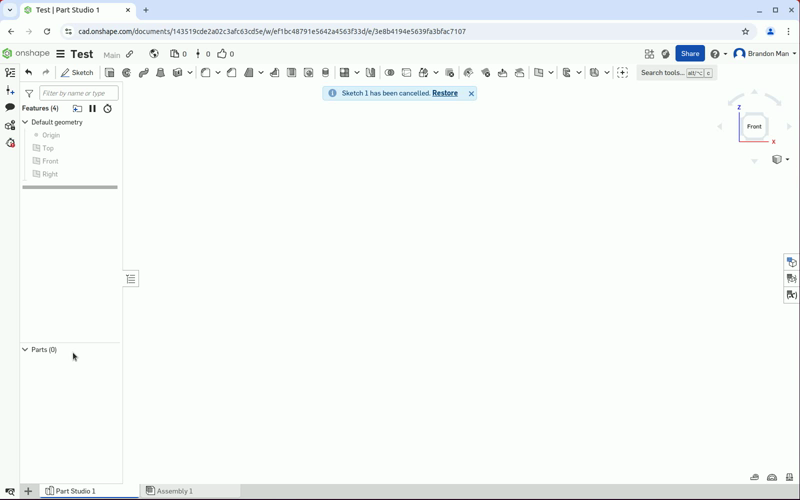
key(left)
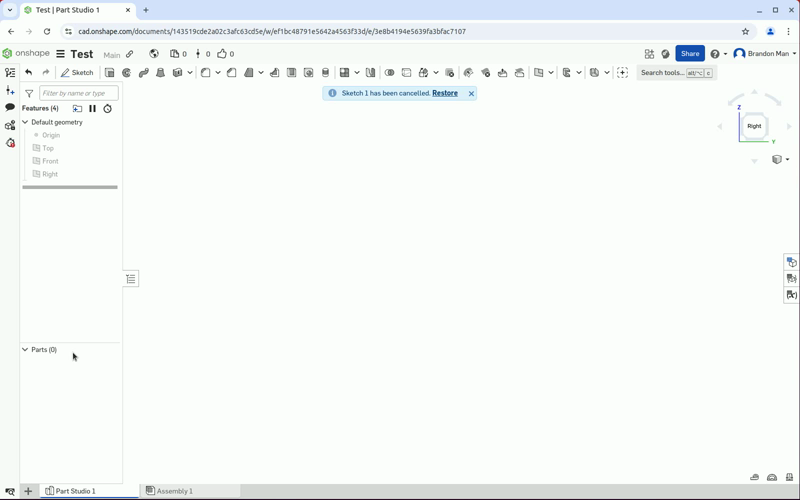
key_up(shift)
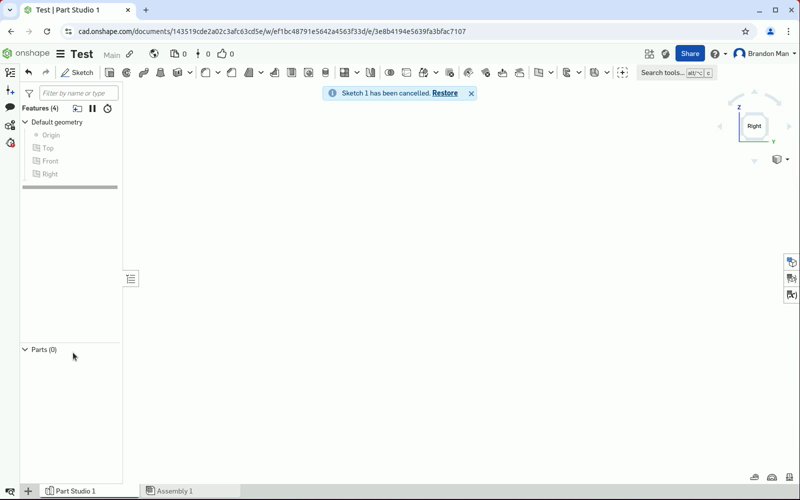
mouse_move(73, 352)
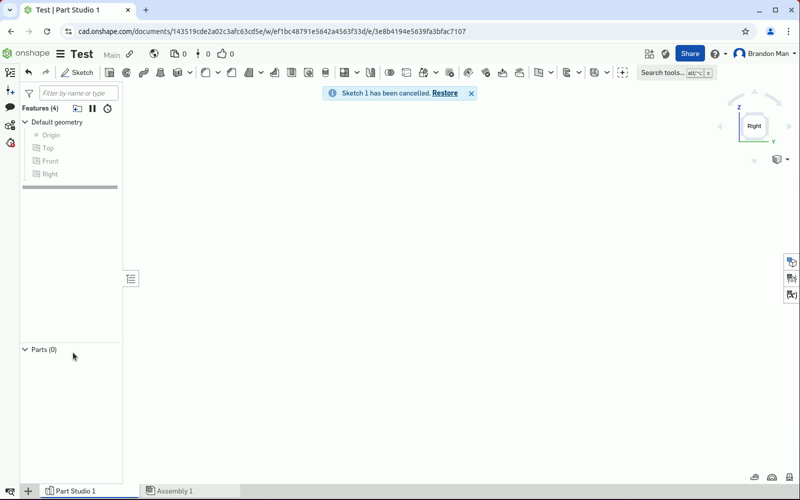
key(shift+y)
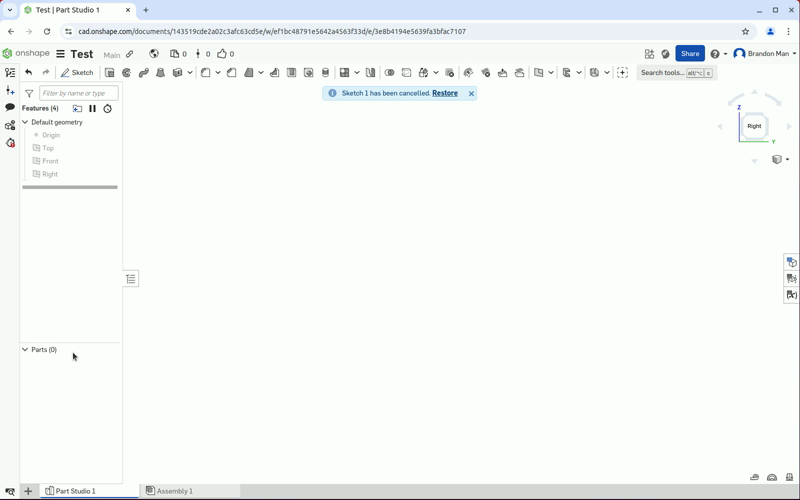
key(shift+s)
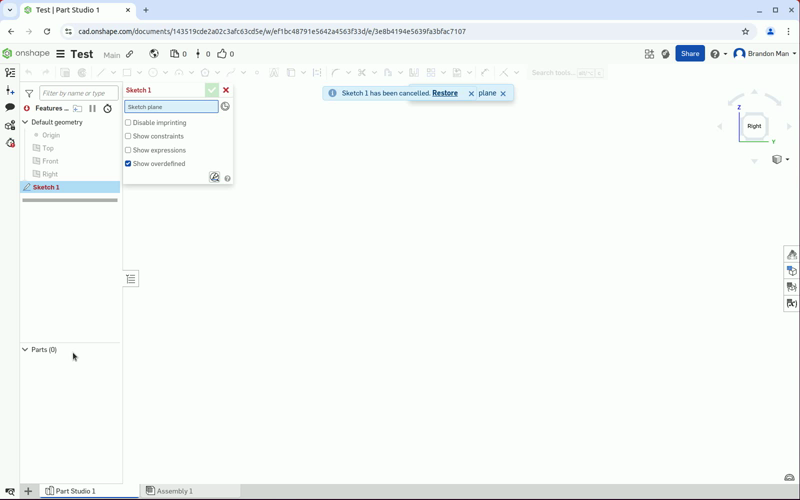
mouse_move(73, 176)
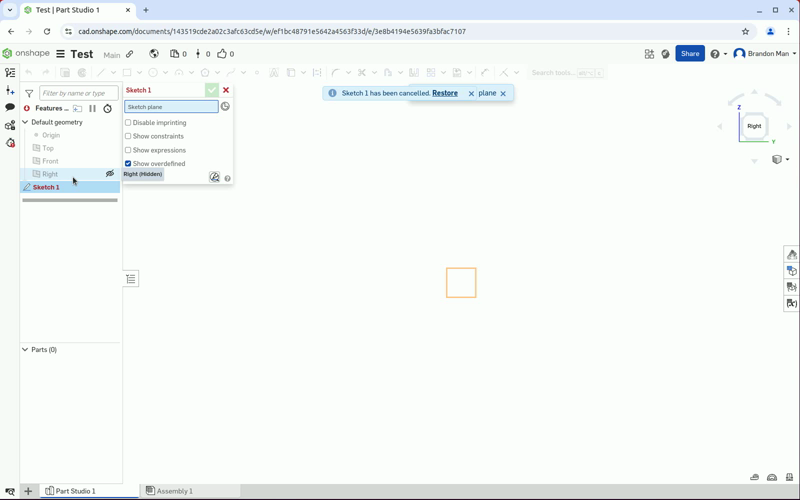
click(73, 176)
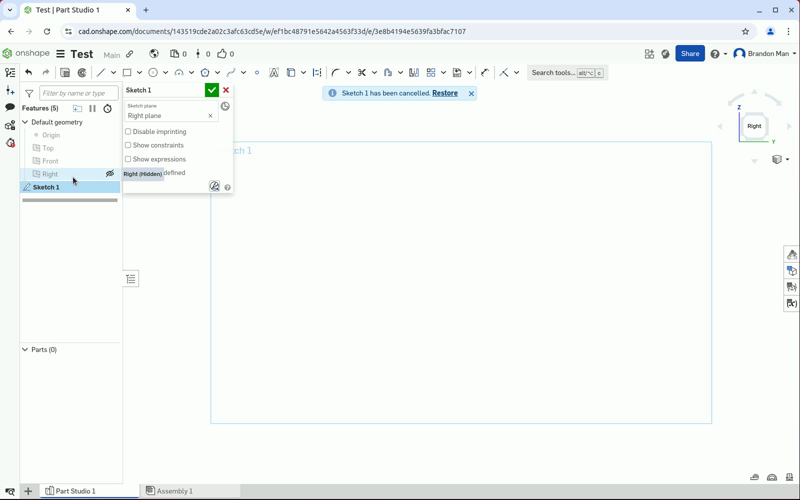
mouse_move(73, 352)
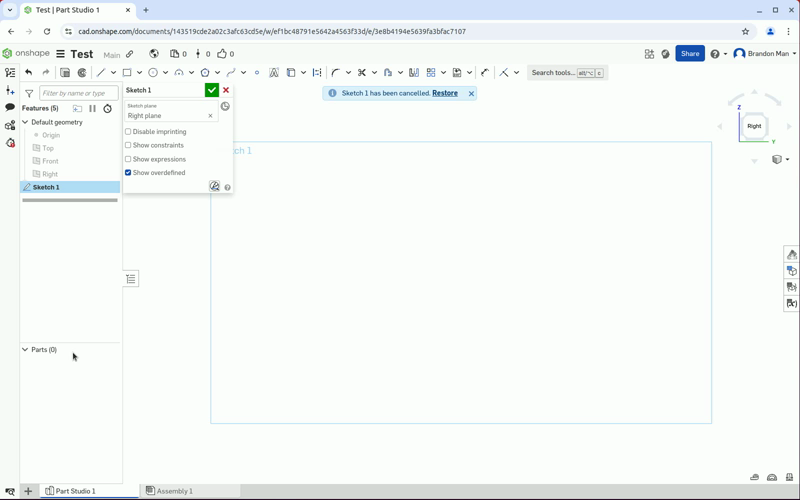
key(y)
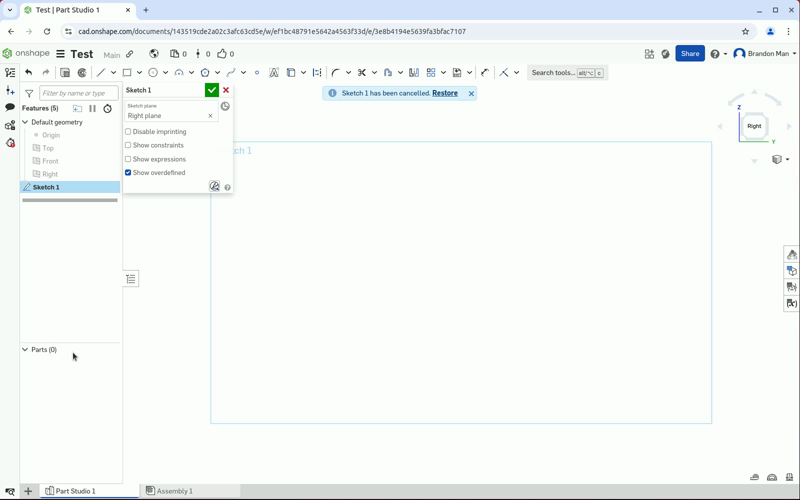
key(l)
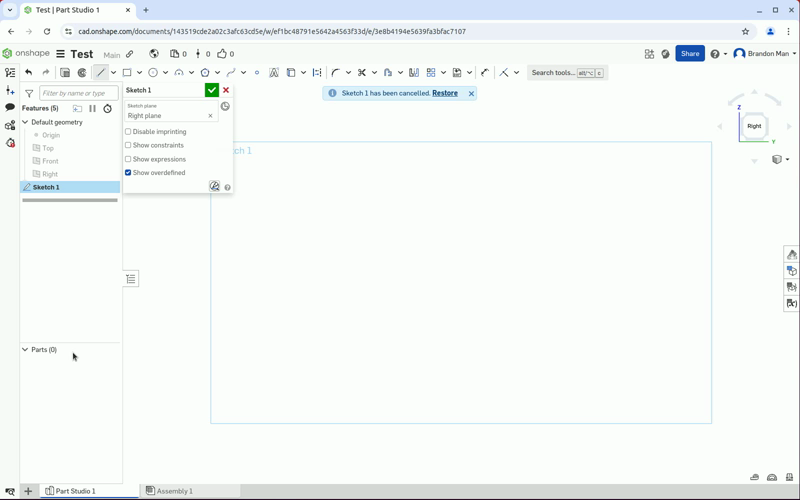
key_down(shift)
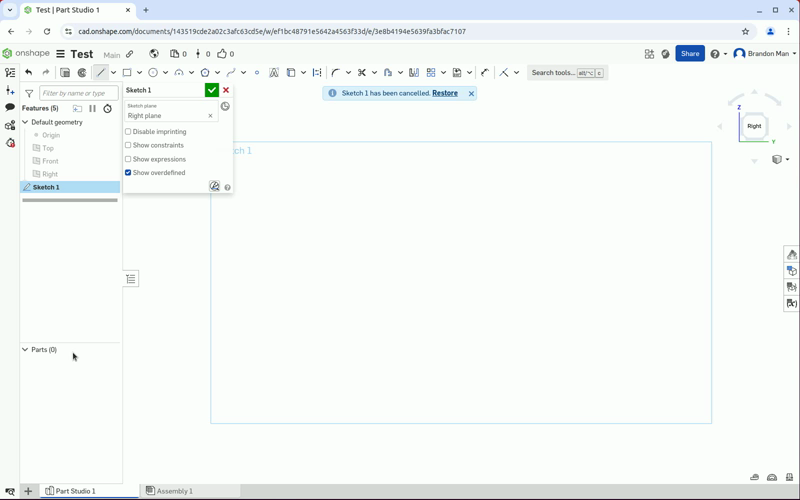
mouse_move(528, 187)
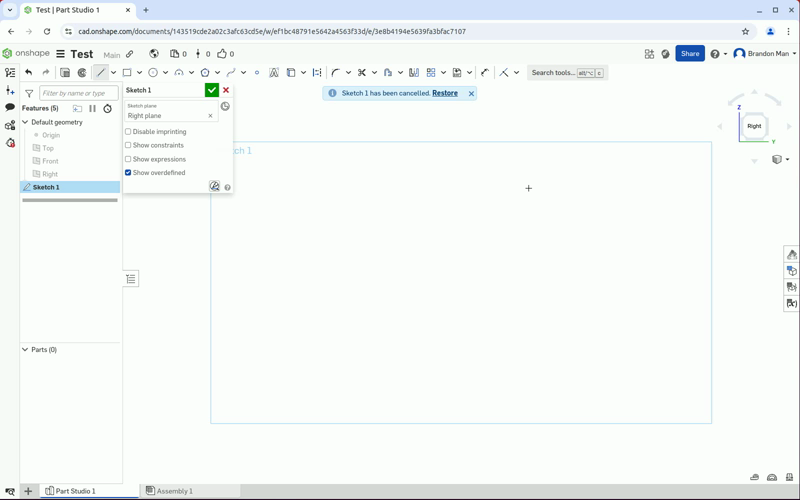
click(528, 187)
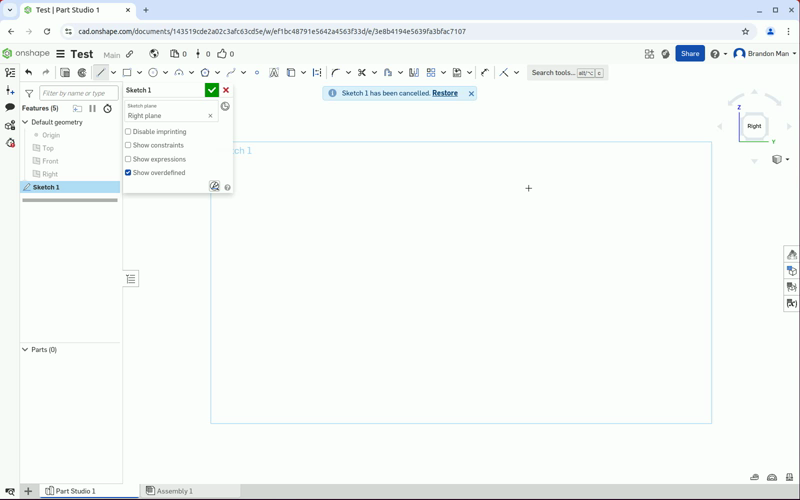
key_up(shift)
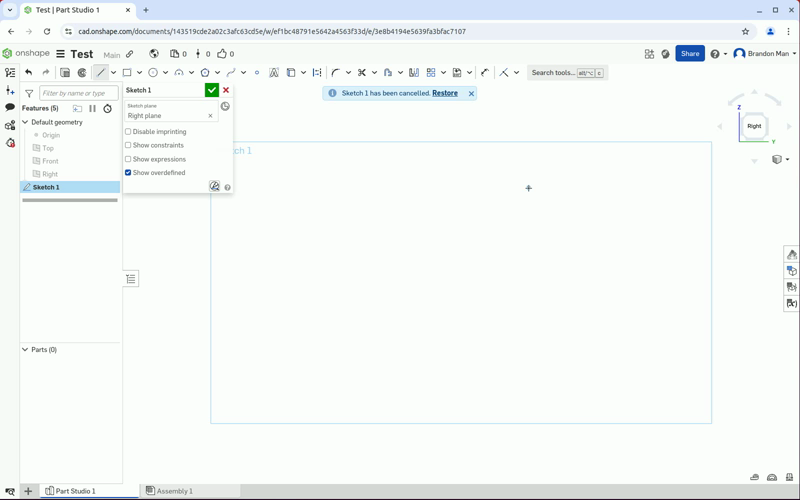
key_down(shift)
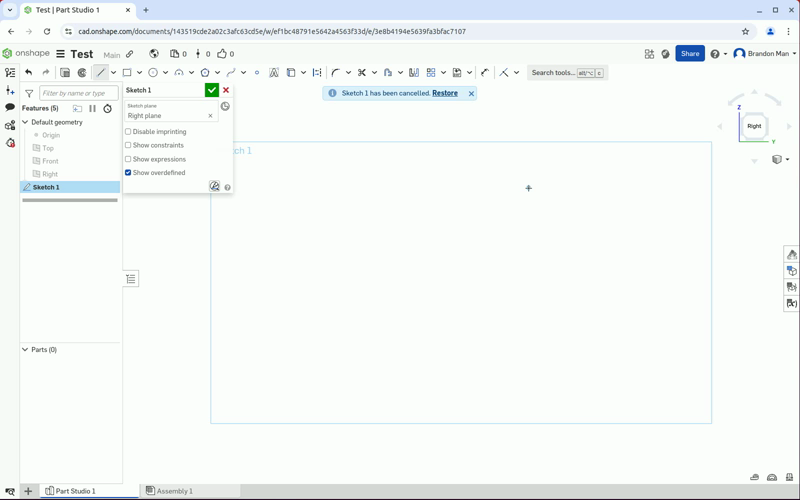
mouse_move(563, 282)
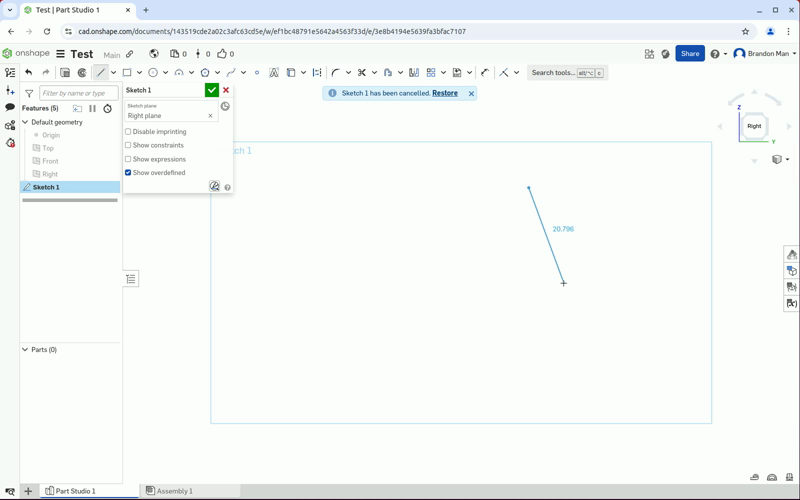
click(563, 282)
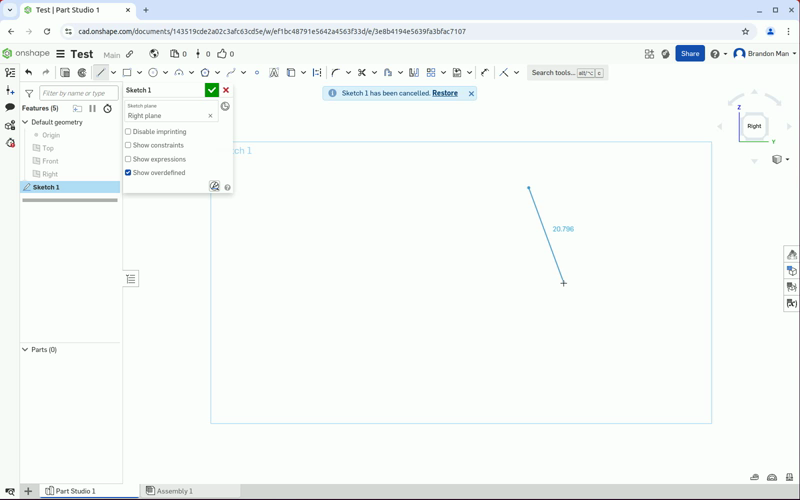
key_up(shift)
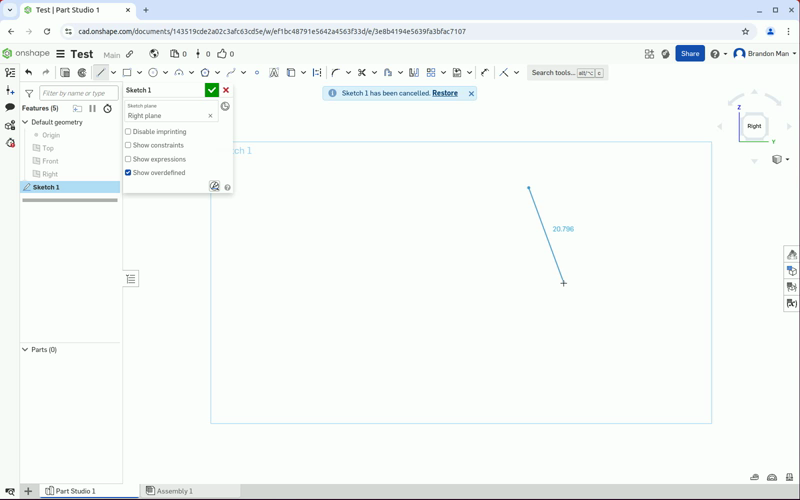
key_down(shift)
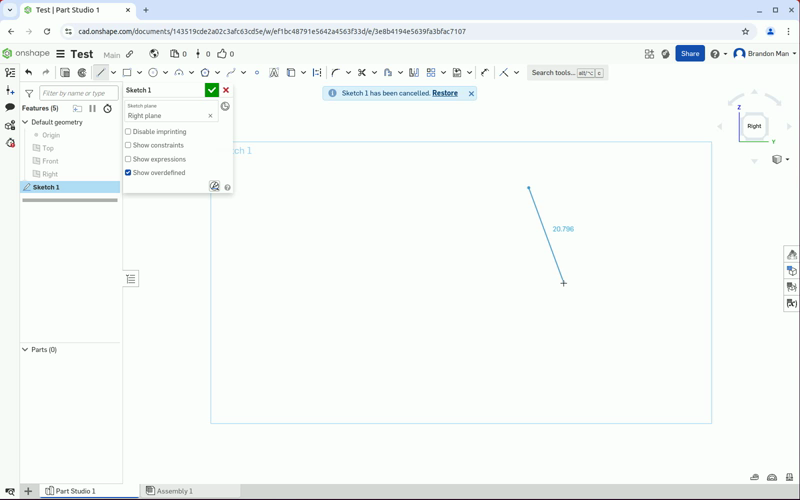
mouse_move(589, 282)
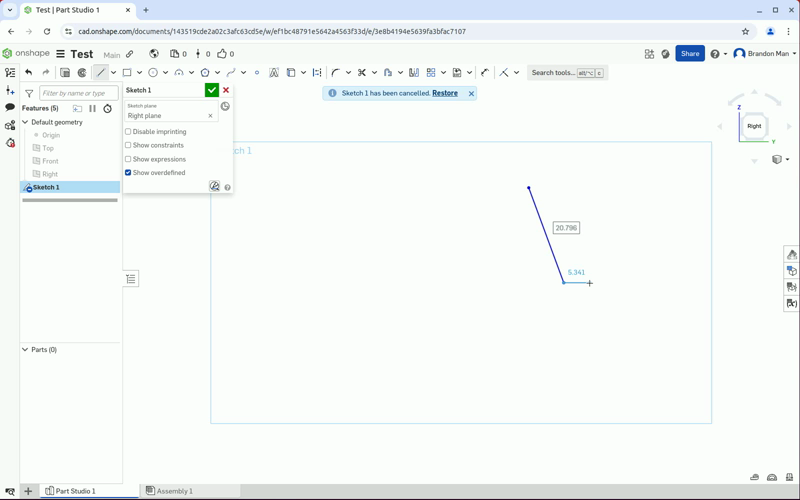
mouse_move(572, 282)
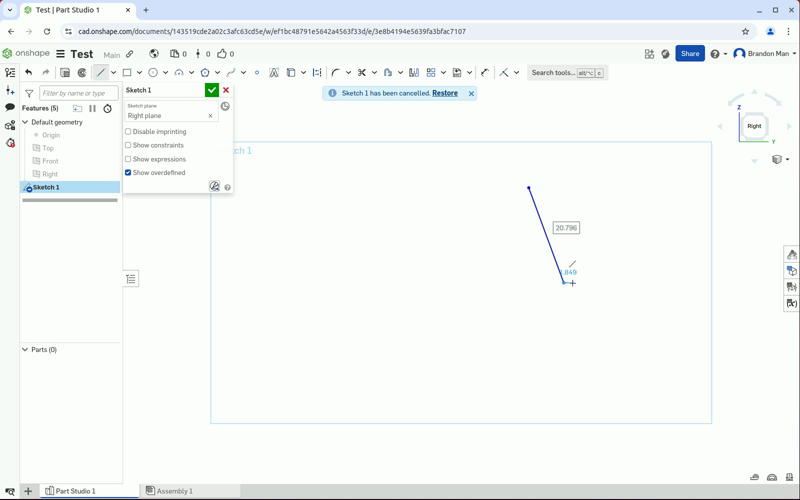
click(572, 282)
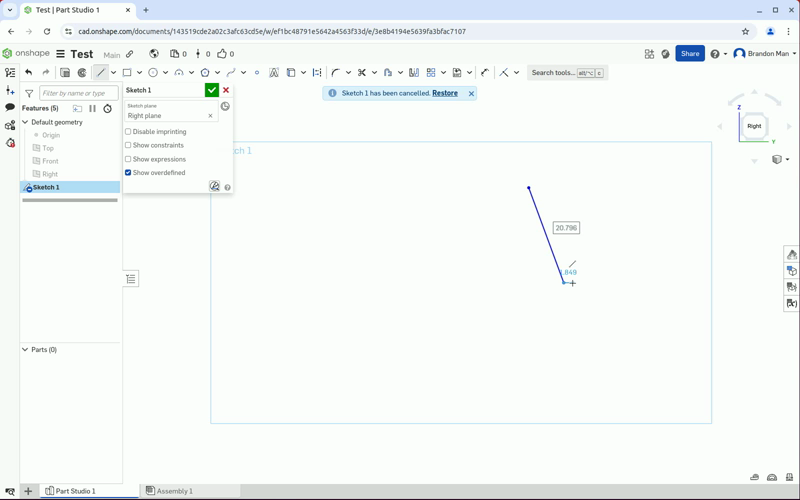
key_up(shift)
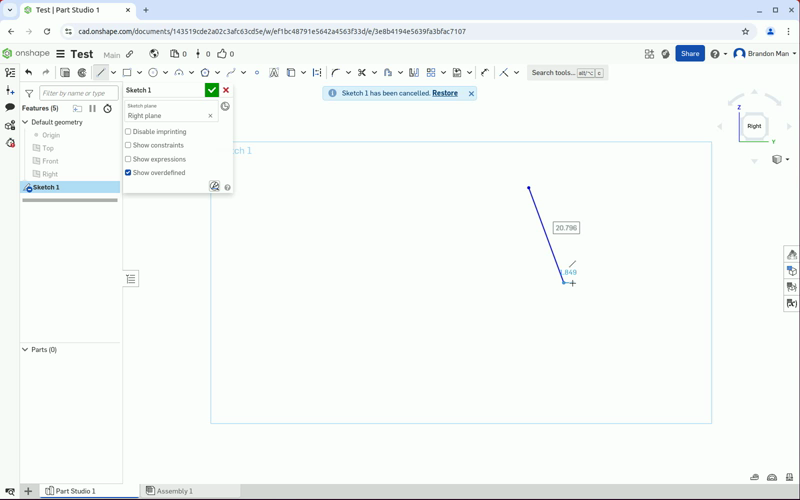
key_down(shift)
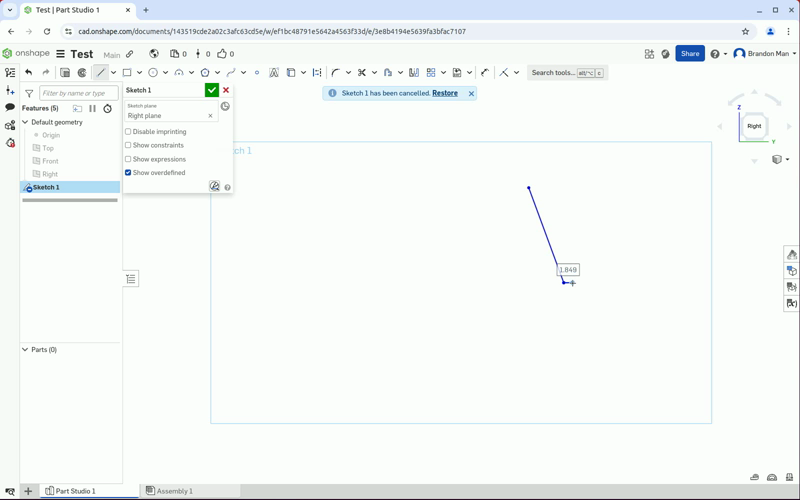
mouse_move(537, 187)
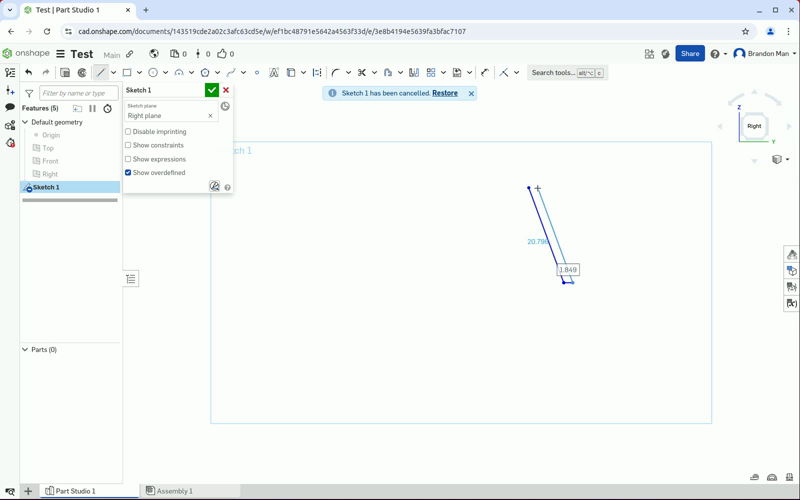
click(537, 187)
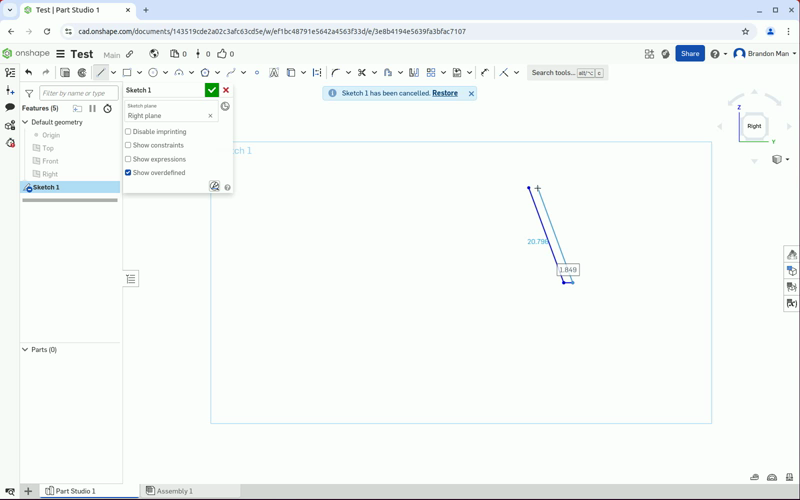
key_up(shift)
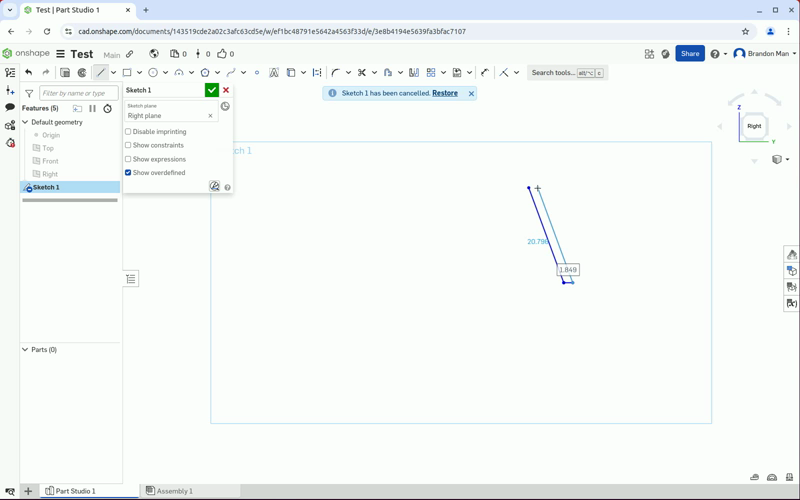
key_down(shift)
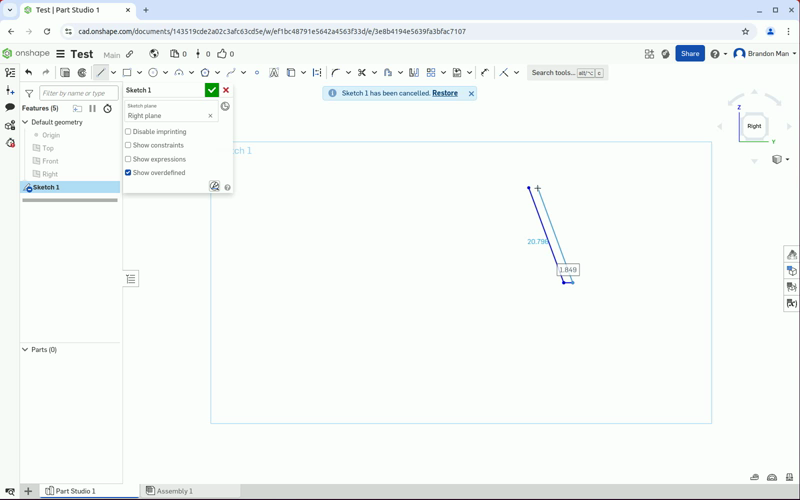
mouse_move(567, 187)
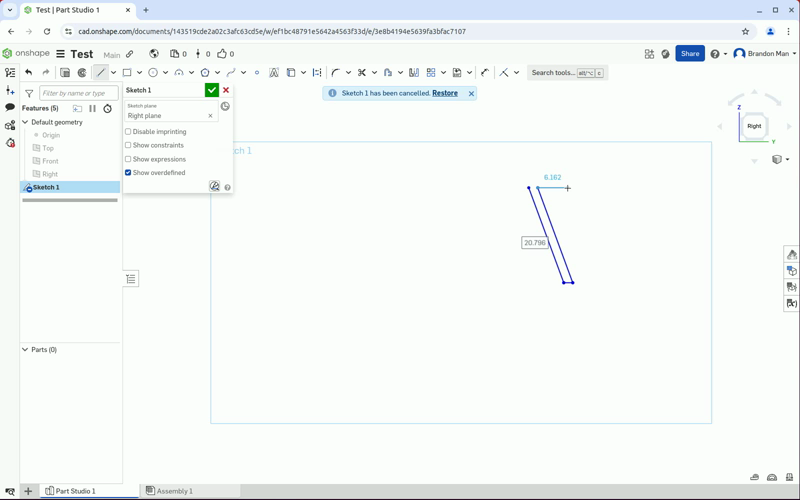
mouse_move(534, 187)
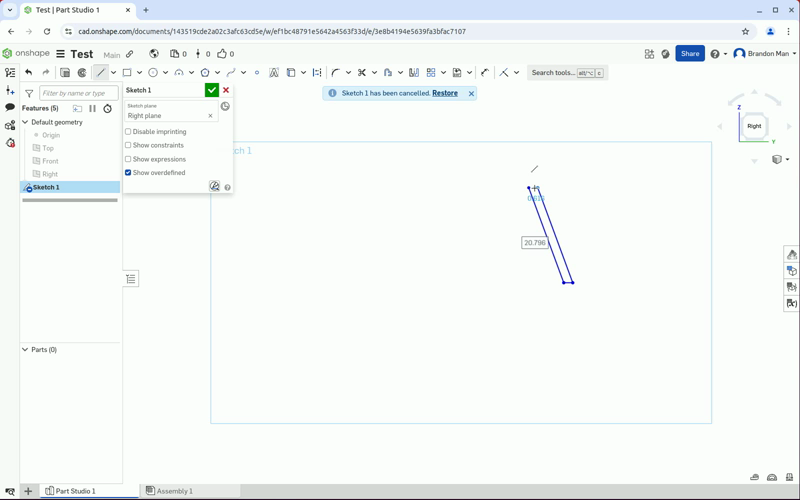
scroll(6)
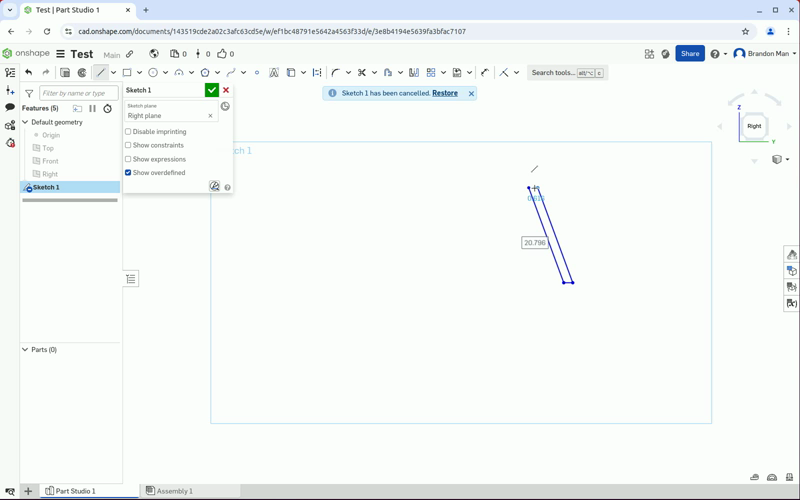
scroll(6)
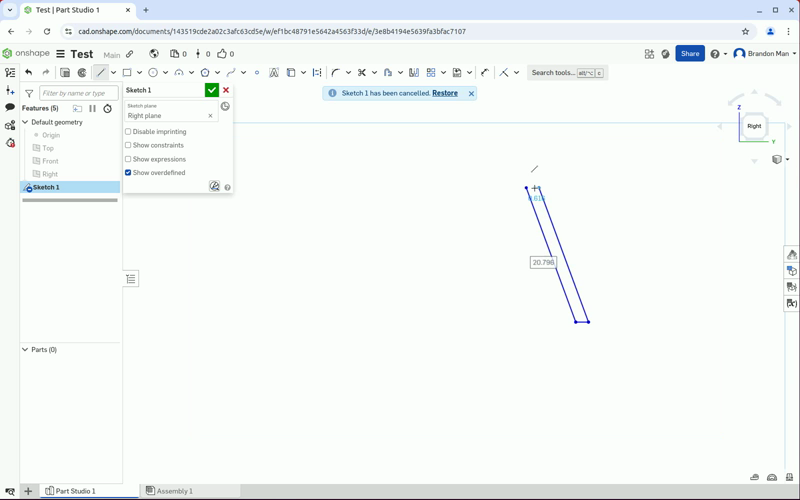
scroll(6)
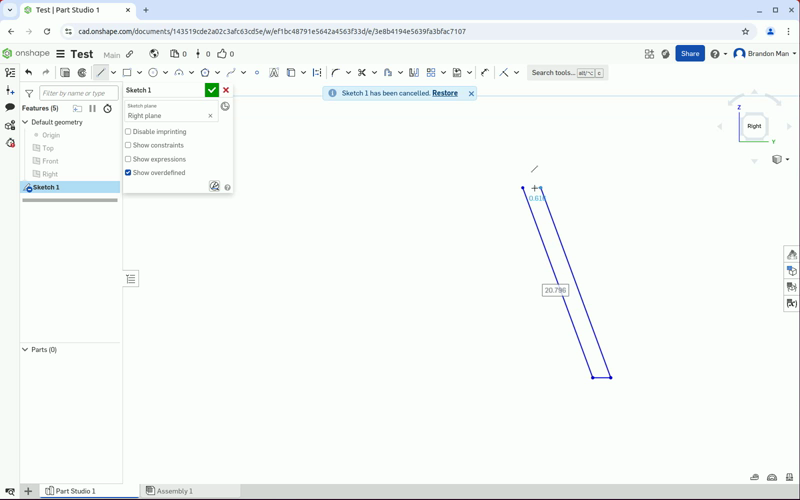
scroll(6)
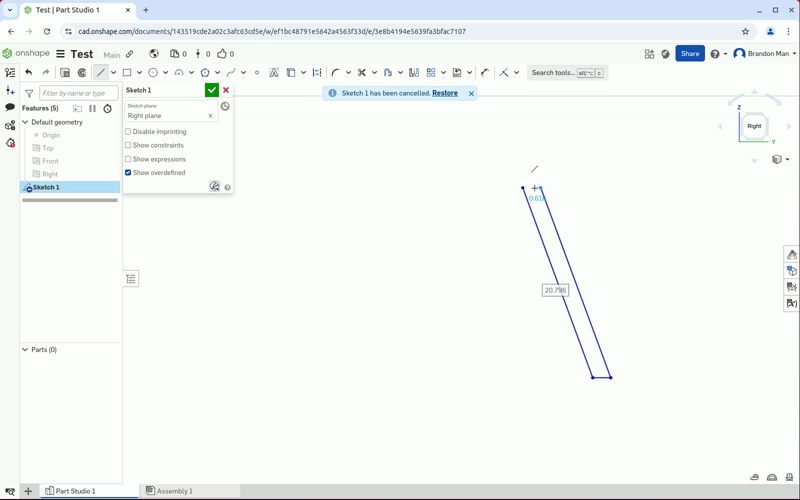
scroll(6)
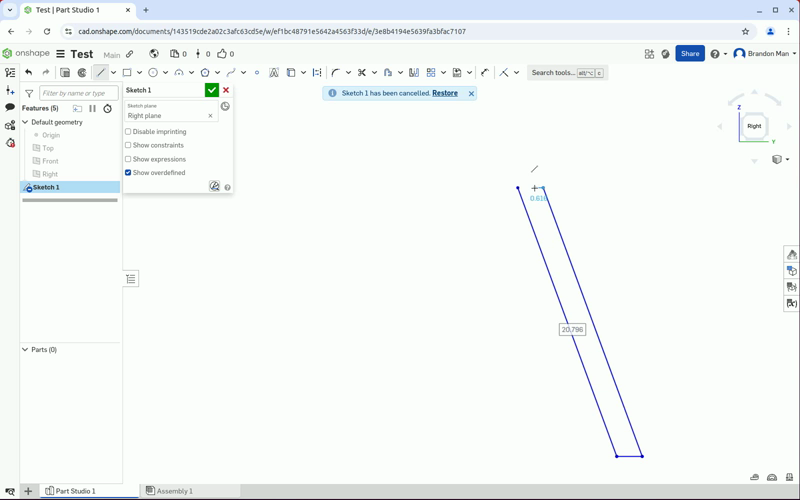
scroll(6)
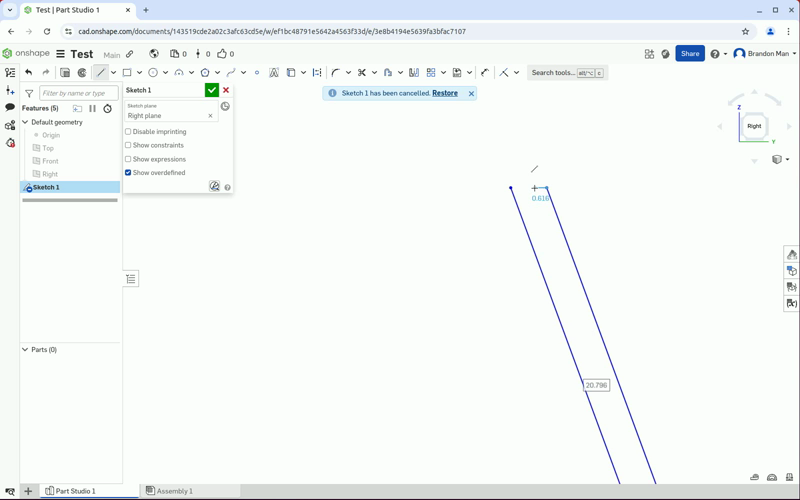
scroll(6)
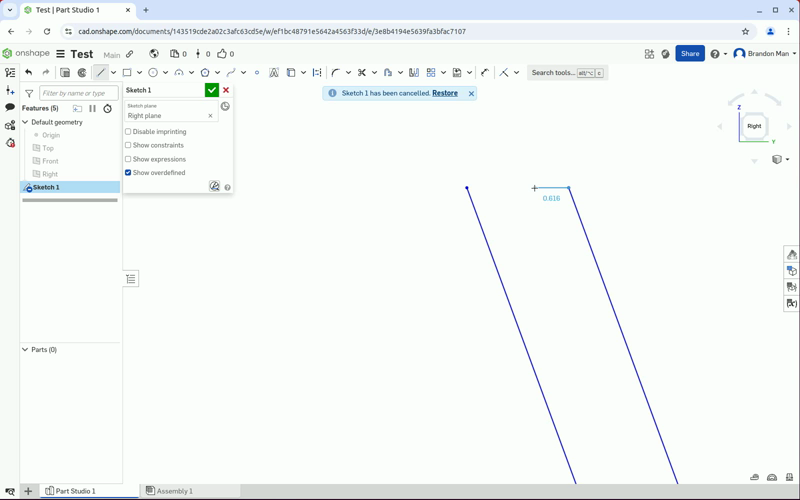
click(534, 187)
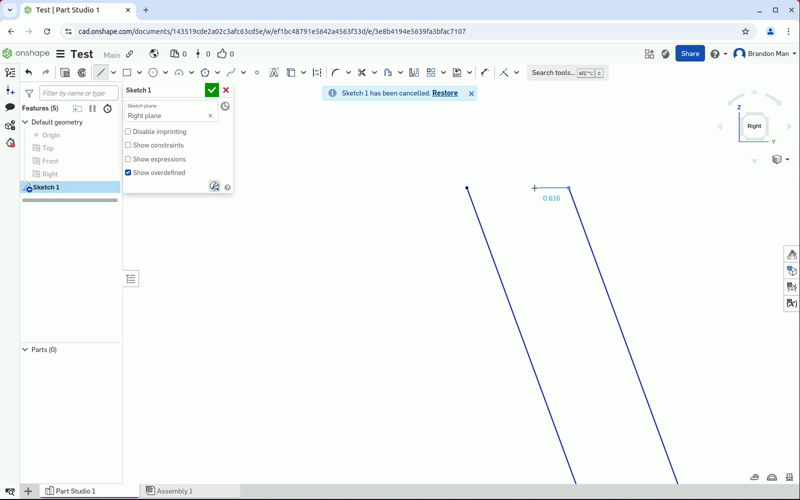
scroll(-6)
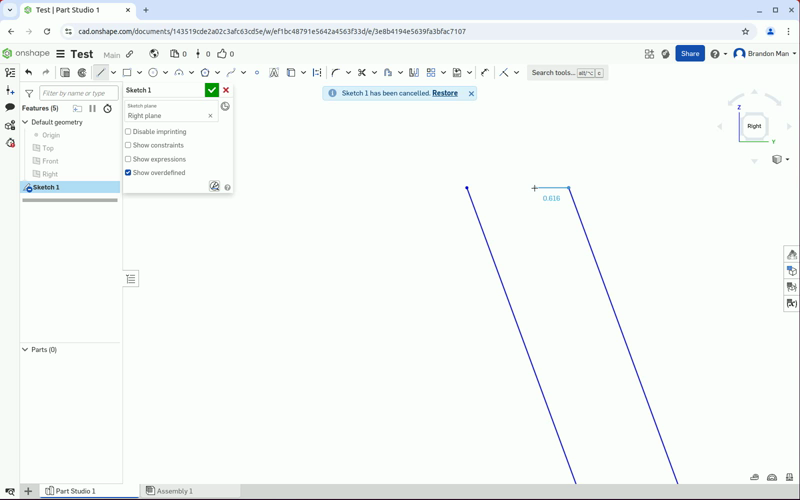
scroll(-6)
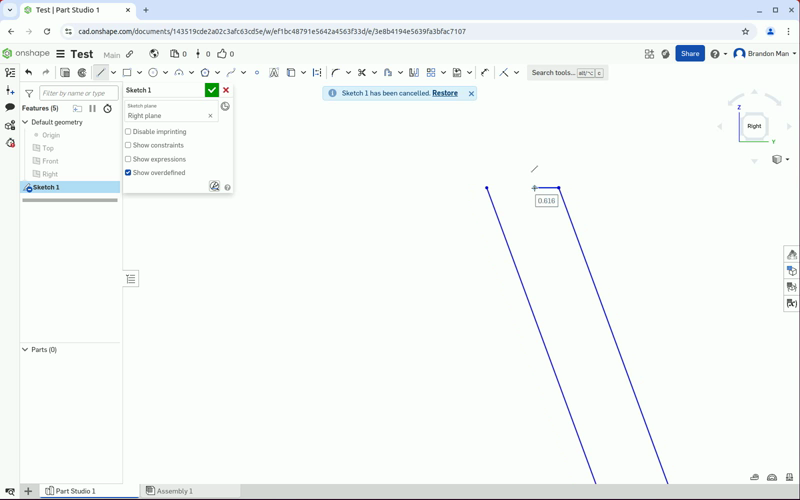
scroll(-6)
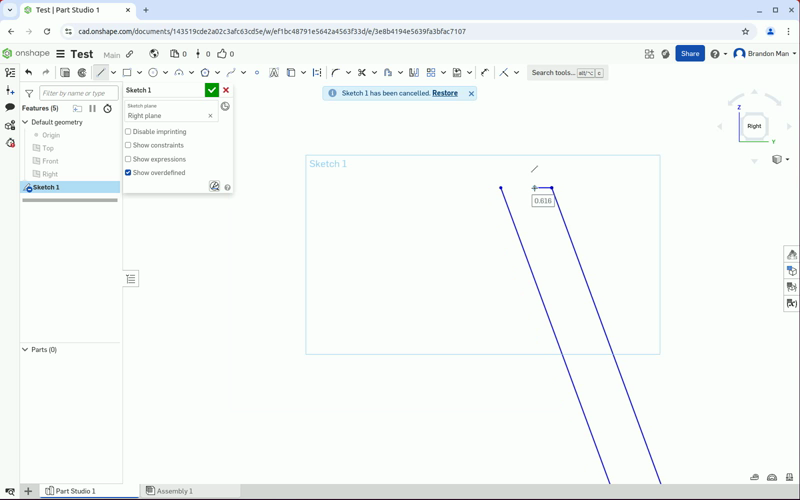
scroll(-6)
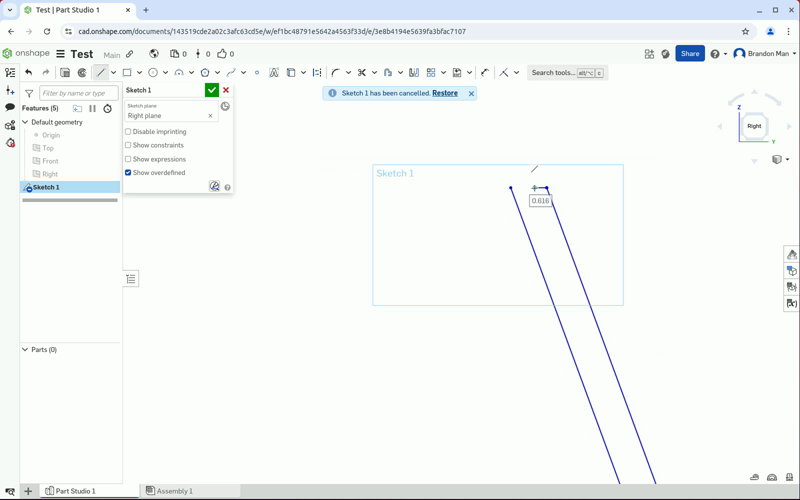
scroll(-6)
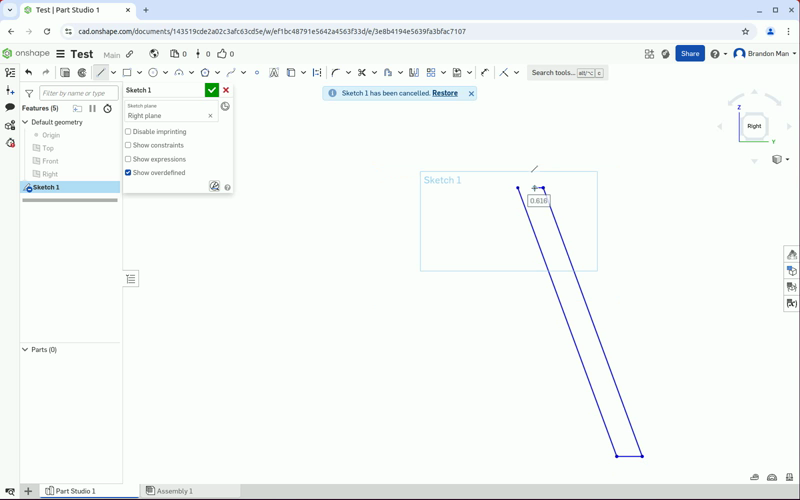
scroll(-6)
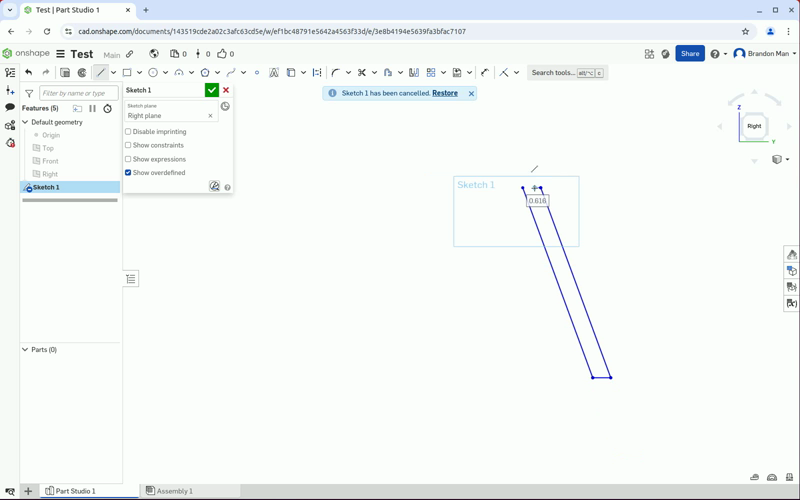
scroll(-6)
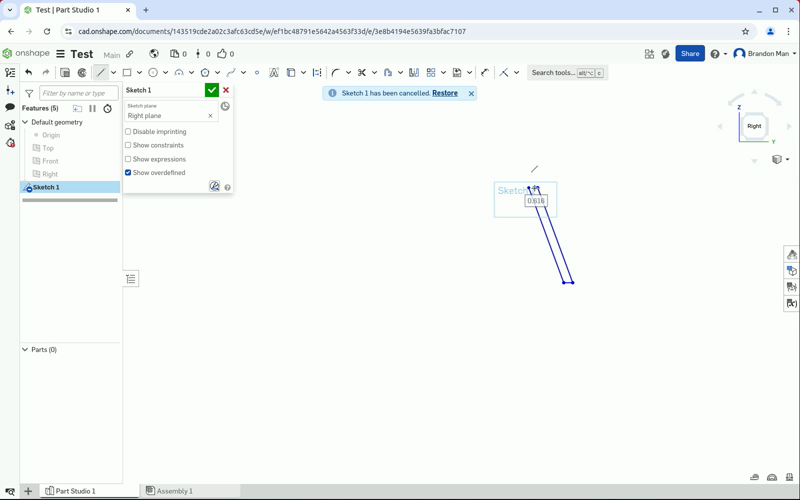
key_up(shift)
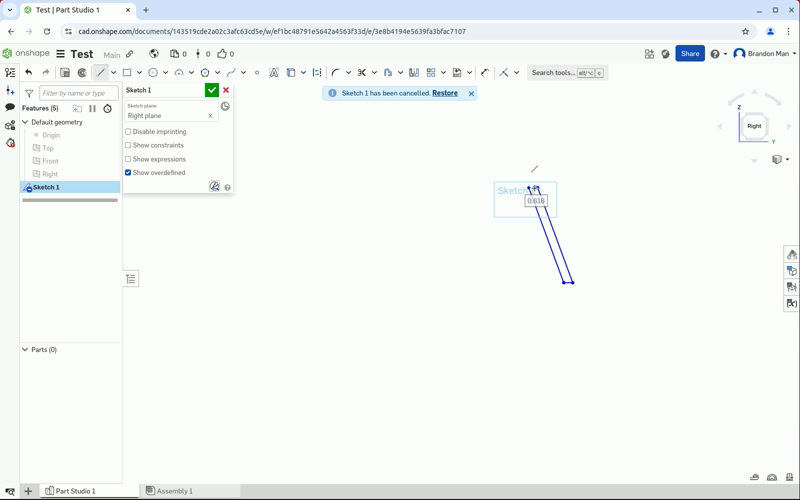
key_down(shift)
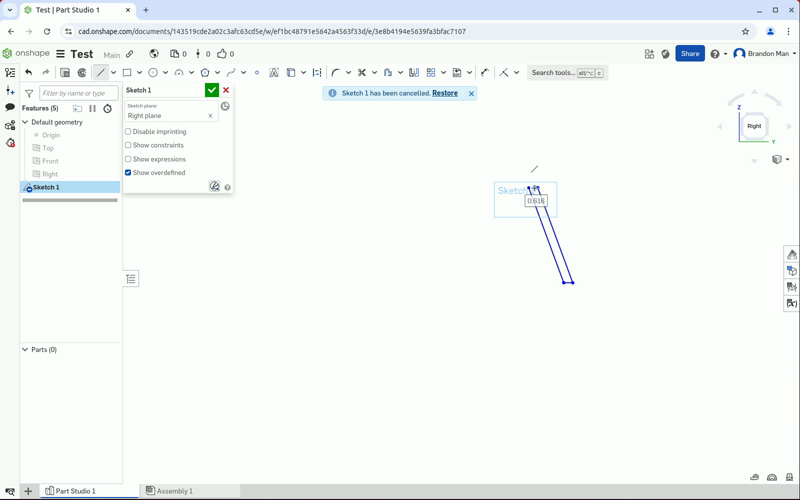
mouse_move(564, 187)
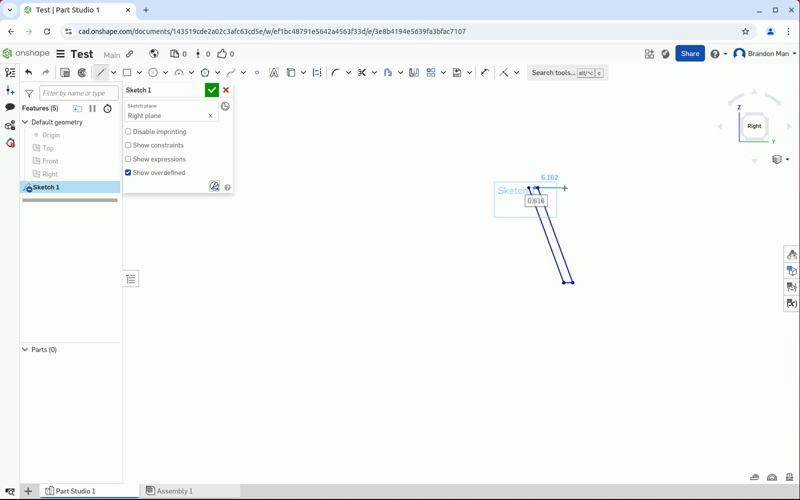
mouse_move(532, 187)
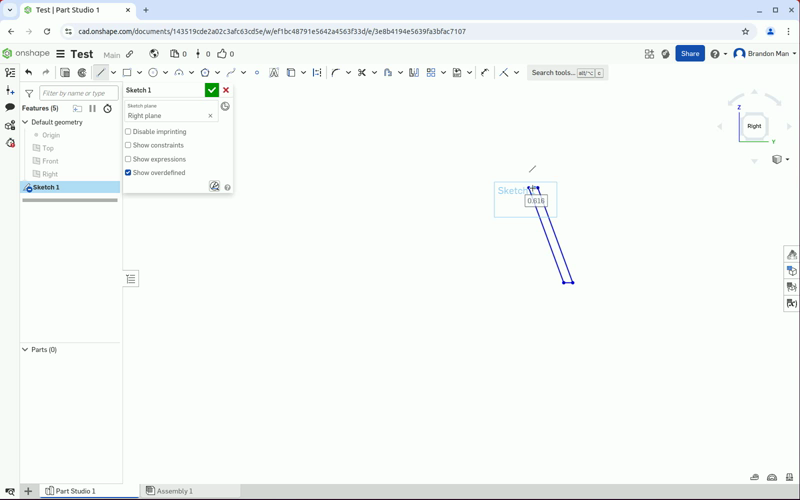
scroll(6)
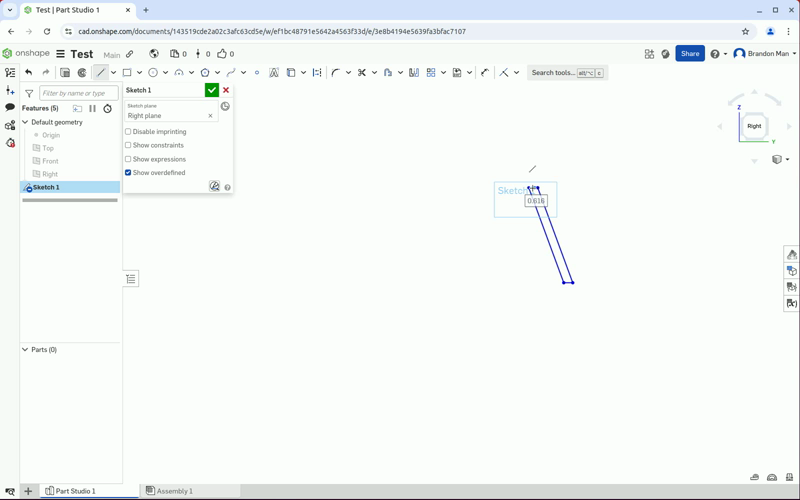
scroll(6)
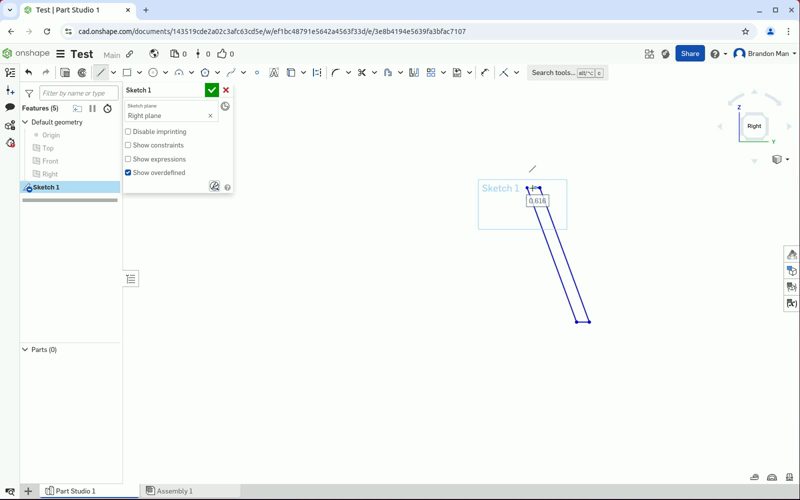
scroll(6)
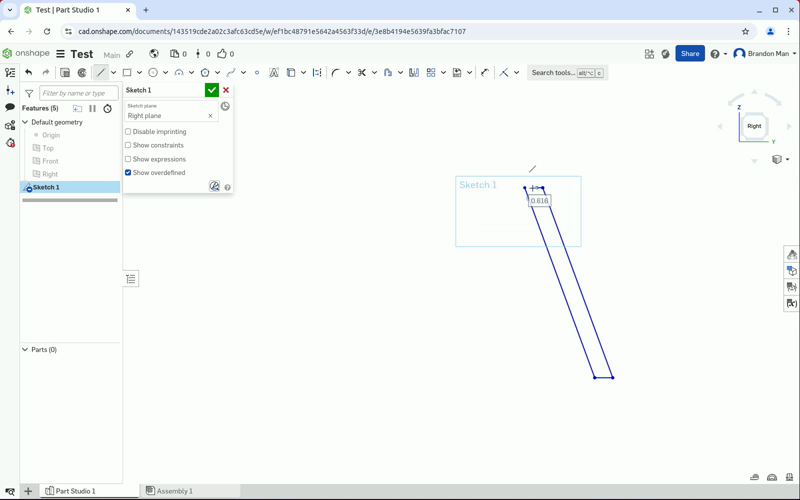
scroll(6)
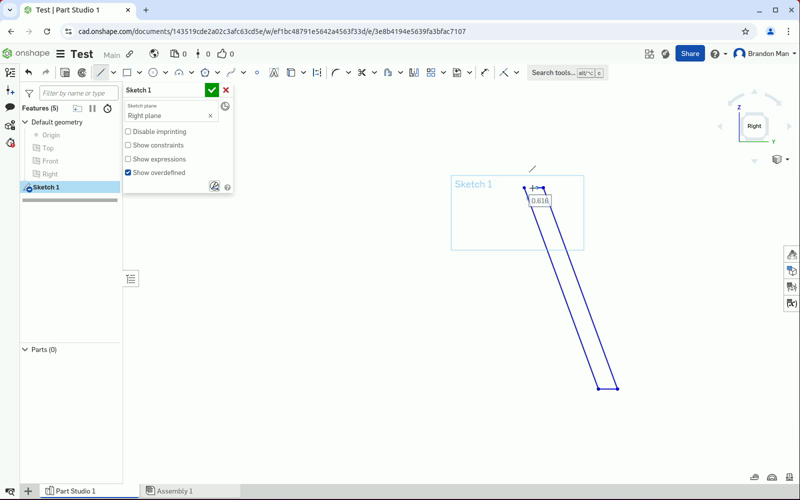
scroll(6)
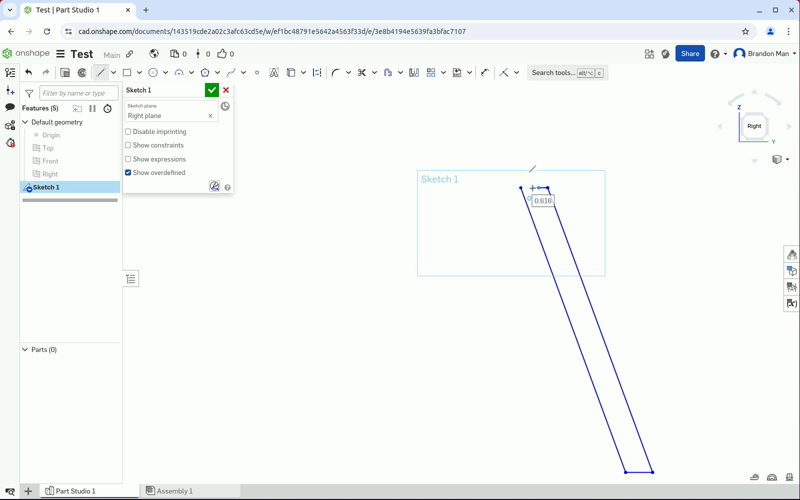
scroll(6)
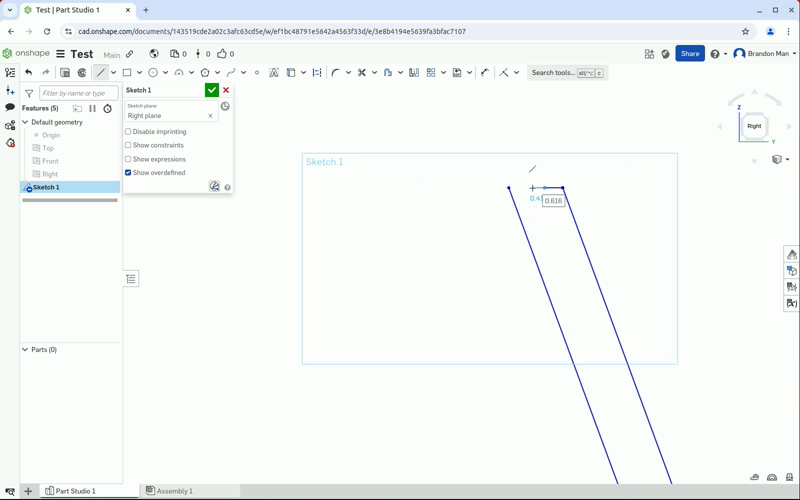
scroll(6)
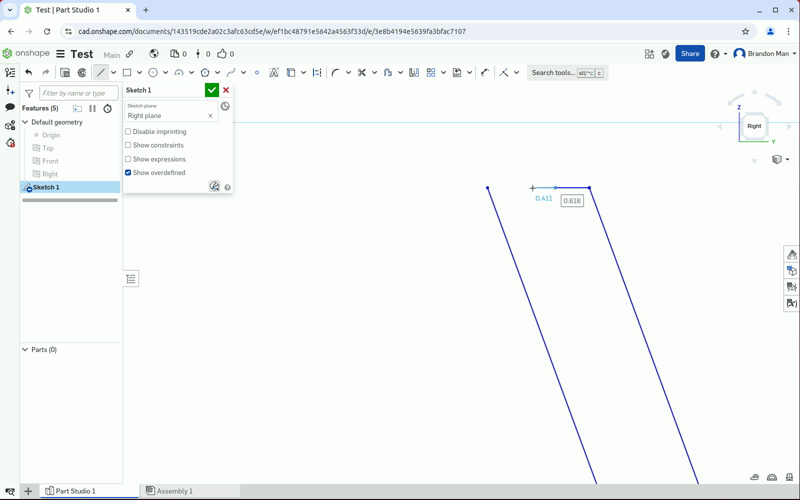
click(532, 187)
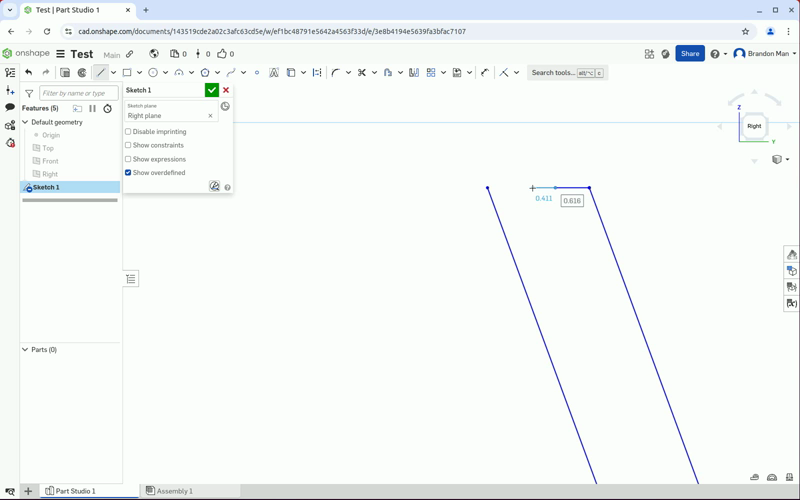
scroll(-6)
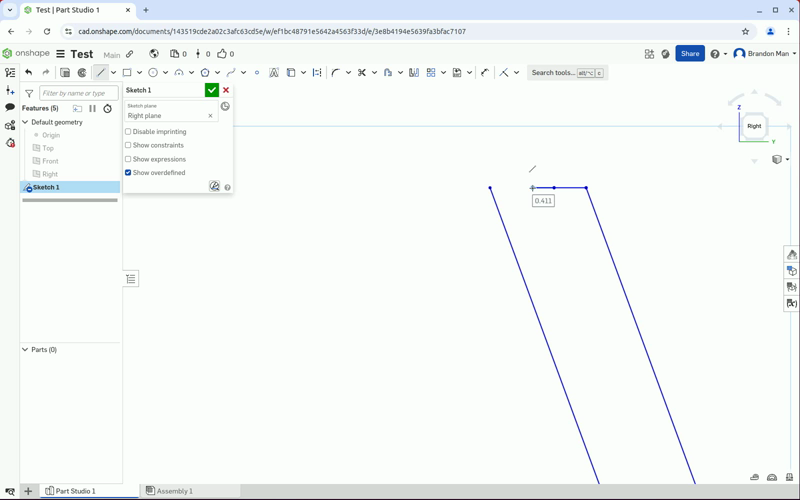
scroll(-6)
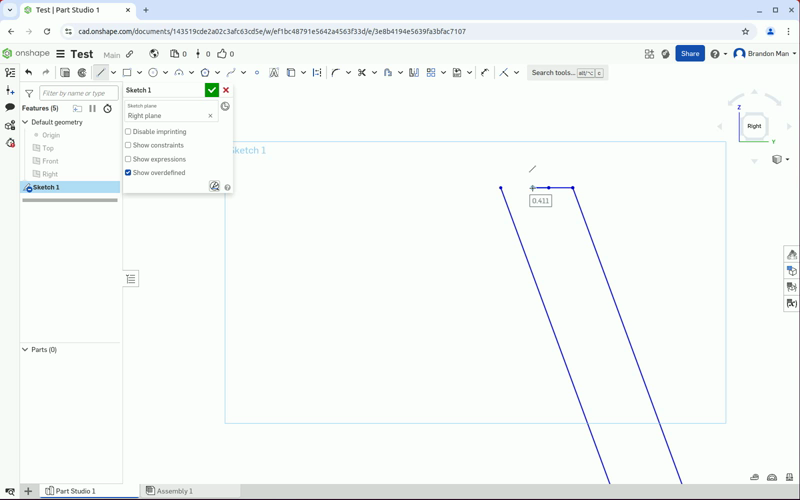
scroll(-6)
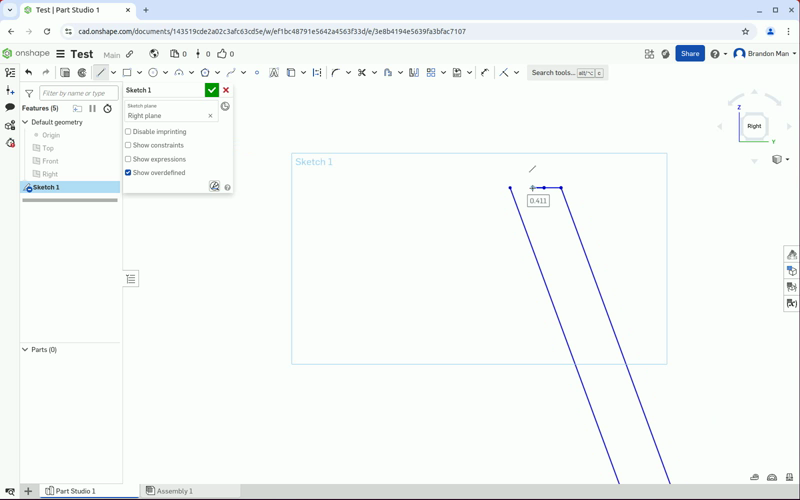
scroll(-6)
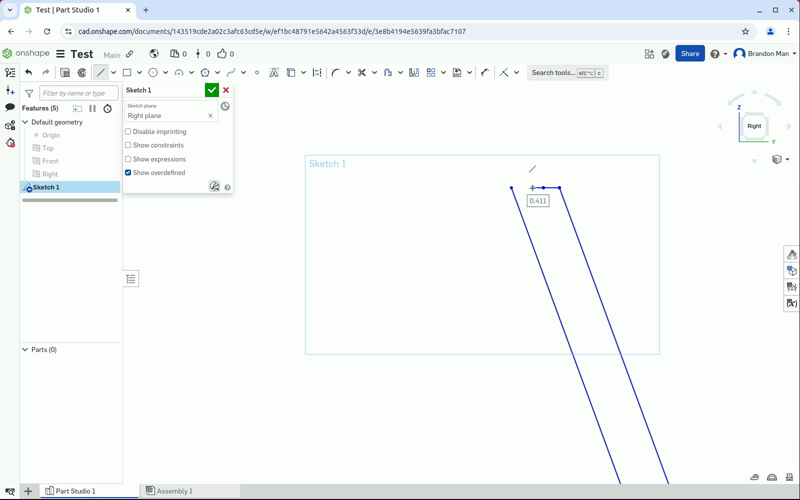
scroll(-6)
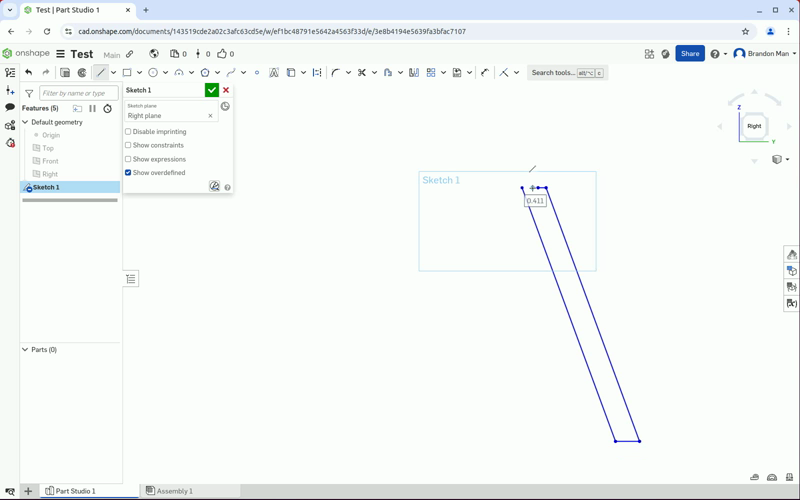
scroll(-6)
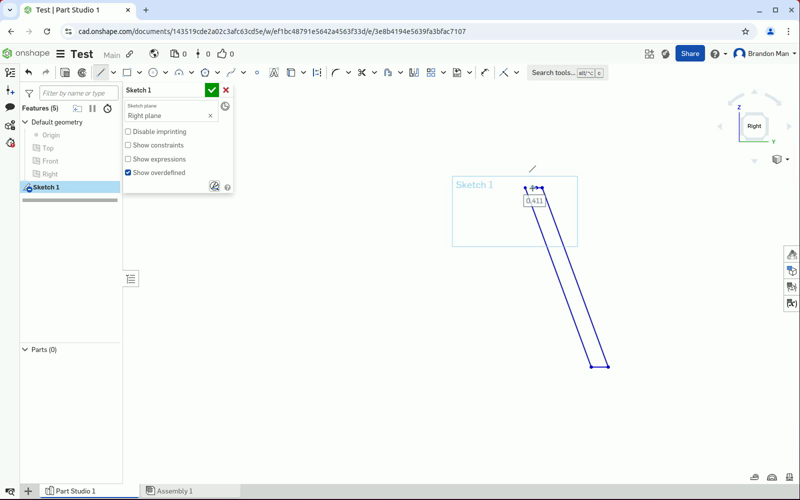
scroll(-6)
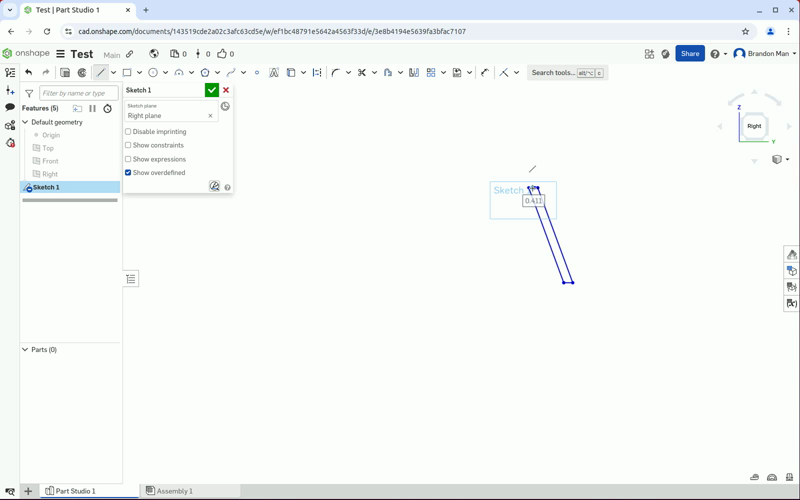
key_up(shift)
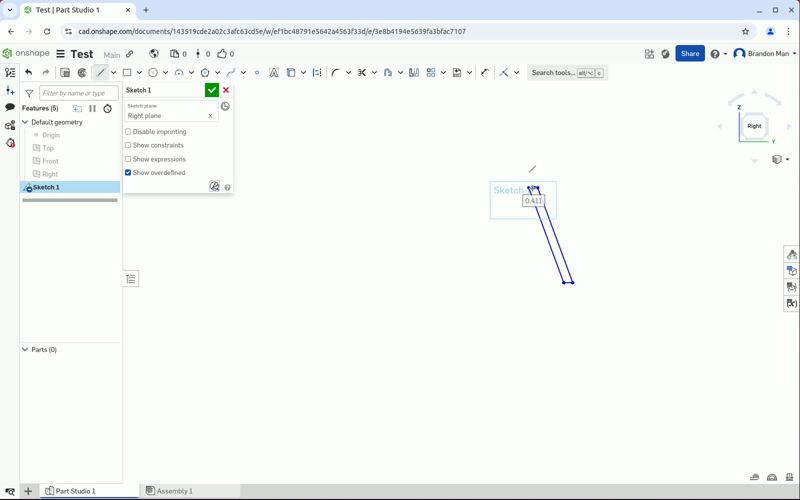
mouse_move(562, 187)
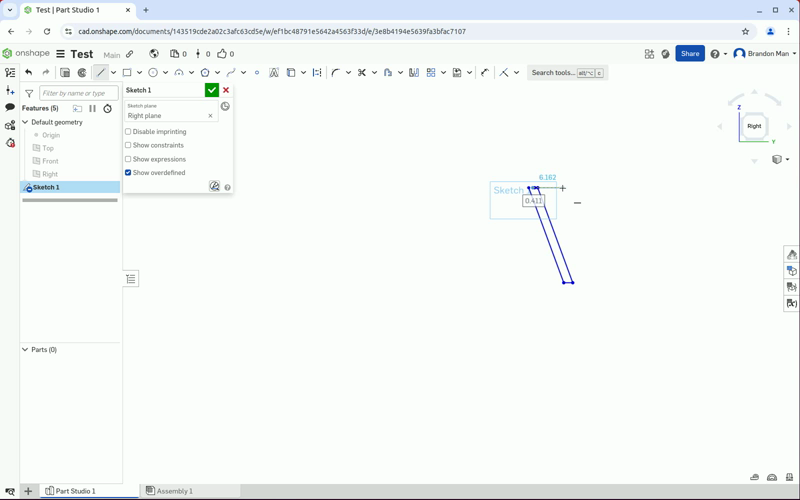
key_down(shift)
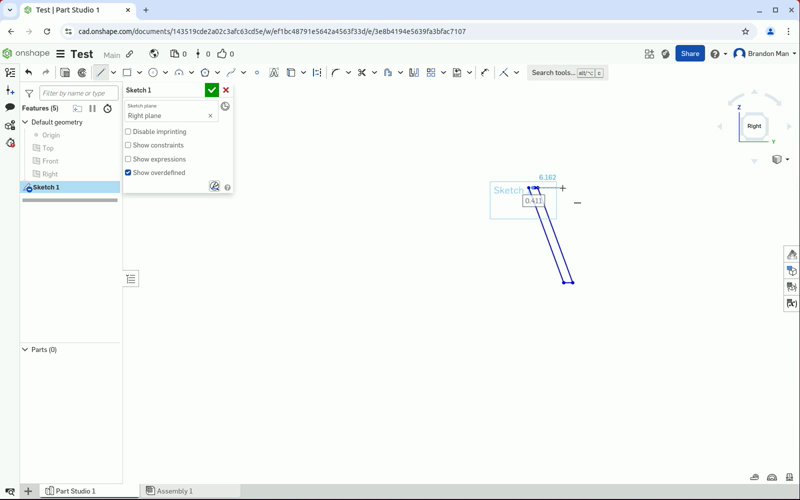
mouse_move(528, 187)
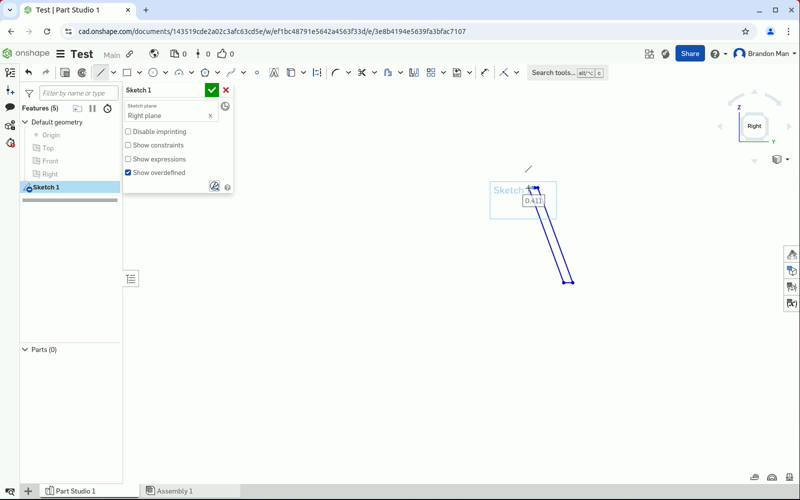
scroll(6)
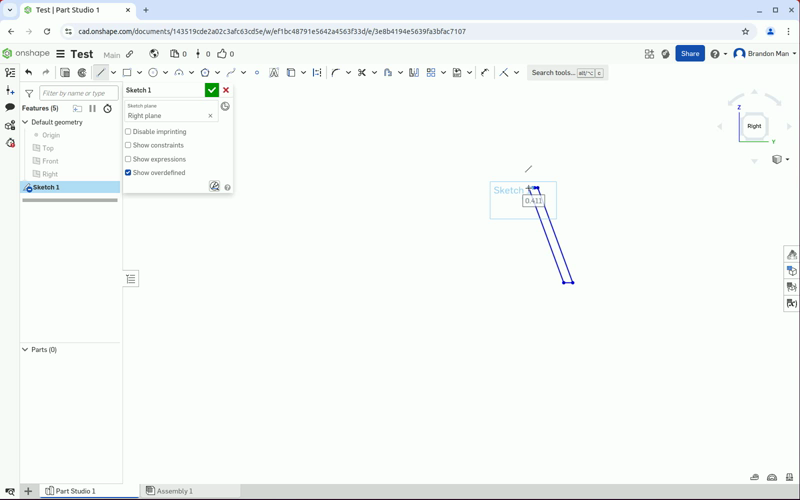
scroll(6)
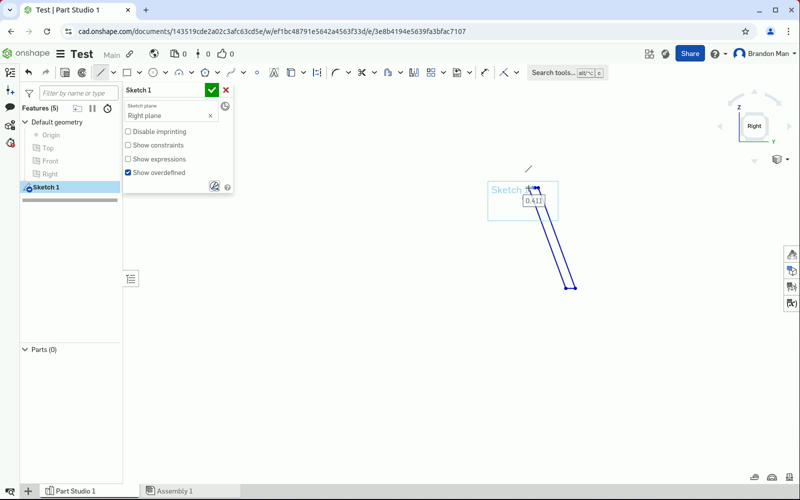
scroll(6)
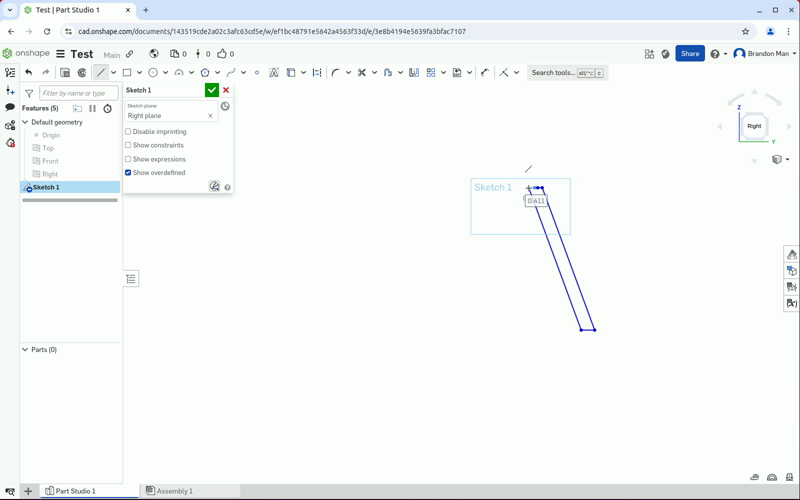
scroll(6)
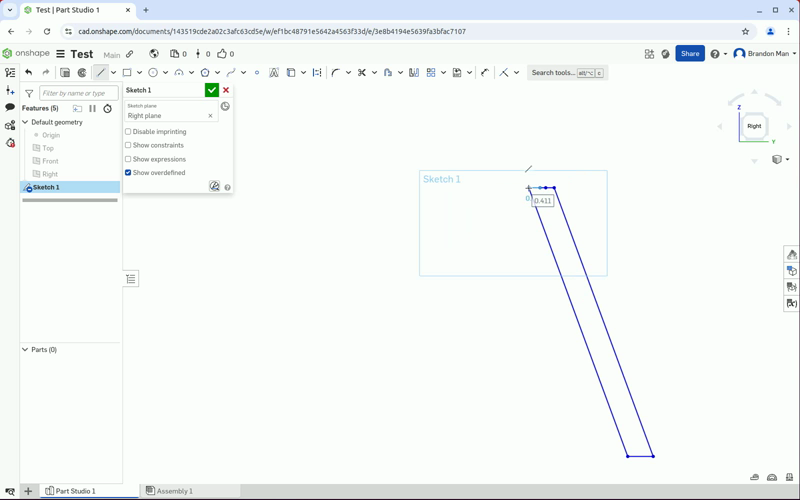
scroll(6)
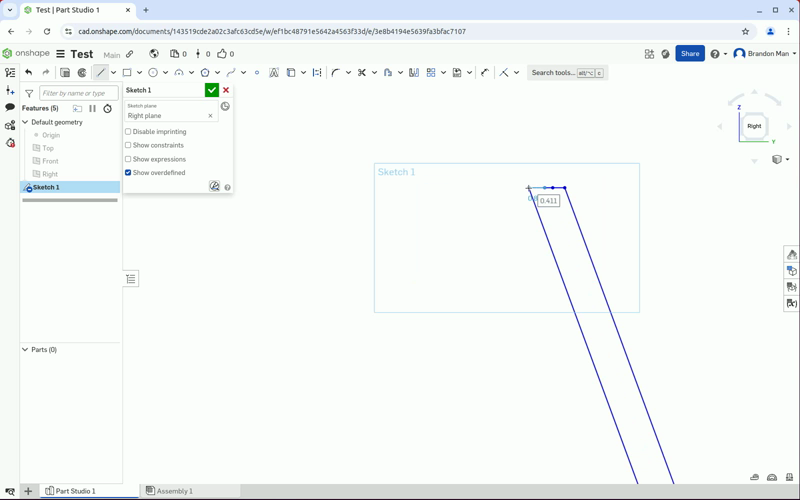
scroll(6)
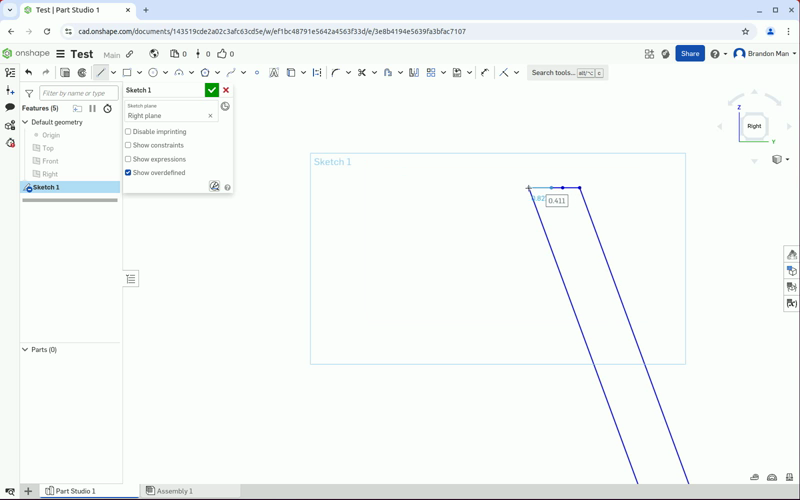
scroll(6)
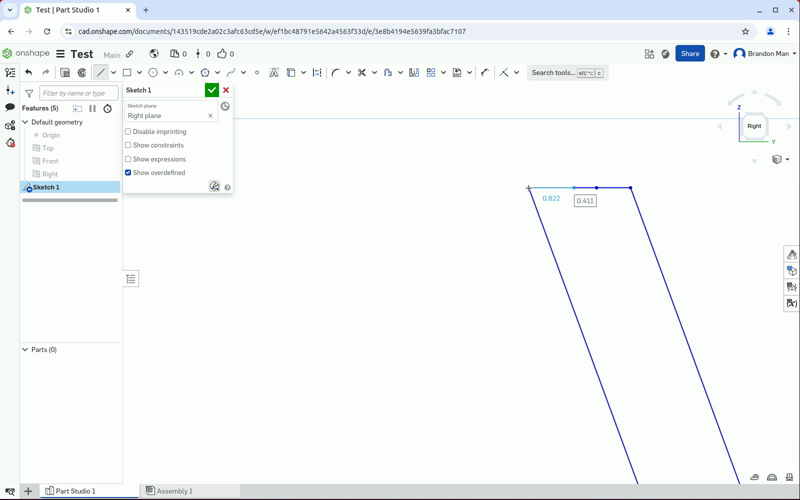
key_up(shift)
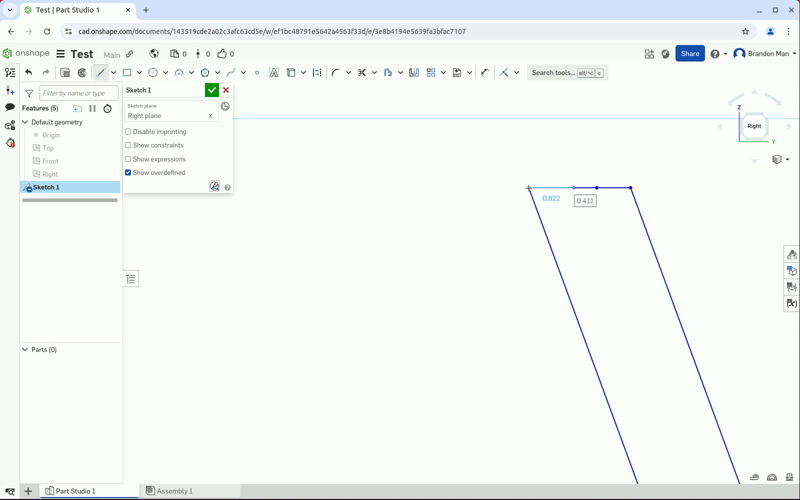
click(528, 187)
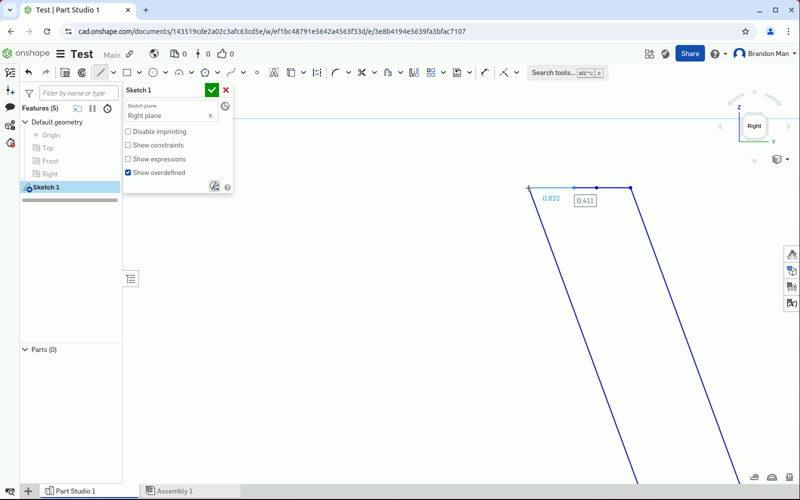
scroll(-6)
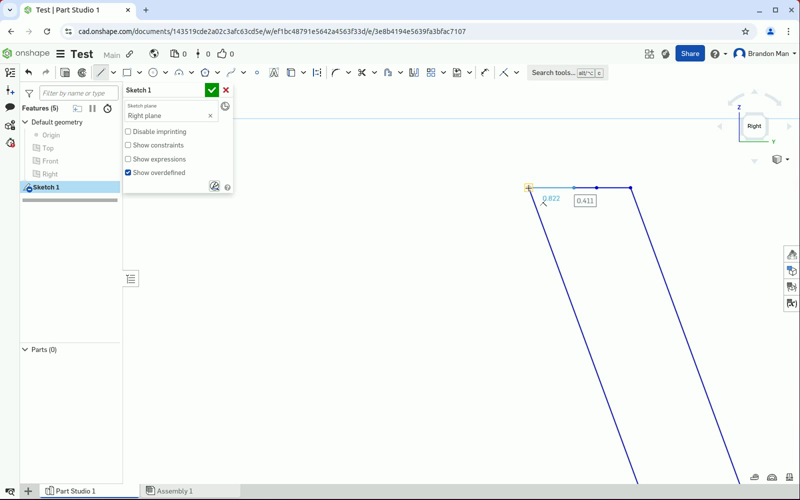
scroll(-6)
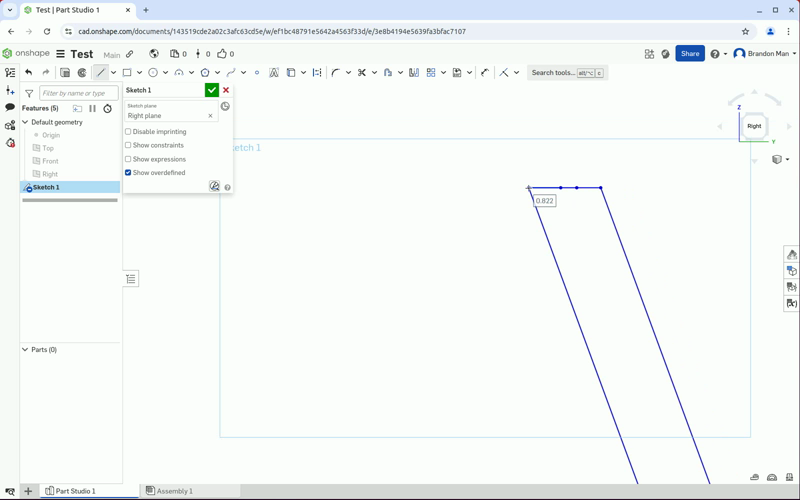
scroll(-6)
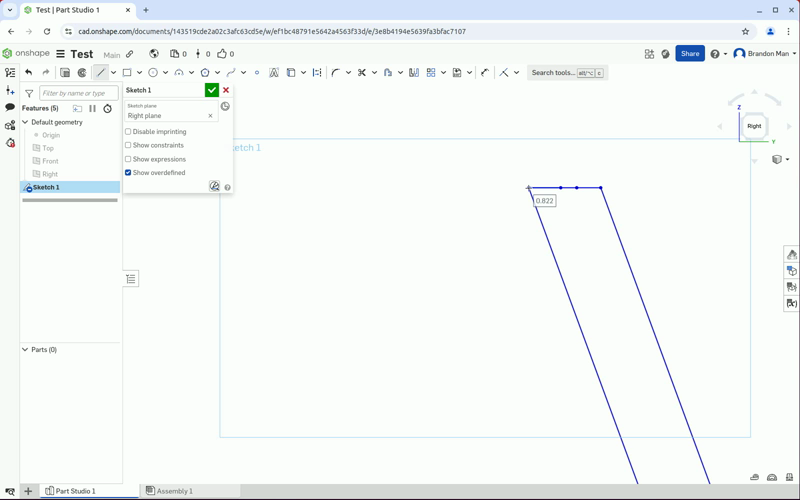
scroll(-6)
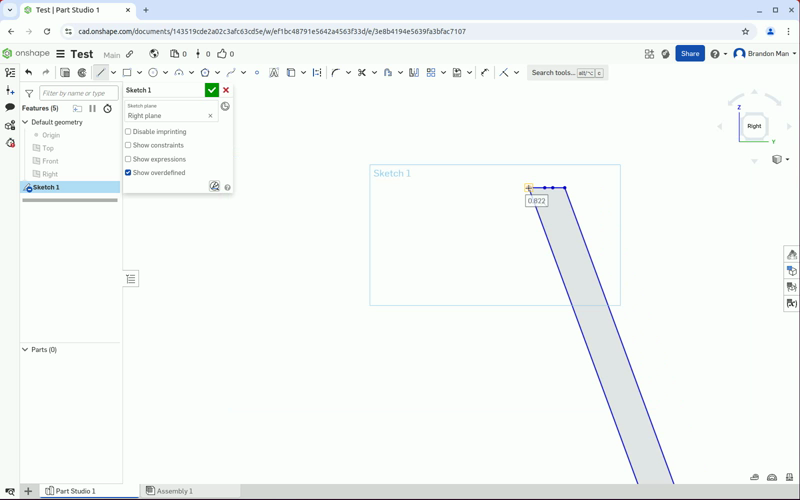
scroll(-6)
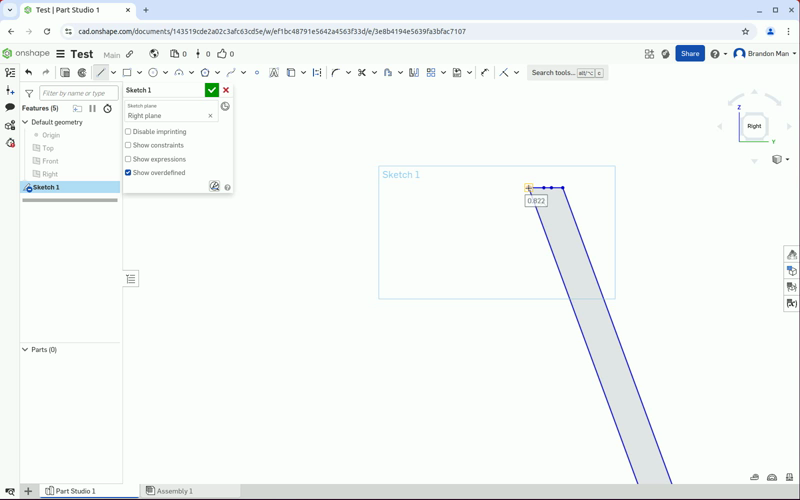
scroll(-6)
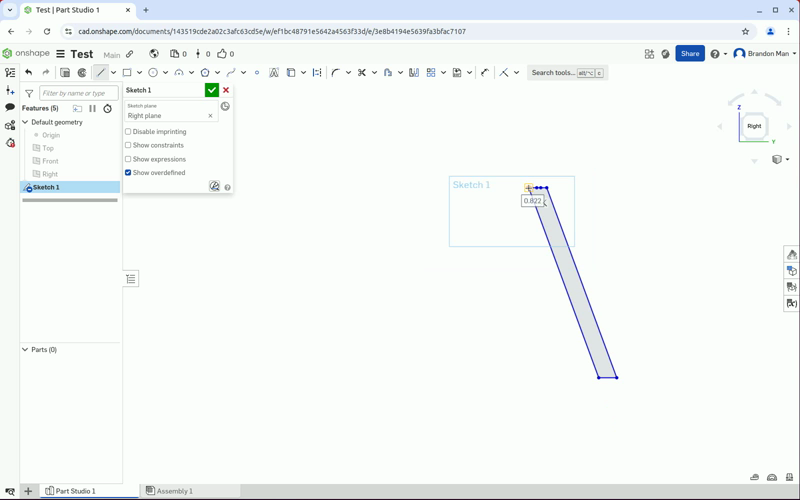
scroll(-6)
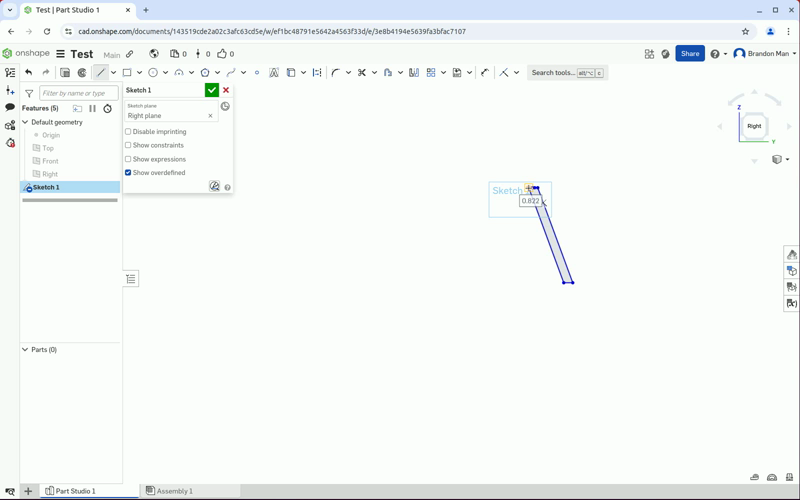
key(esc)
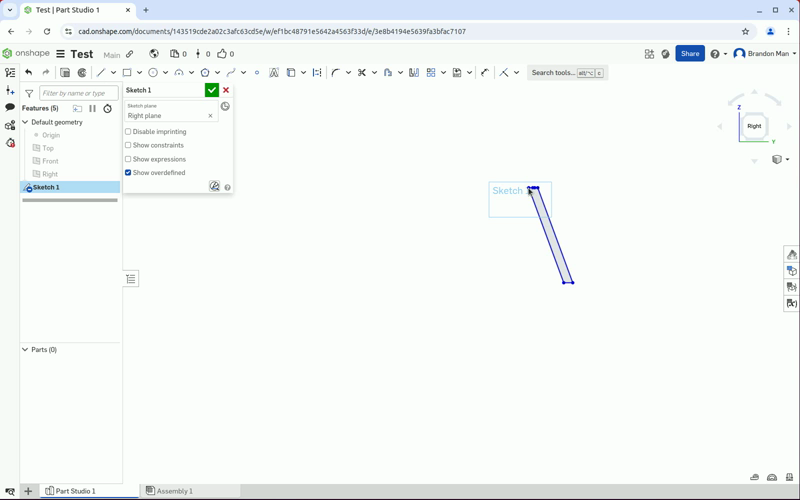
mouse_move(549, 232)
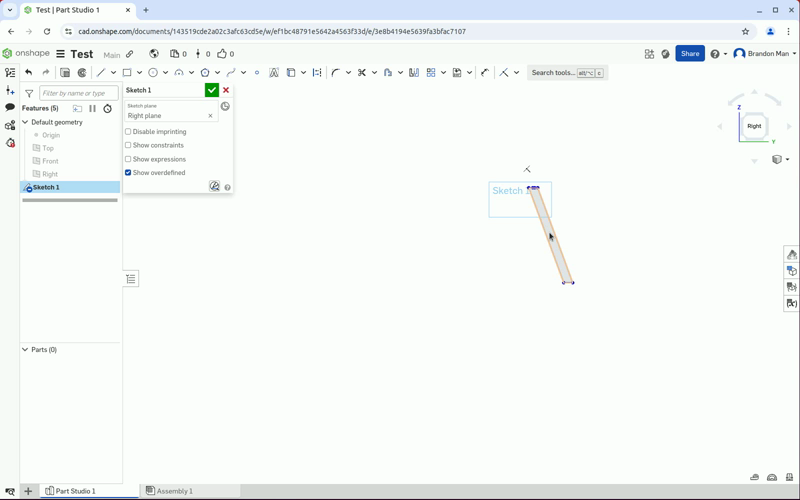
scroll(6)
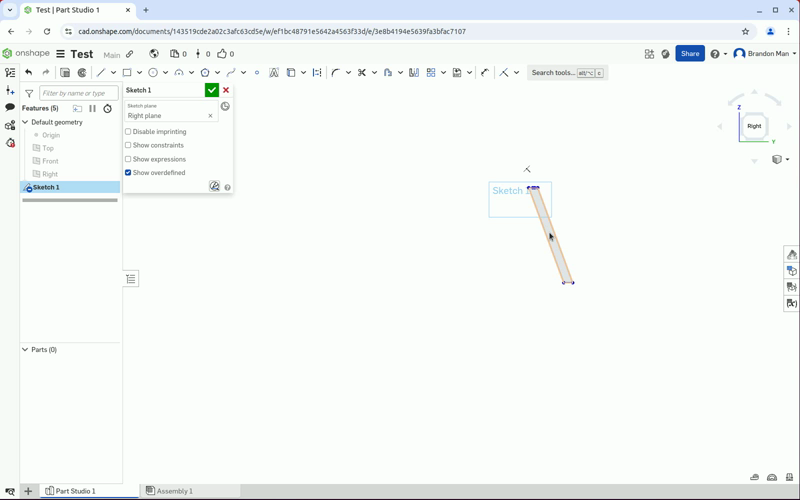
scroll(6)
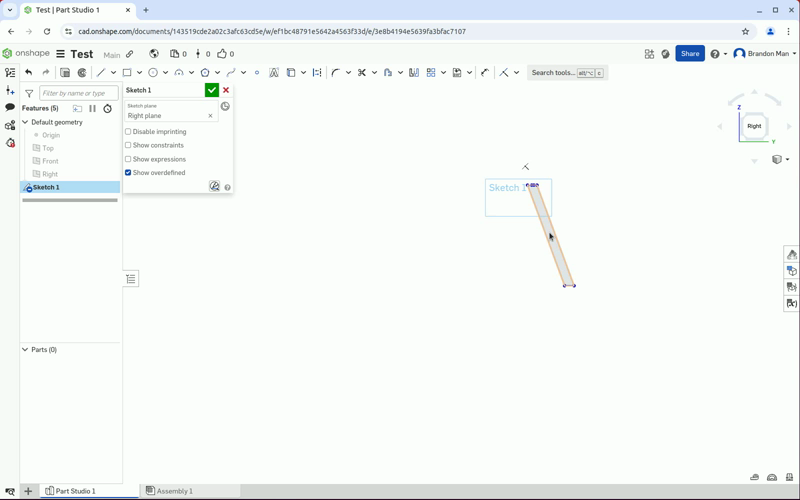
scroll(6)
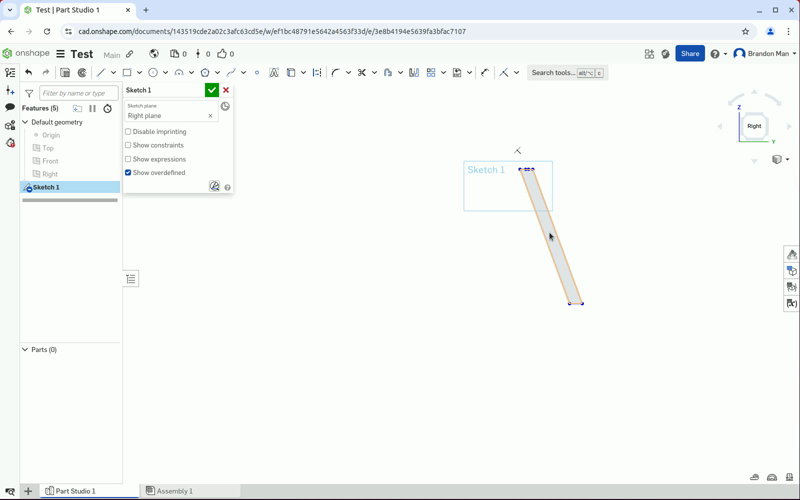
scroll(6)
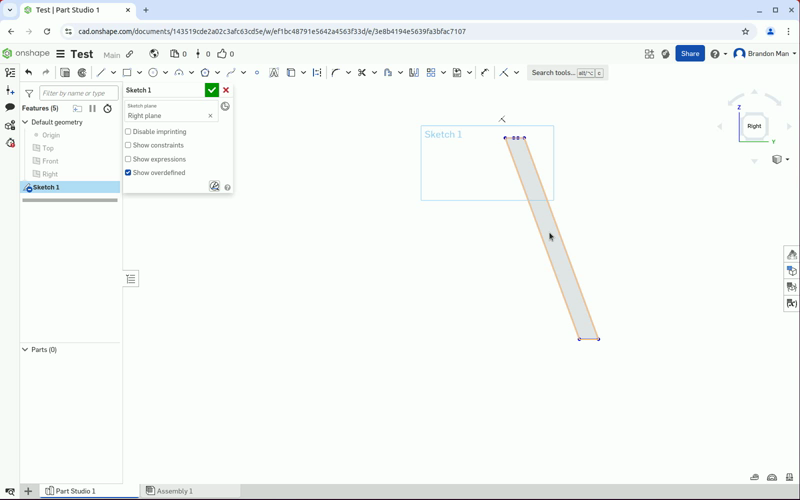
scroll(6)
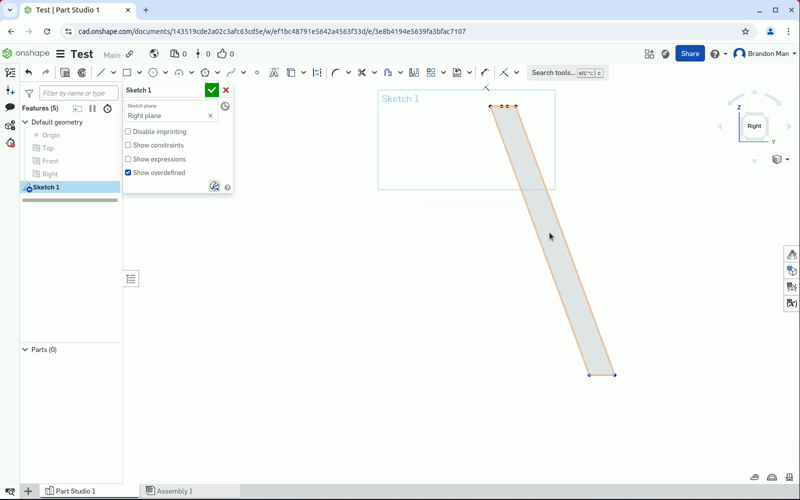
scroll(6)
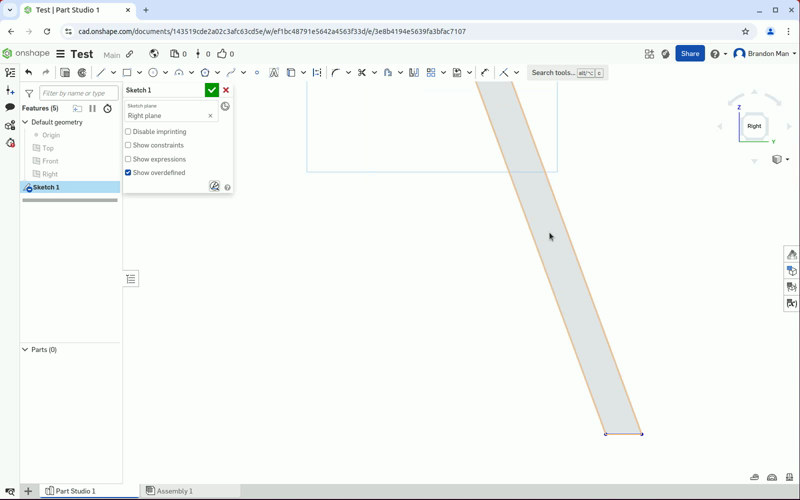
scroll(6)
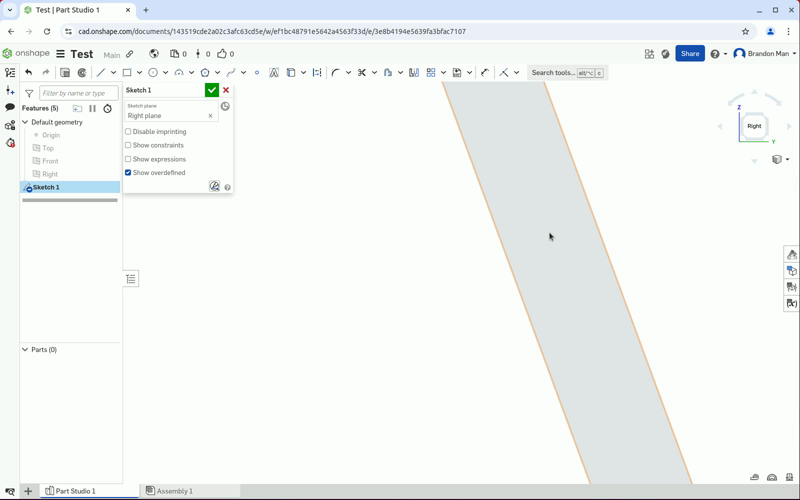
click(549, 232)
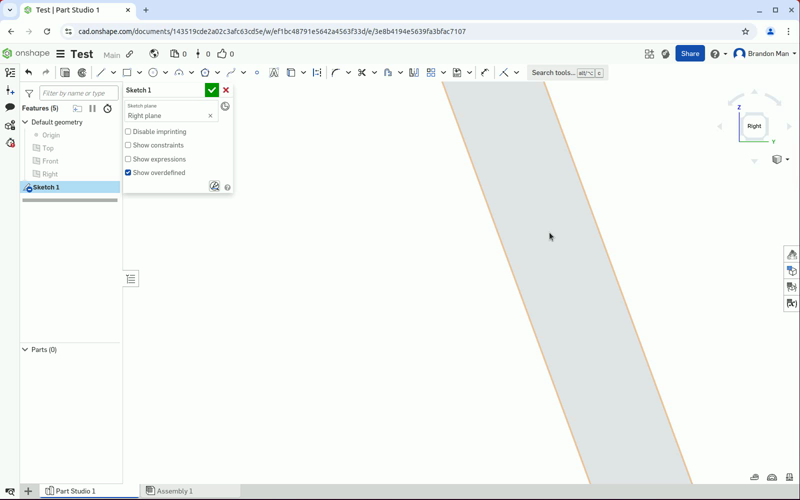
scroll(-6)
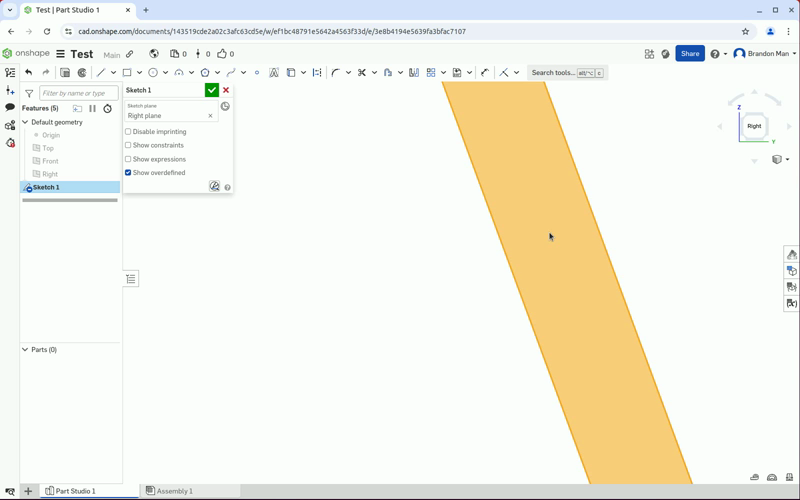
scroll(-6)
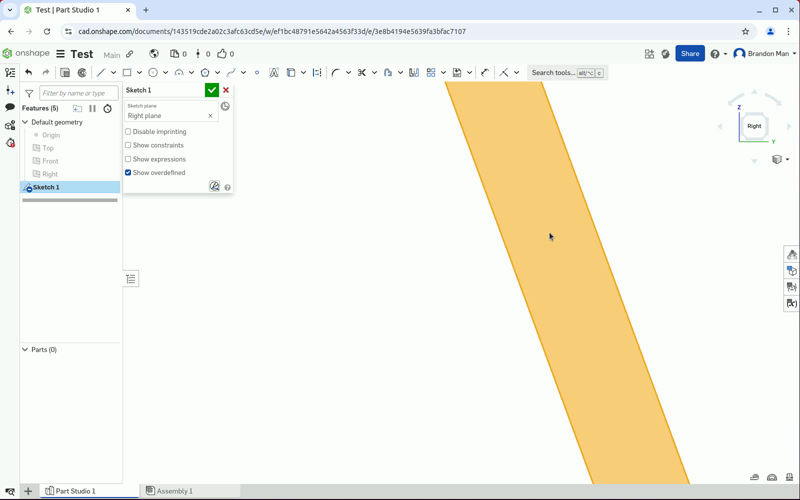
scroll(-6)
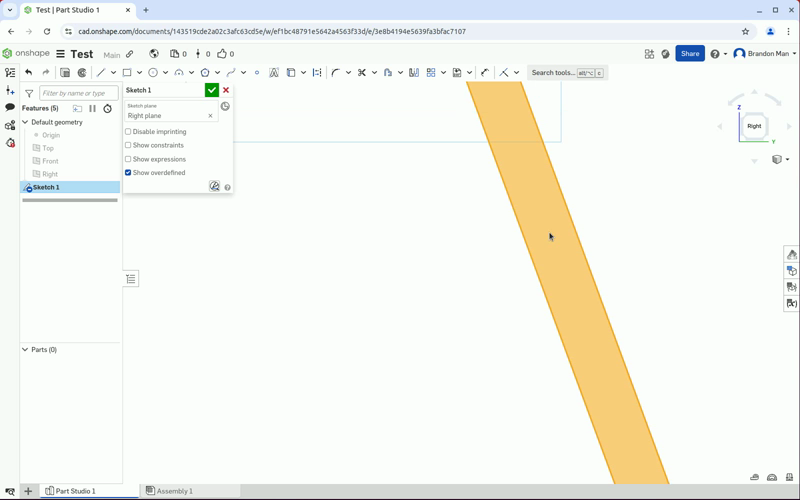
scroll(-6)
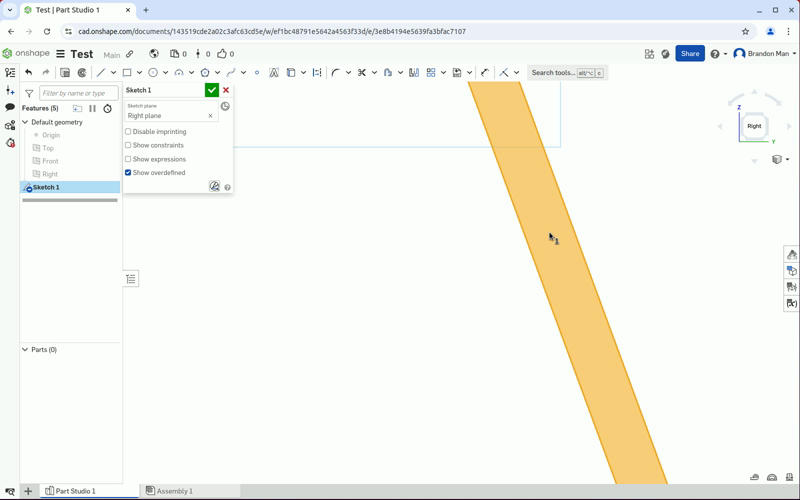
scroll(-6)
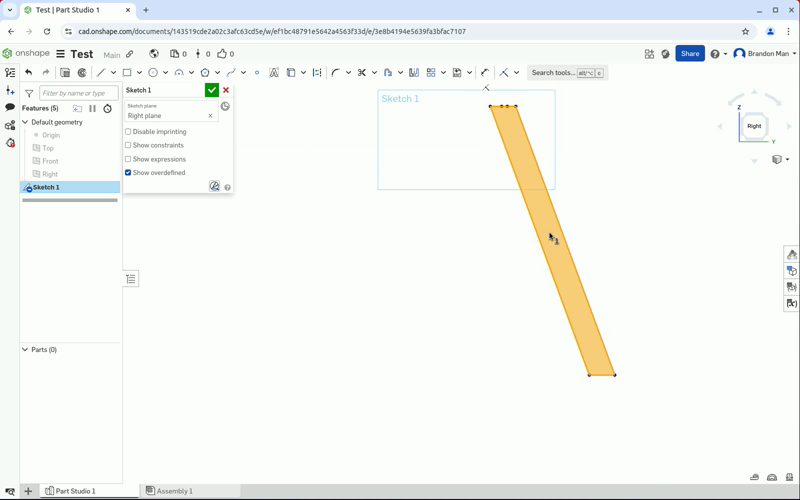
scroll(-6)
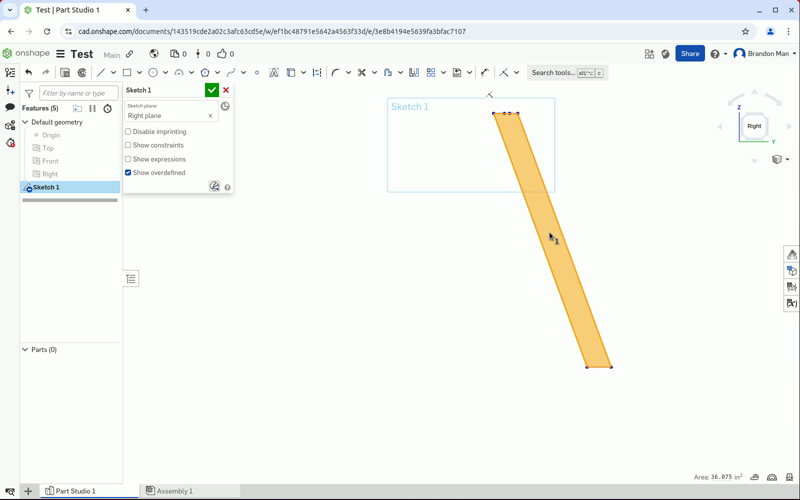
scroll(-6)
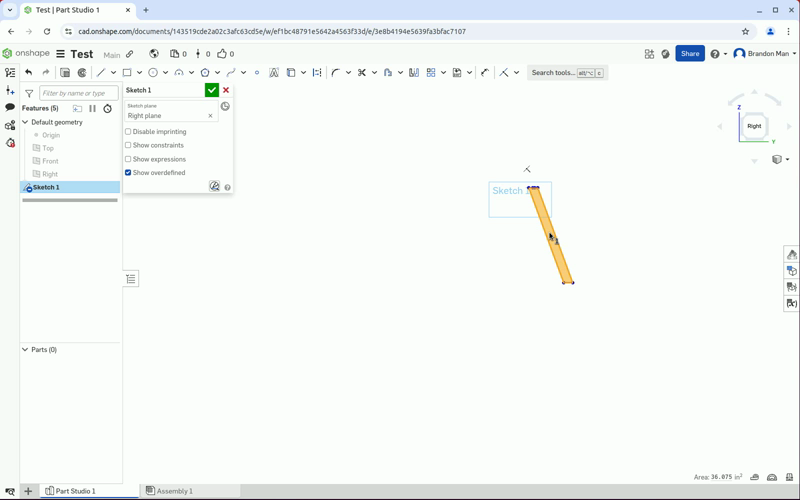
mouse_move(73, 352)
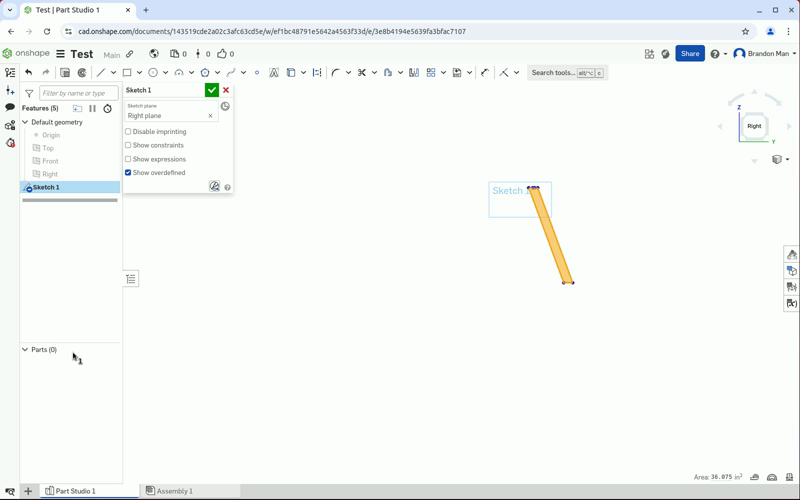
key(shift+y)
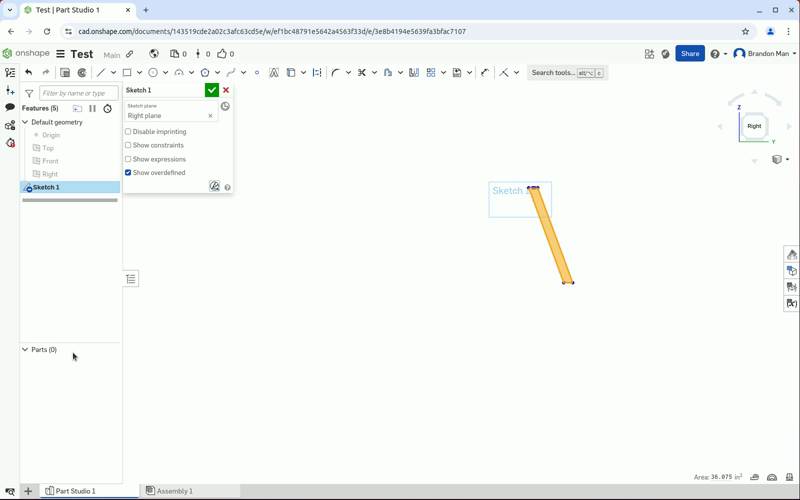
key(shift+e)
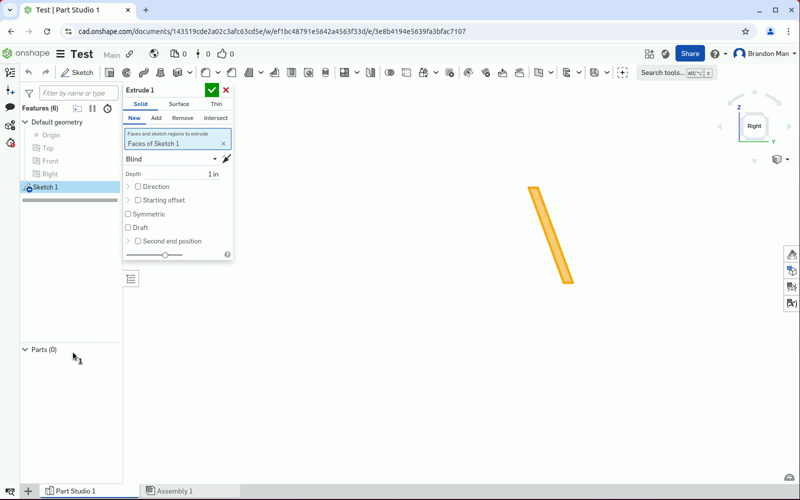
mouse_move(143, 106)
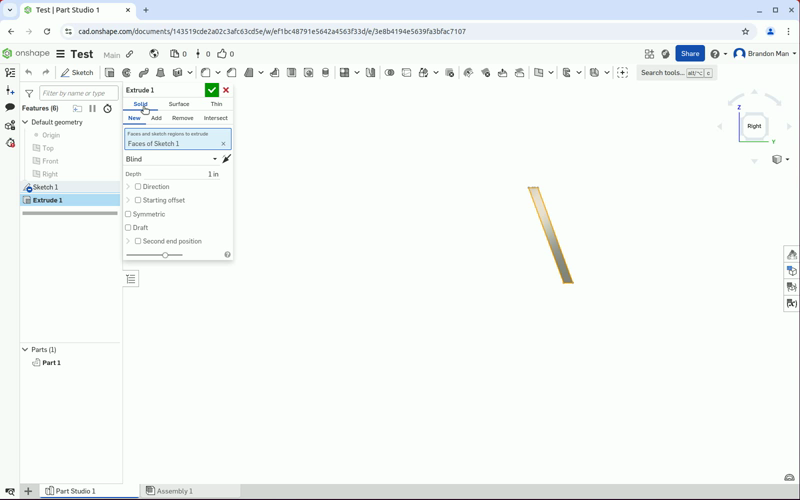
click(143, 106)
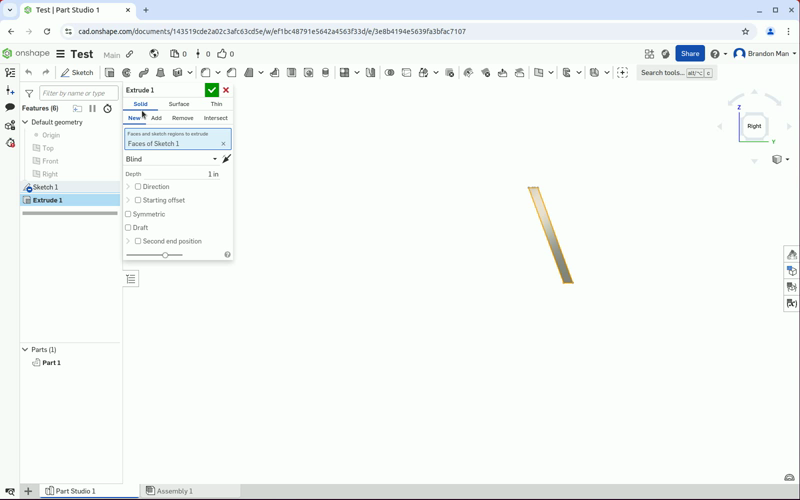
mouse_move(137, 120)
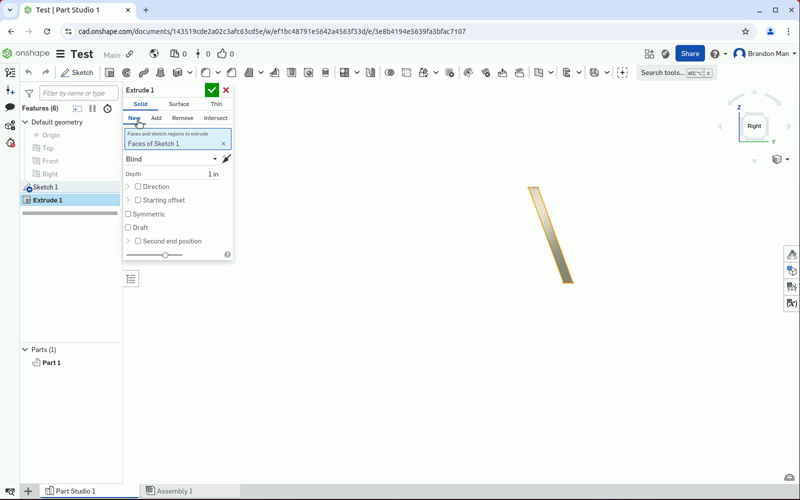
click(137, 120)
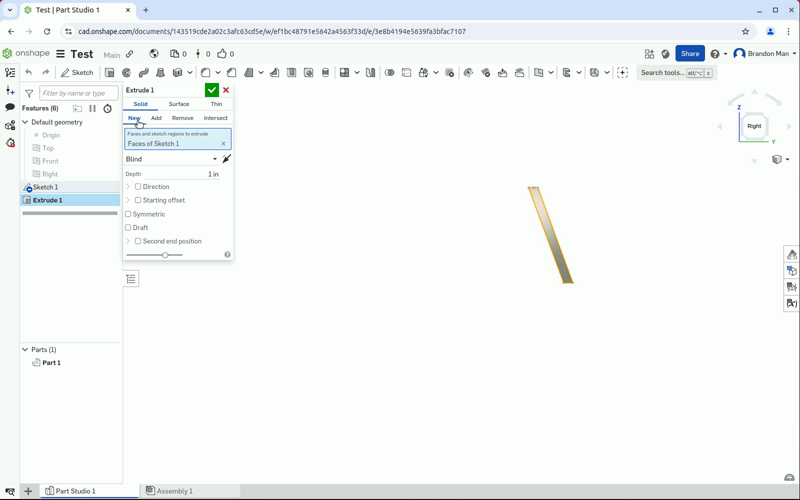
key(tab, 4)
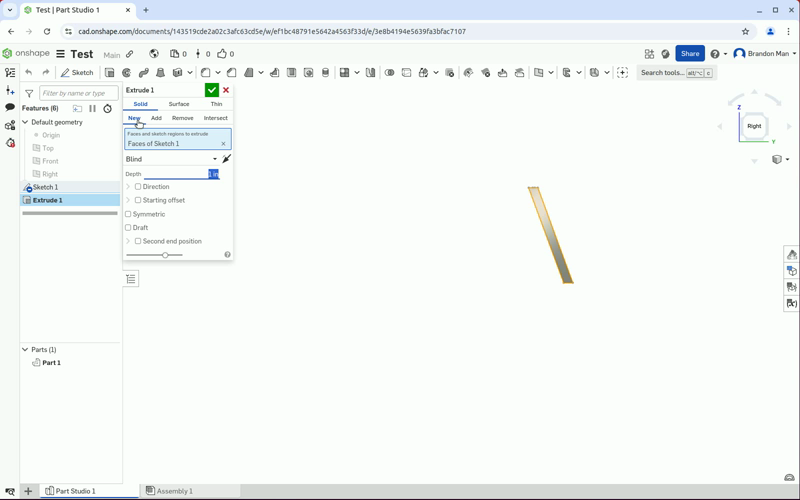
text(0.481)
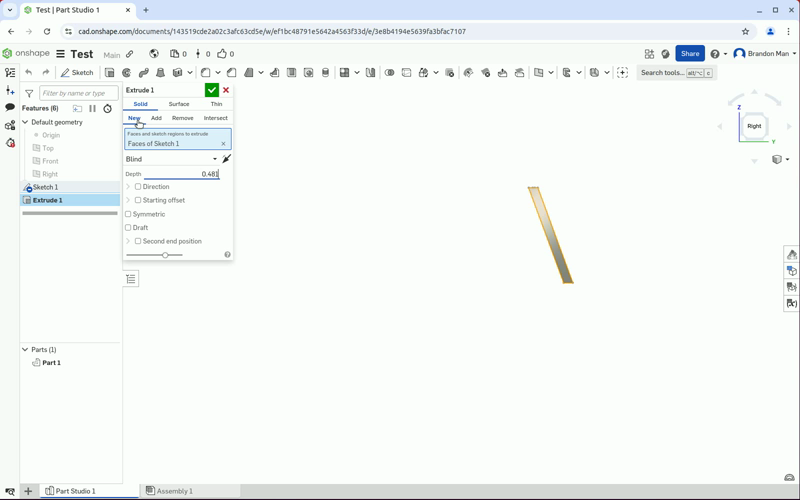
key(enter)
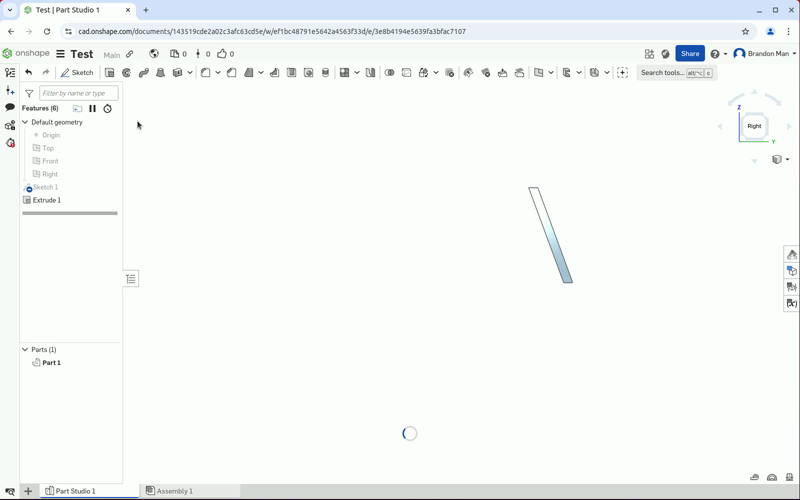
key(shift+h)
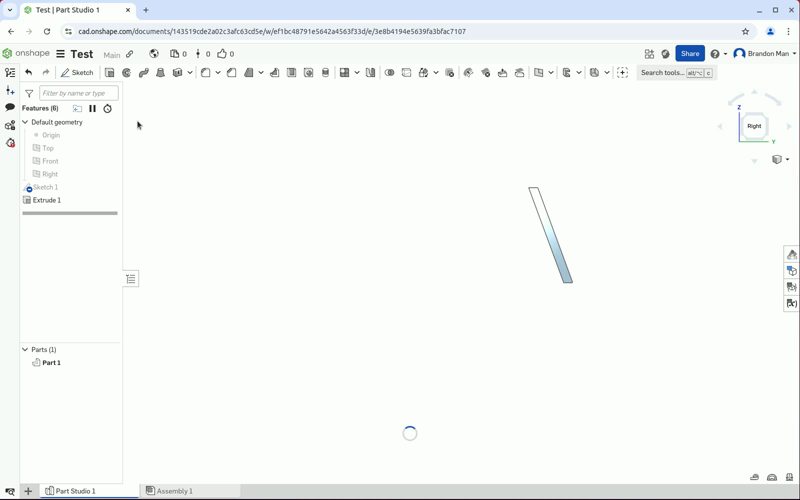
key(shift+h)
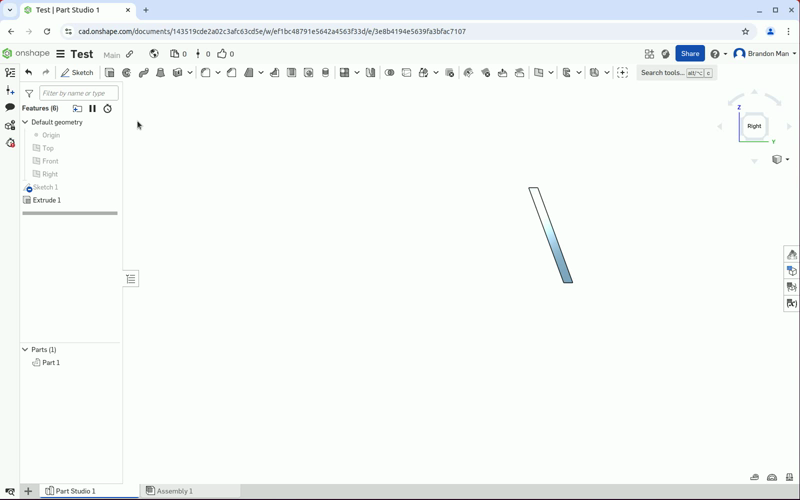
mouse_move(73, 189)
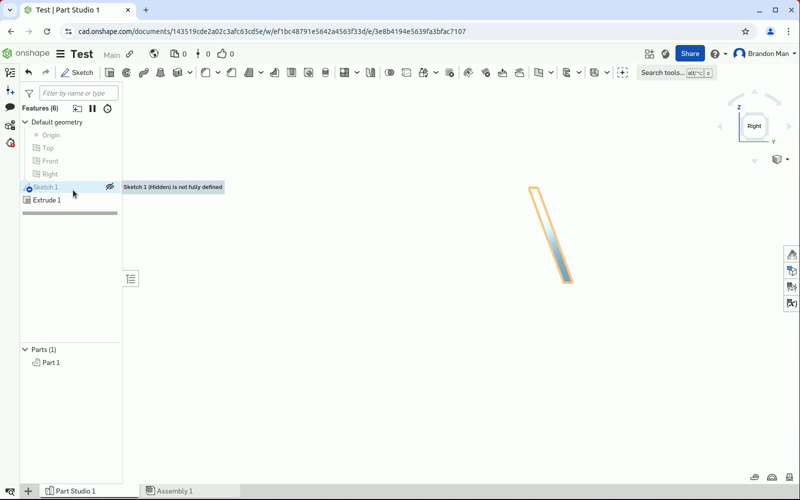
click(73, 189)
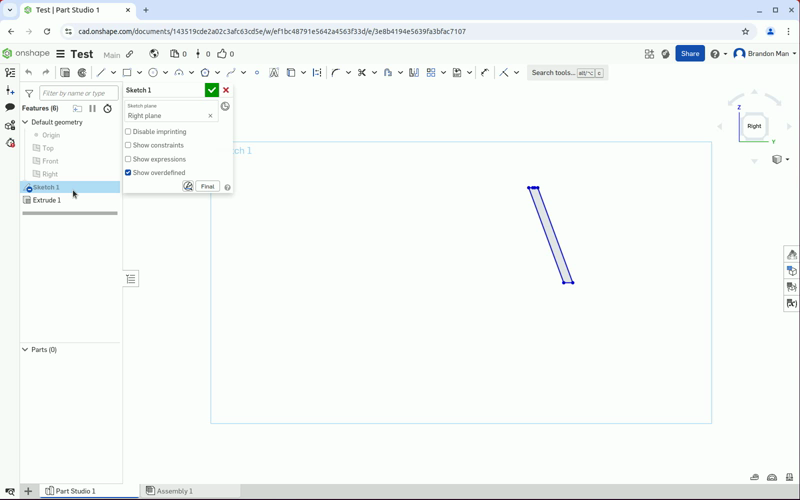
mouse_move(229, 92)
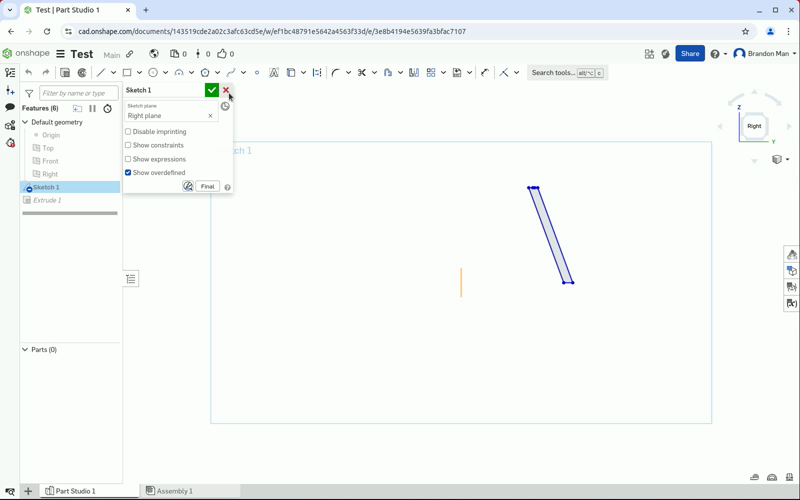
click(229, 92)
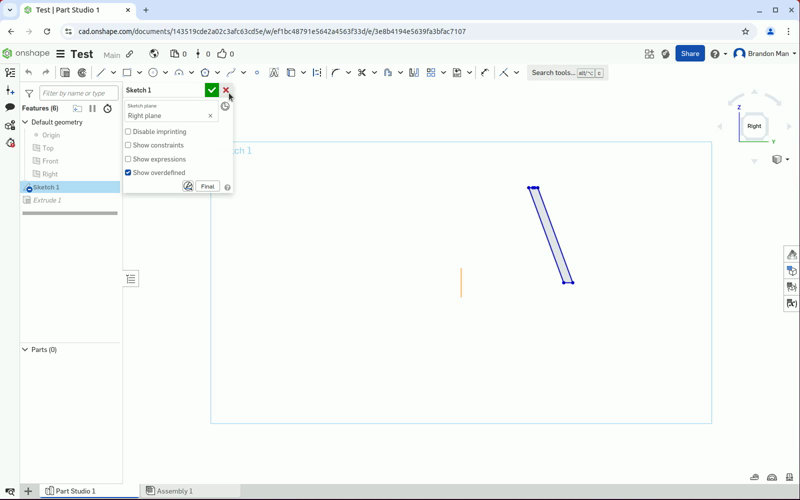
key(shift+s)
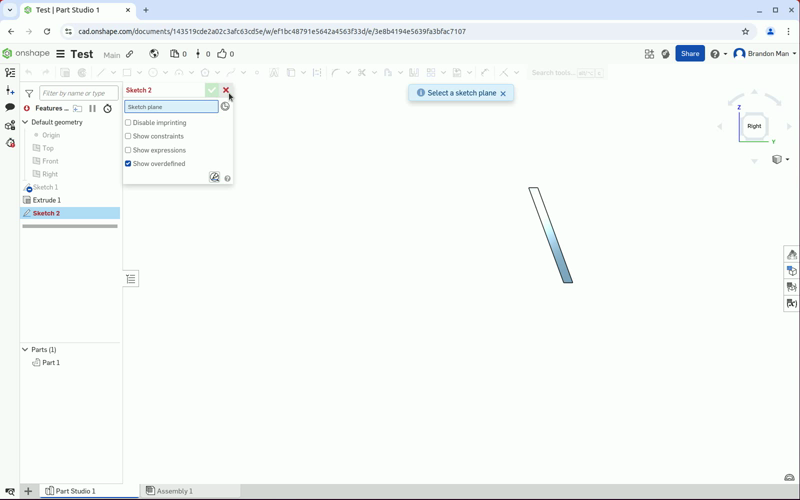
mouse_move(73, 176)
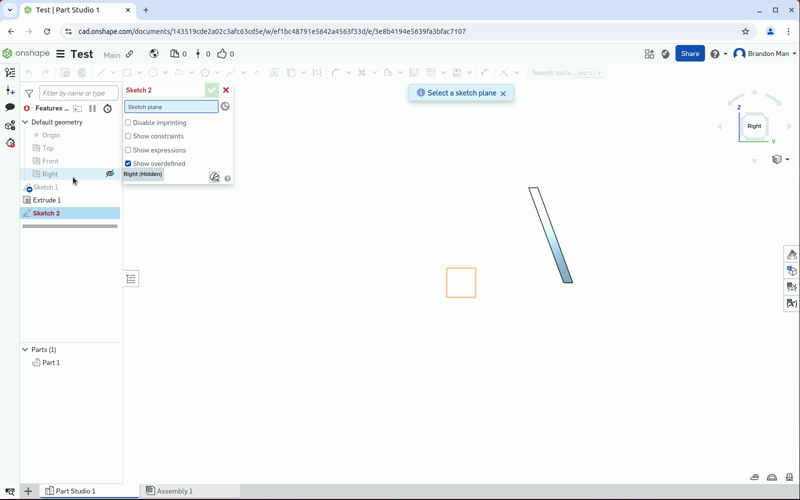
click(73, 176)
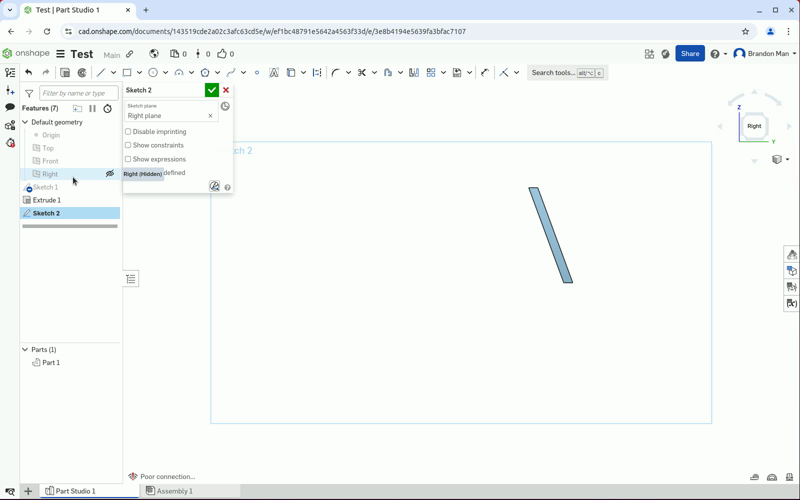
mouse_move(73, 352)
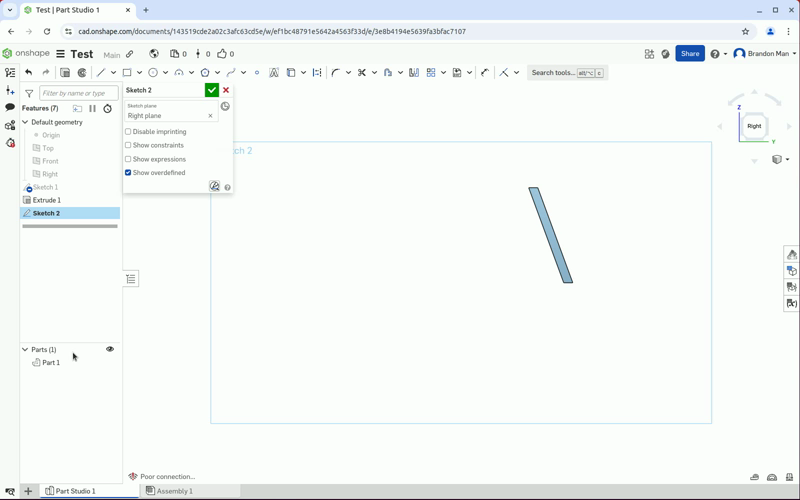
key(y)
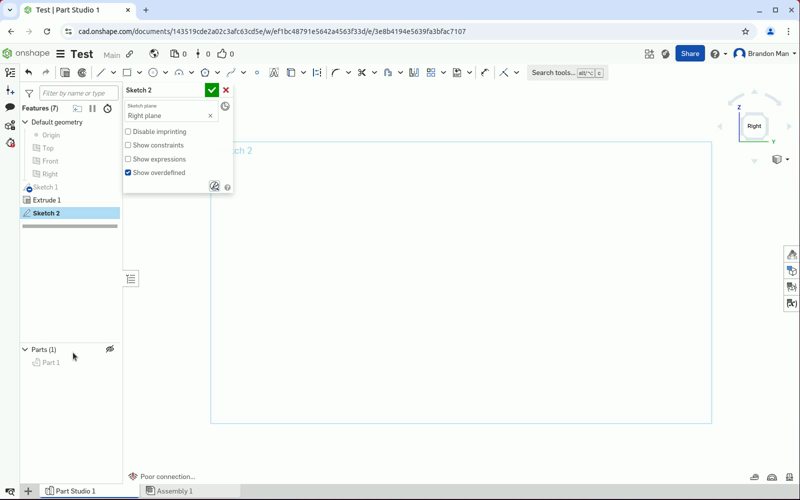
key(l)
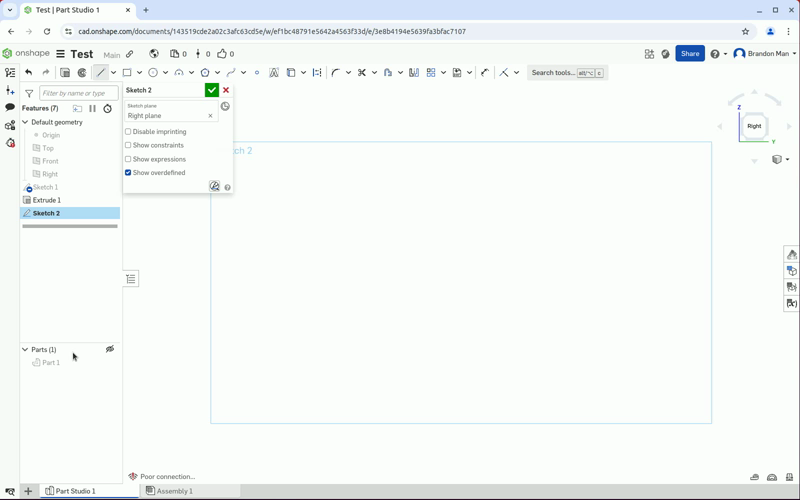
key_down(shift)
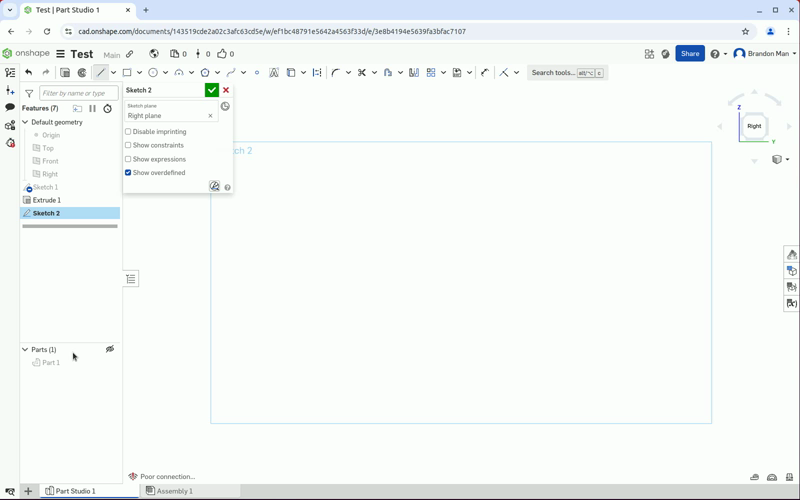
mouse_move(526, 178)
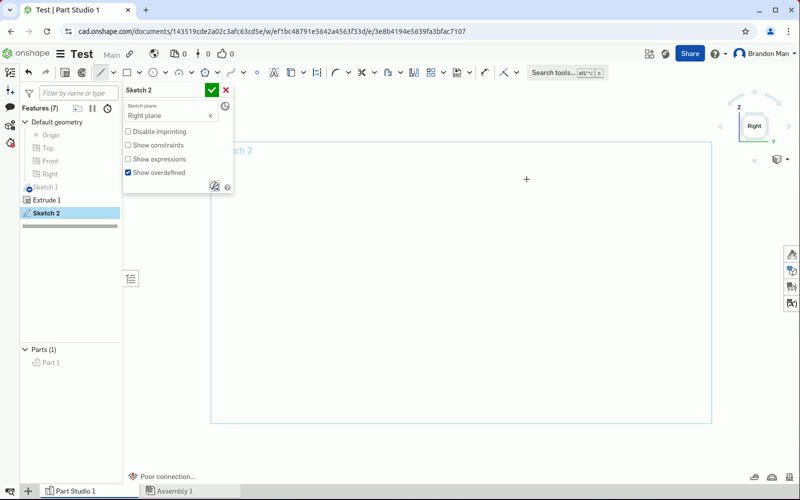
click(526, 178)
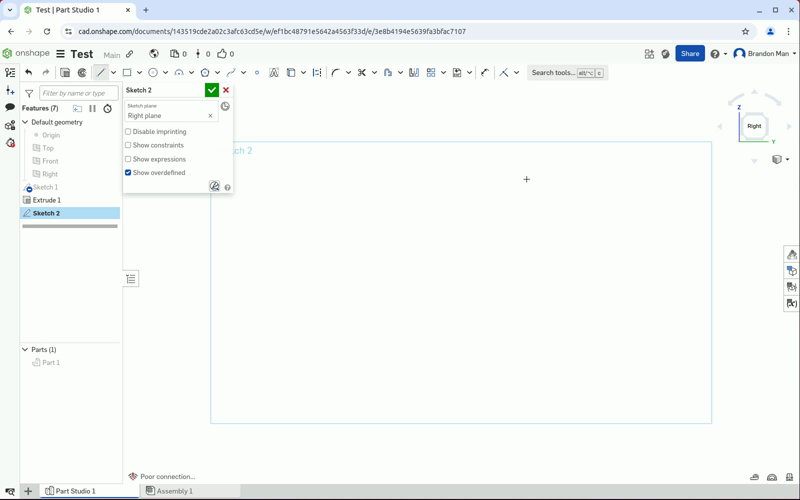
key_up(shift)
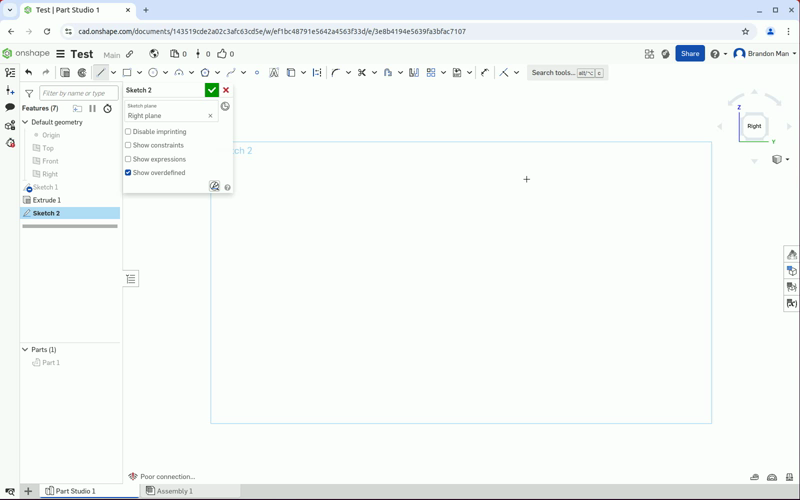
key_down(shift)
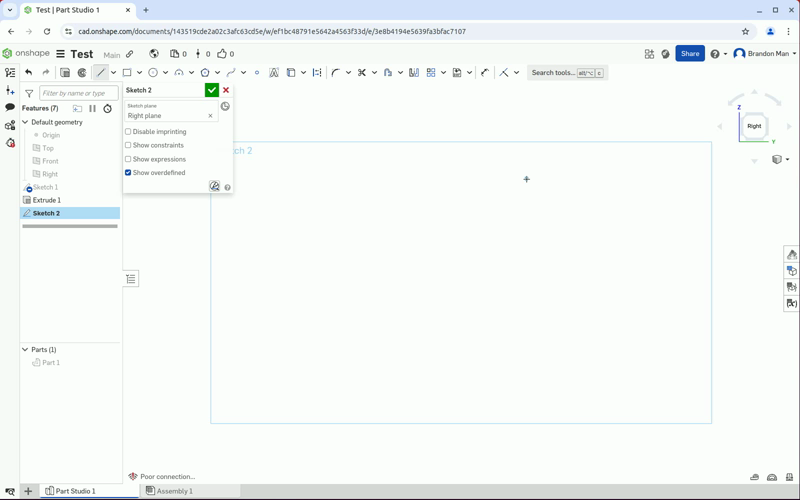
mouse_move(556, 178)
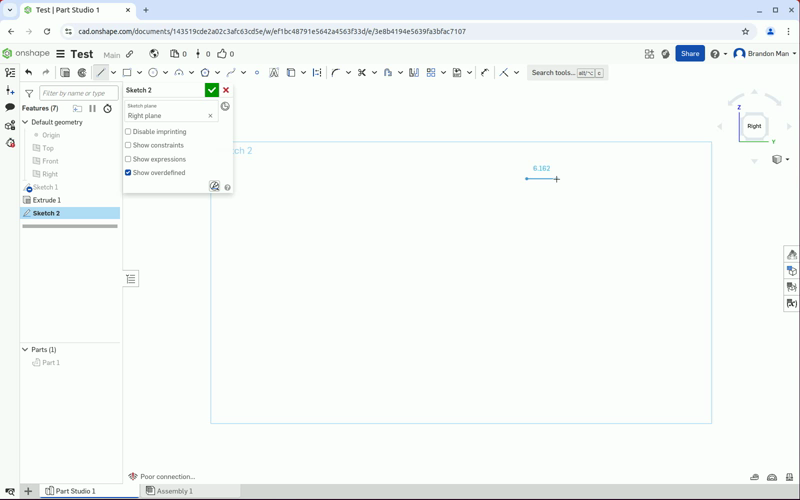
mouse_move(529, 187)
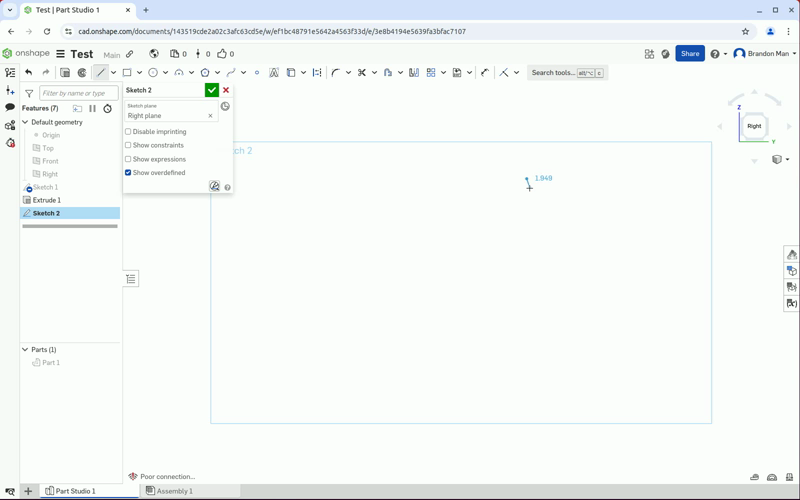
click(529, 187)
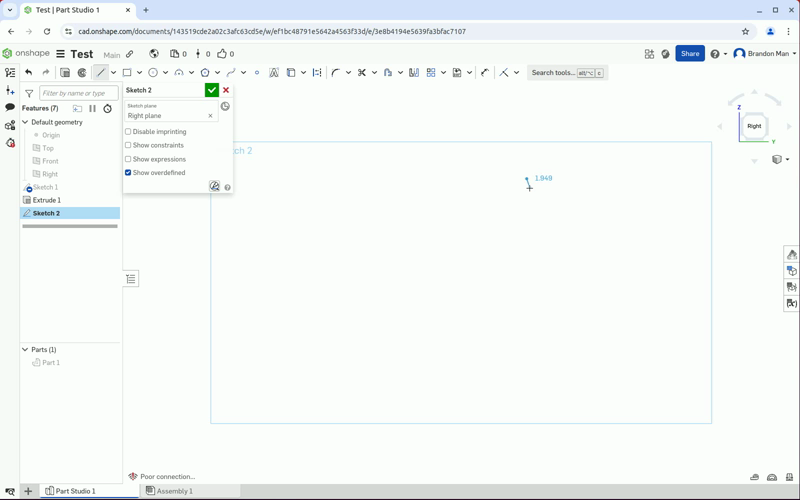
key_up(shift)
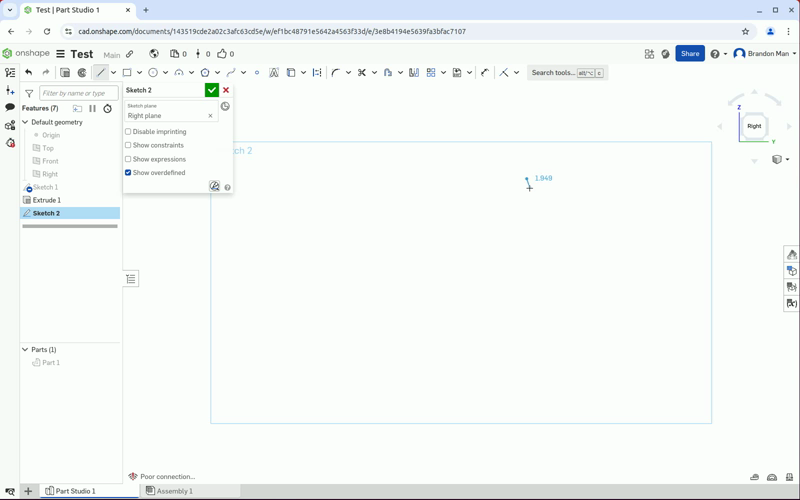
key_down(shift)
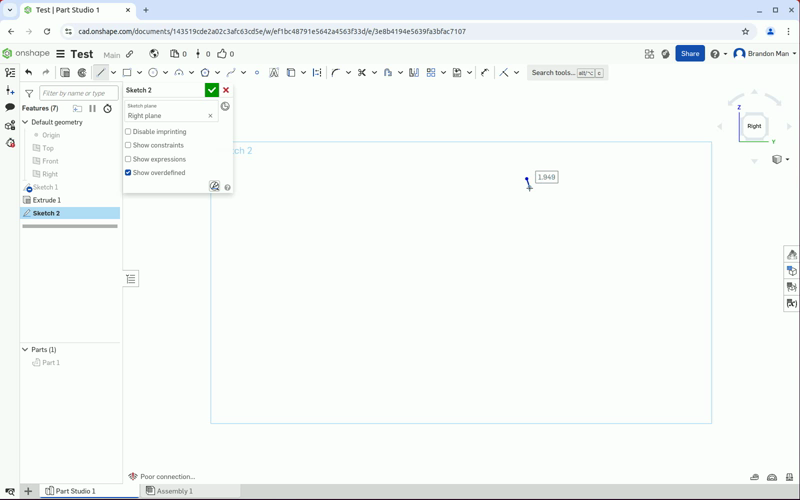
mouse_move(559, 187)
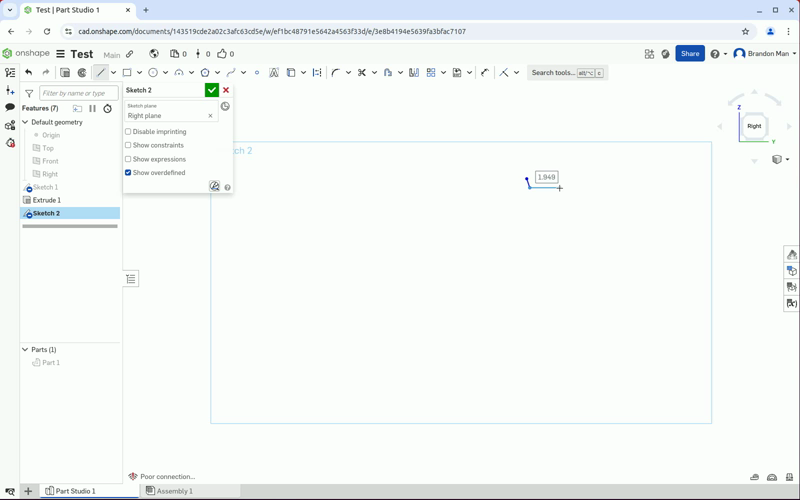
mouse_move(533, 187)
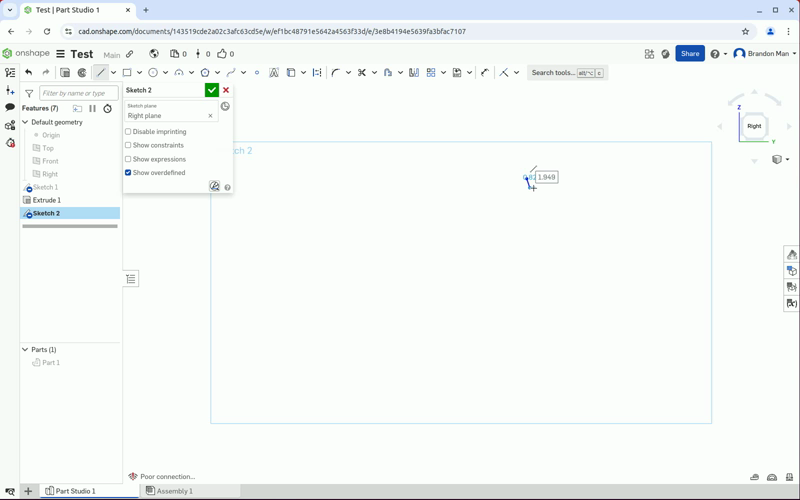
scroll(6)
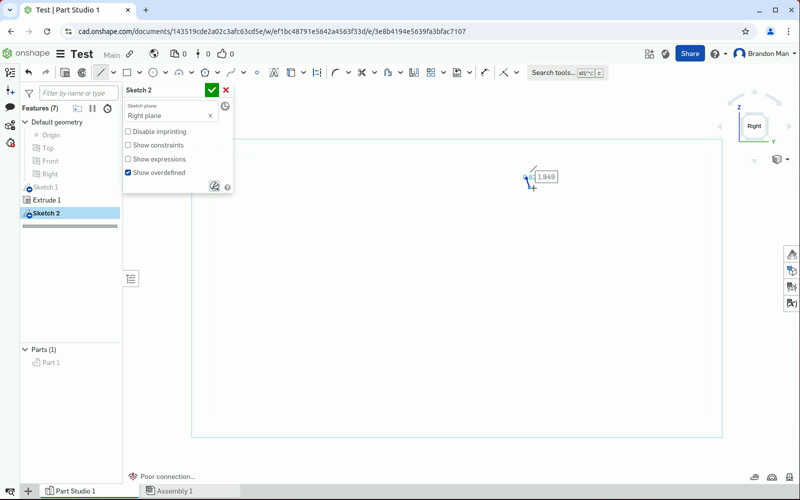
scroll(6)
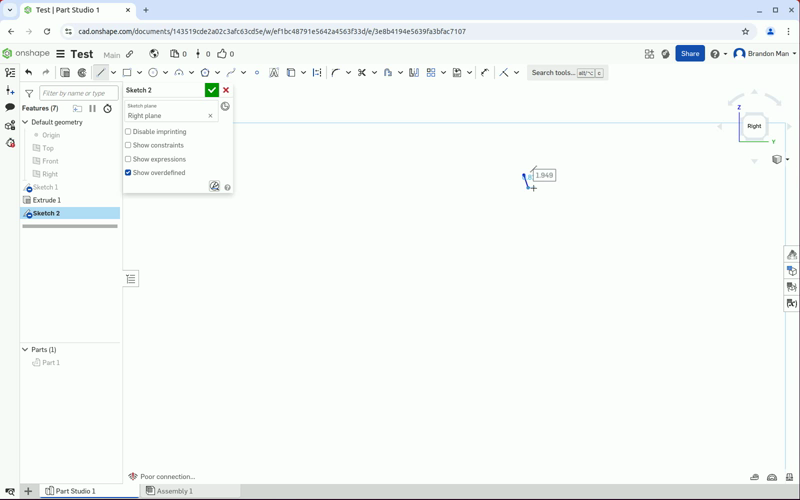
scroll(6)
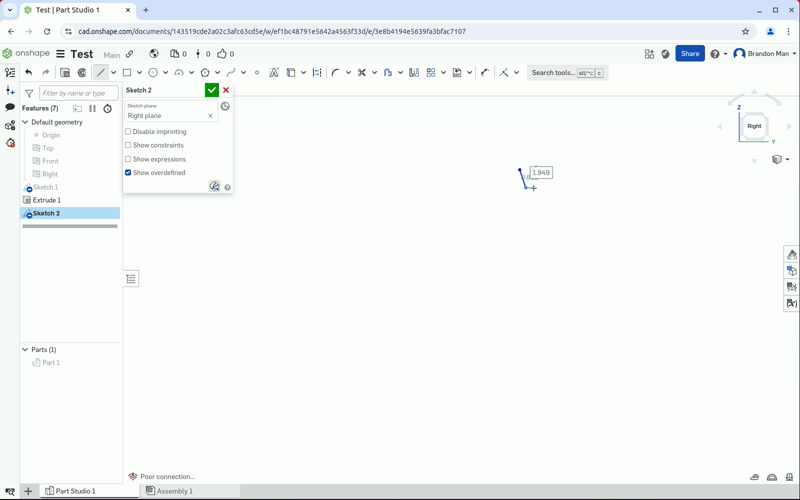
scroll(6)
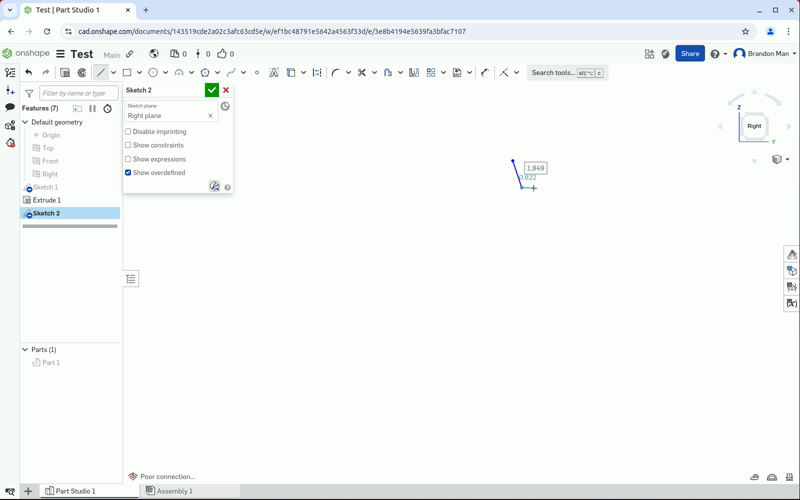
scroll(6)
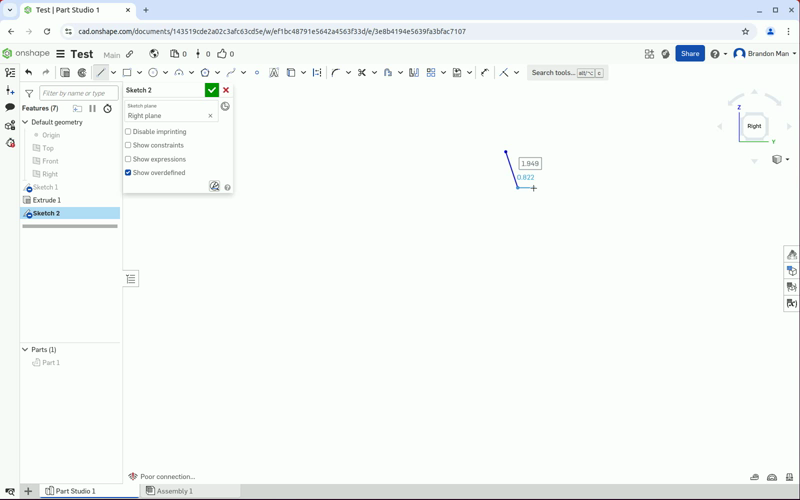
scroll(6)
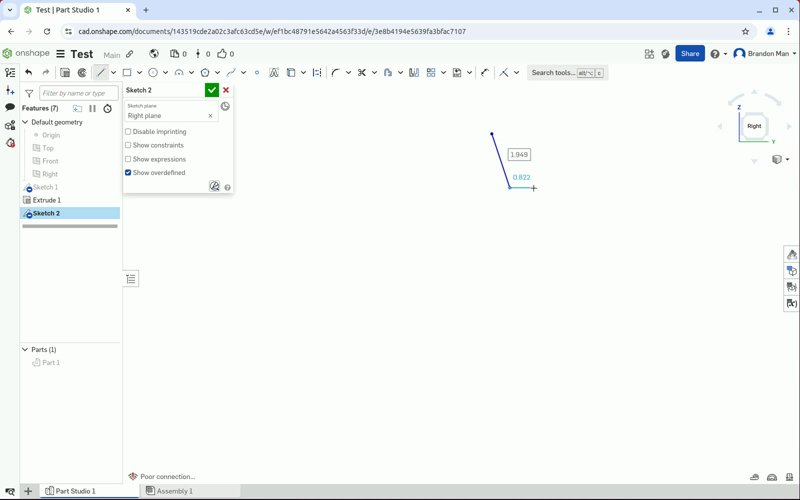
scroll(6)
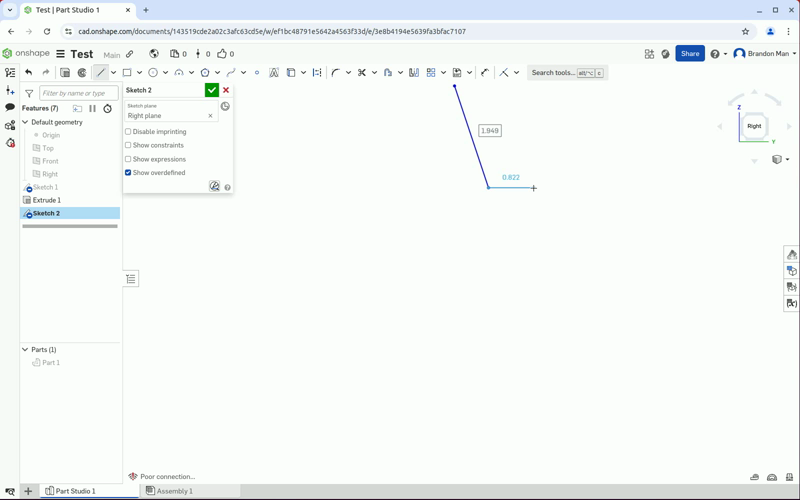
click(533, 187)
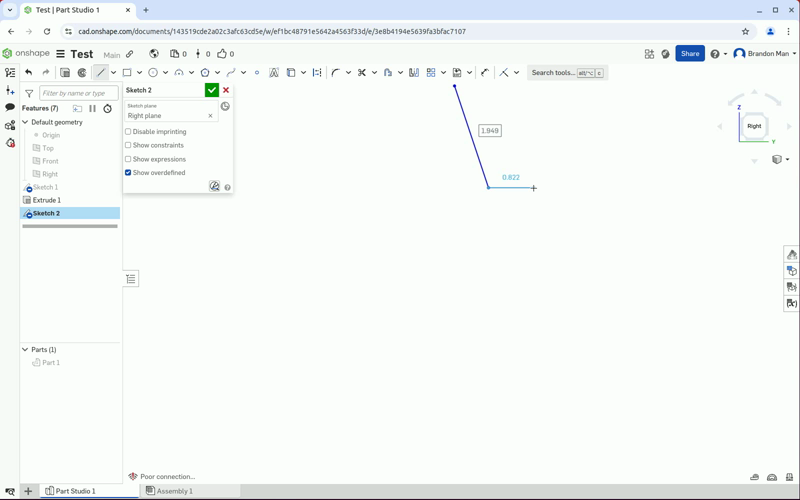
scroll(-6)
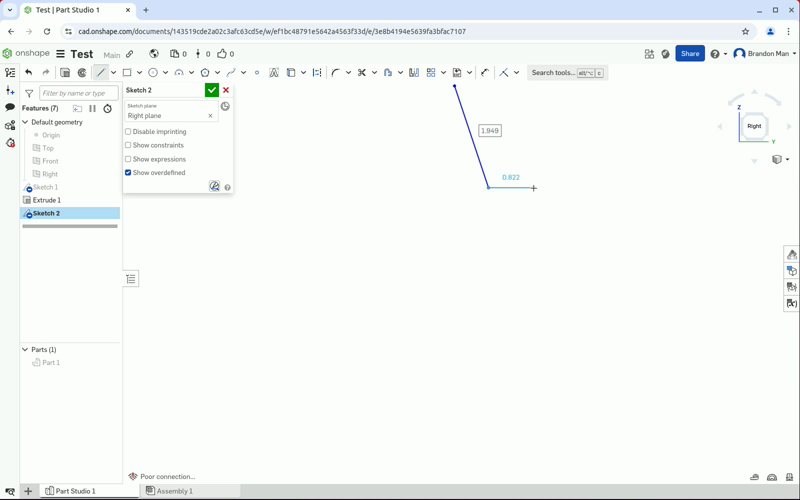
scroll(-6)
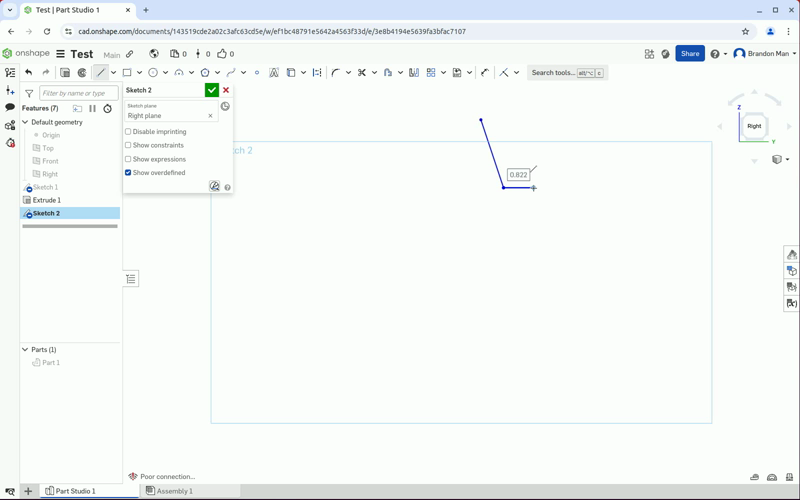
scroll(-6)
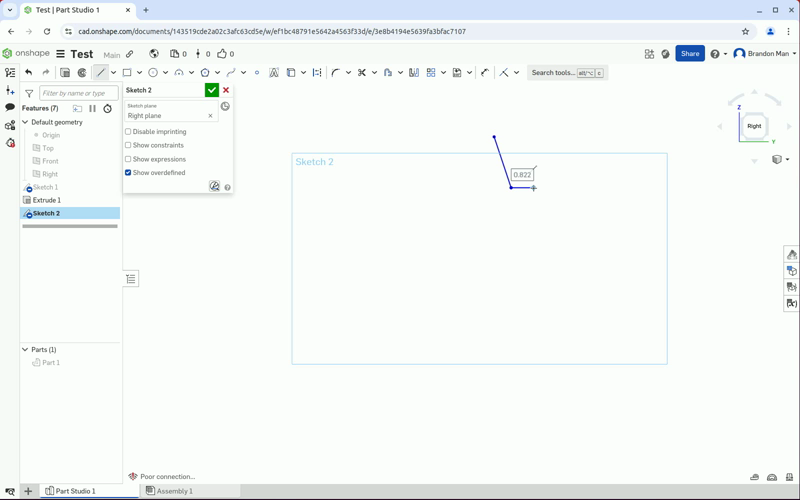
scroll(-6)
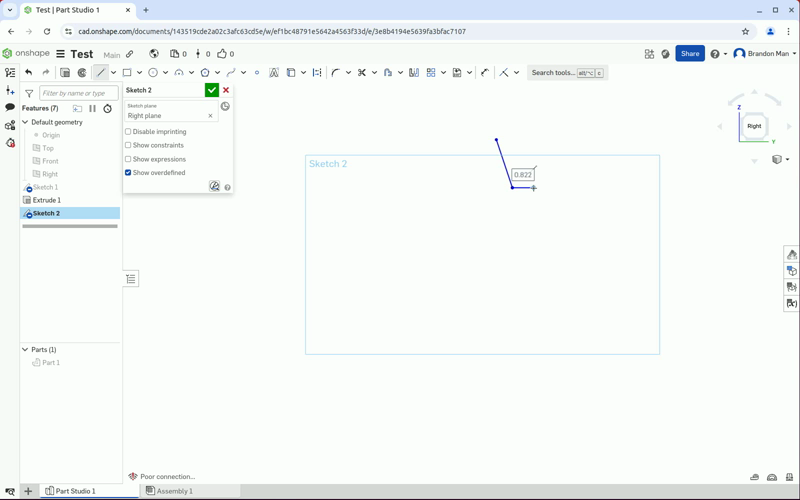
scroll(-6)
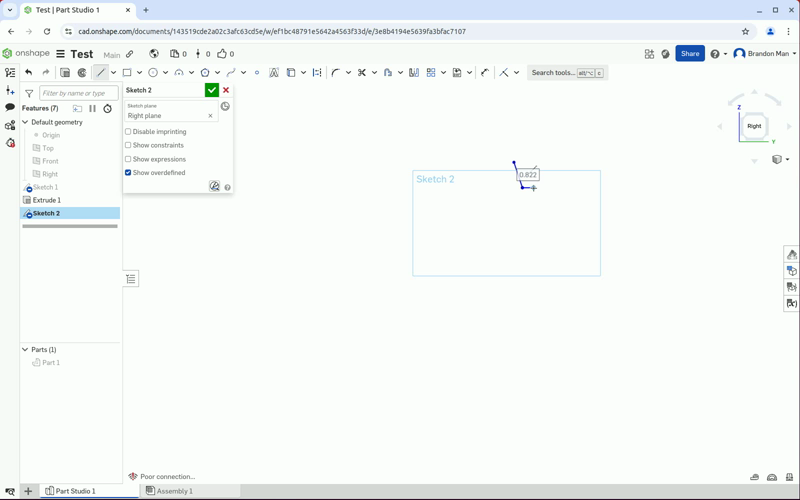
scroll(-6)
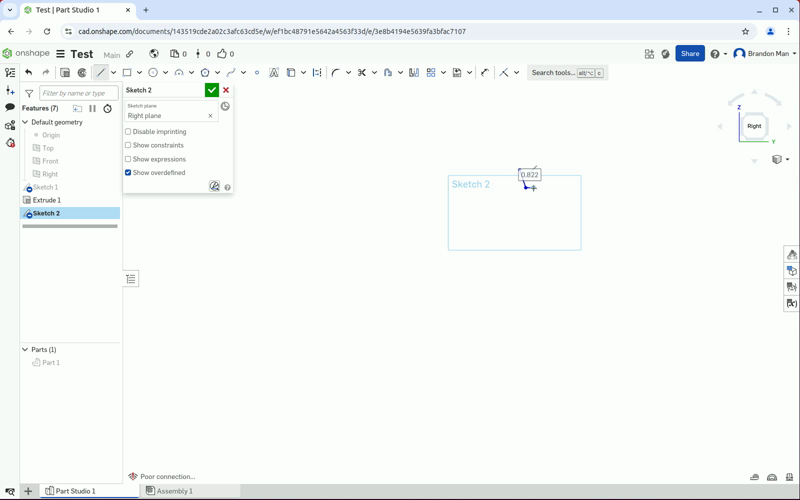
scroll(-6)
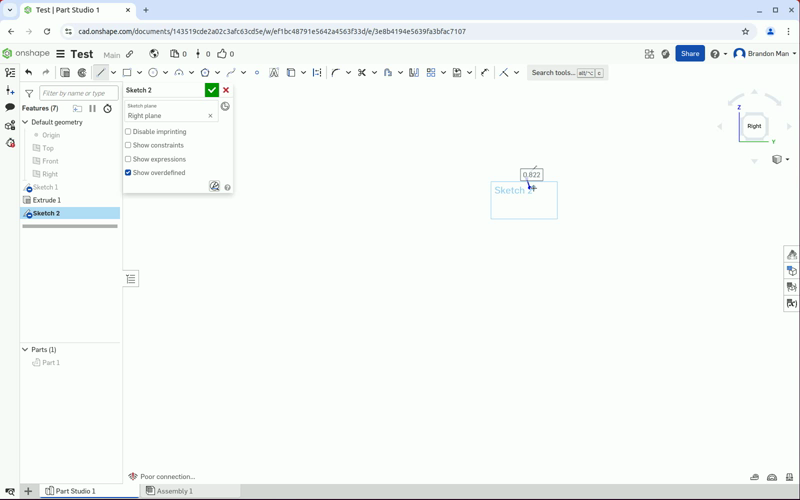
key_up(shift)
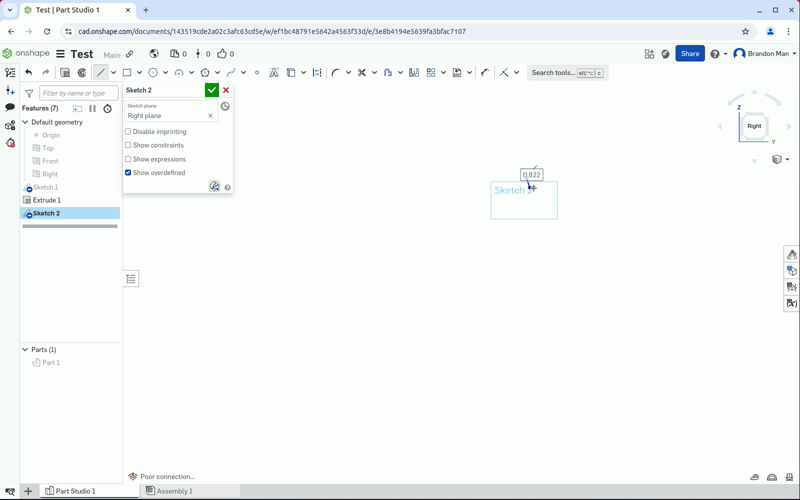
key_down(shift)
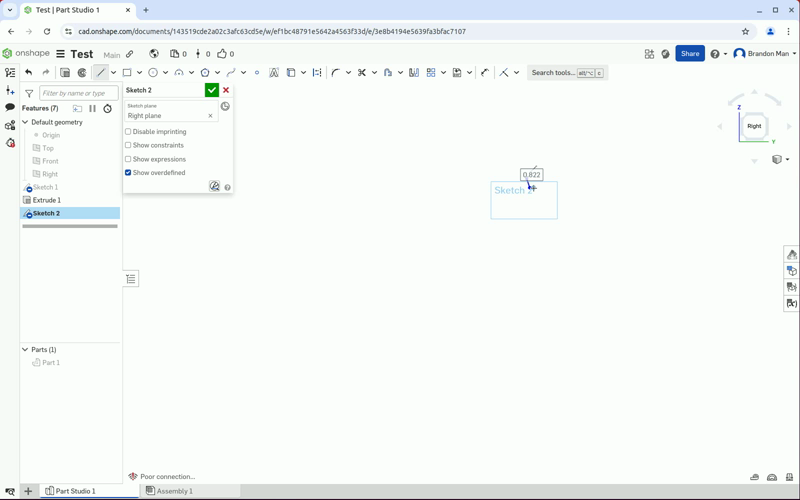
mouse_move(563, 187)
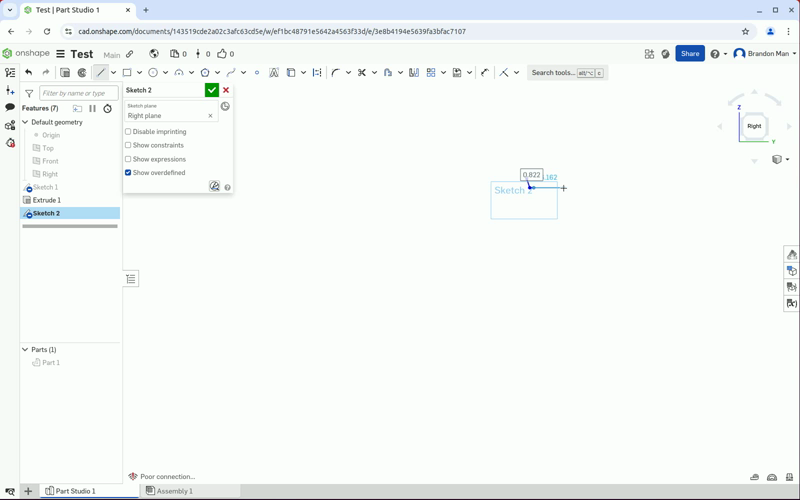
mouse_move(533, 178)
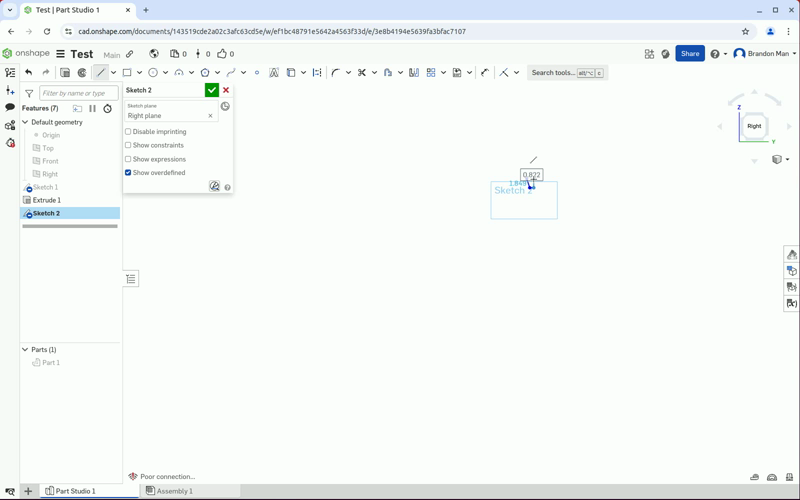
click(533, 178)
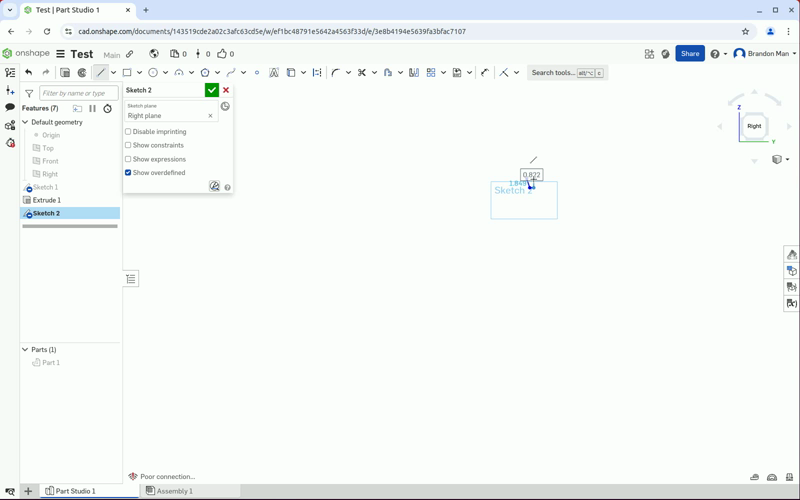
key_up(shift)
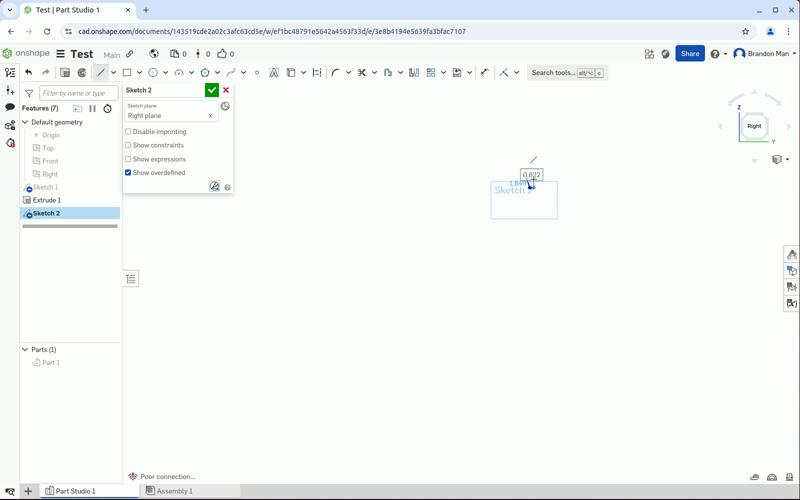
mouse_move(563, 178)
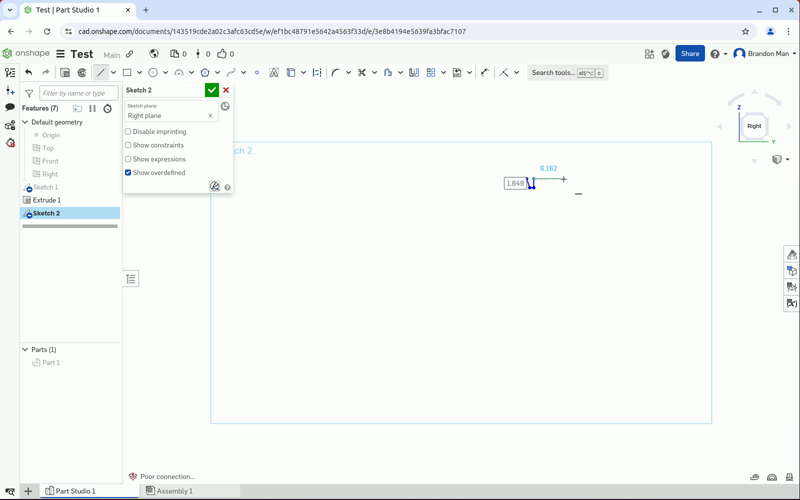
key_down(shift)
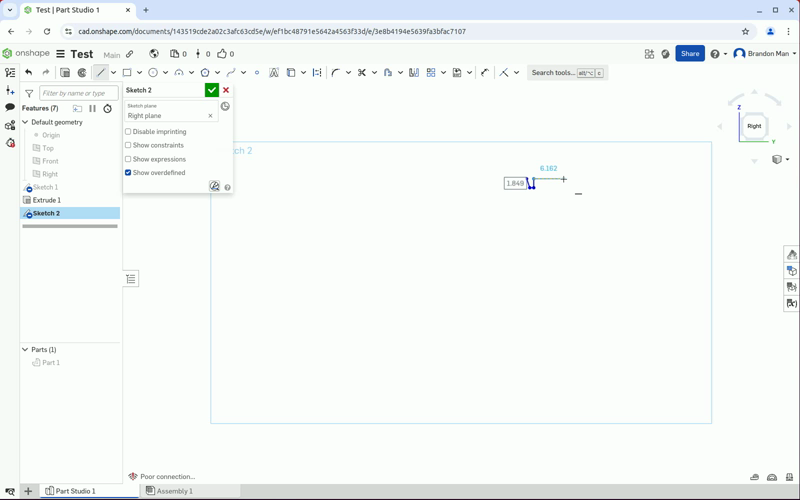
mouse_move(526, 178)
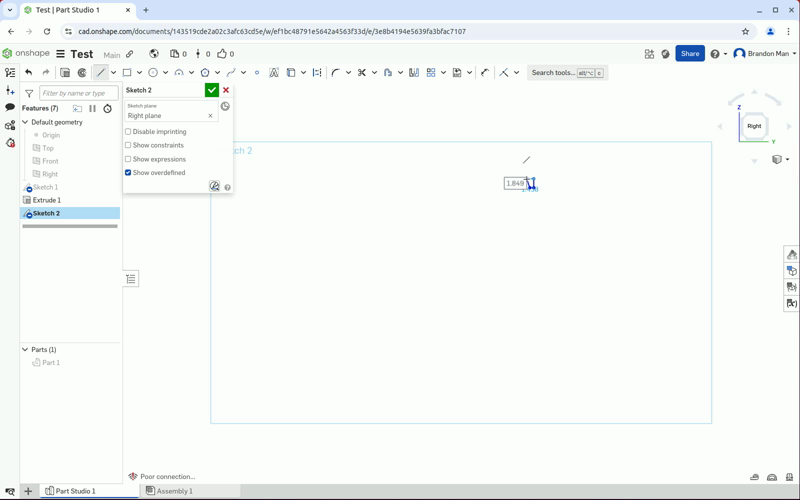
scroll(6)
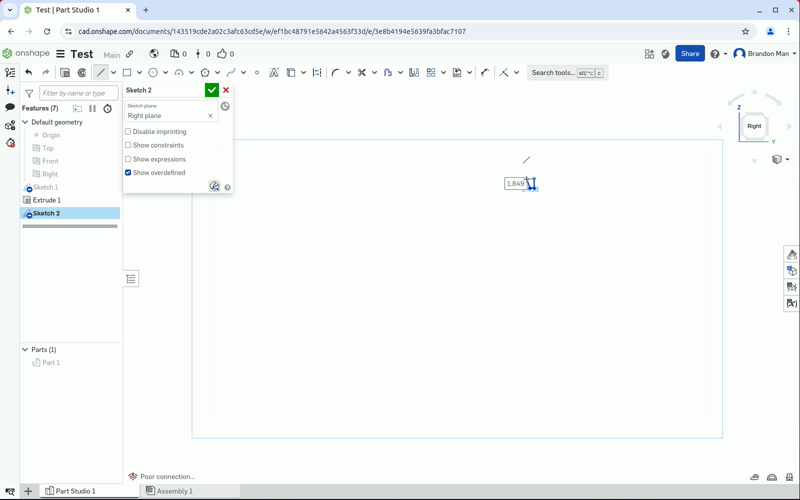
scroll(6)
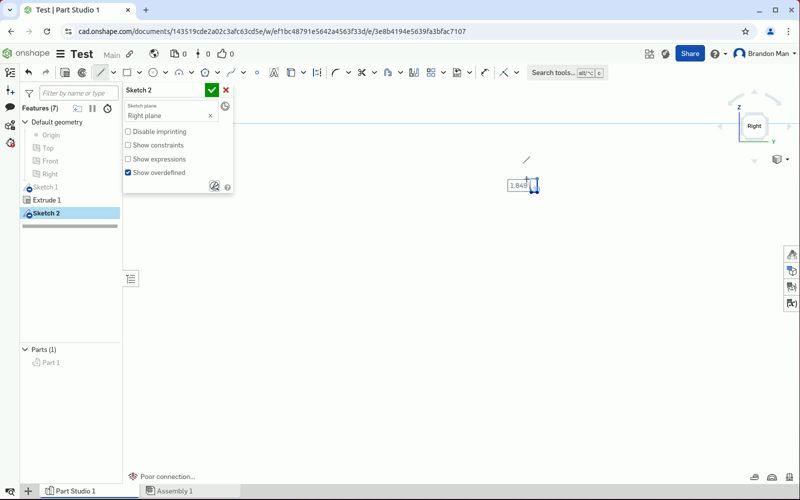
scroll(6)
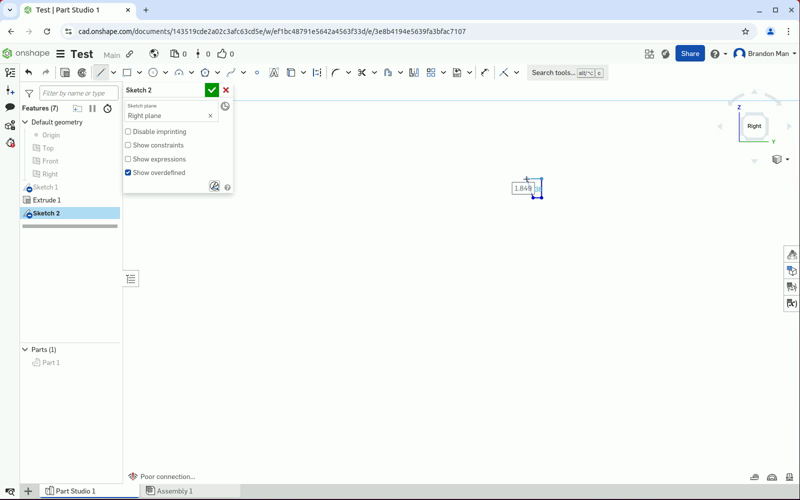
scroll(6)
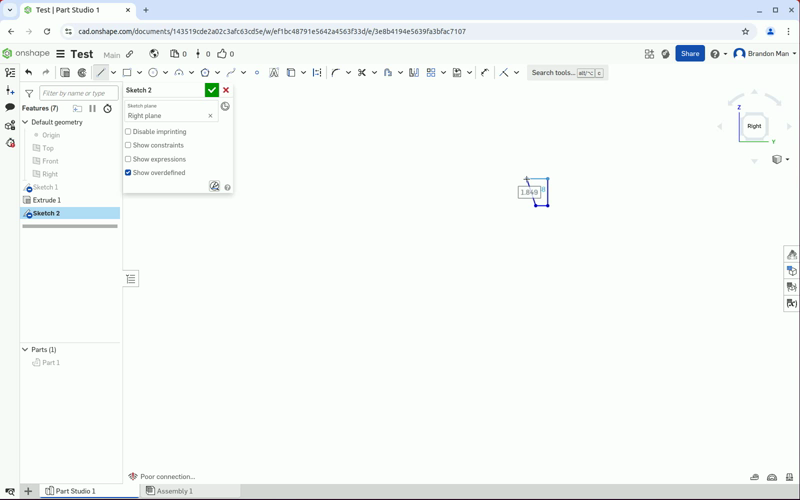
scroll(6)
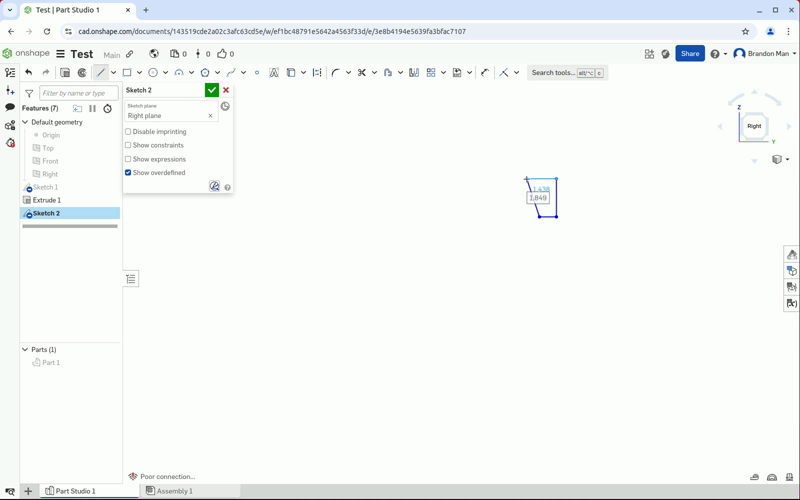
scroll(6)
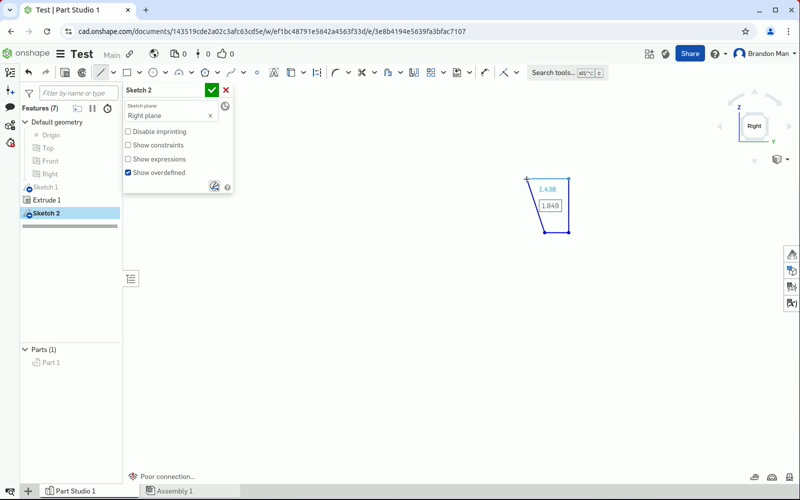
scroll(6)
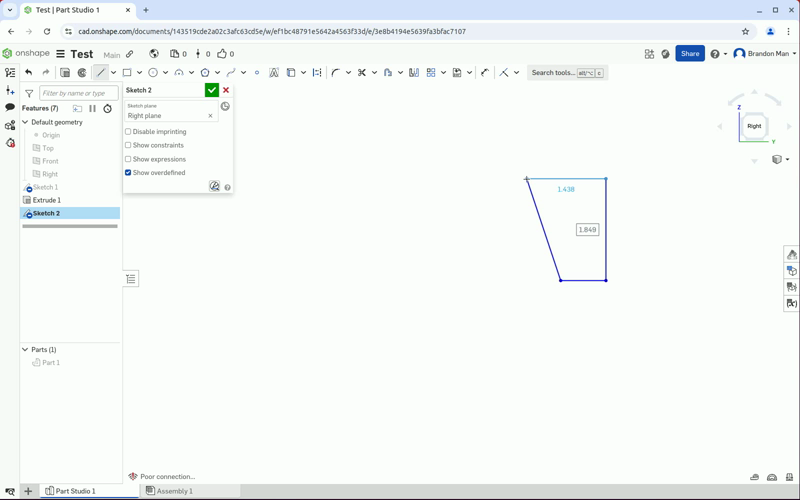
key_up(shift)
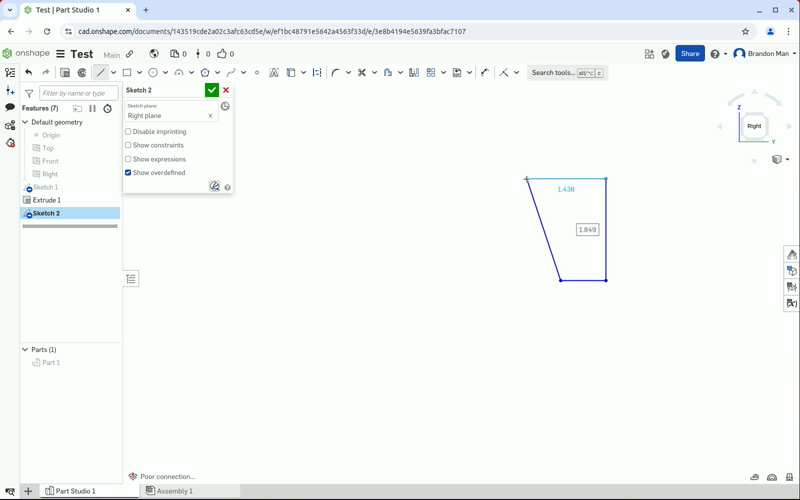
click(526, 178)
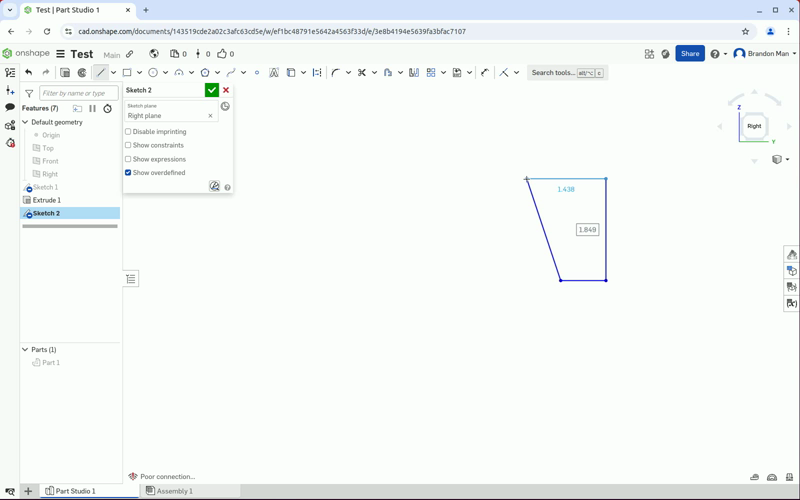
scroll(-6)
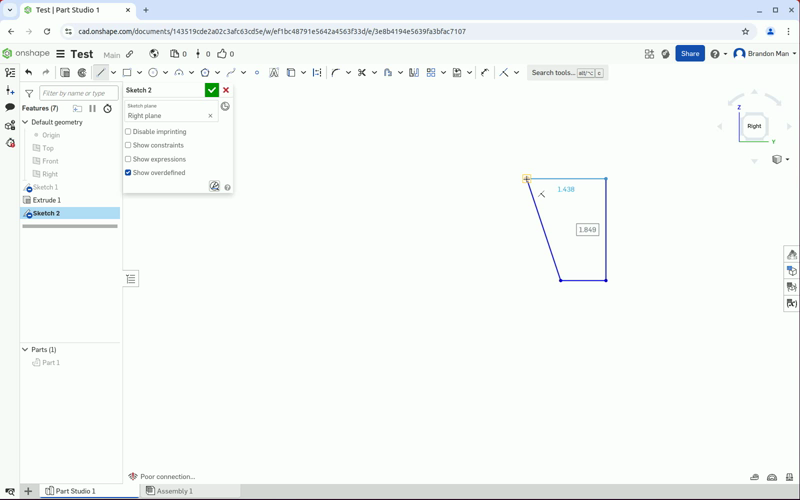
scroll(-6)
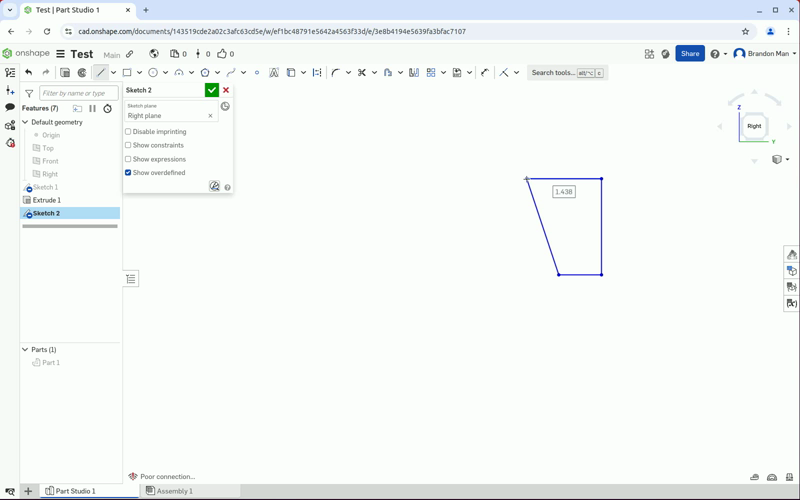
scroll(-6)
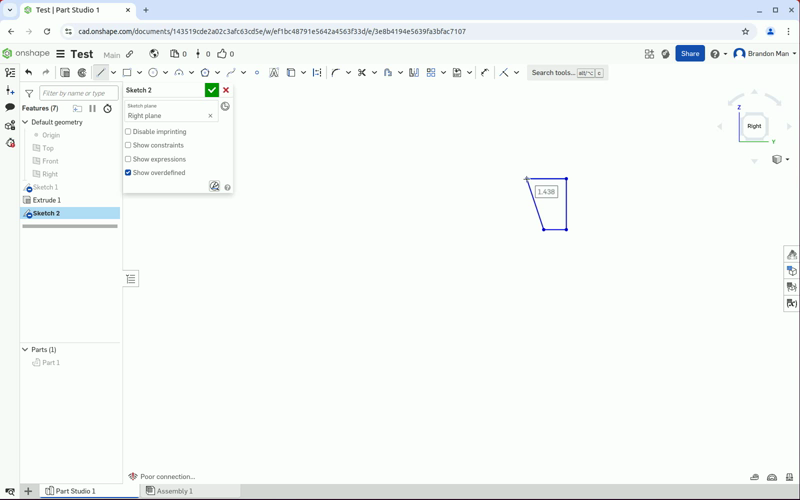
scroll(-6)
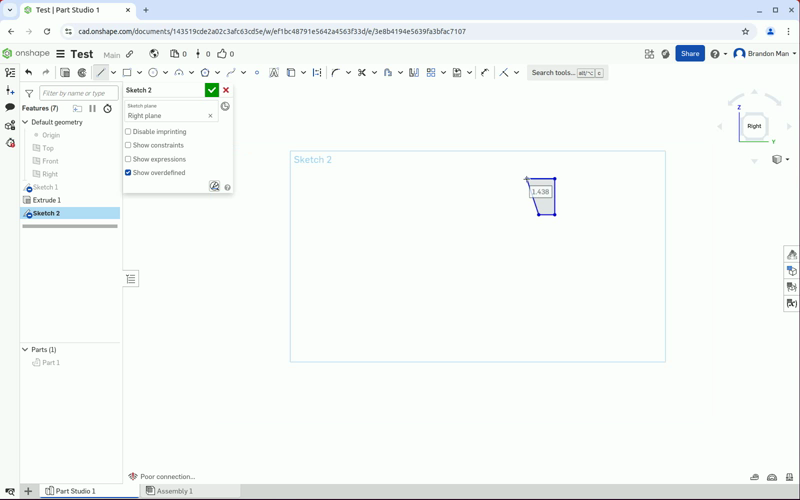
scroll(-6)
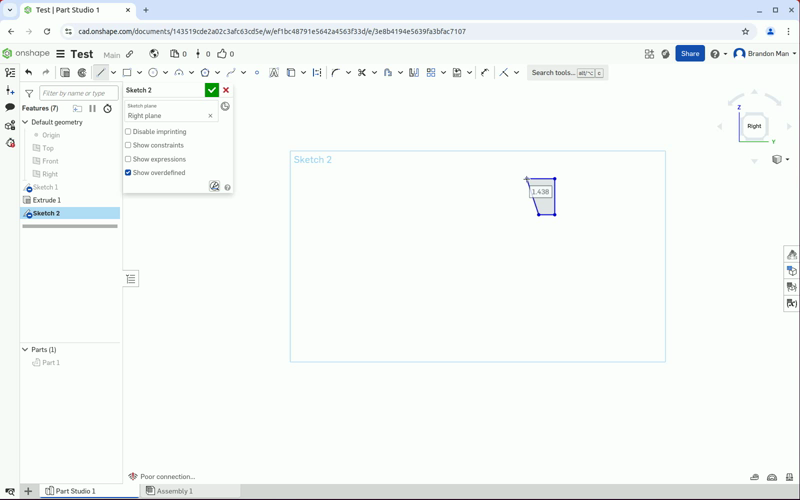
scroll(-6)
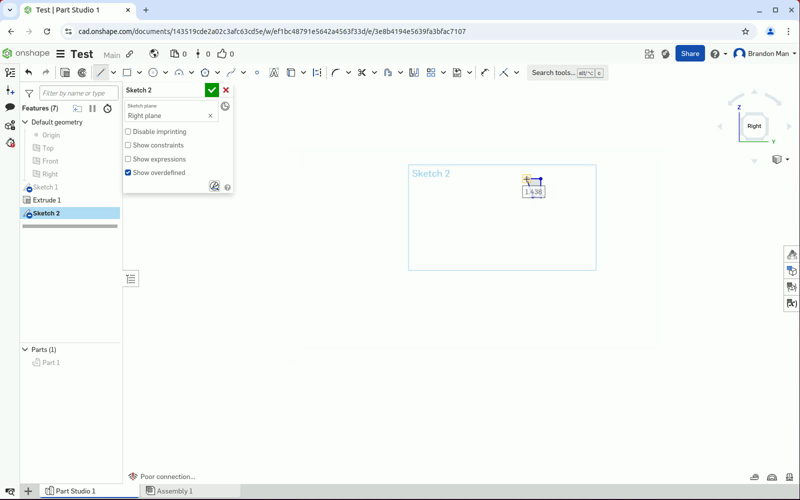
scroll(-6)
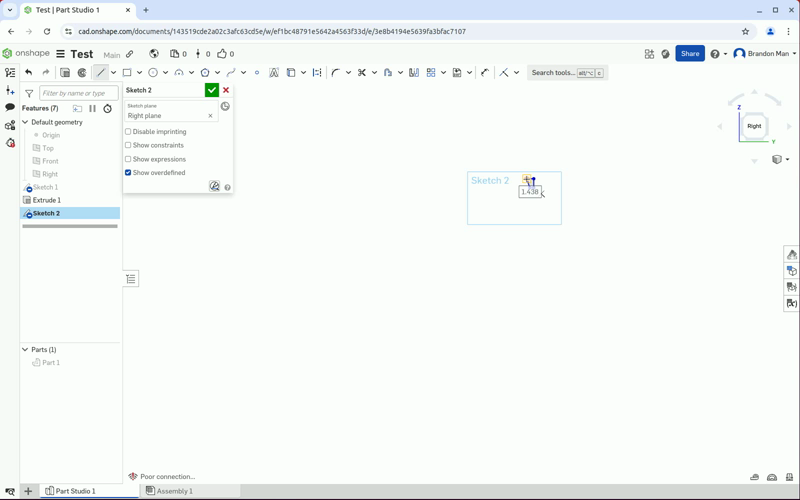
key(esc)
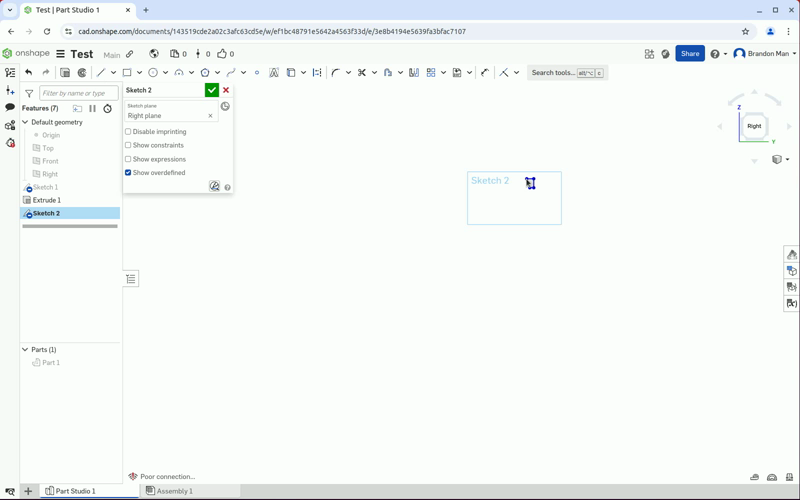
mouse_move(529, 182)
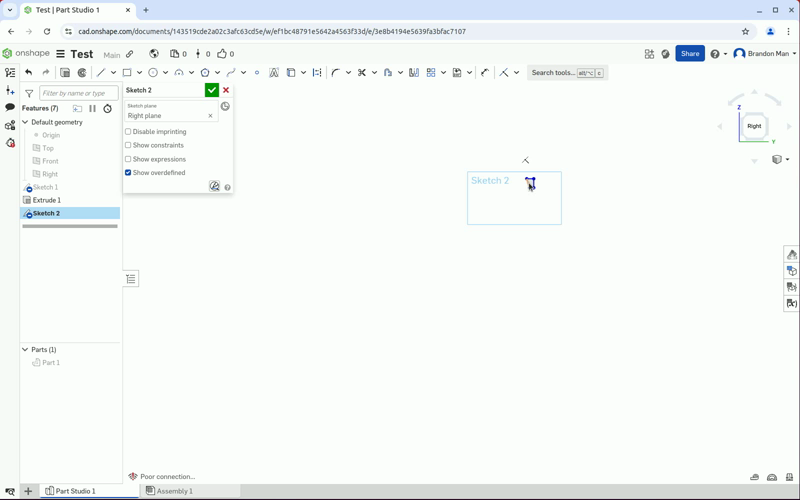
scroll(6)
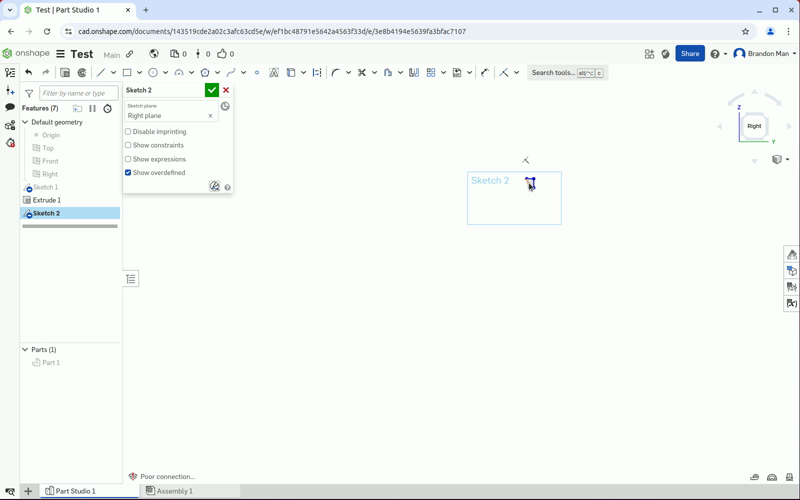
scroll(6)
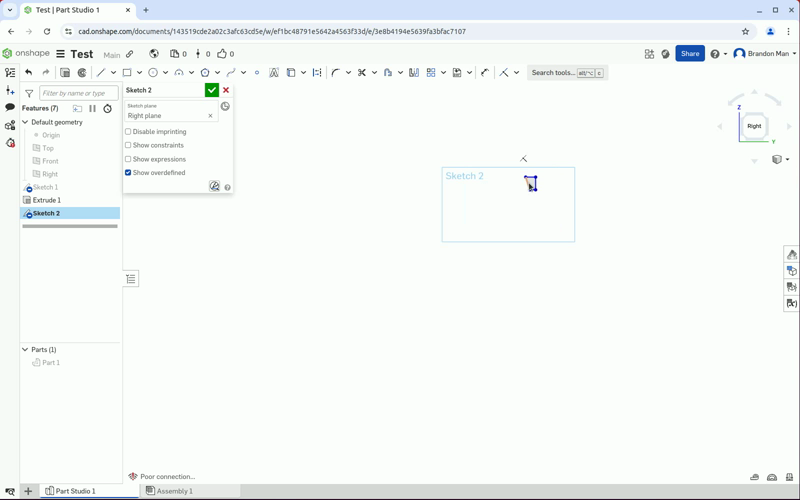
scroll(6)
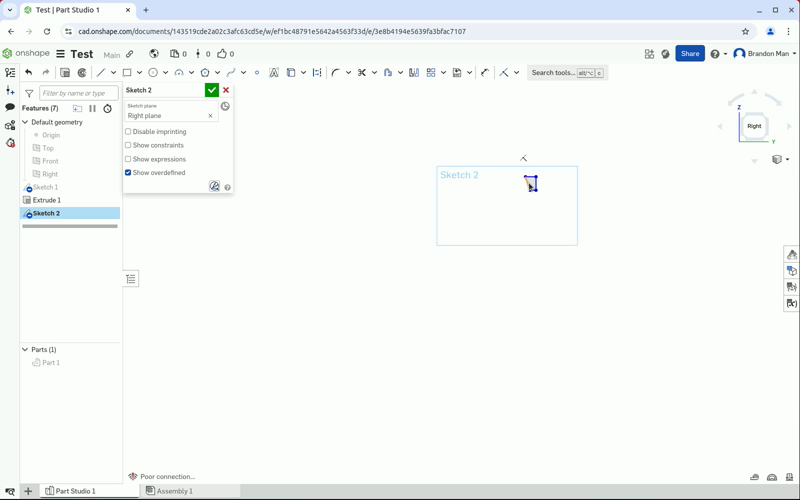
scroll(6)
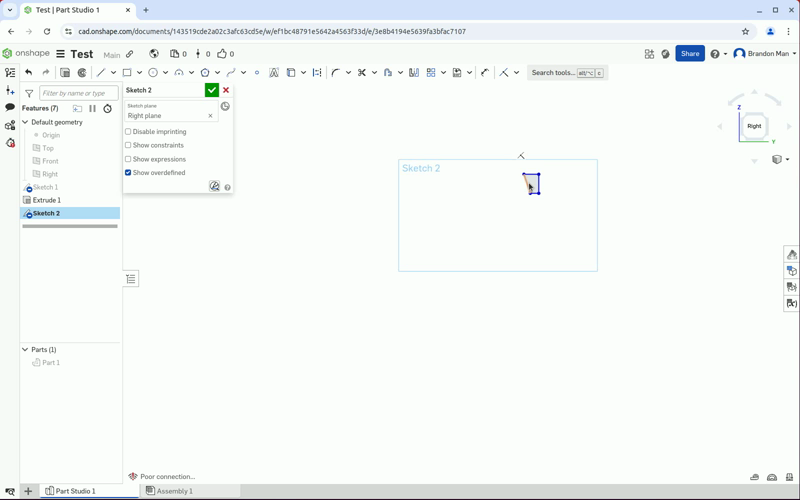
scroll(6)
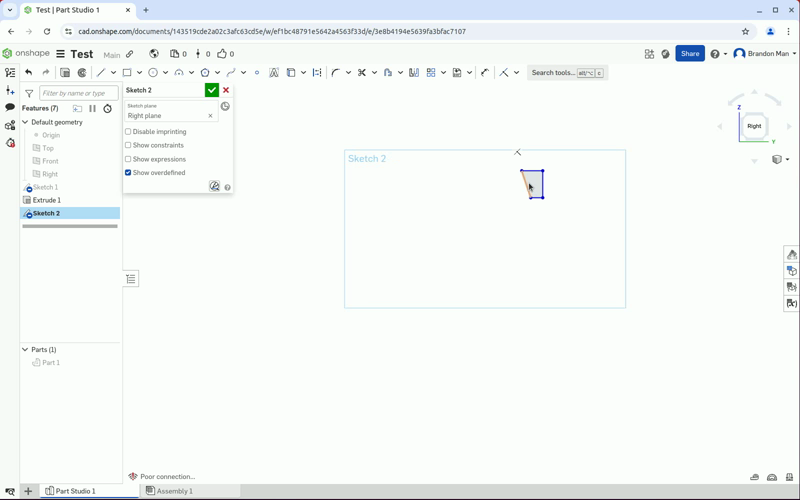
scroll(6)
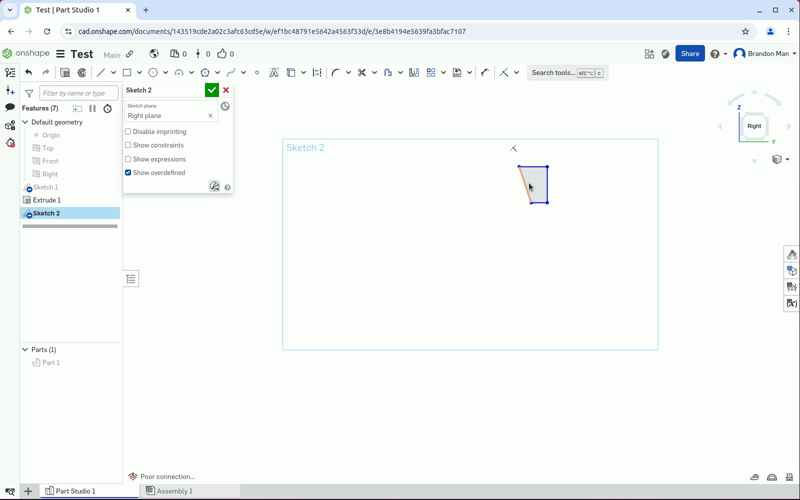
scroll(6)
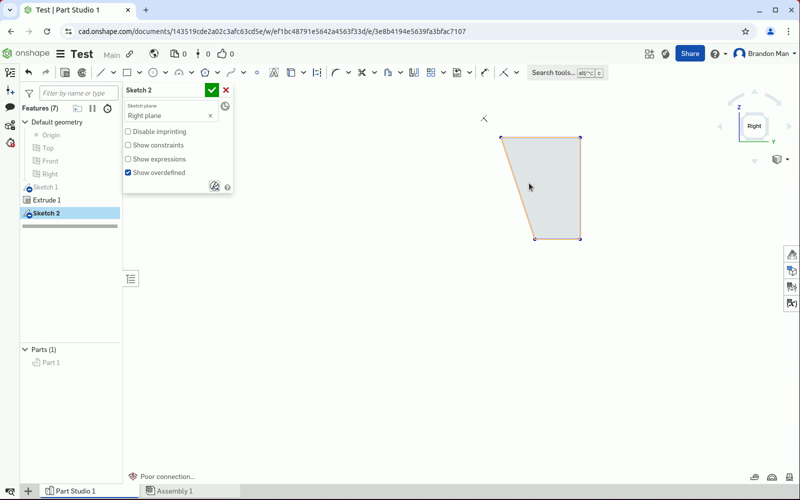
click(529, 182)
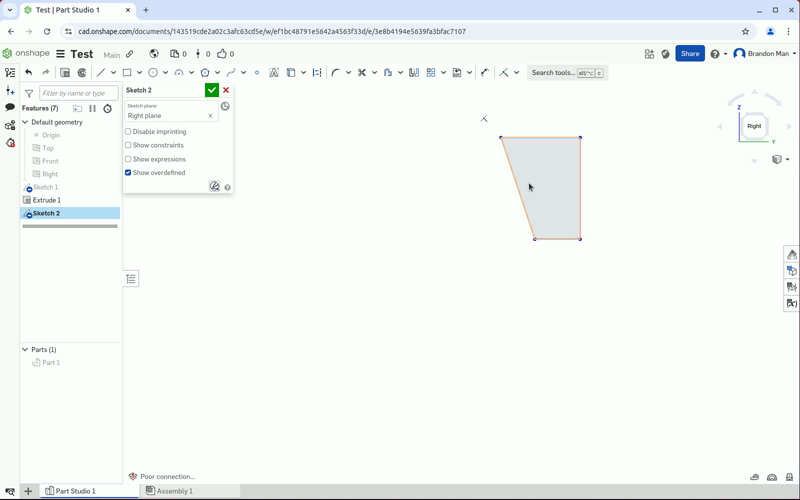
scroll(-6)
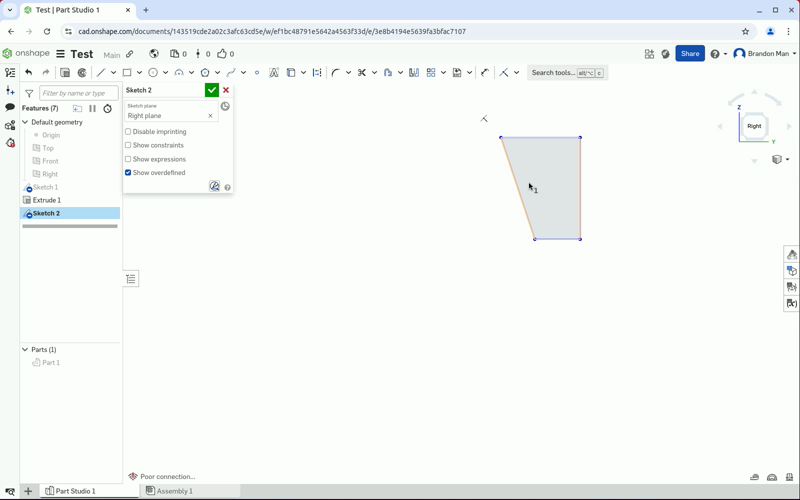
scroll(-6)
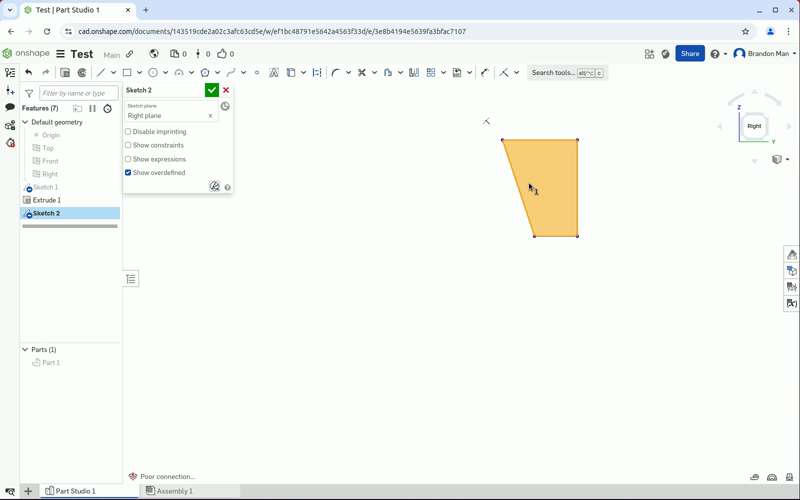
scroll(-6)
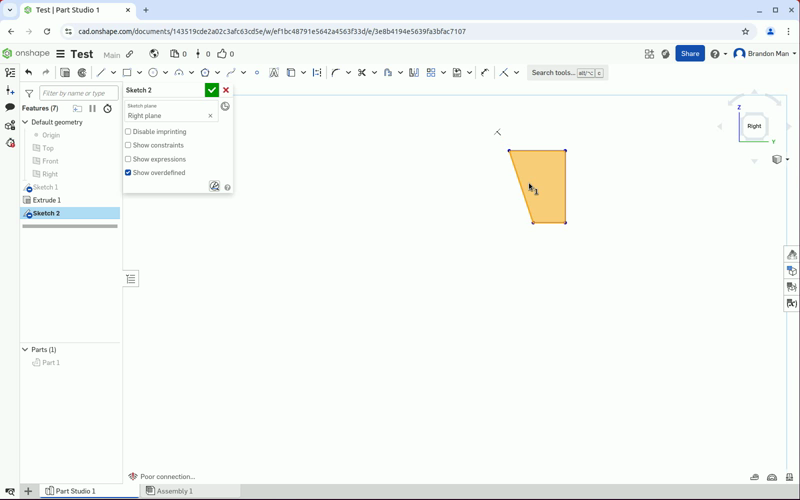
scroll(-6)
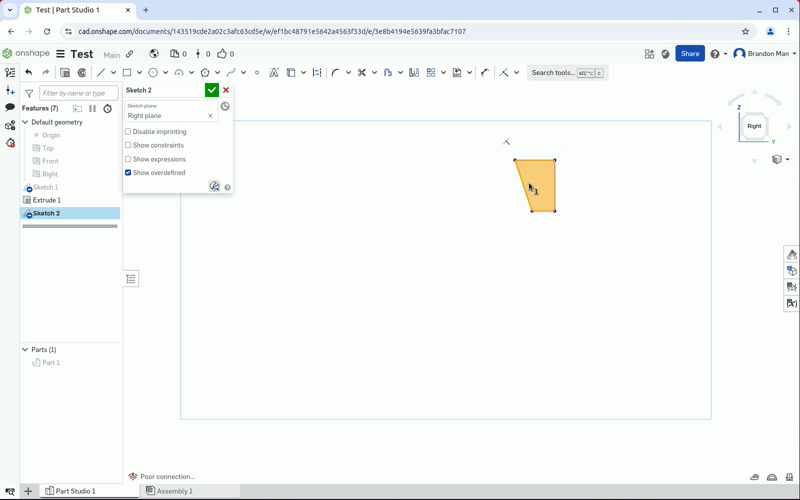
scroll(-6)
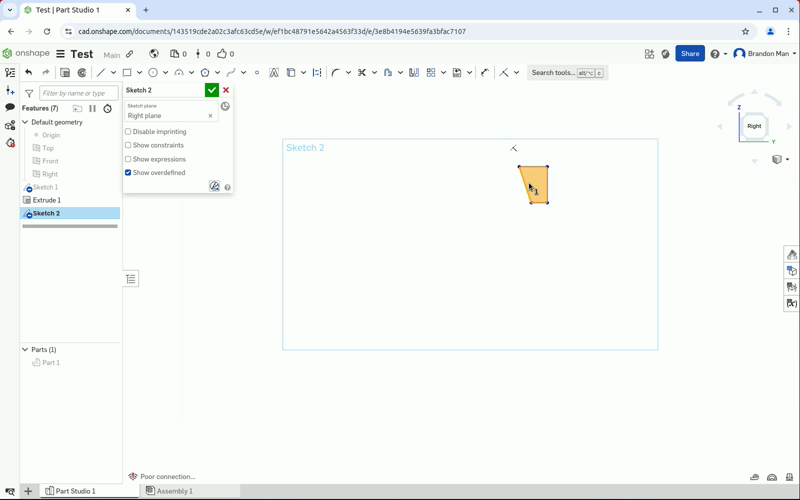
scroll(-6)
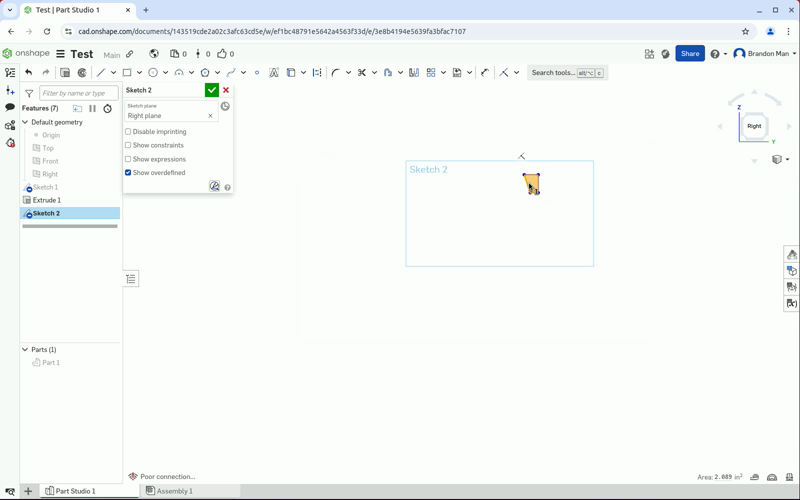
scroll(-6)
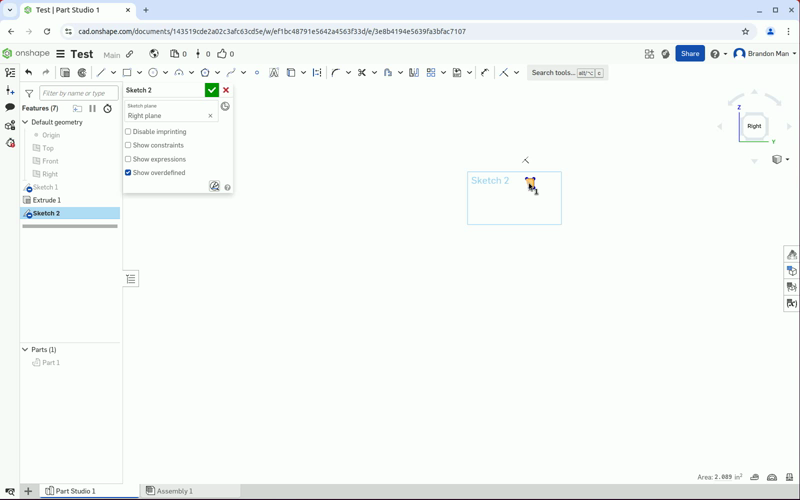
mouse_move(73, 352)
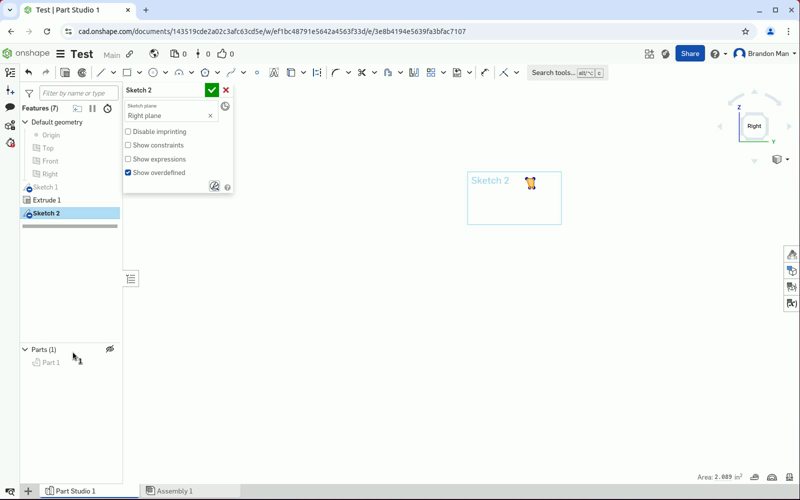
key(shift+y)
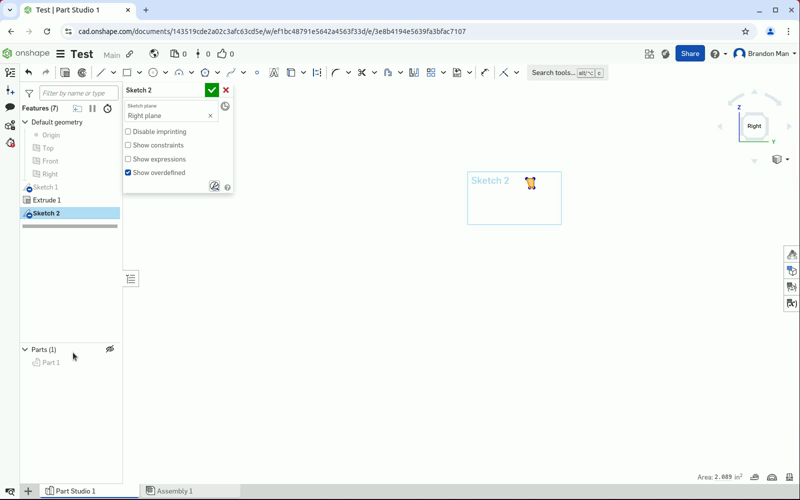
key(shift+e)
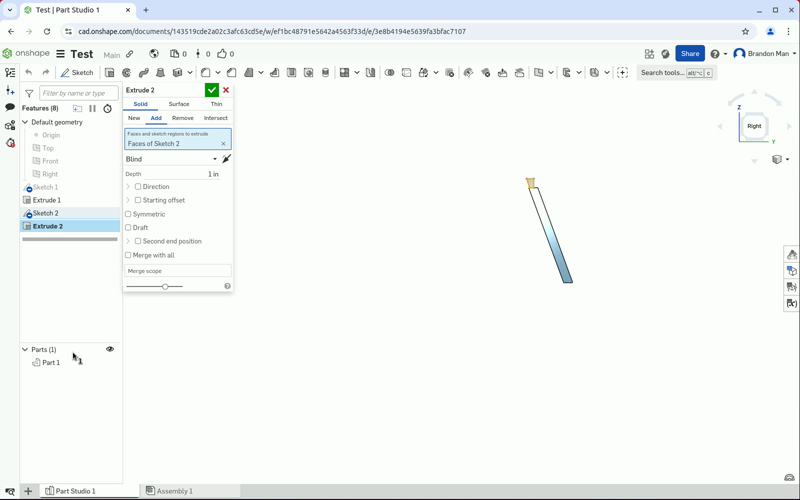
mouse_move(143, 106)
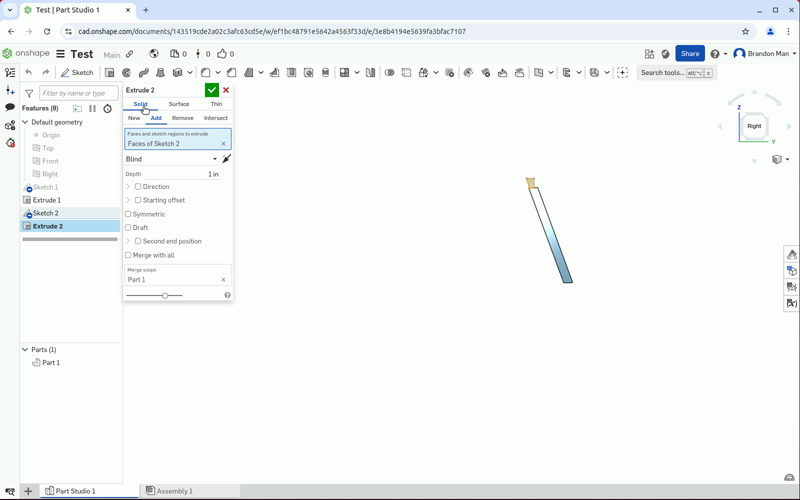
click(143, 106)
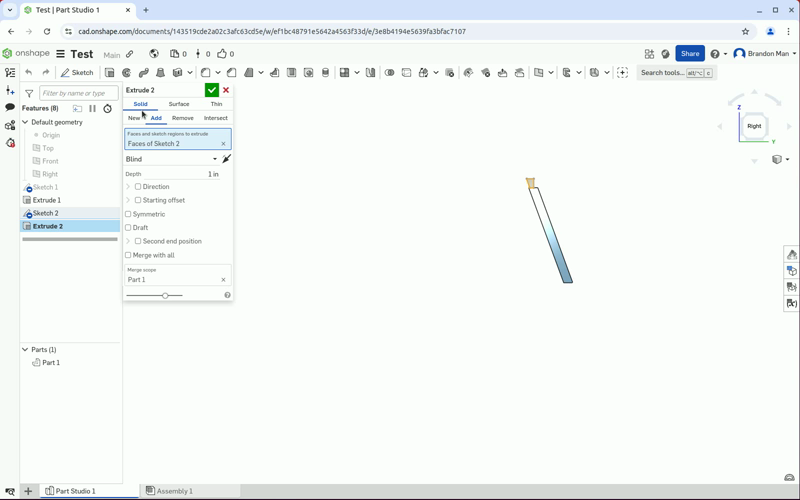
mouse_move(137, 120)
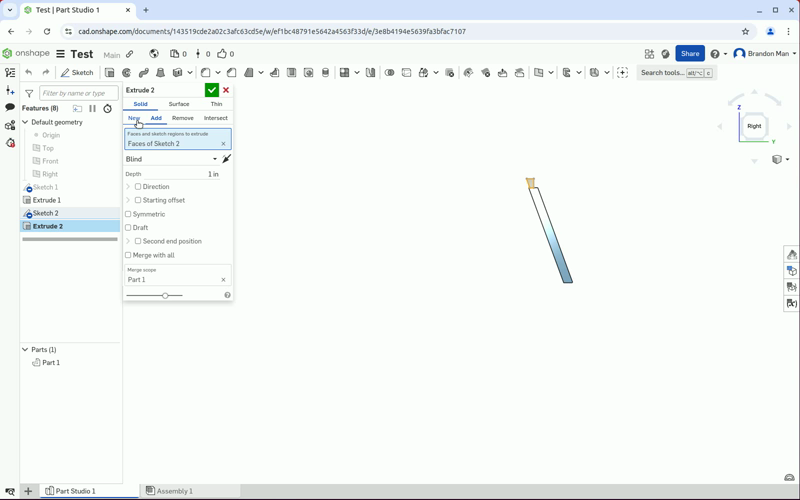
click(137, 120)
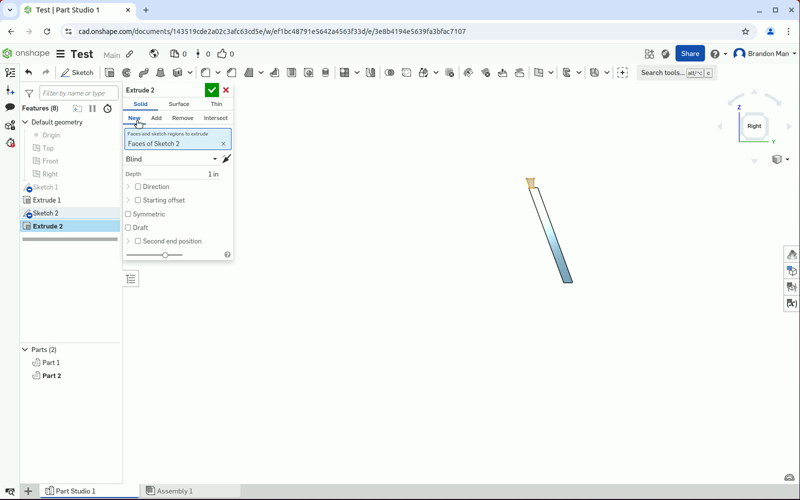
key(tab, 4)
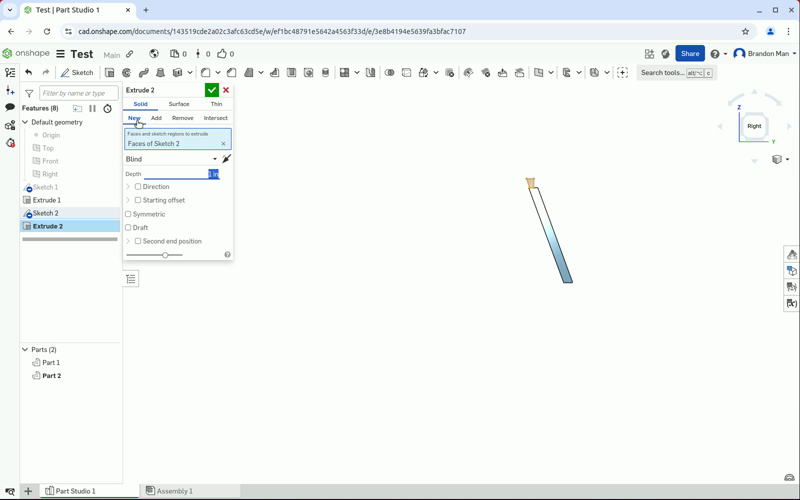
text(0.481)
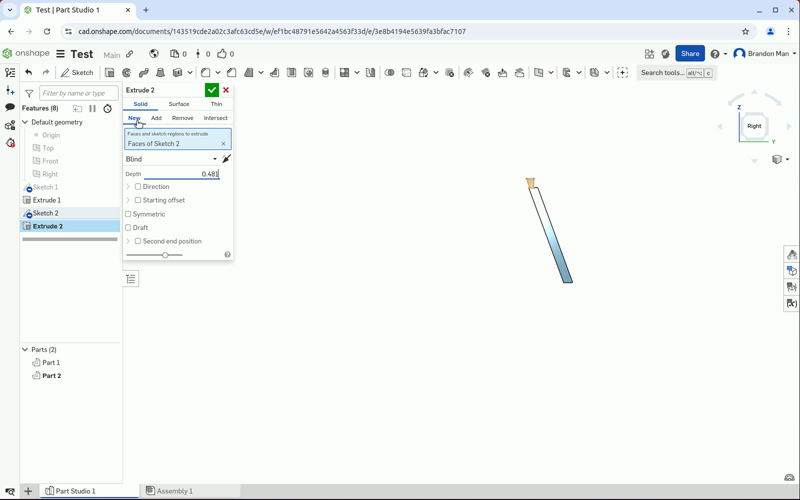
key(enter)
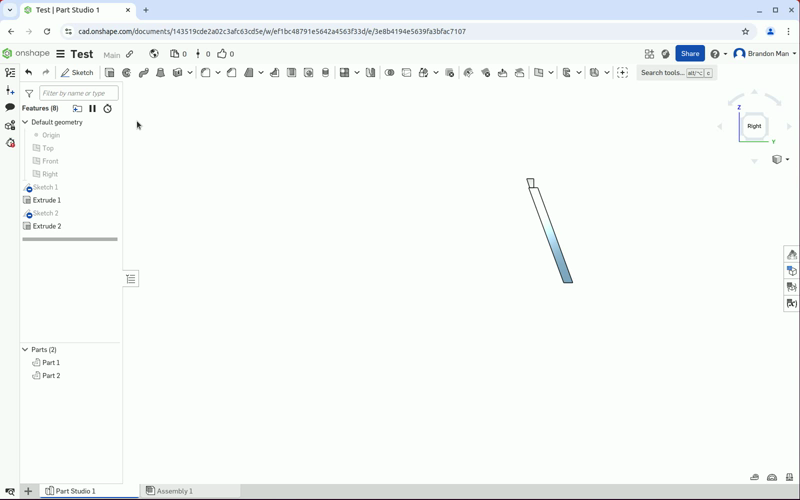
key(shift+h)
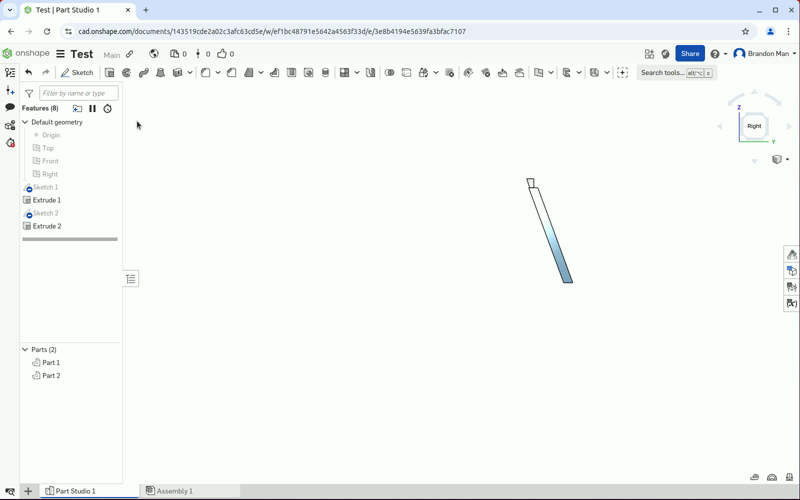
key(shift+h)
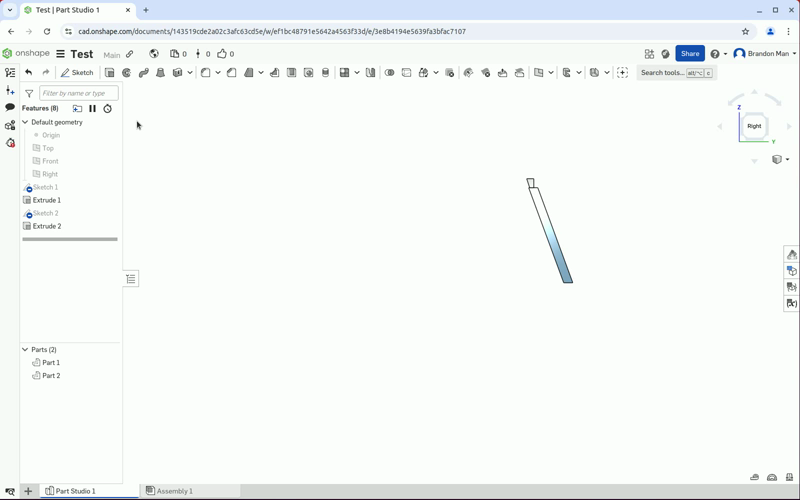
mouse_move(73, 189)
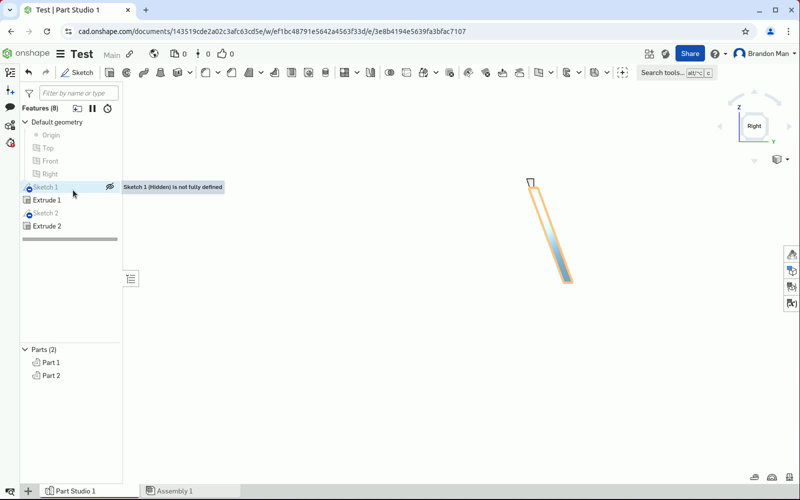
click(73, 189)
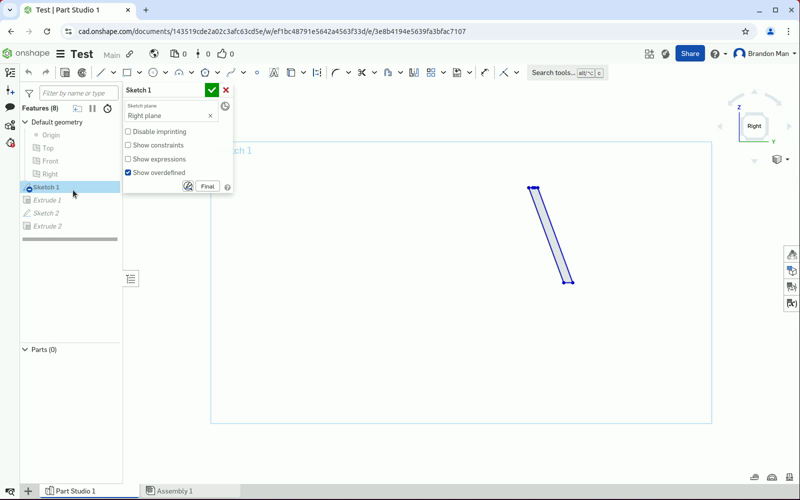
mouse_move(229, 92)
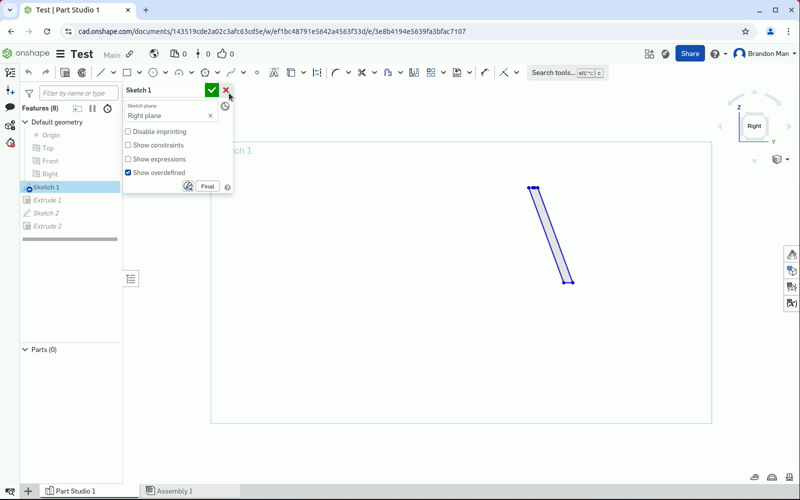
click(229, 92)
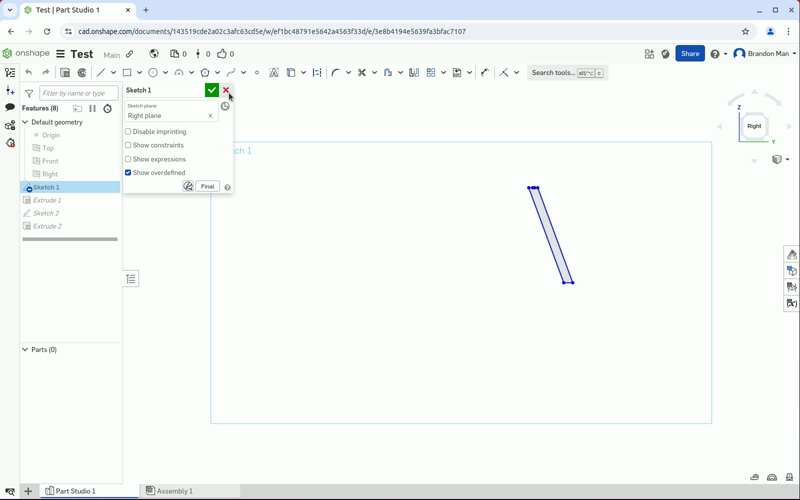
key(shift+s)
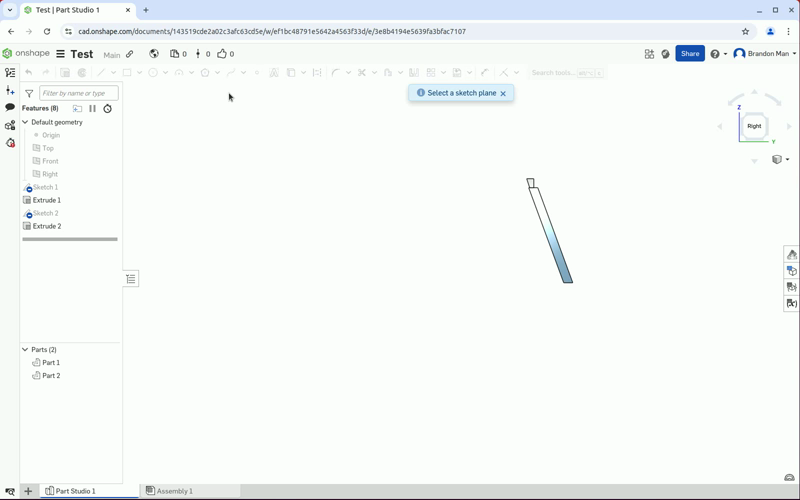
mouse_move(73, 176)
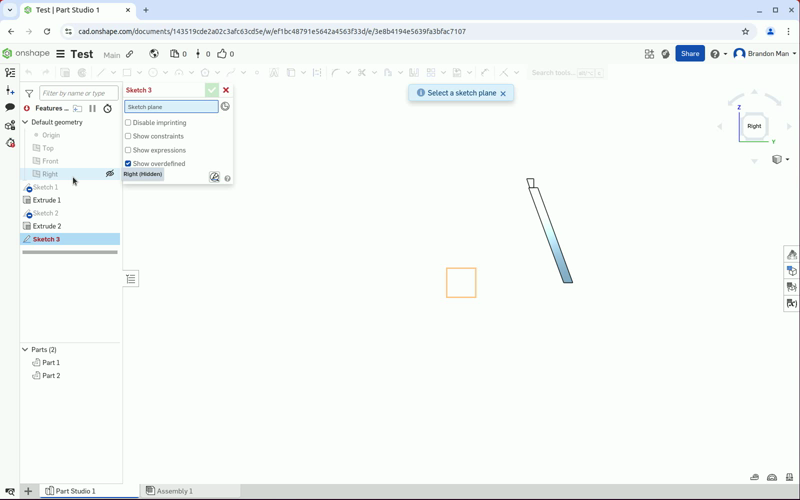
click(73, 176)
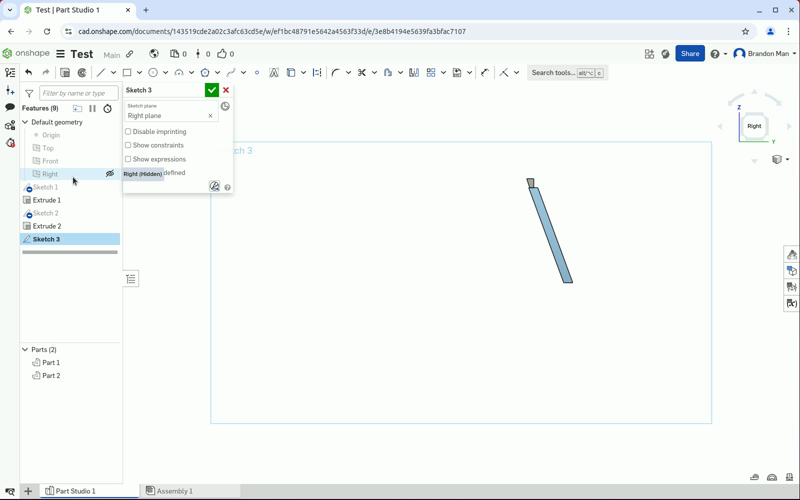
mouse_move(73, 352)
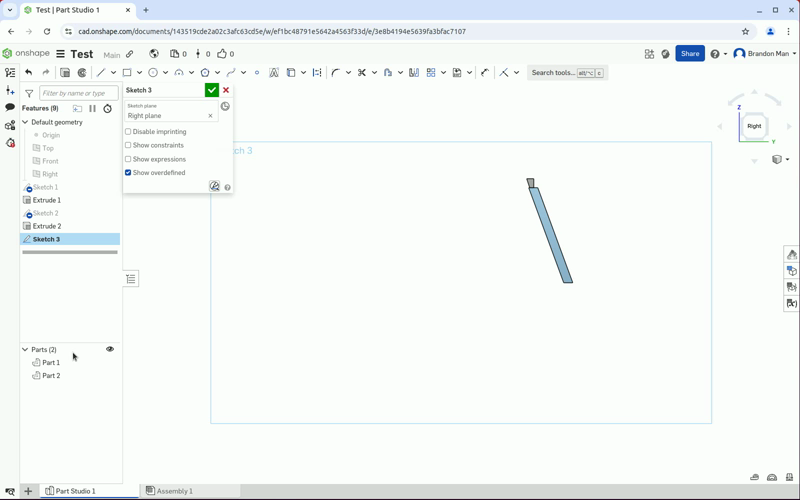
key(y)
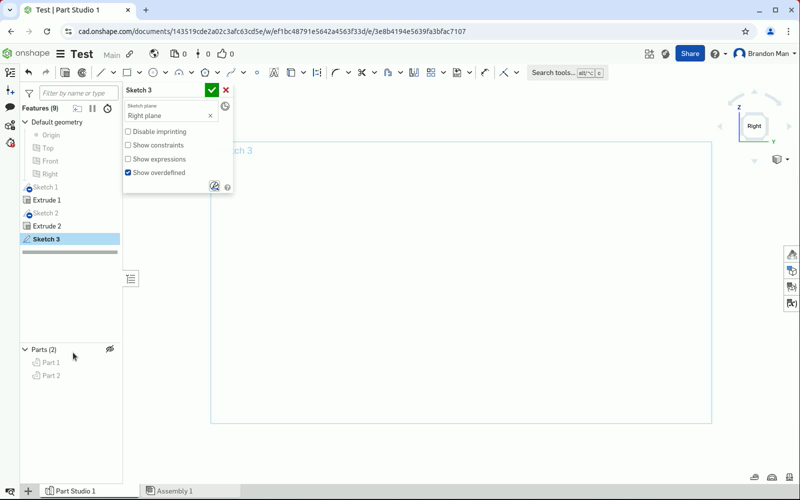
key(l)
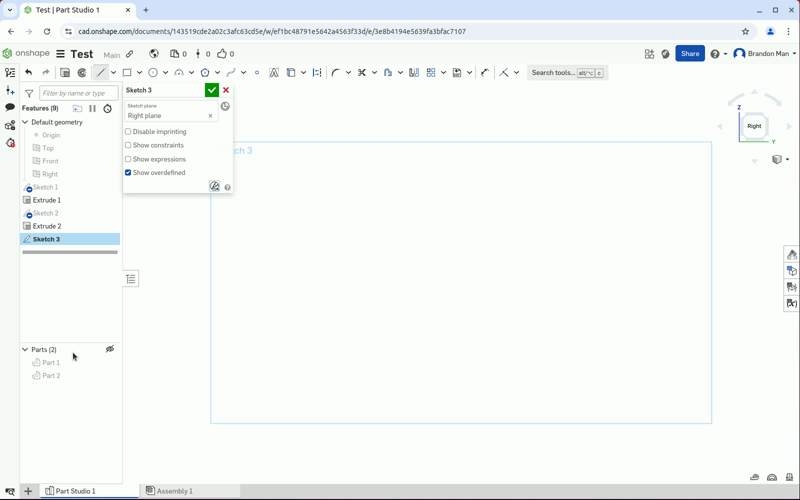
key_down(shift)
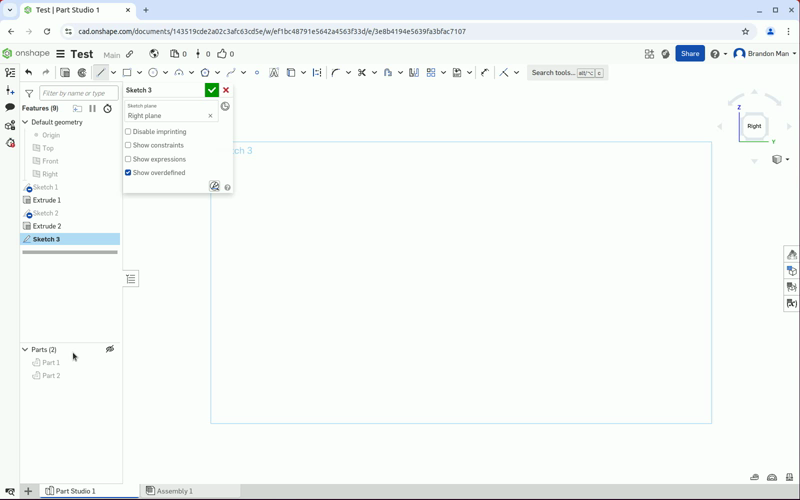
mouse_move(533, 187)
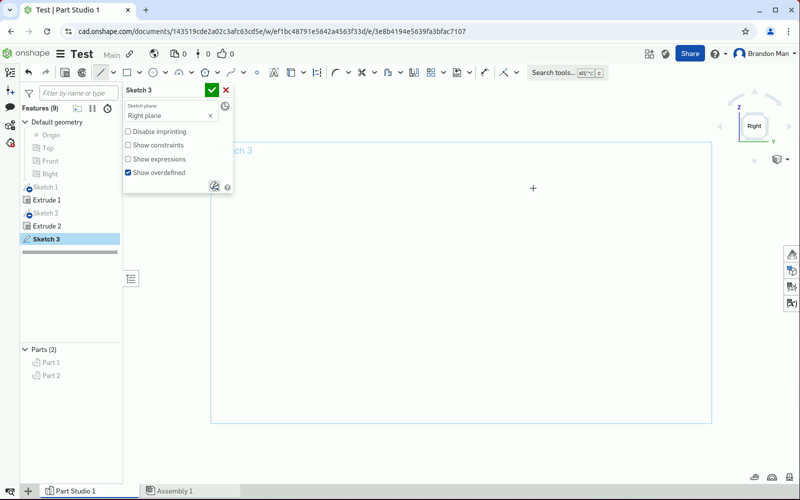
click(533, 187)
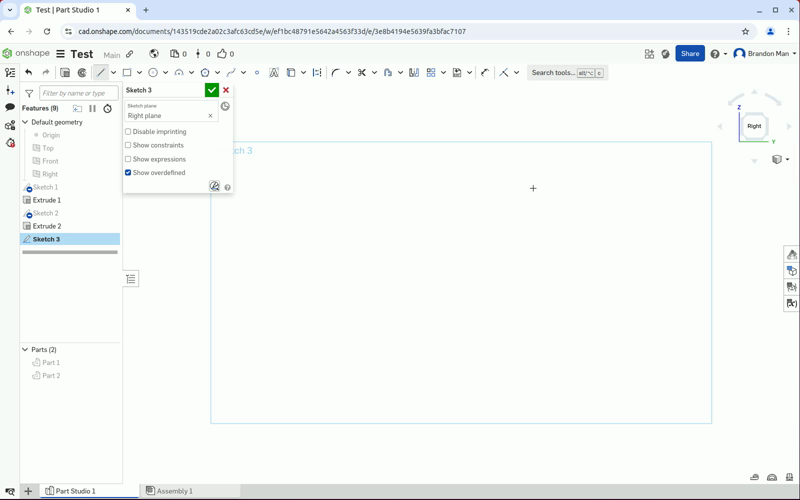
key_up(shift)
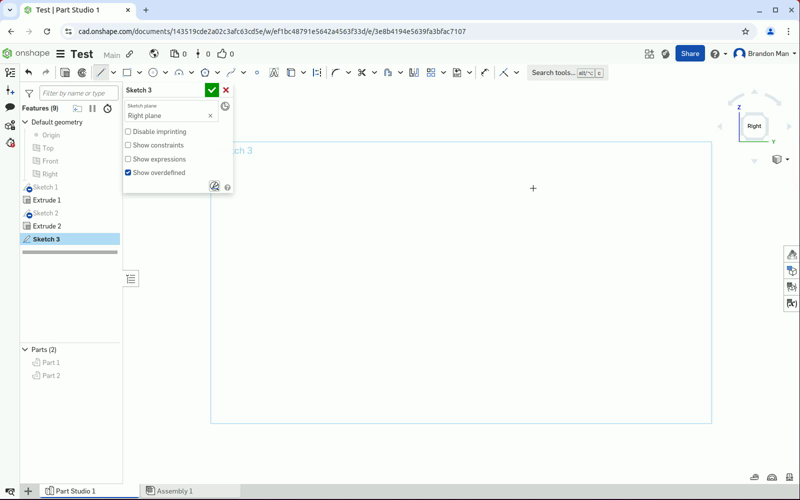
key_down(shift)
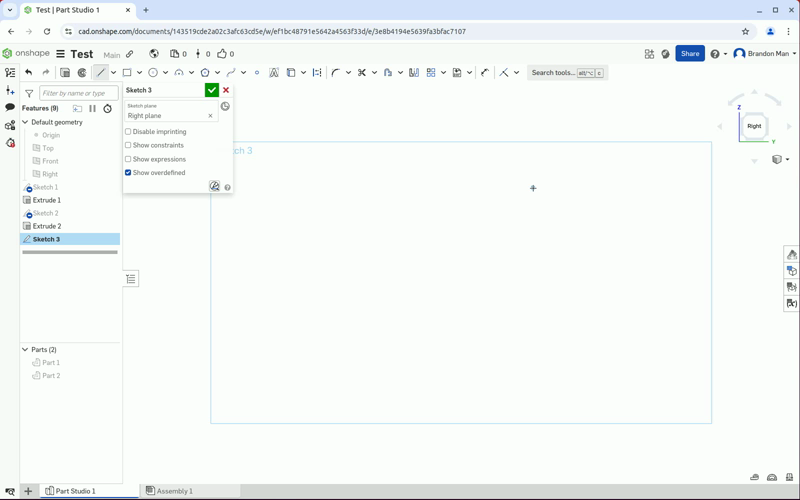
mouse_move(563, 187)
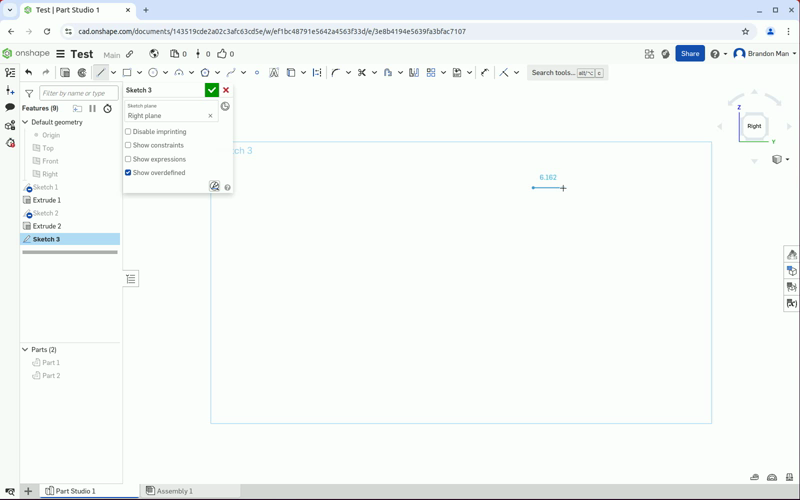
mouse_move(535, 187)
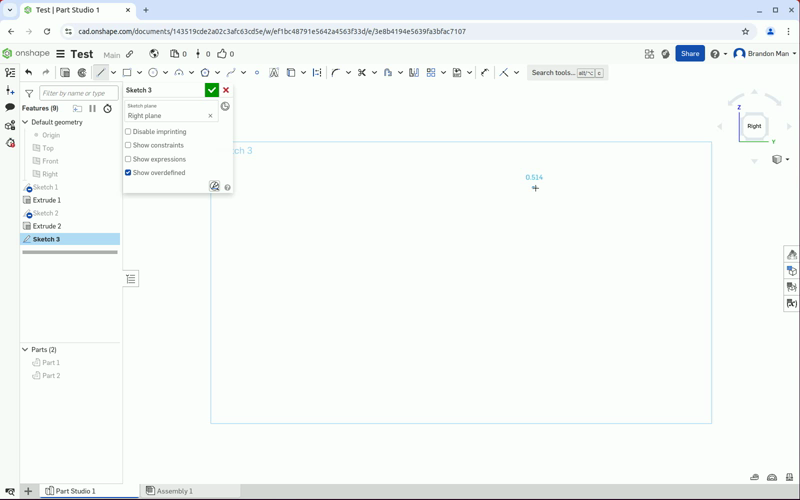
scroll(6)
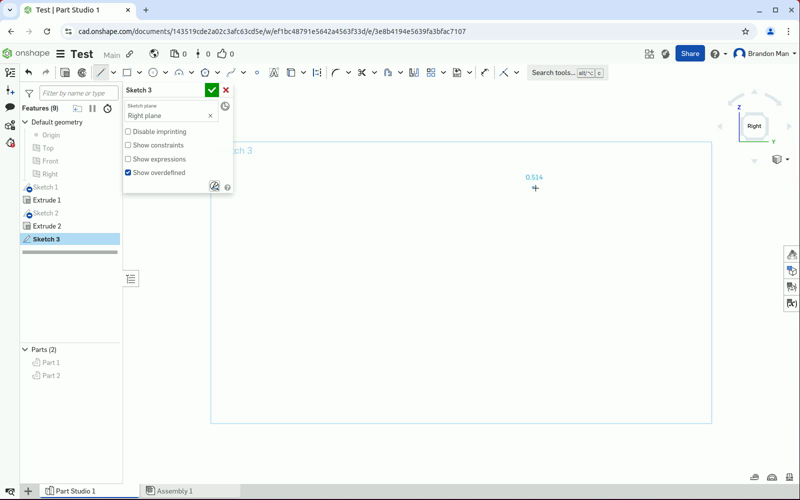
scroll(6)
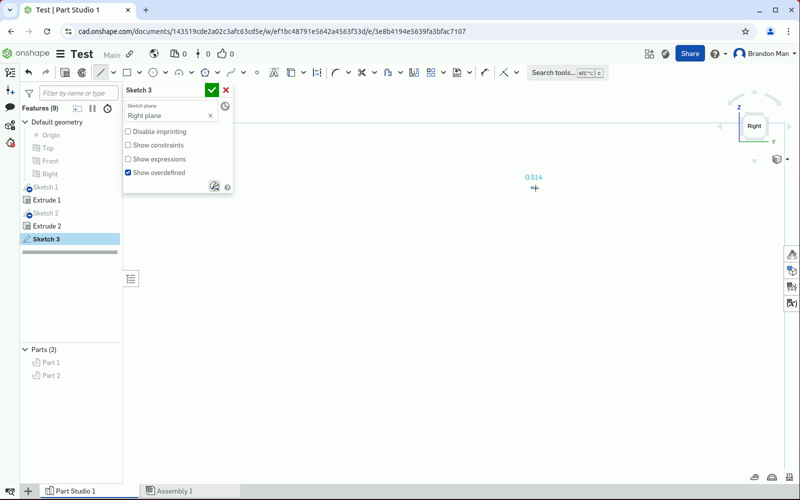
scroll(6)
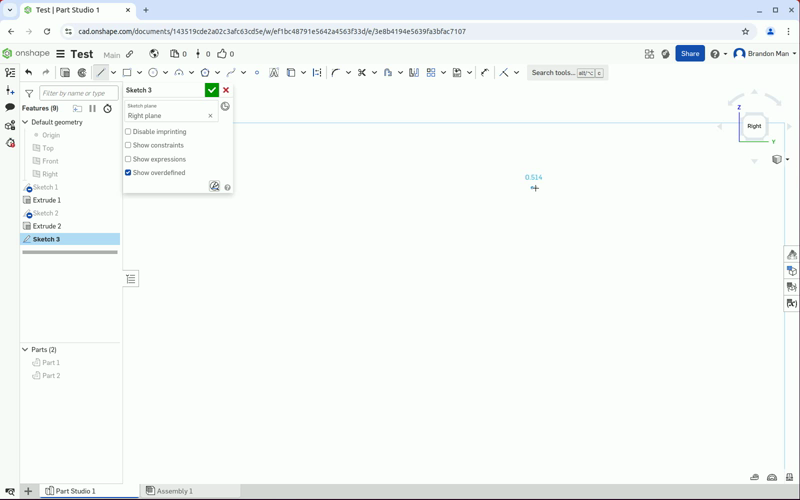
scroll(6)
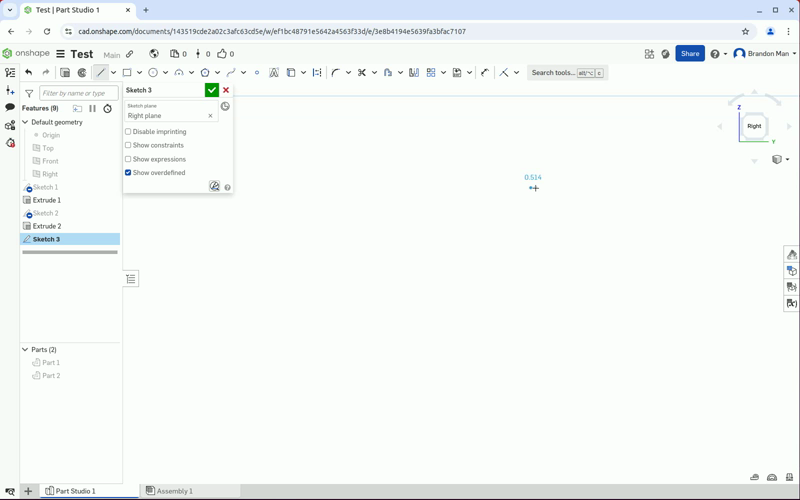
scroll(6)
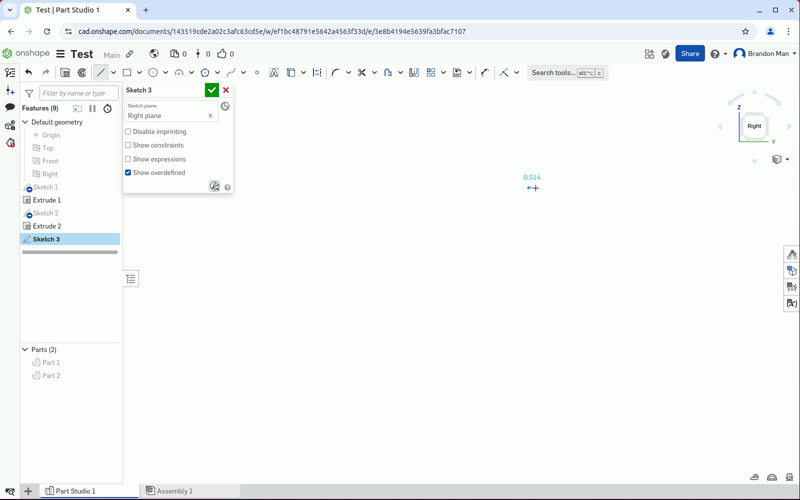
scroll(6)
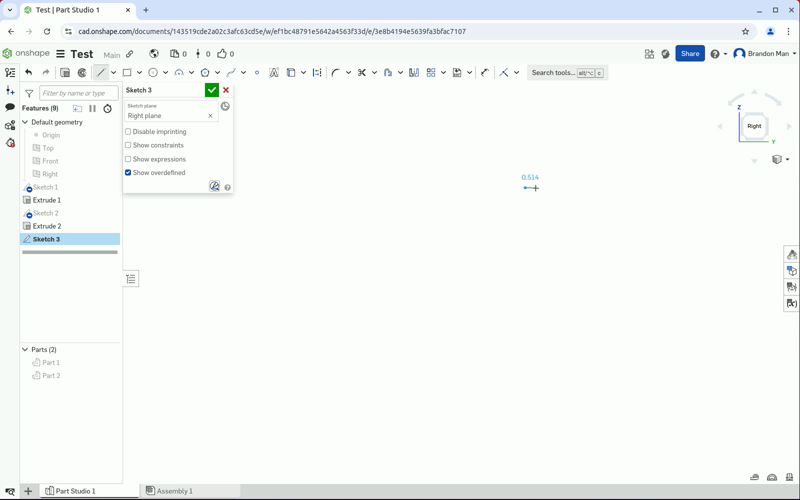
scroll(6)
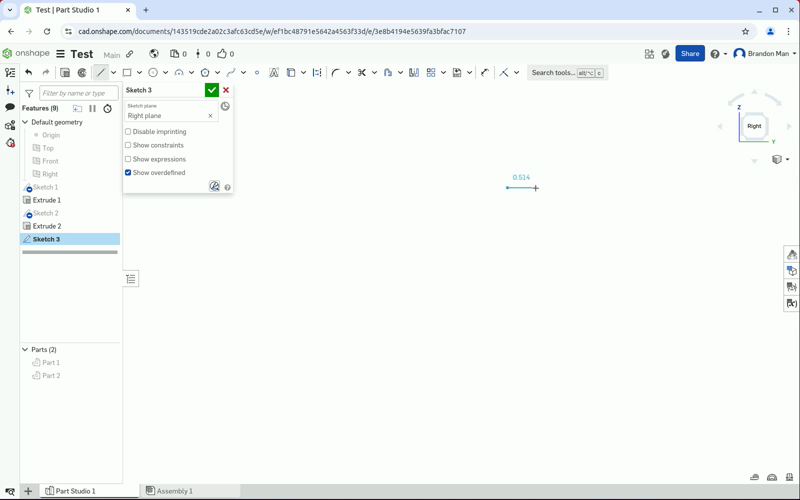
click(535, 187)
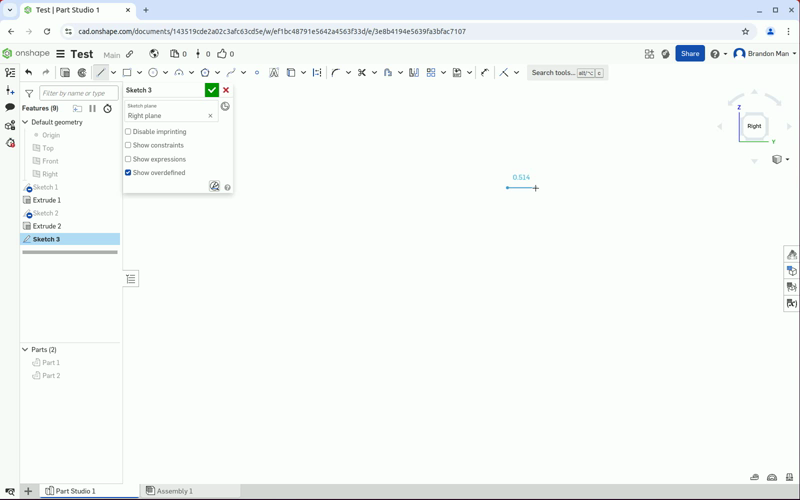
scroll(-6)
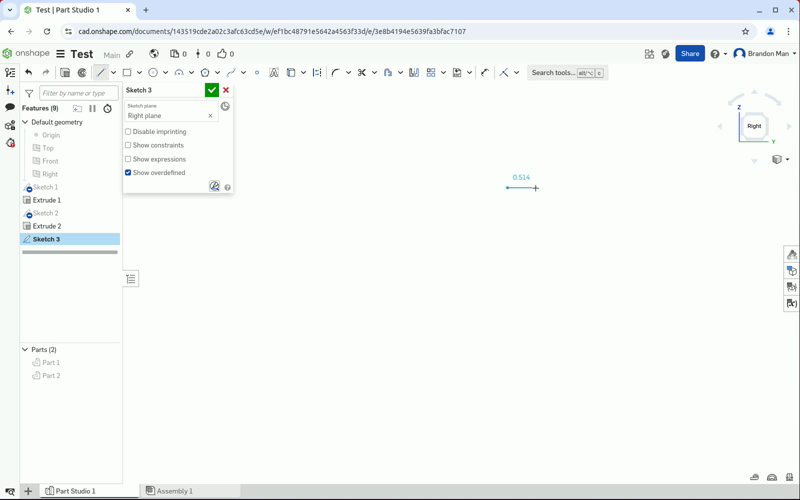
scroll(-6)
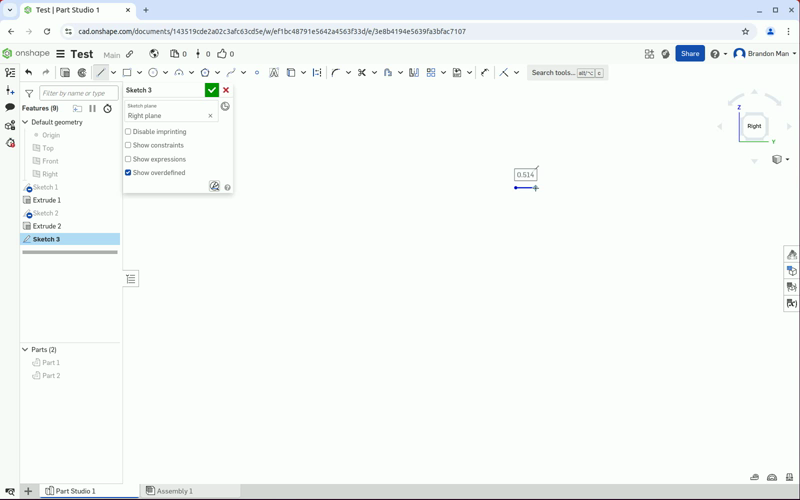
scroll(-6)
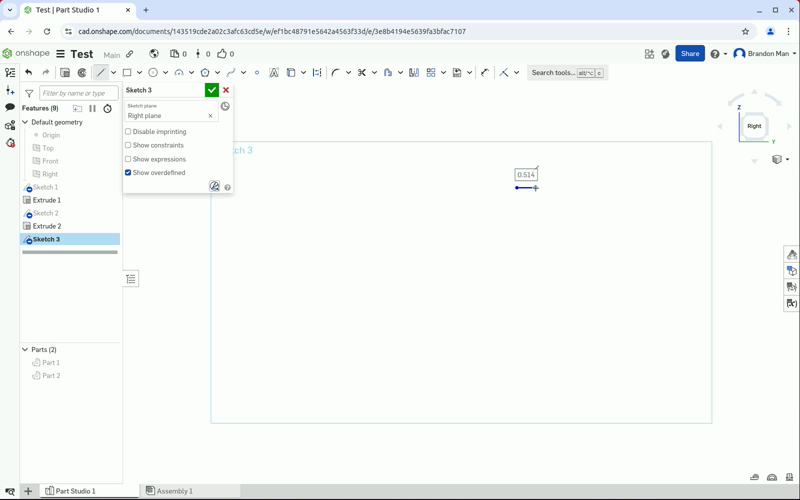
scroll(-6)
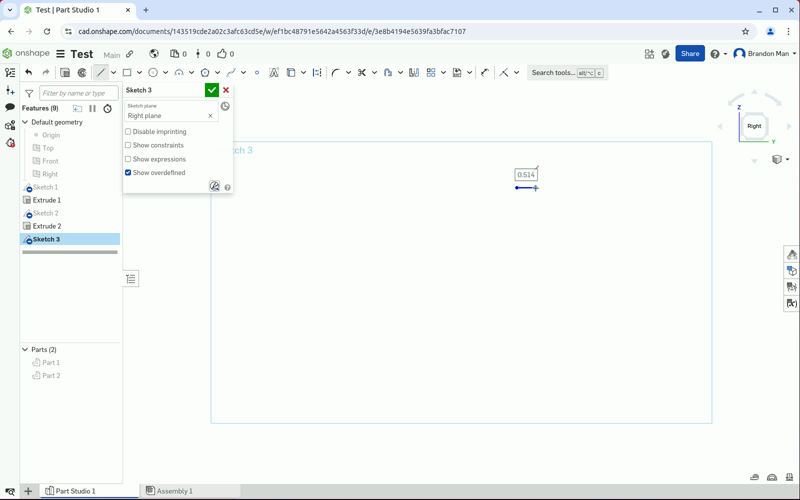
scroll(-6)
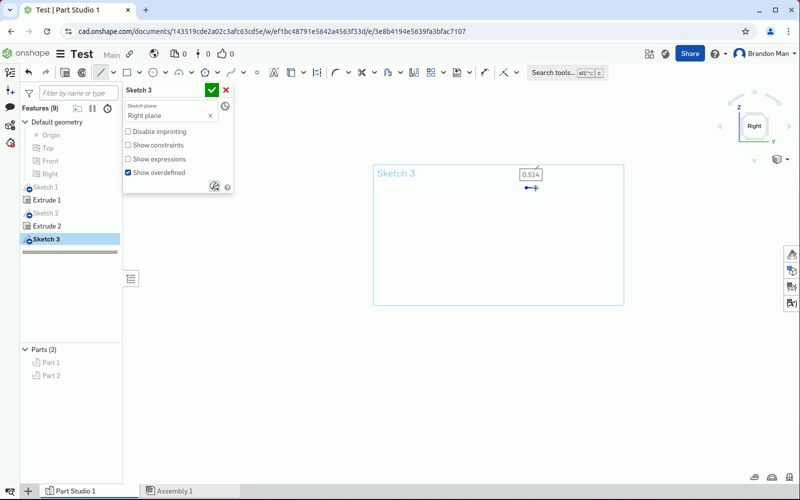
scroll(-6)
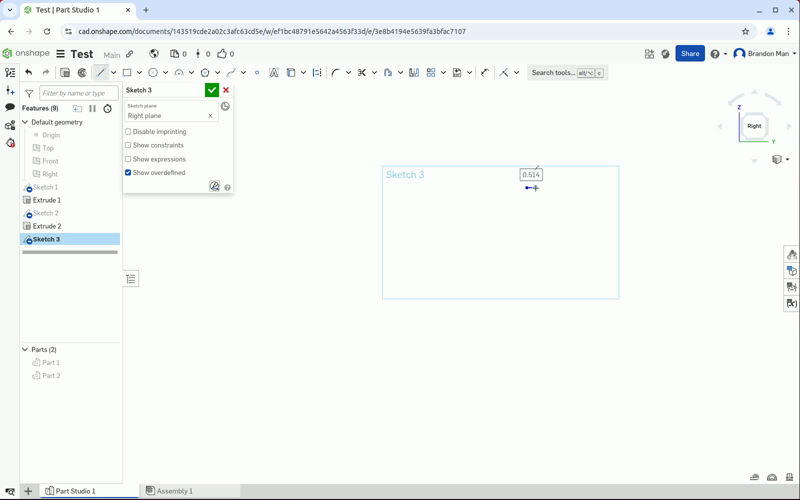
scroll(-6)
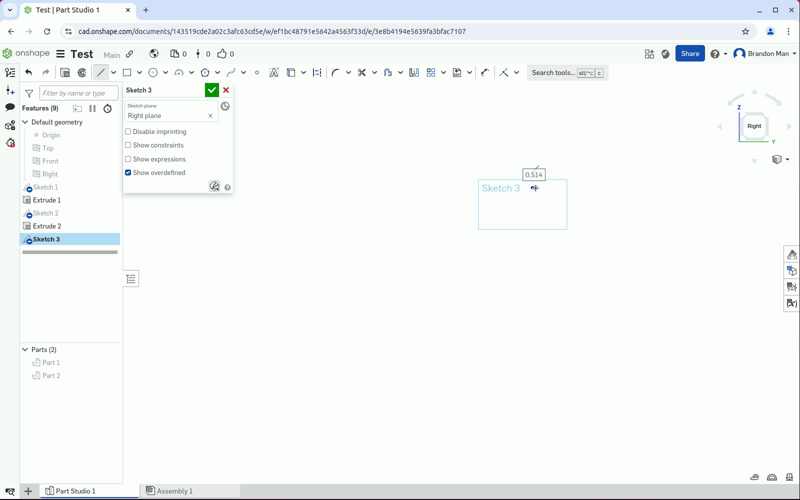
key_up(shift)
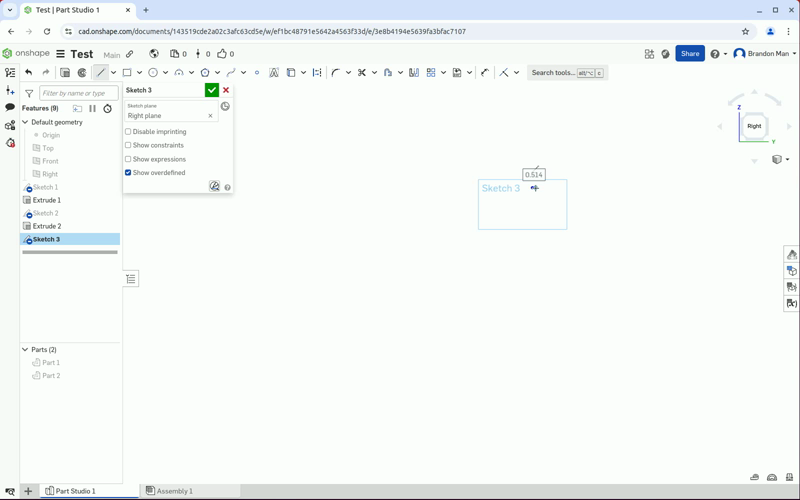
key_down(shift)
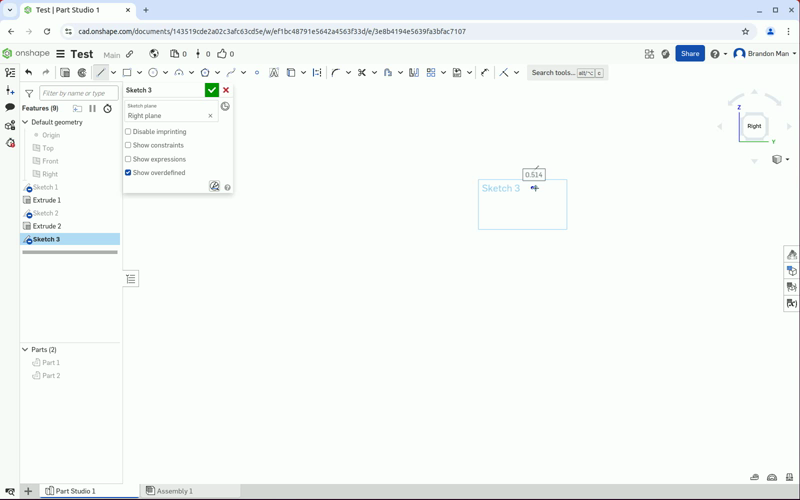
mouse_move(565, 187)
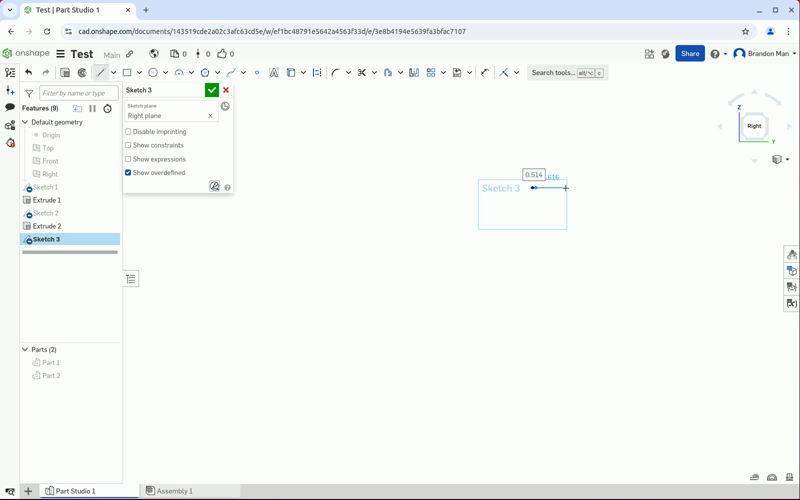
mouse_move(535, 178)
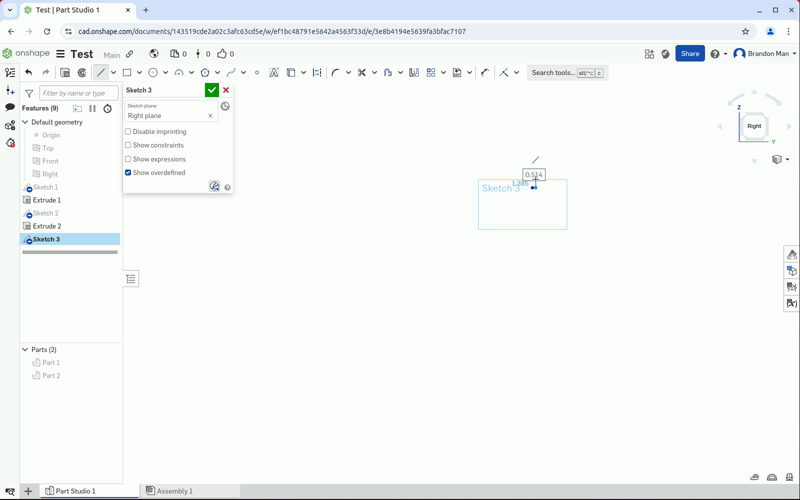
click(535, 178)
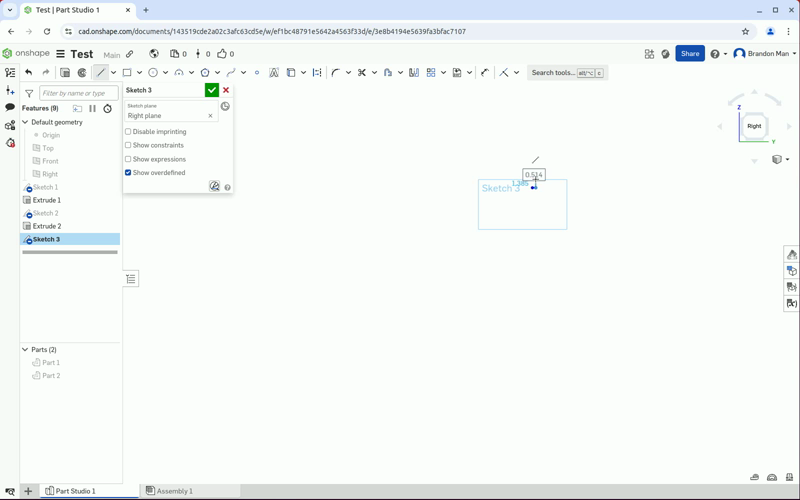
key_up(shift)
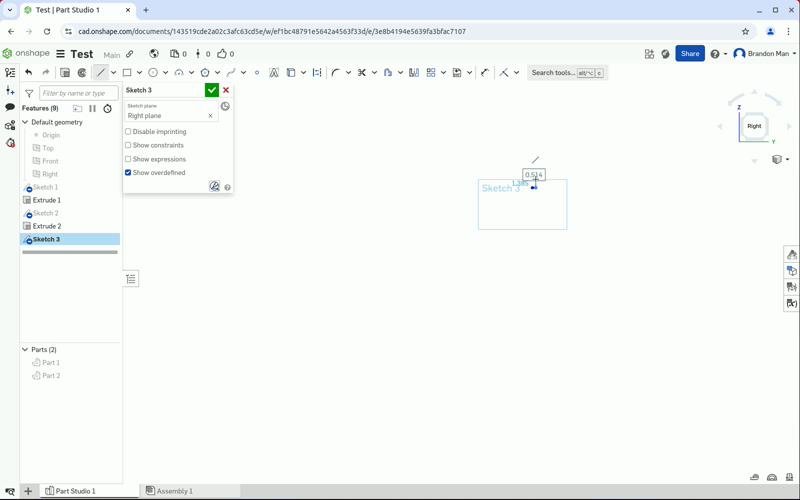
key_down(shift)
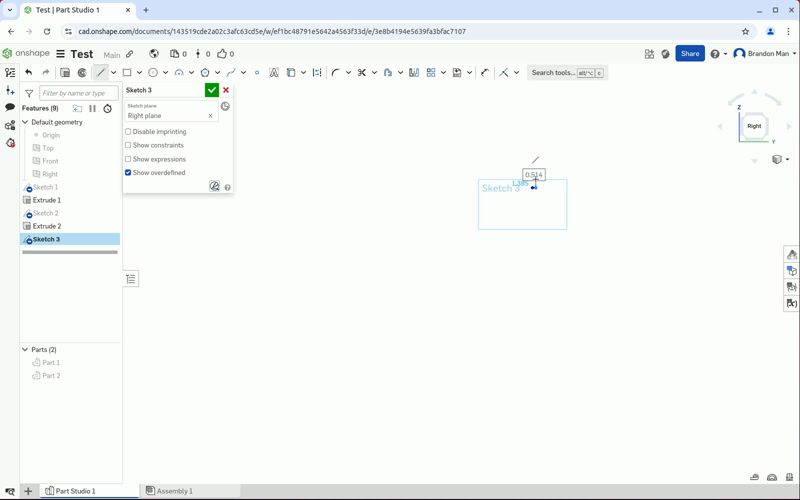
mouse_move(565, 178)
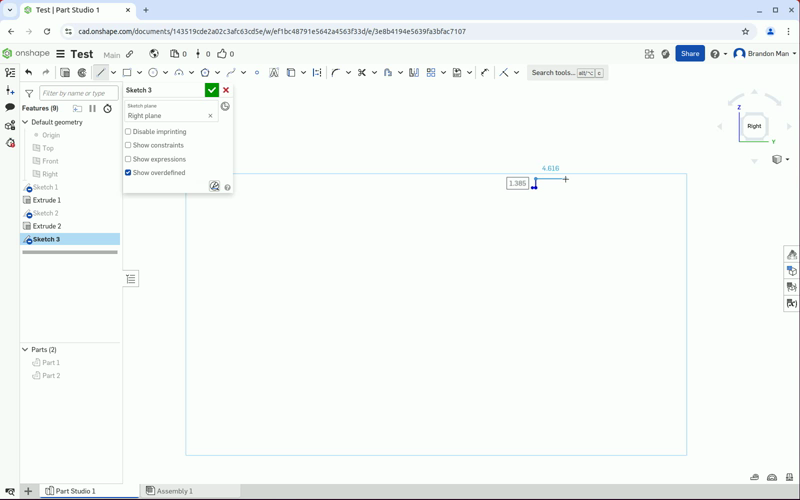
mouse_move(533, 178)
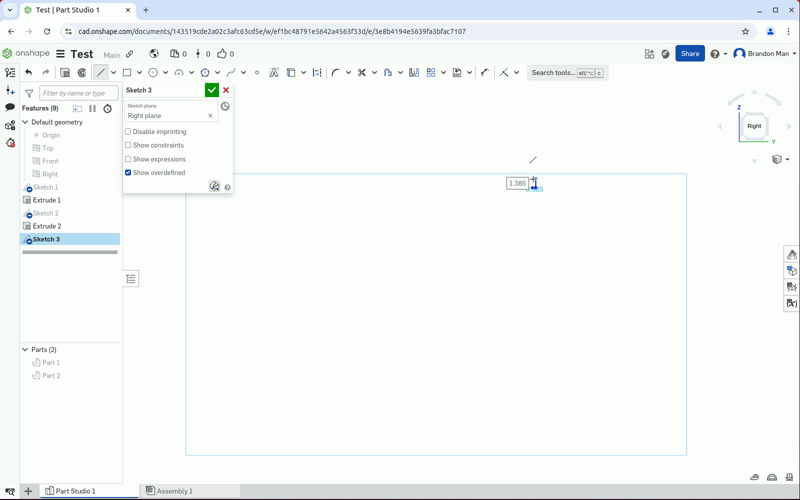
scroll(6)
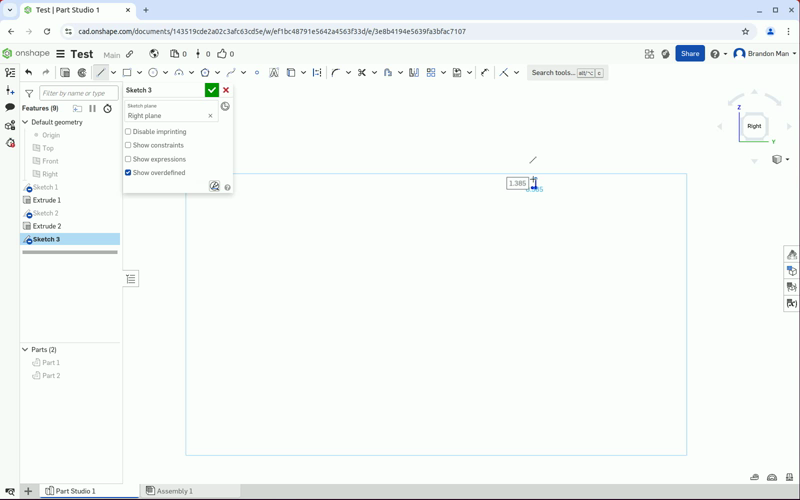
scroll(6)
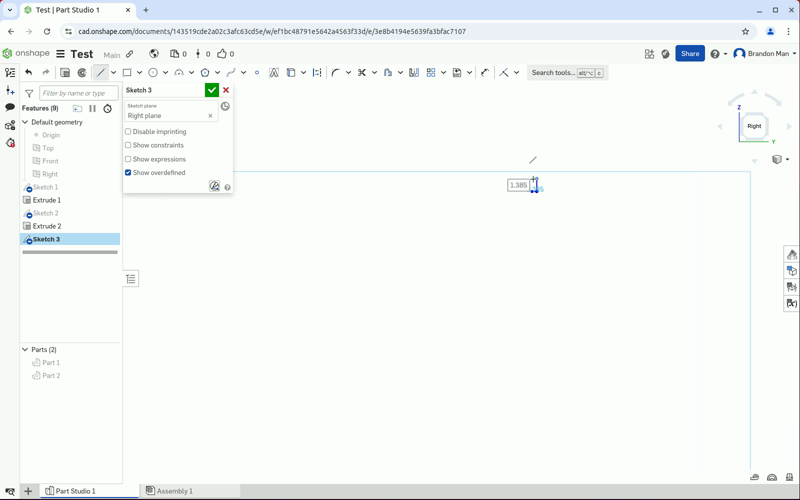
scroll(6)
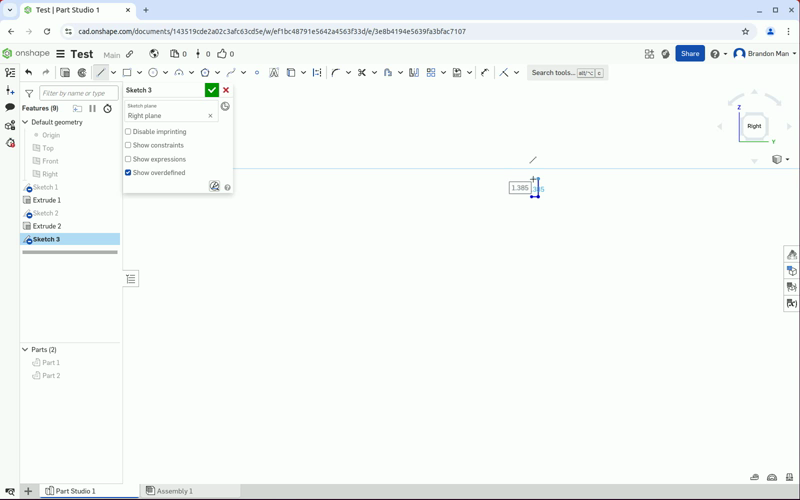
scroll(6)
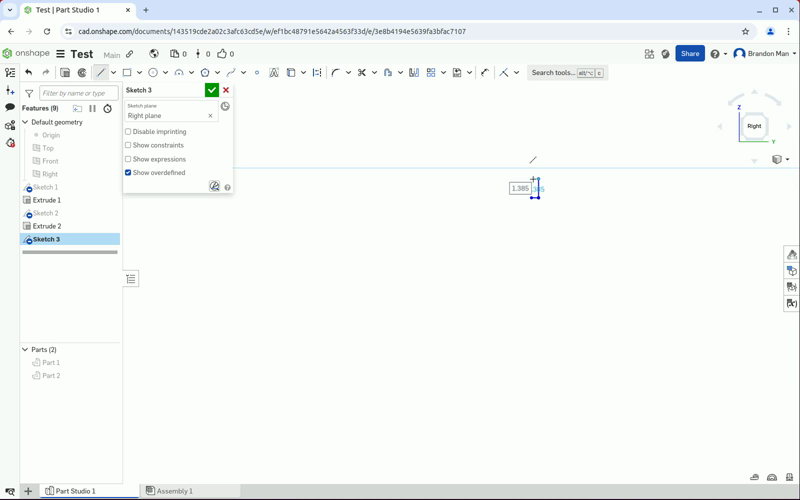
scroll(6)
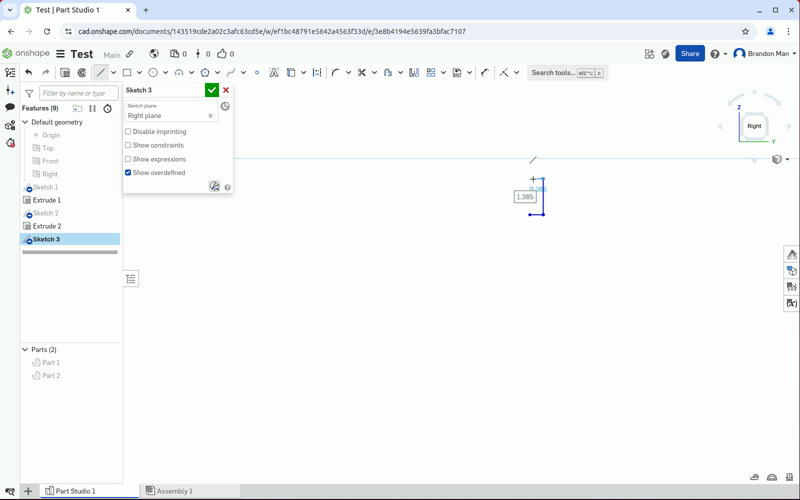
scroll(6)
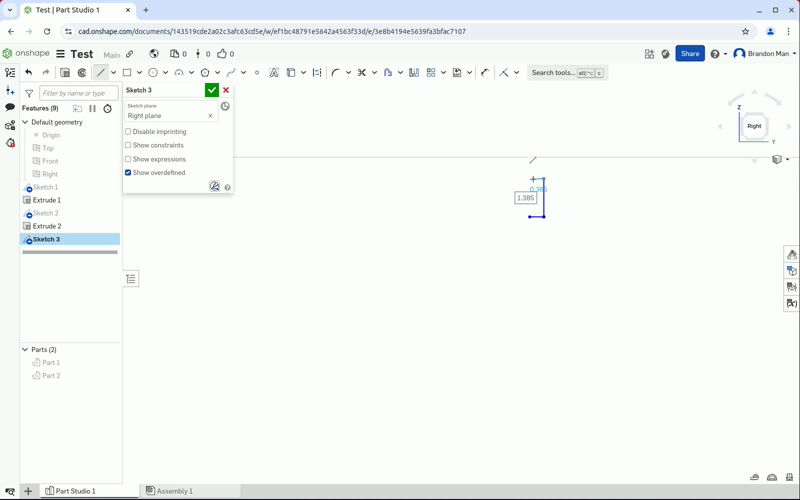
scroll(6)
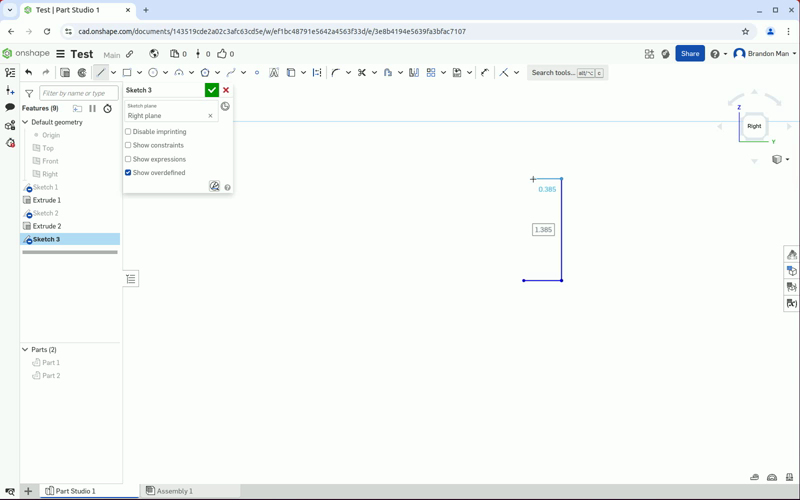
click(533, 178)
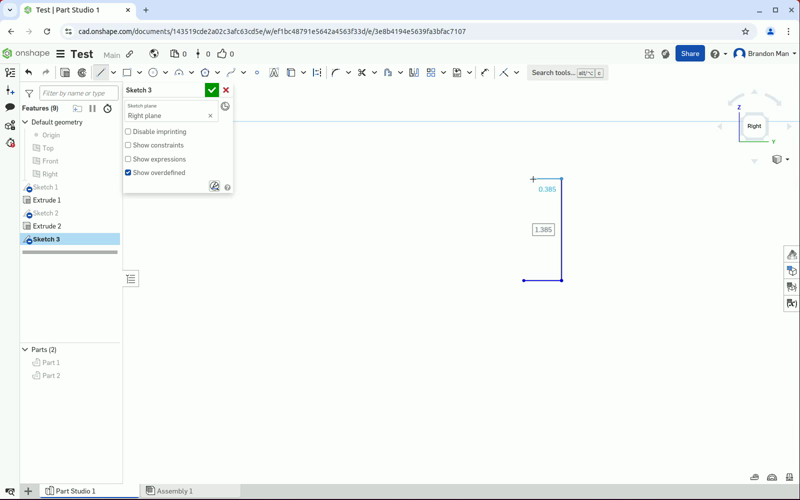
scroll(-6)
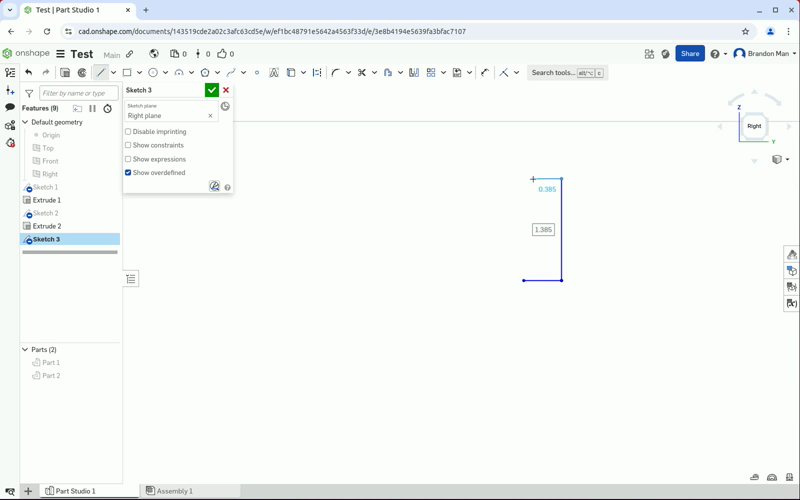
scroll(-6)
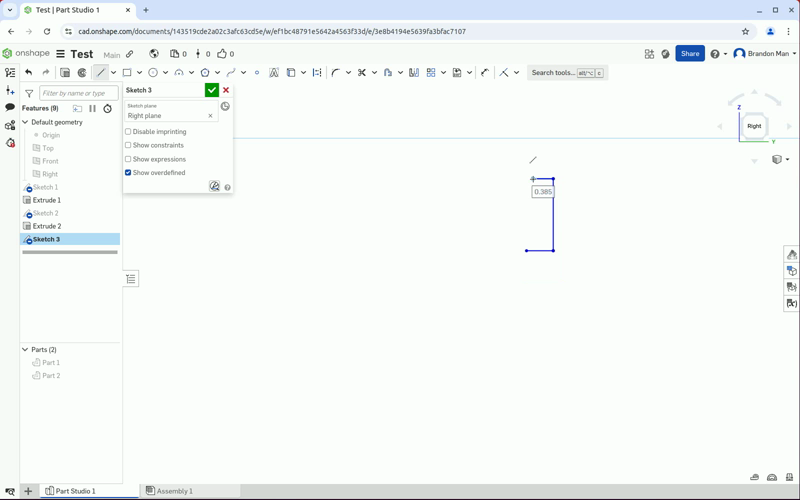
scroll(-6)
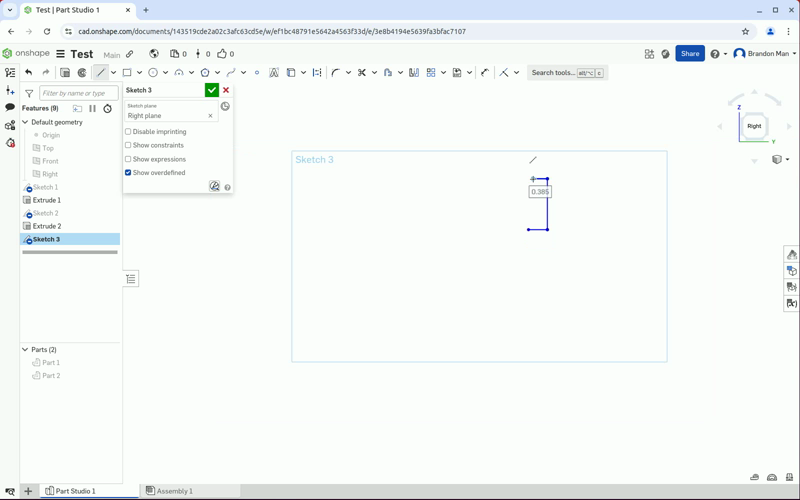
scroll(-6)
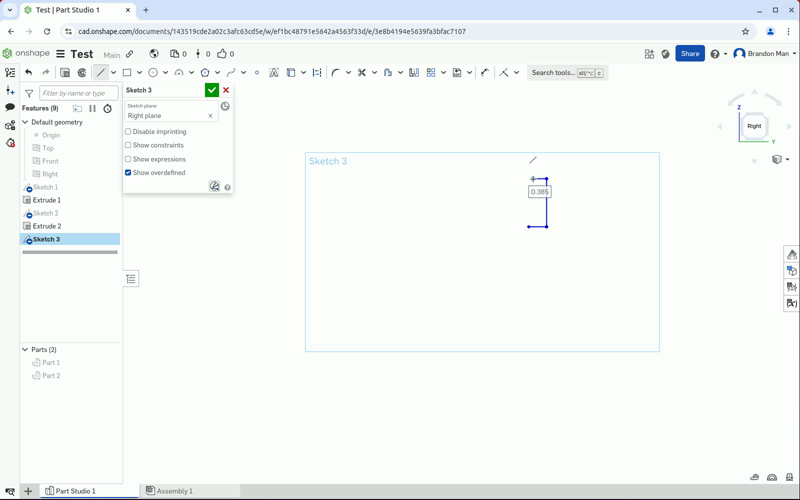
scroll(-6)
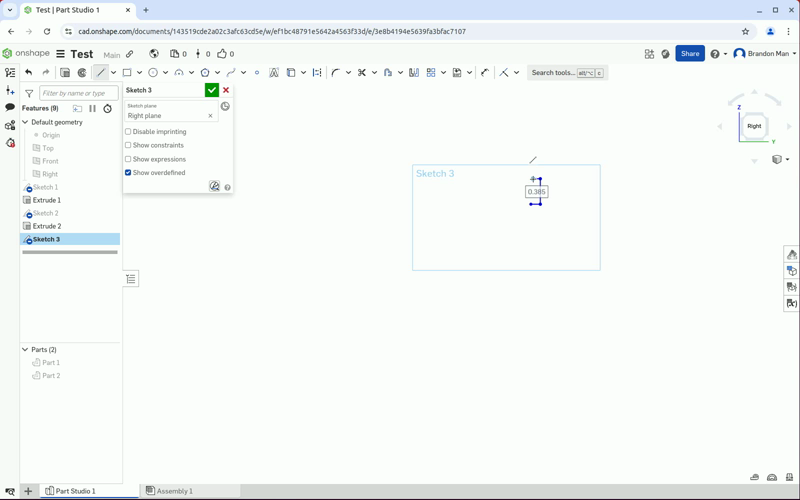
scroll(-6)
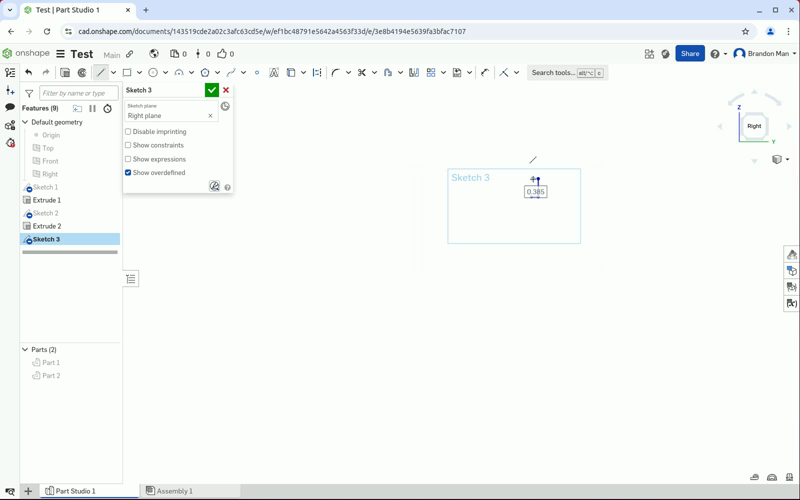
scroll(-6)
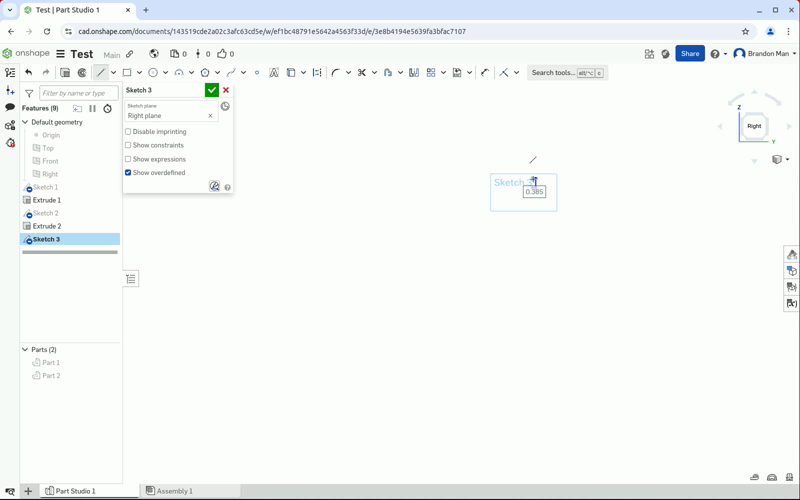
key_up(shift)
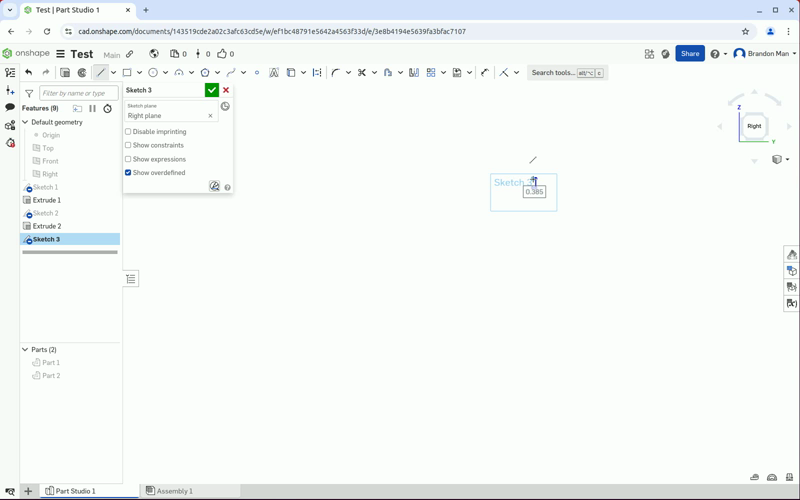
mouse_move(563, 178)
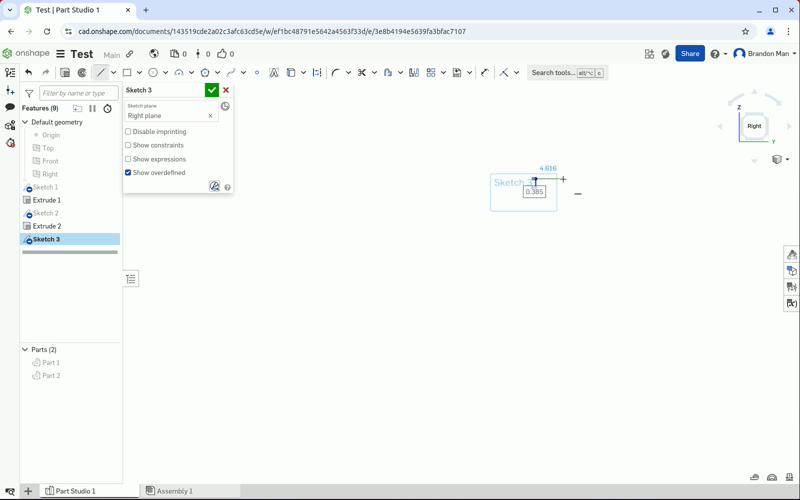
key_down(shift)
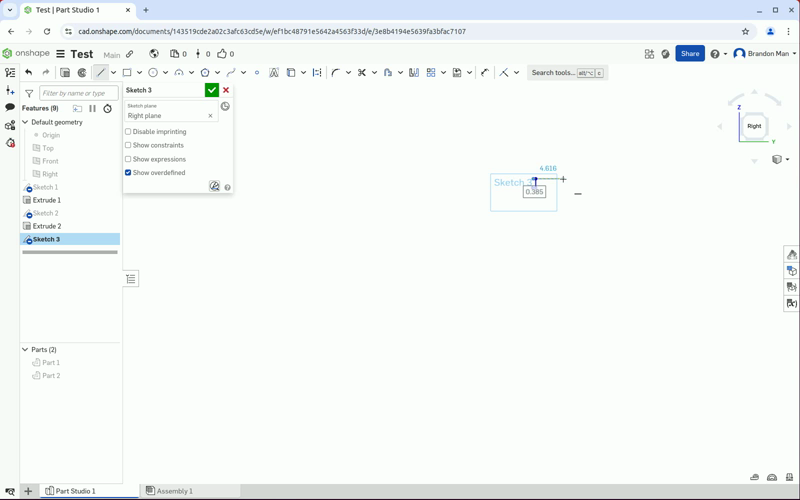
mouse_move(533, 187)
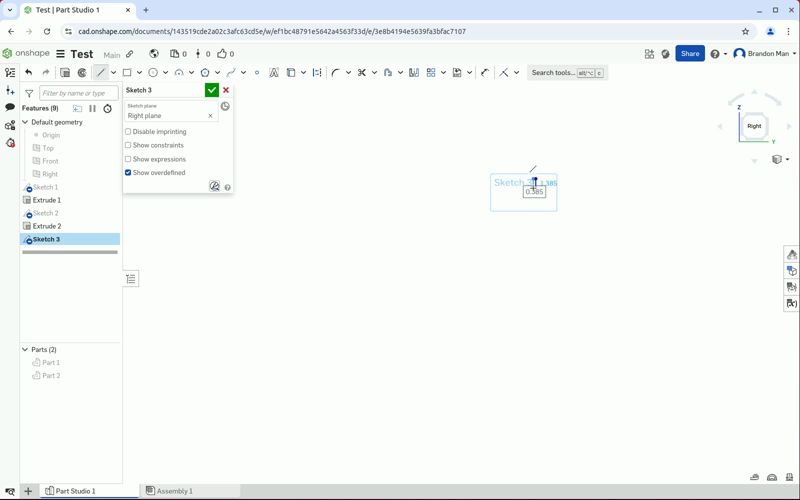
scroll(6)
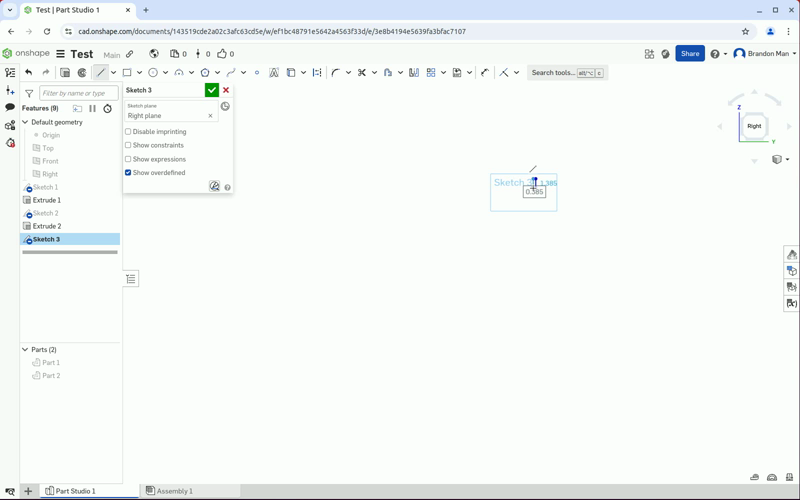
scroll(6)
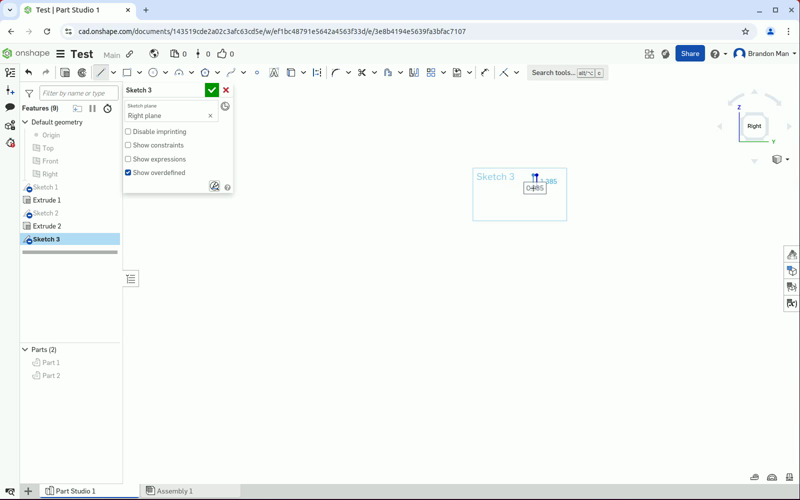
scroll(6)
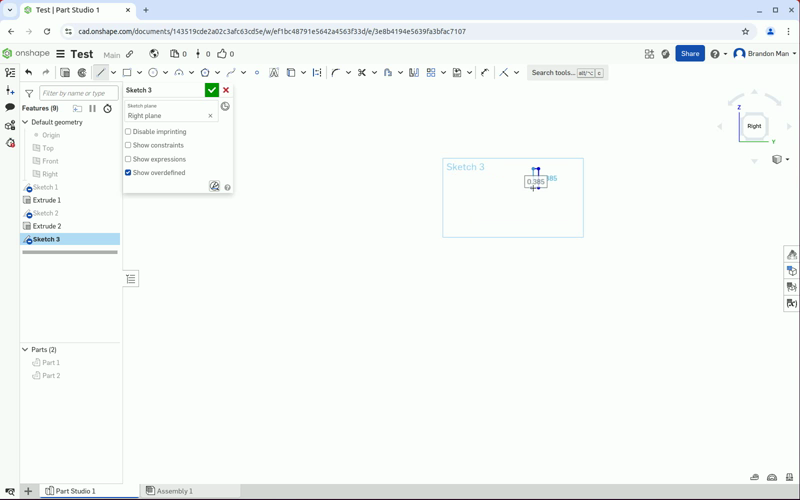
scroll(6)
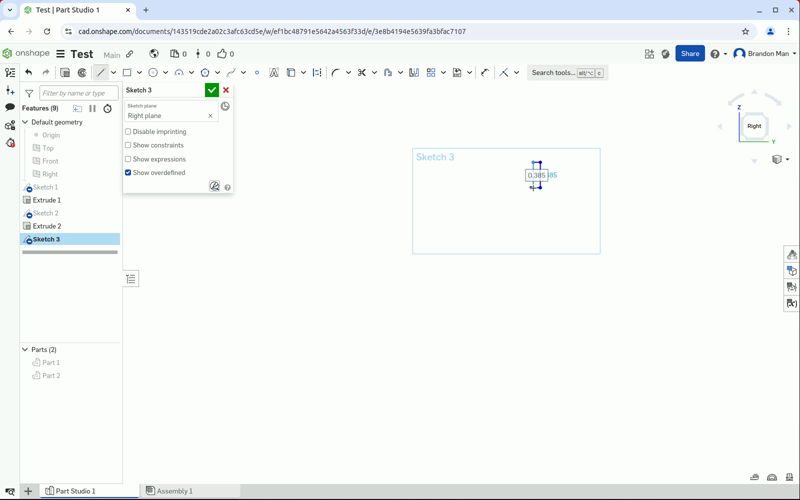
scroll(6)
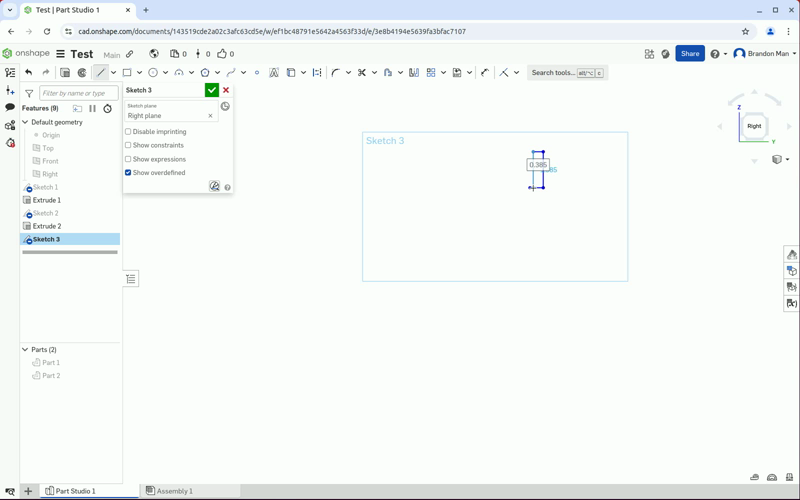
scroll(6)
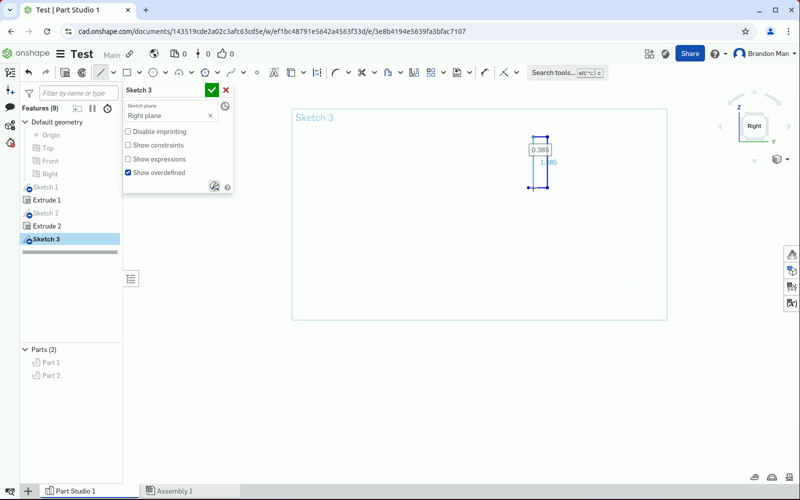
scroll(6)
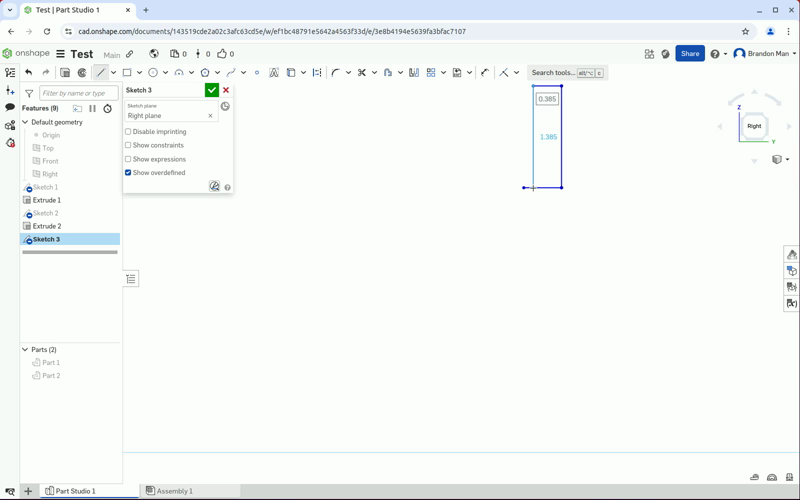
key_up(shift)
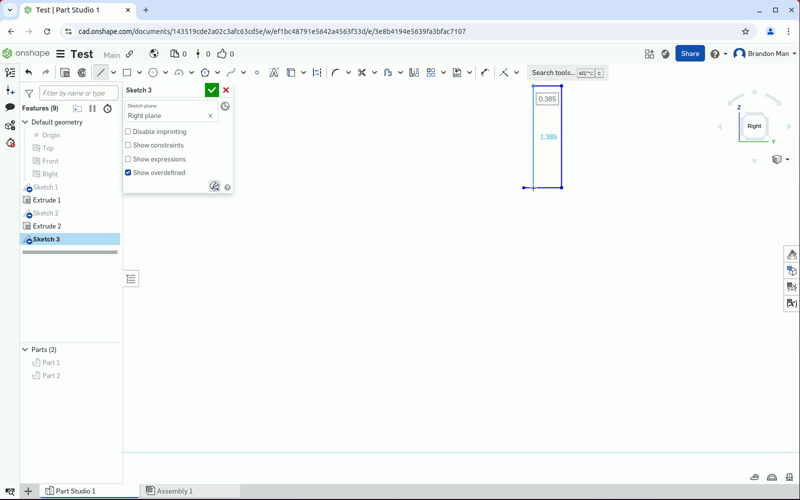
click(533, 187)
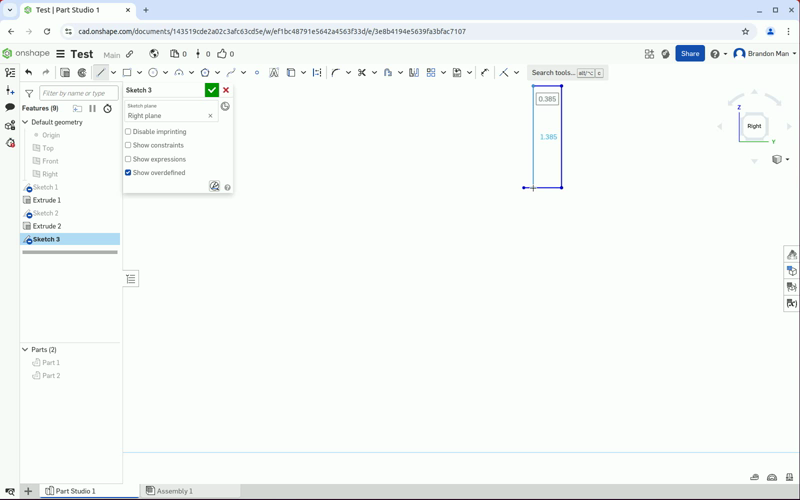
scroll(-6)
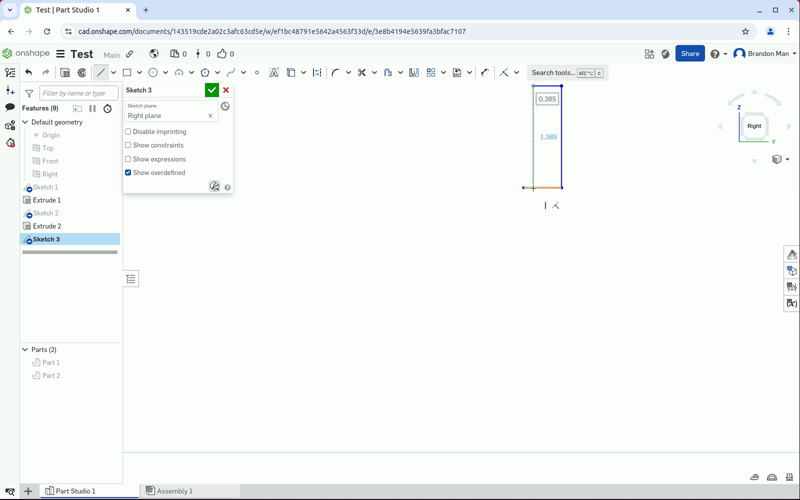
scroll(-6)
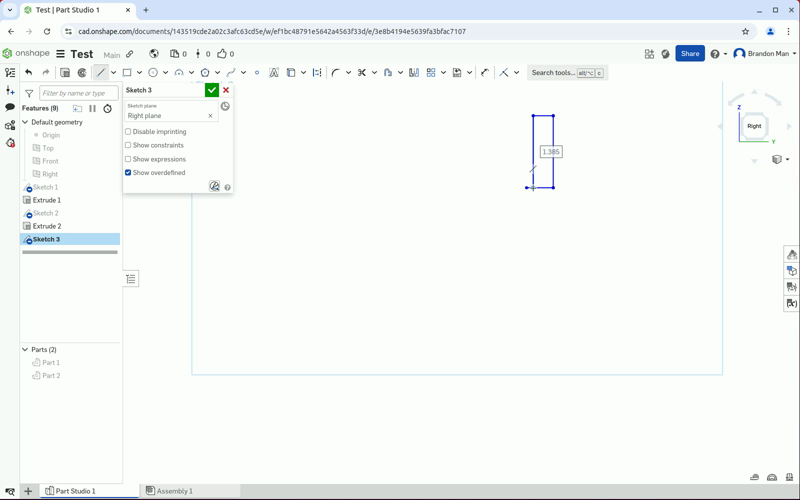
scroll(-6)
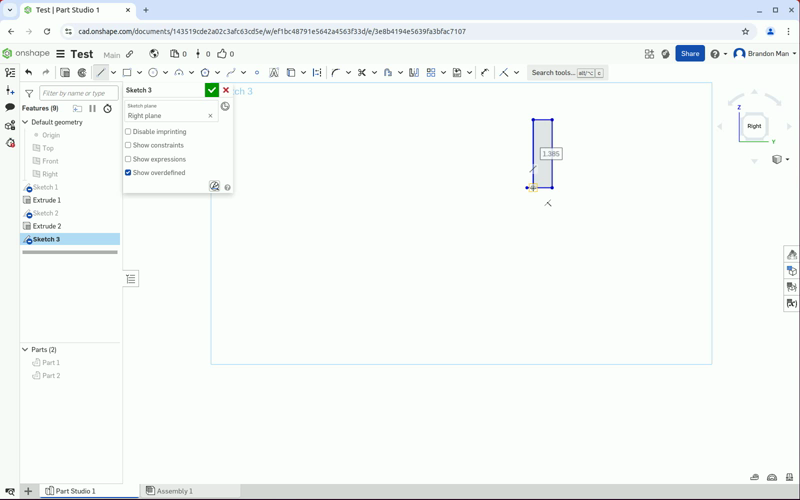
scroll(-6)
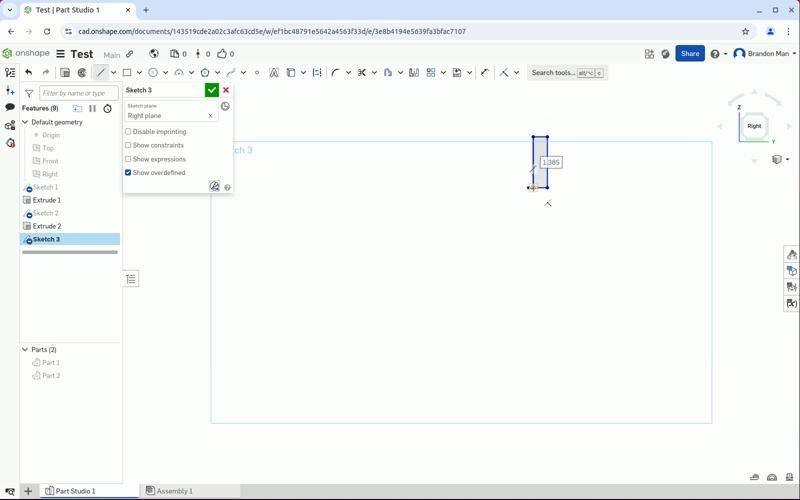
scroll(-6)
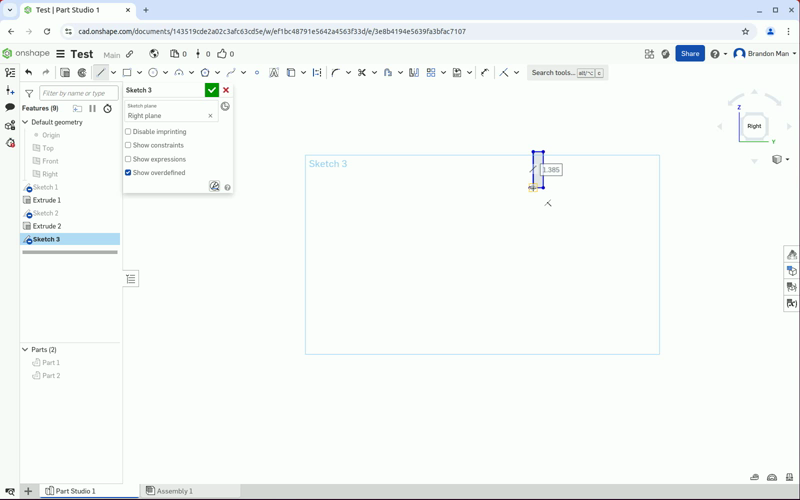
scroll(-6)
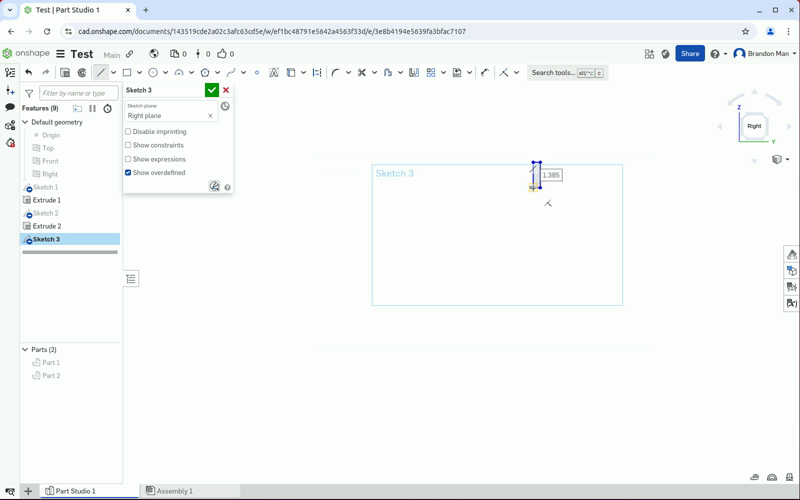
scroll(-6)
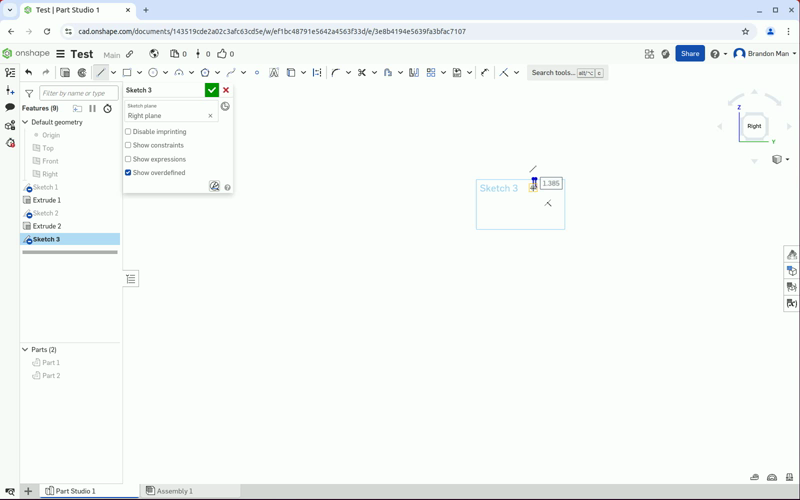
key(esc)
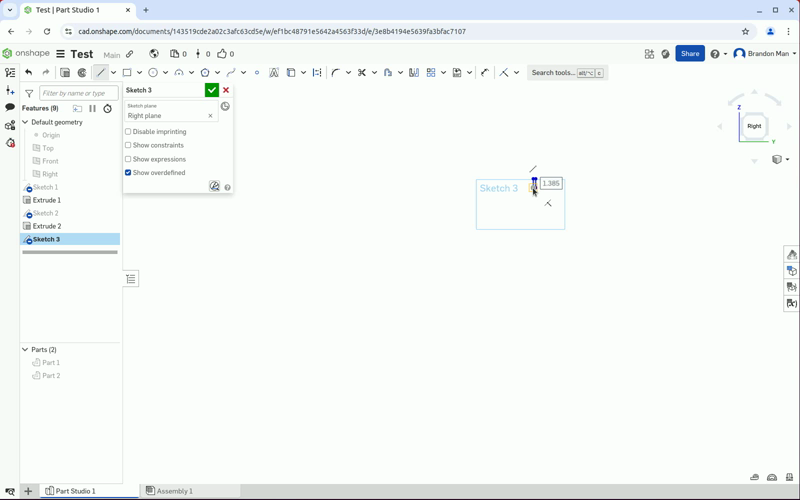
mouse_move(534, 185)
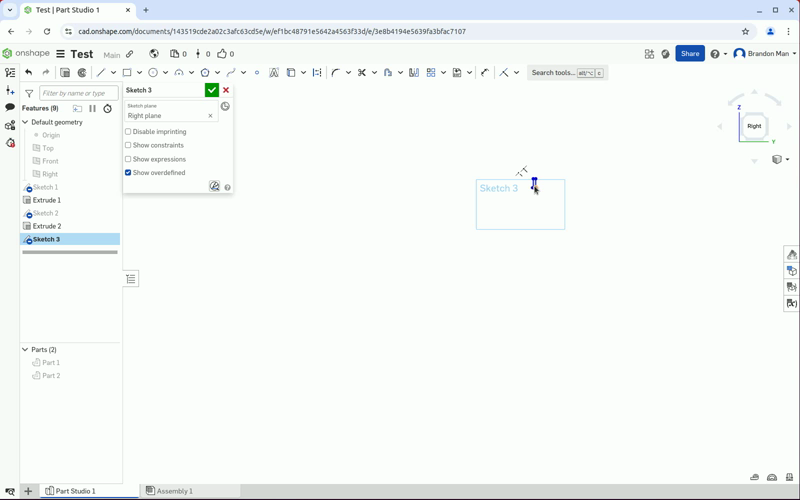
scroll(6)
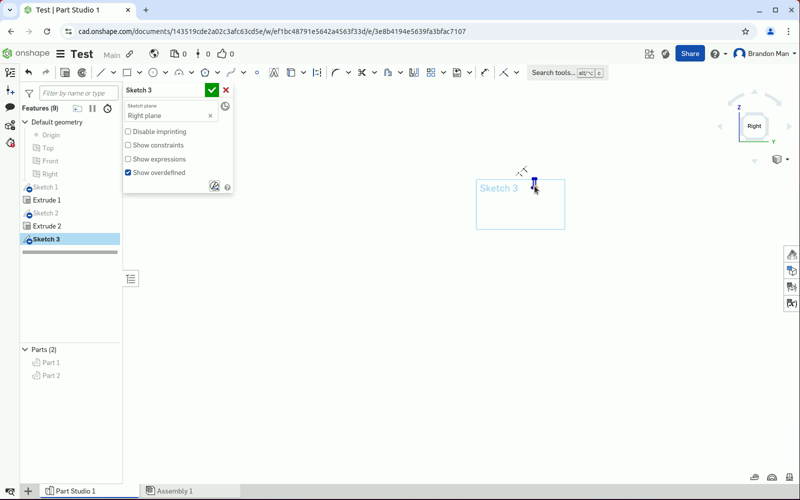
scroll(6)
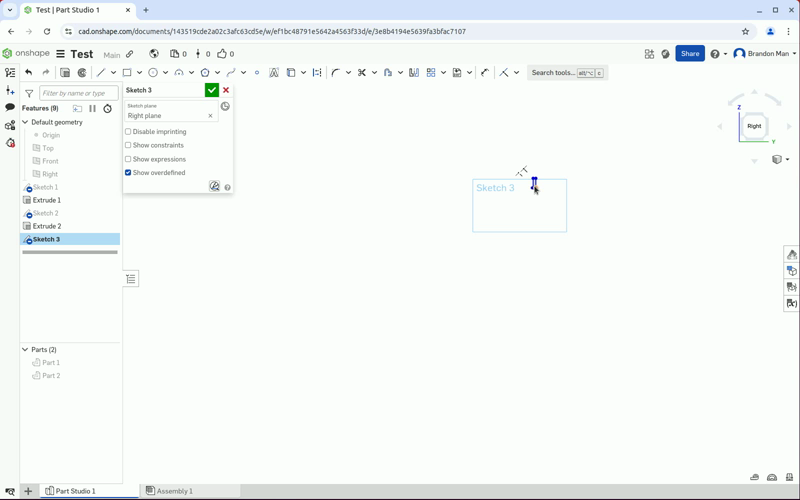
scroll(6)
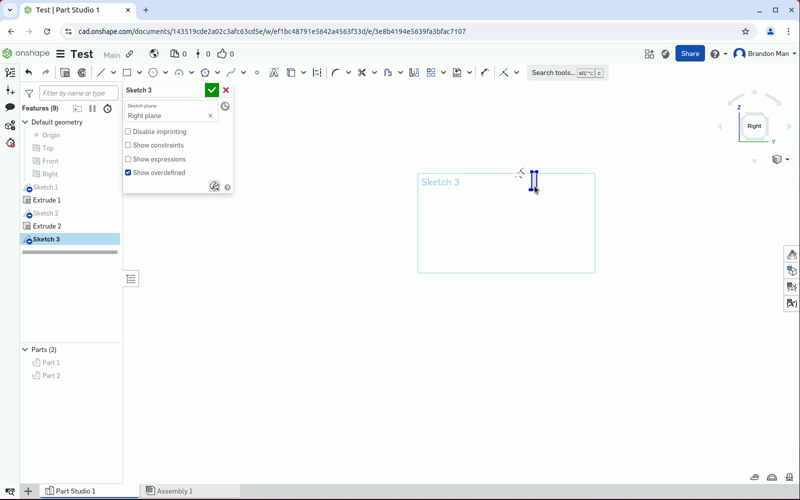
scroll(6)
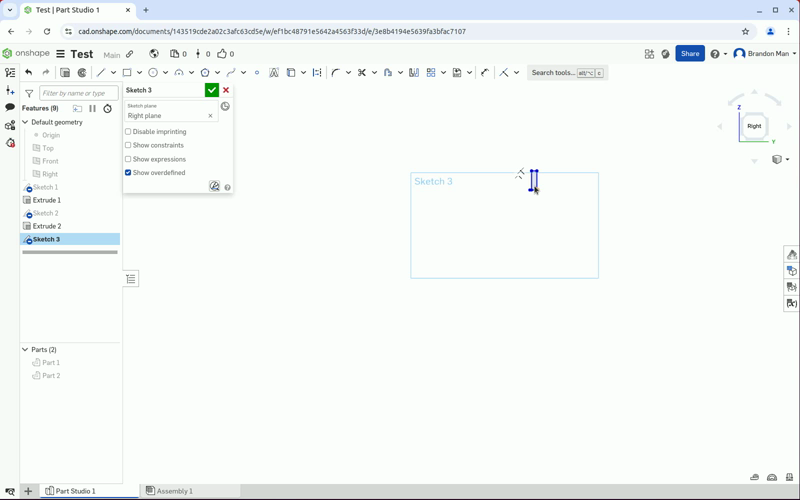
scroll(6)
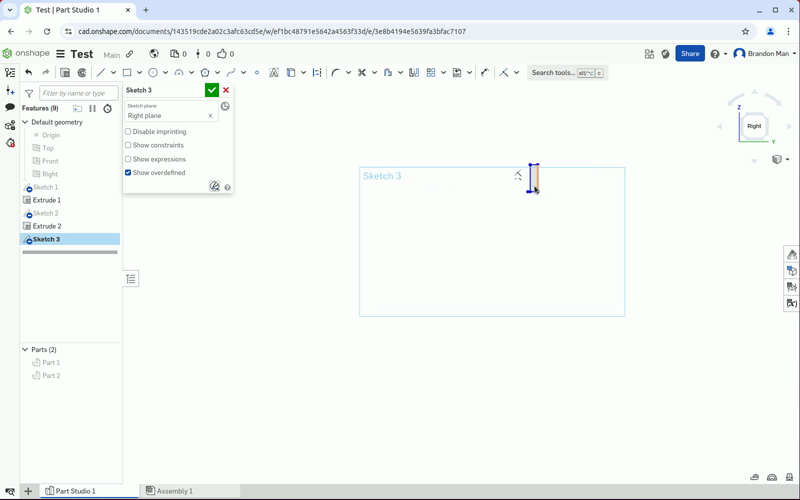
scroll(6)
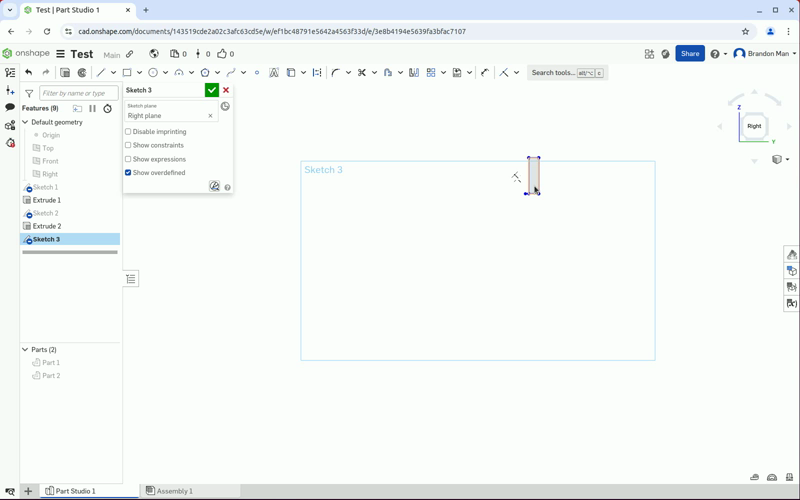
scroll(6)
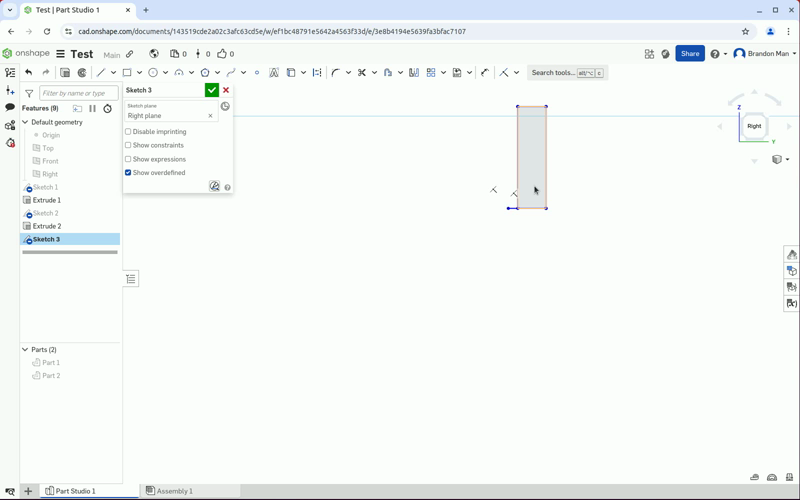
click(534, 185)
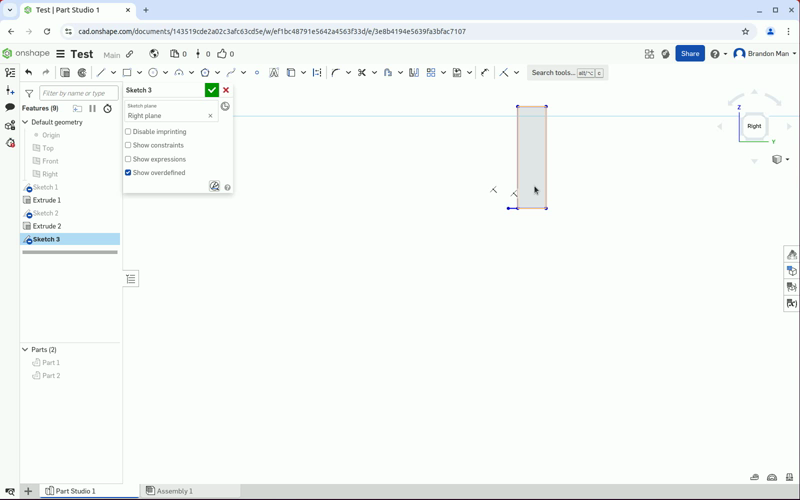
scroll(-6)
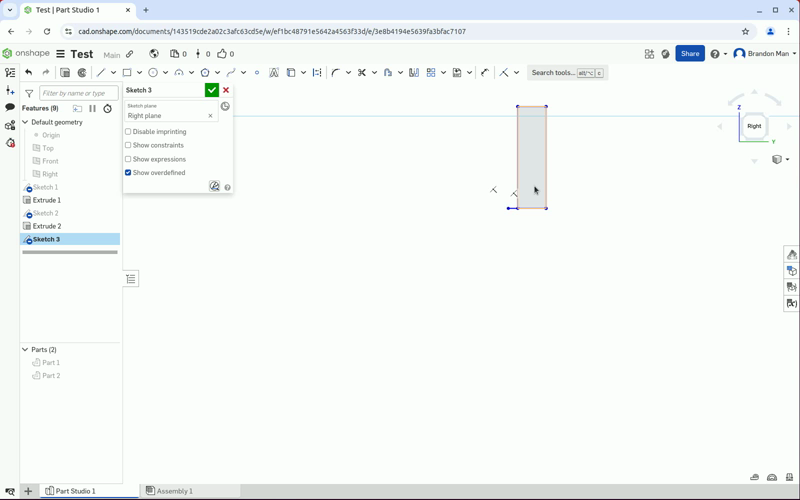
scroll(-6)
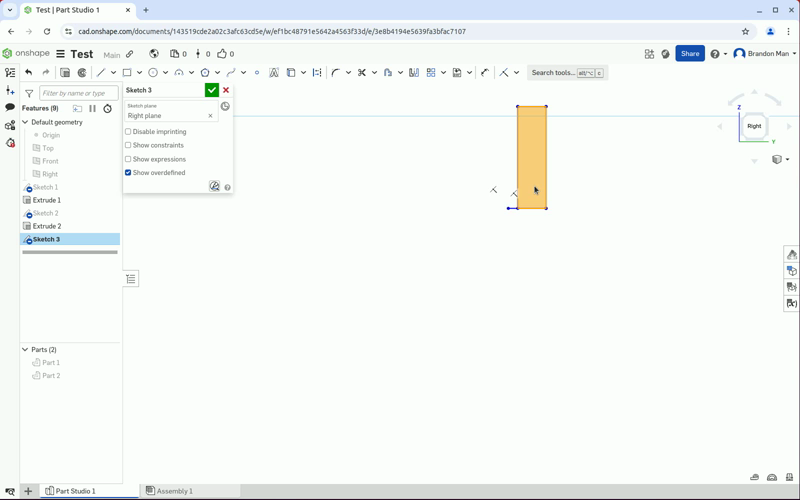
scroll(-6)
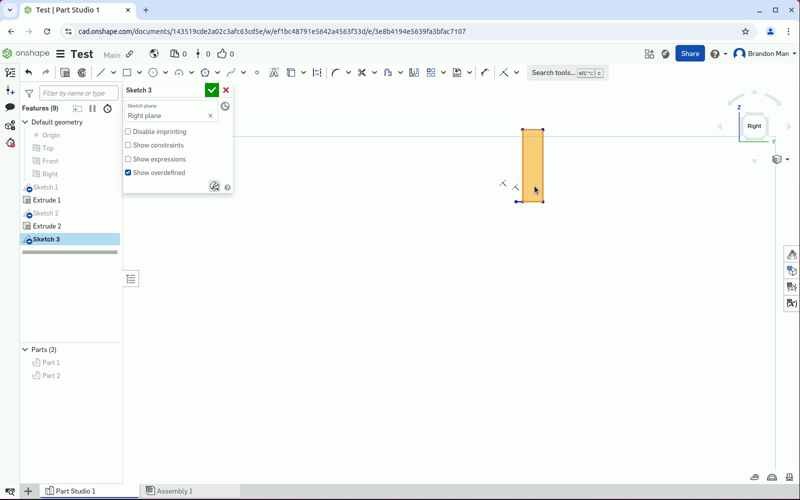
scroll(-6)
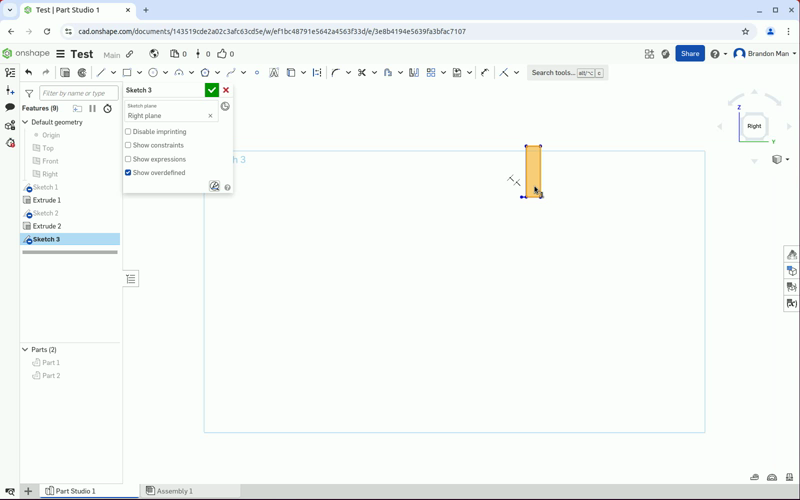
scroll(-6)
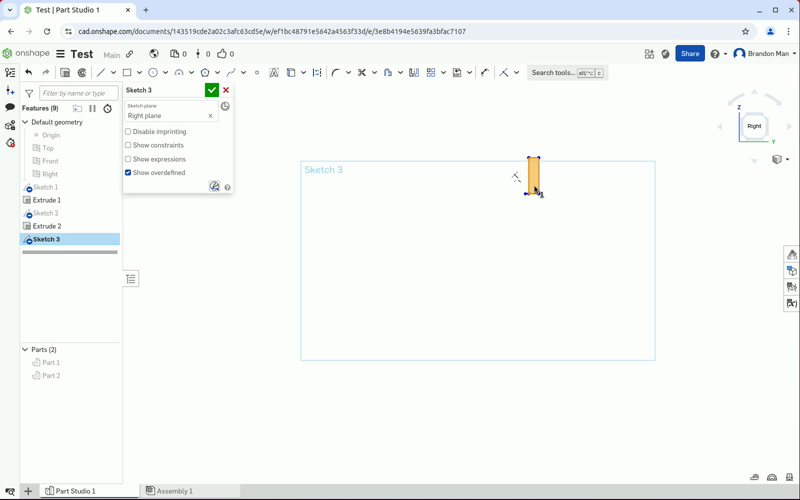
scroll(-6)
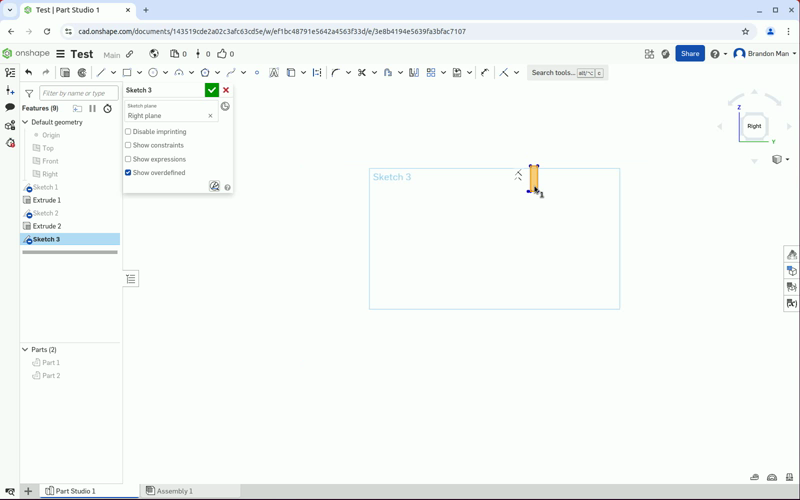
scroll(-6)
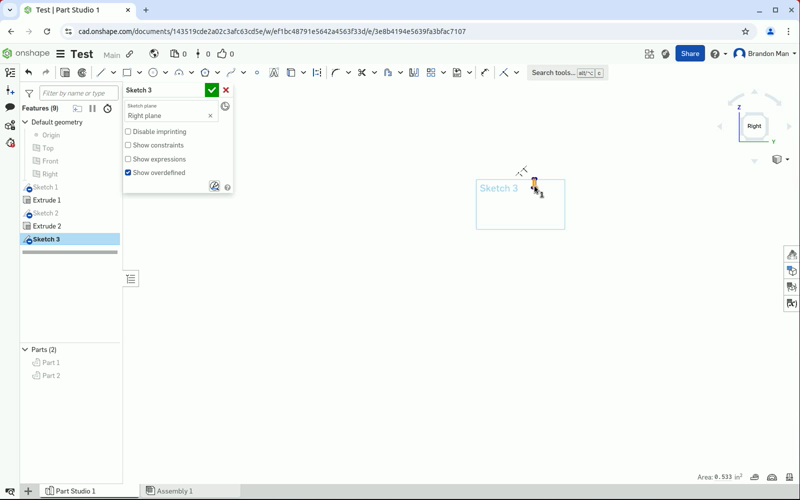
mouse_move(73, 352)
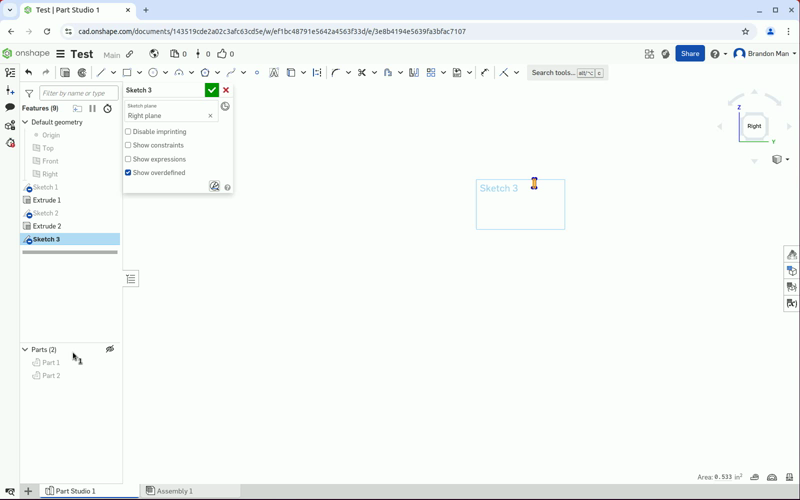
key(shift+y)
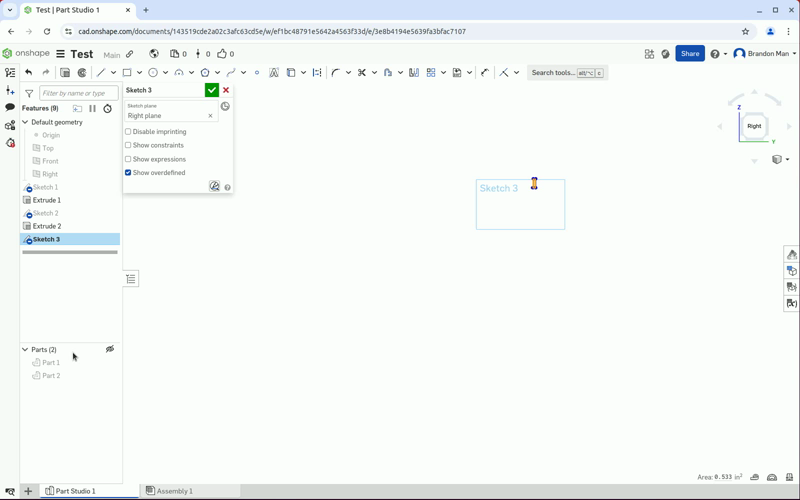
key(shift+e)
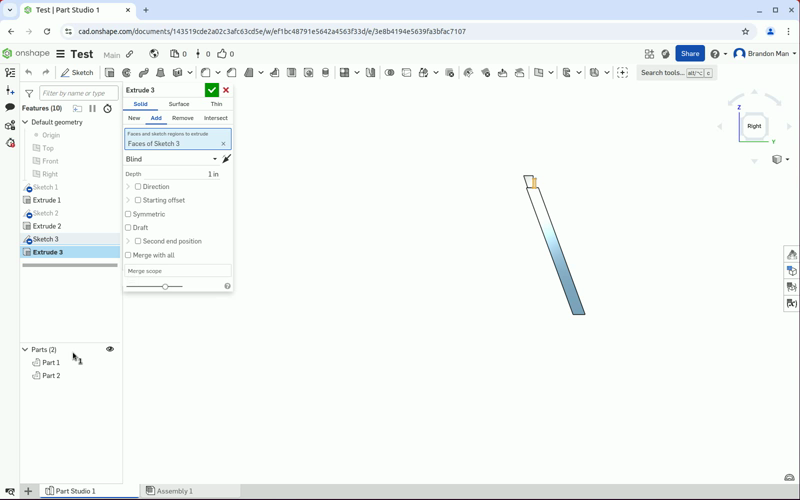
mouse_move(143, 106)
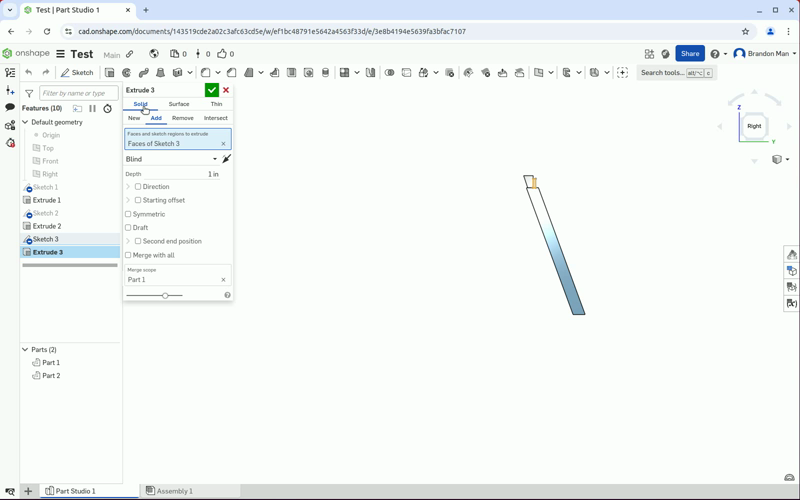
click(143, 106)
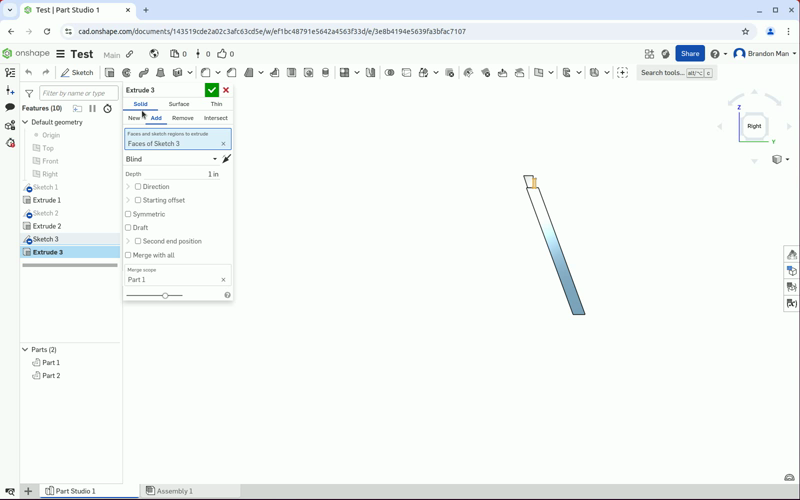
mouse_move(137, 120)
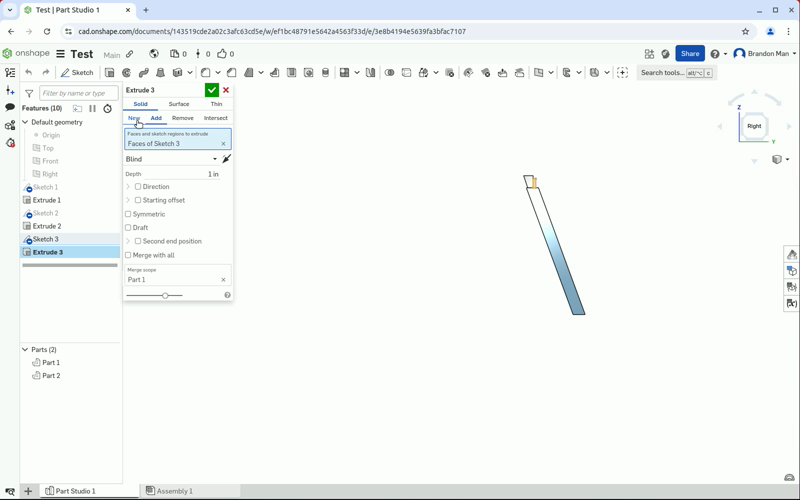
click(137, 120)
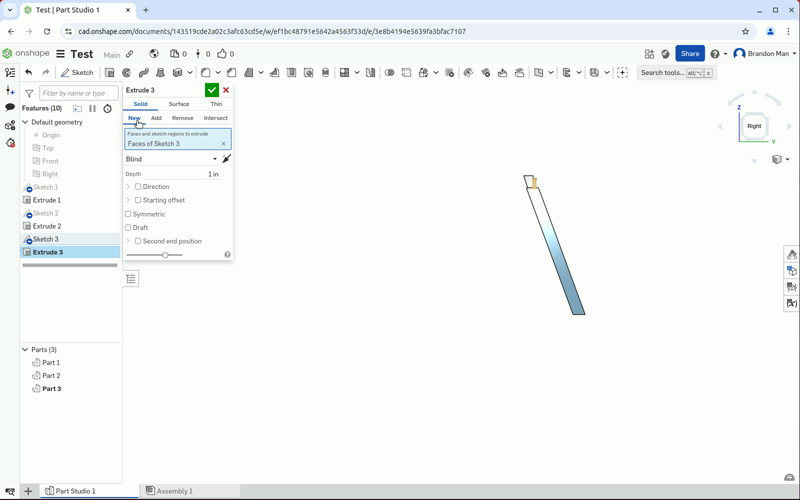
key(tab, 4)
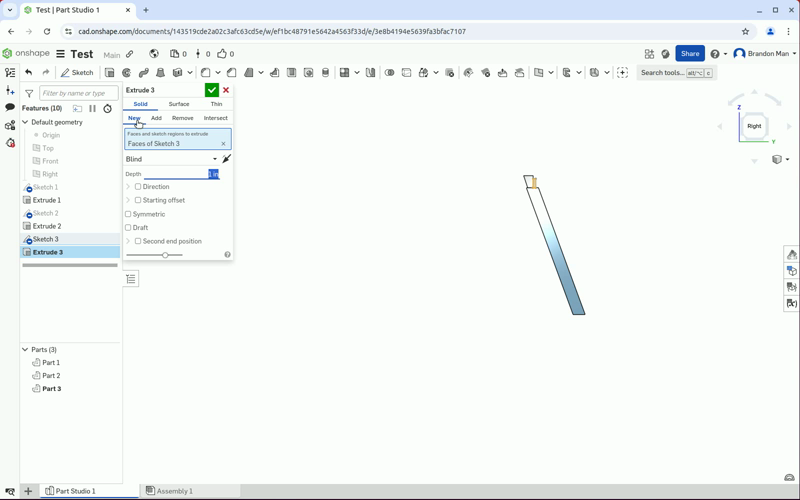
text(0.481)
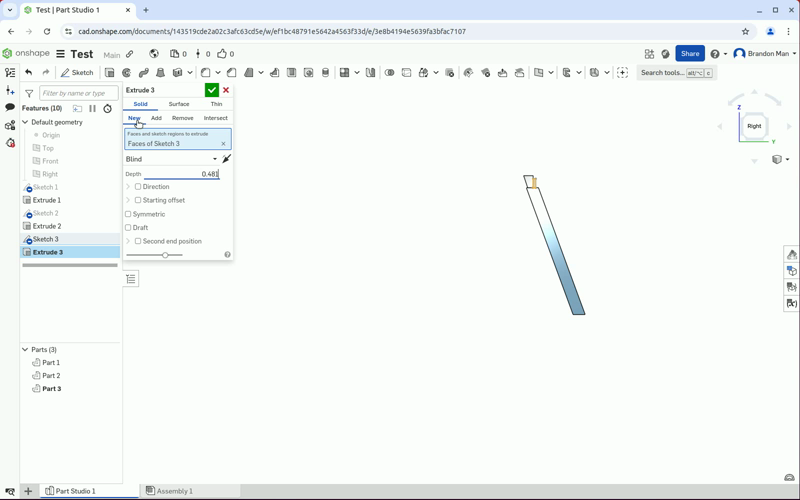
key(enter)
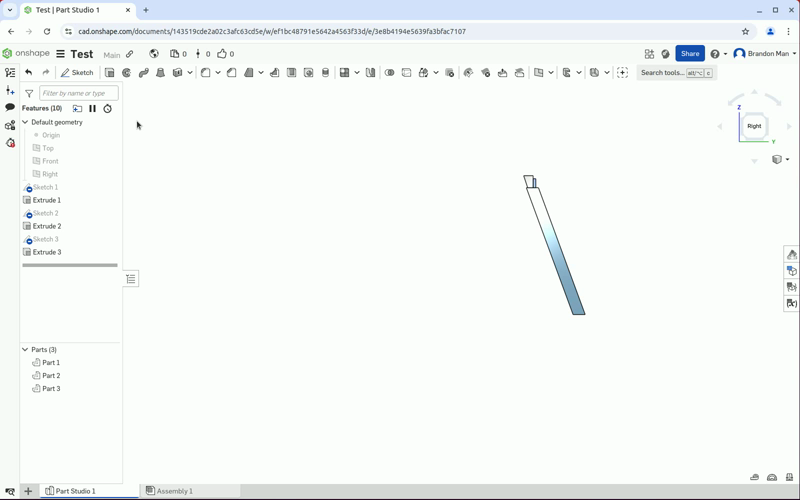
key(shift+h)
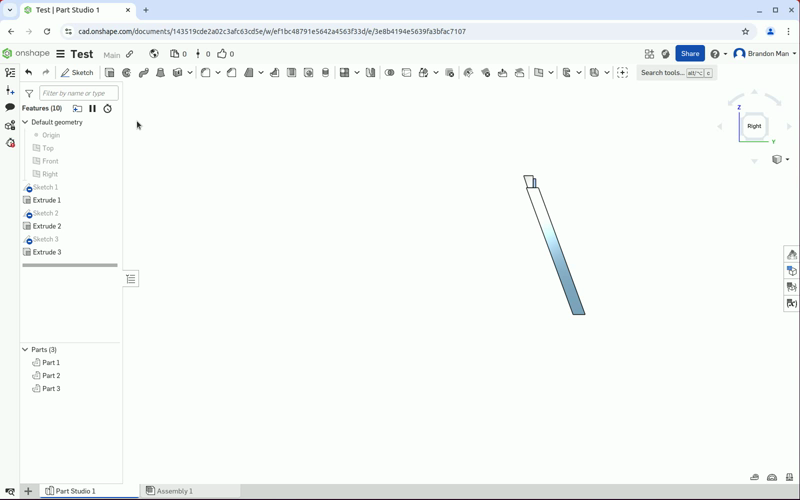
key(shift+h)
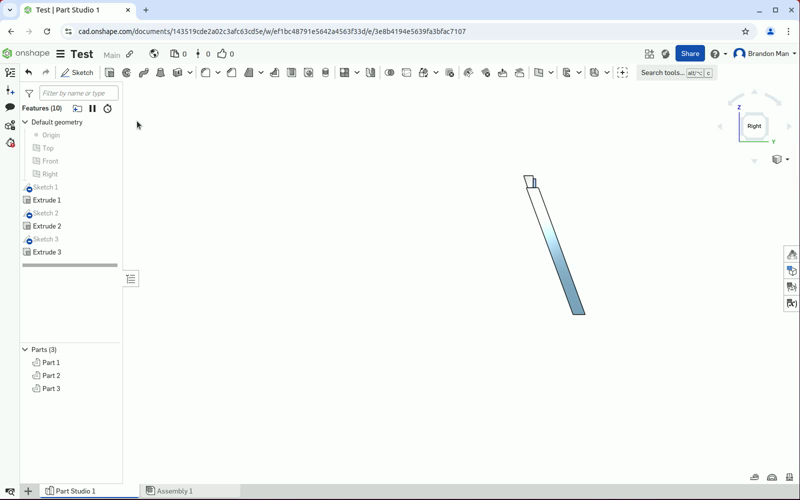
mouse_move(73, 189)
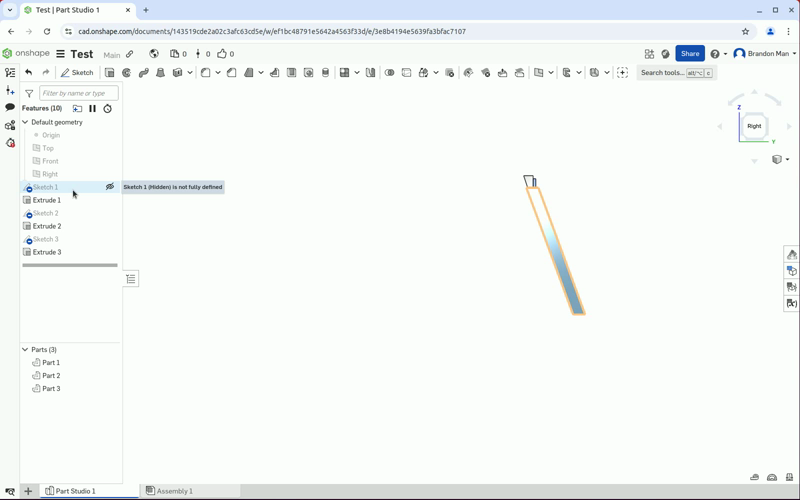
click(73, 189)
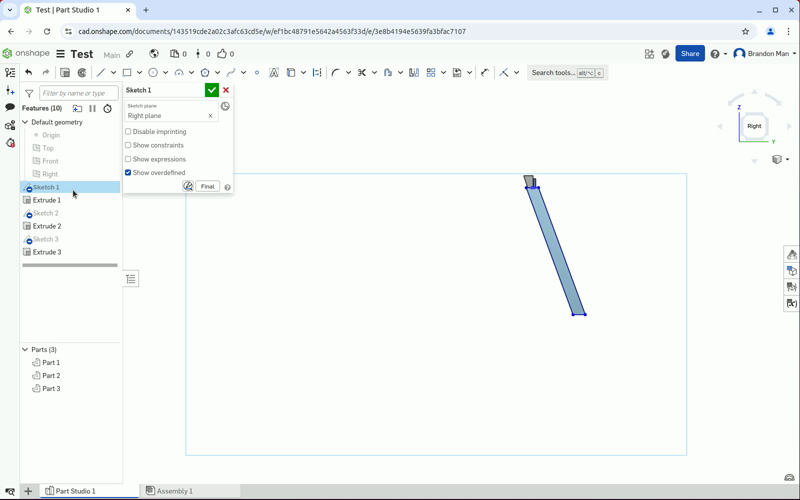
mouse_move(229, 92)
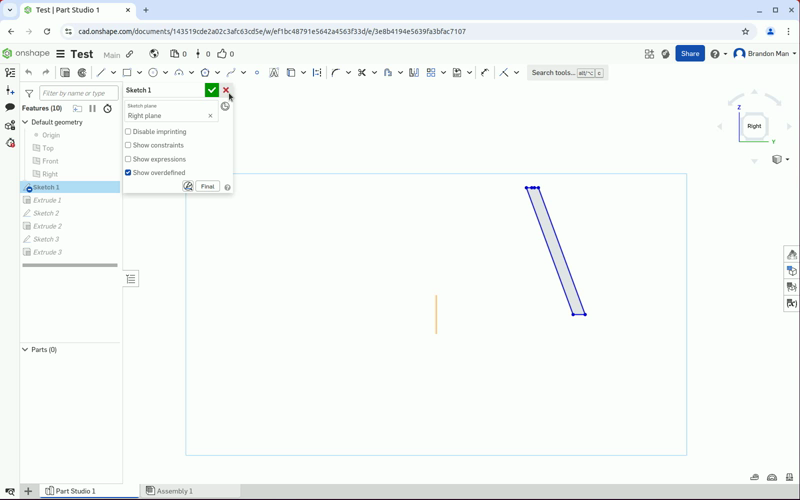
click(229, 92)
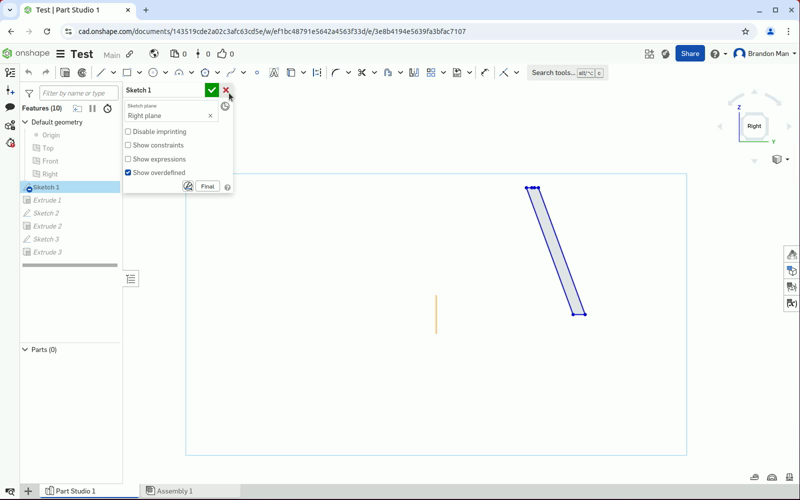
key(shift+s)
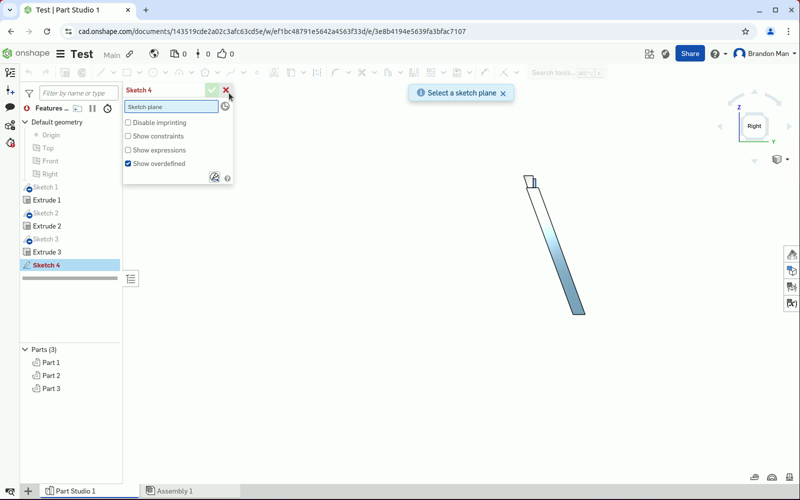
mouse_move(73, 176)
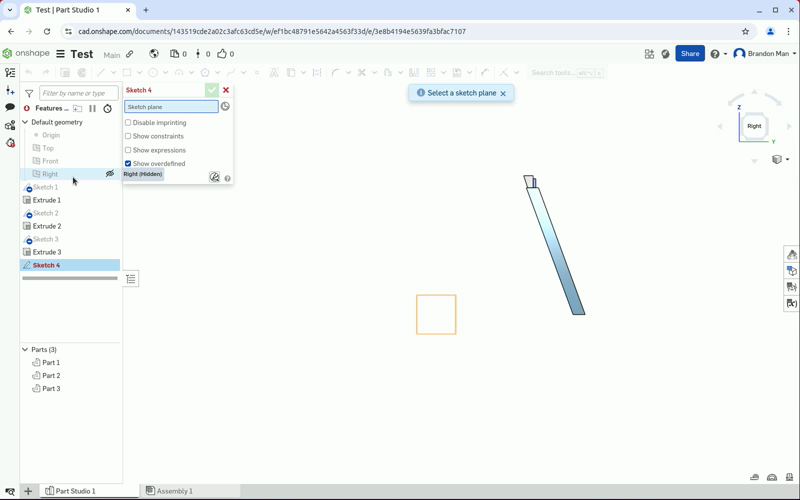
click(73, 176)
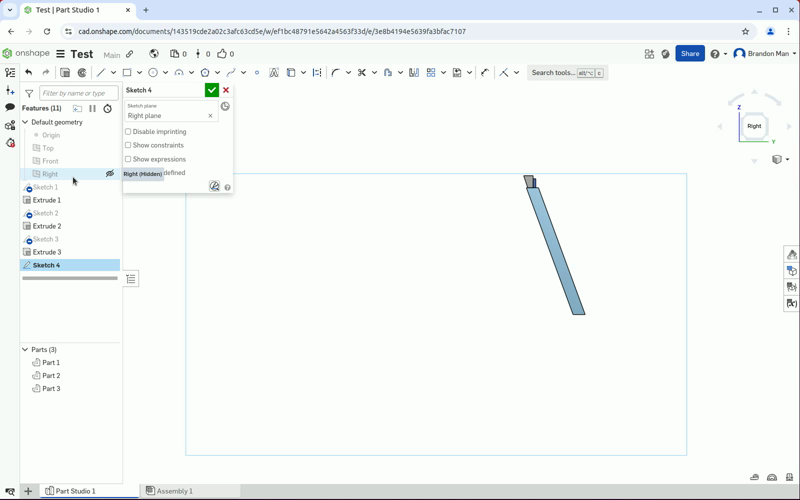
mouse_move(73, 352)
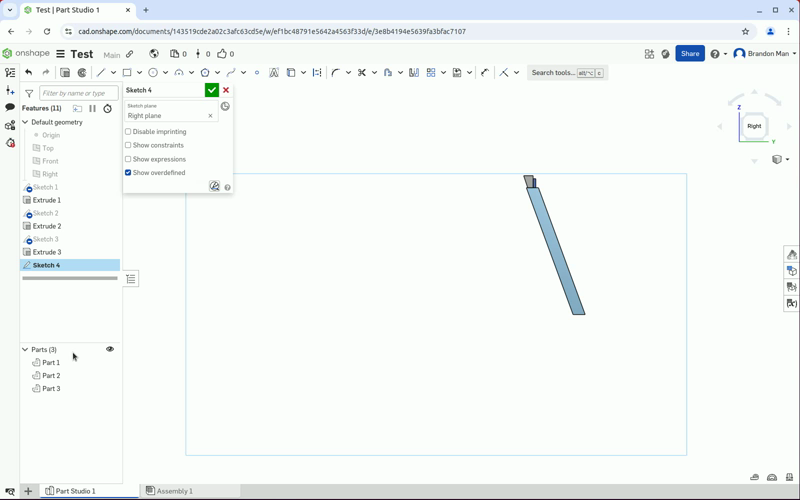
key(y)
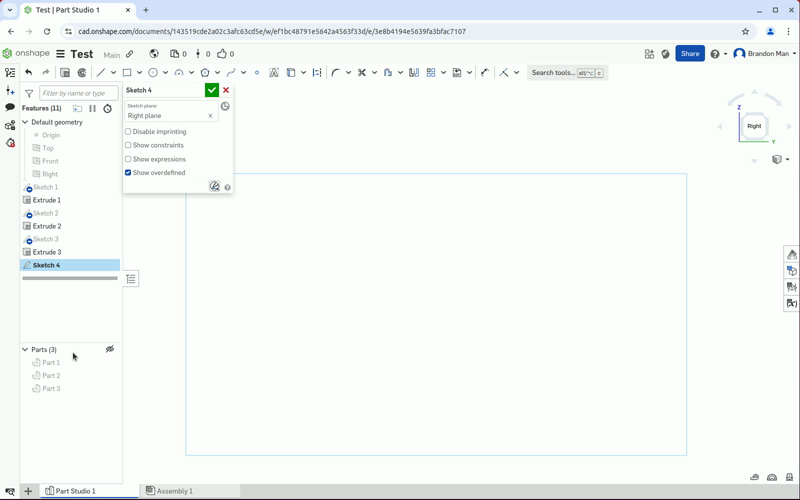
key(l)
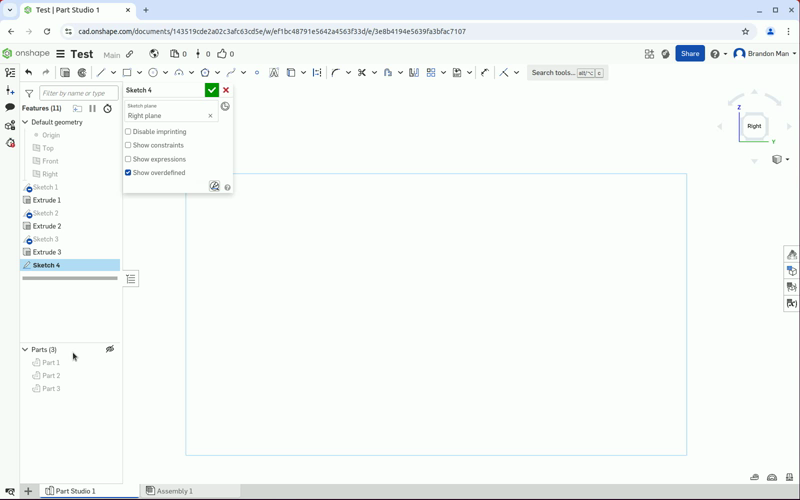
key_down(shift)
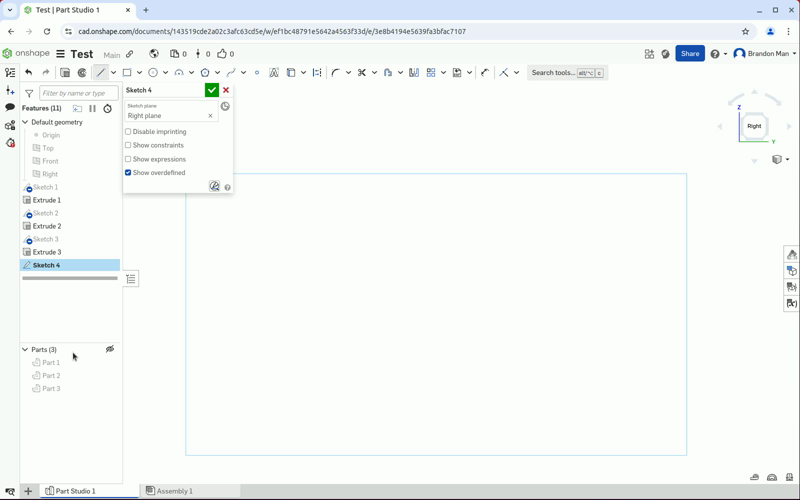
mouse_move(535, 187)
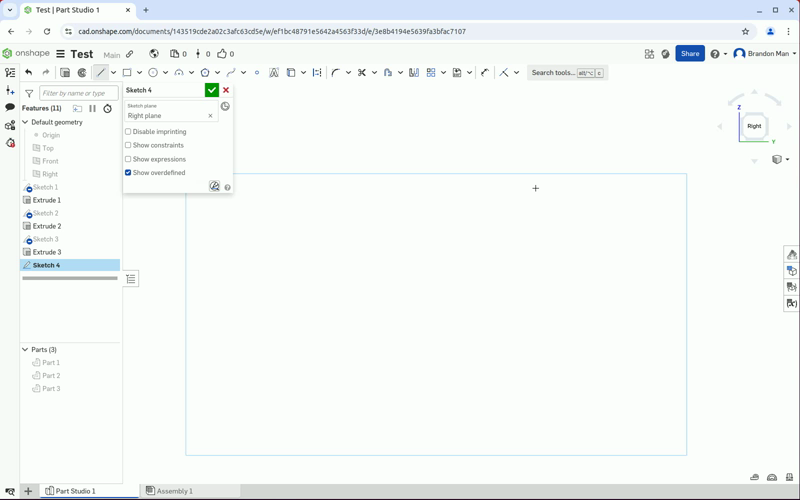
click(535, 187)
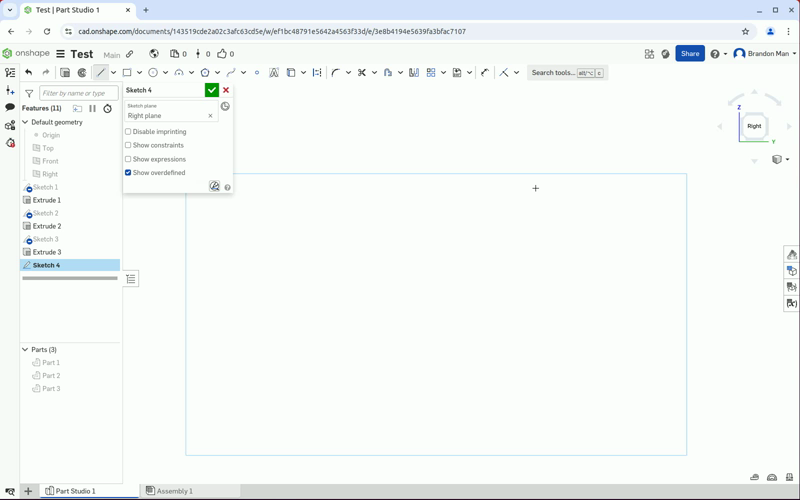
key_up(shift)
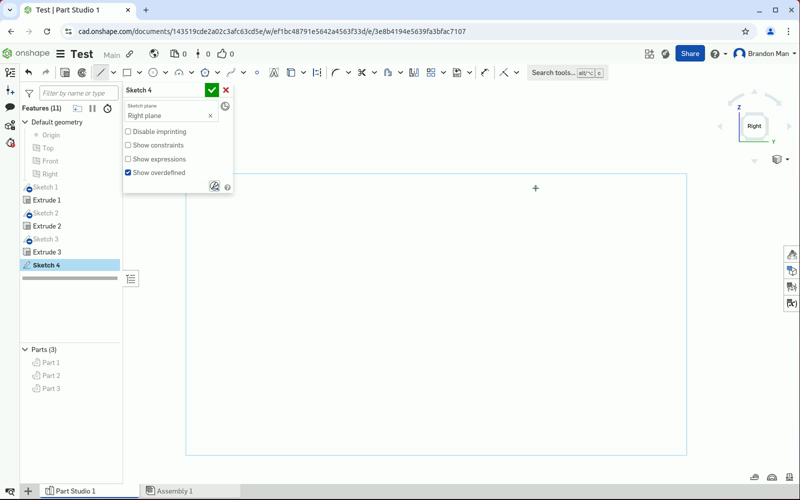
key_down(shift)
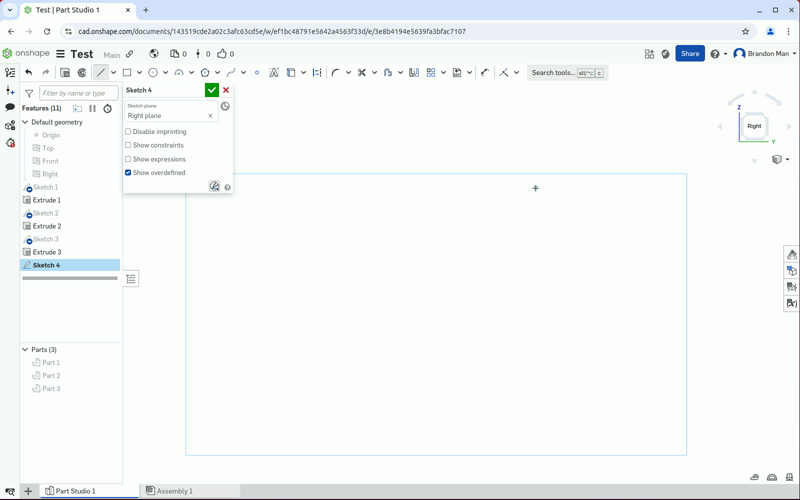
mouse_move(565, 187)
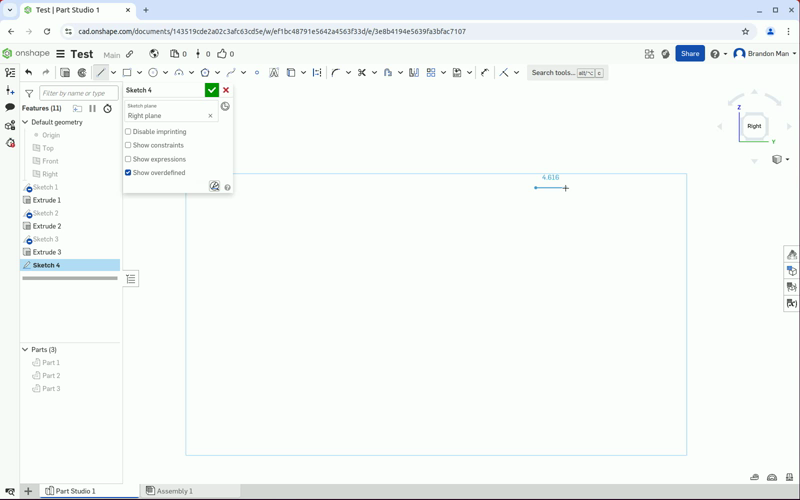
mouse_move(539, 187)
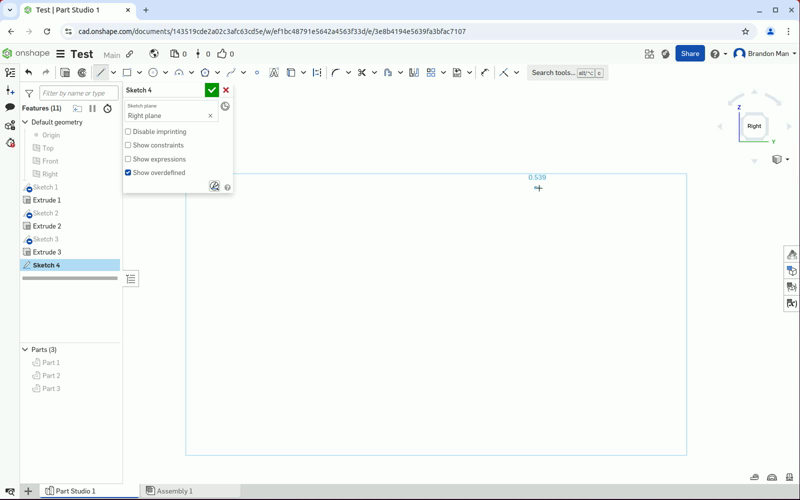
scroll(6)
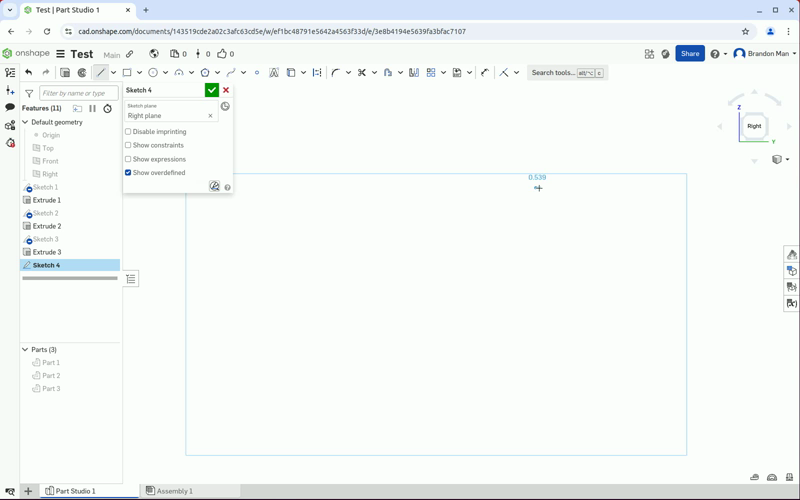
scroll(6)
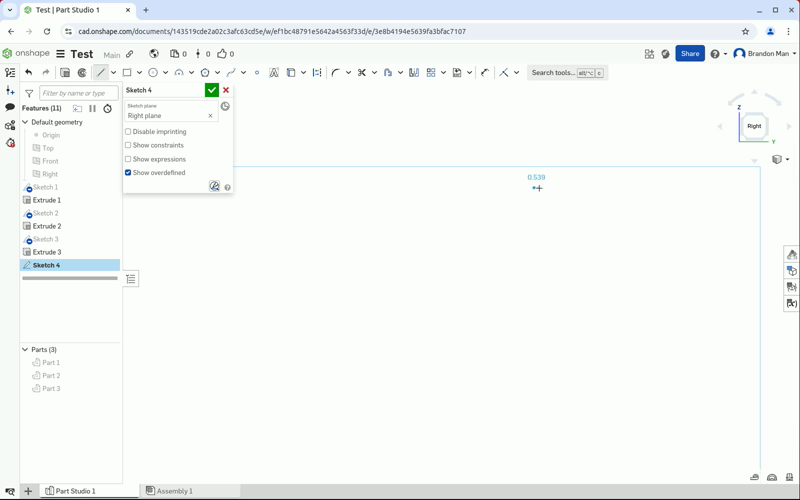
scroll(6)
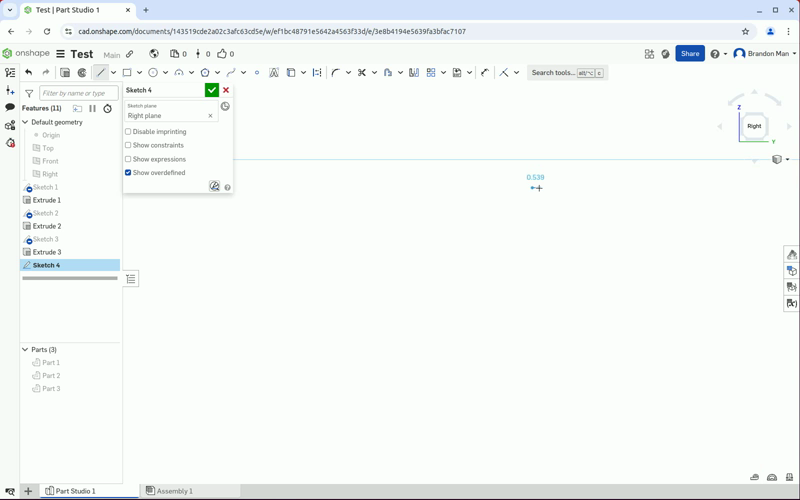
scroll(6)
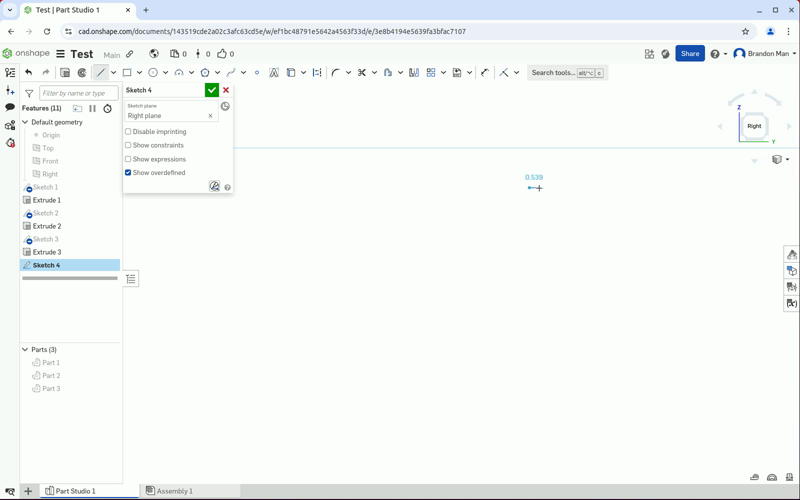
scroll(6)
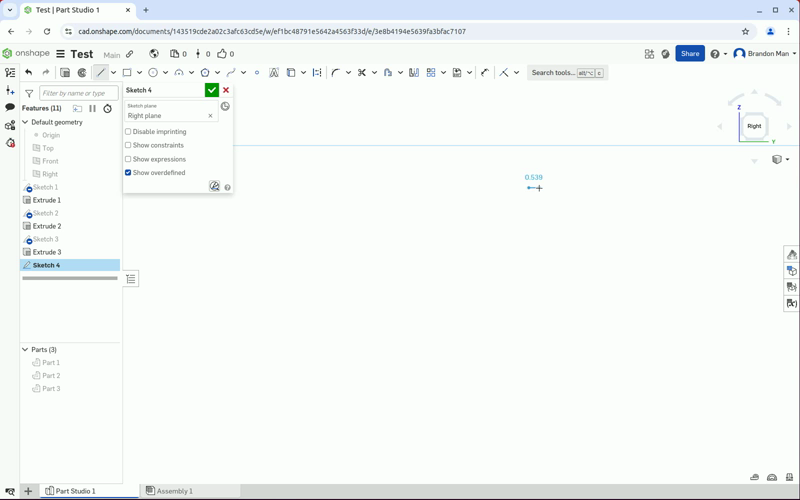
scroll(6)
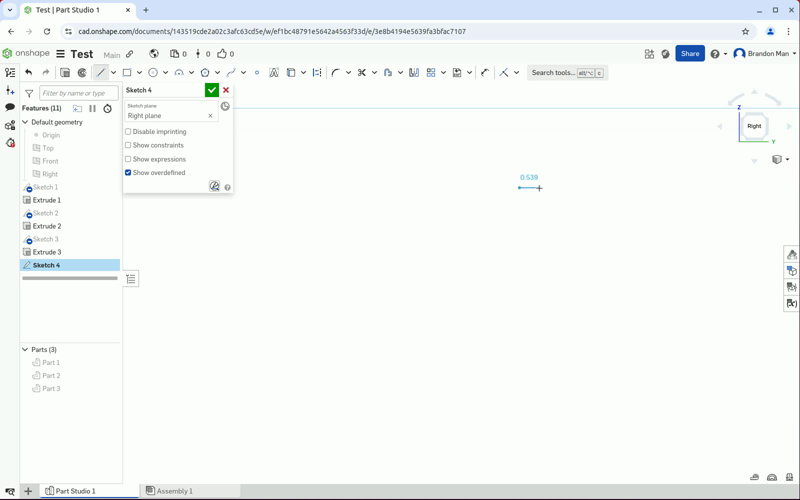
scroll(6)
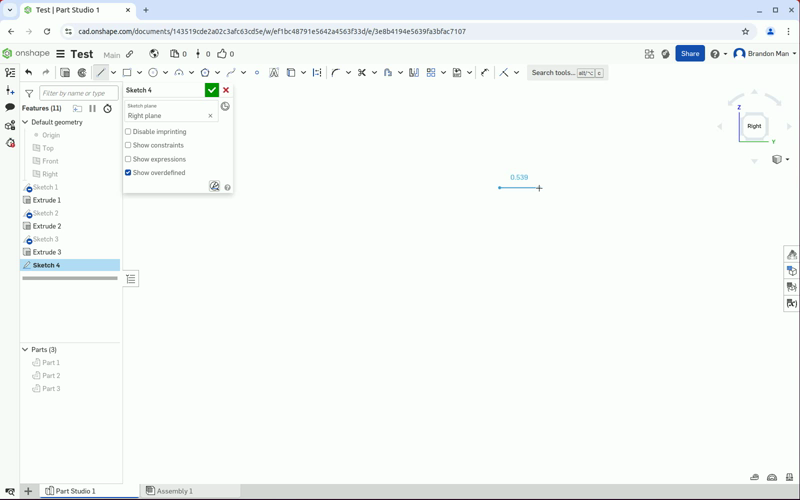
click(539, 187)
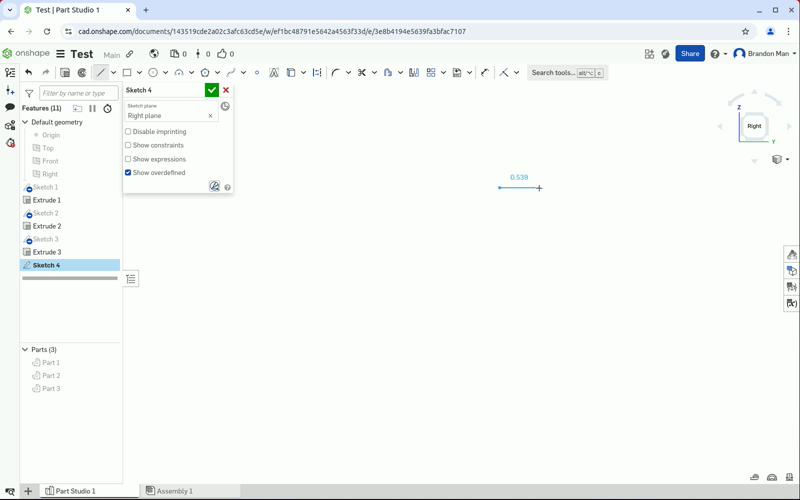
scroll(-6)
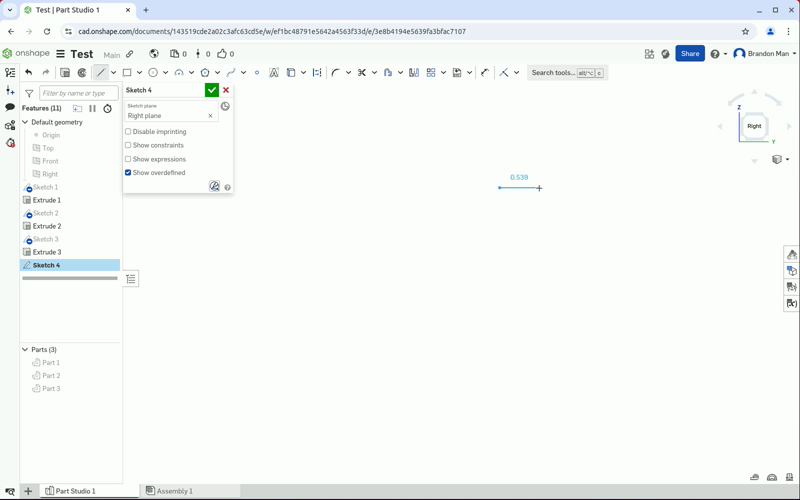
scroll(-6)
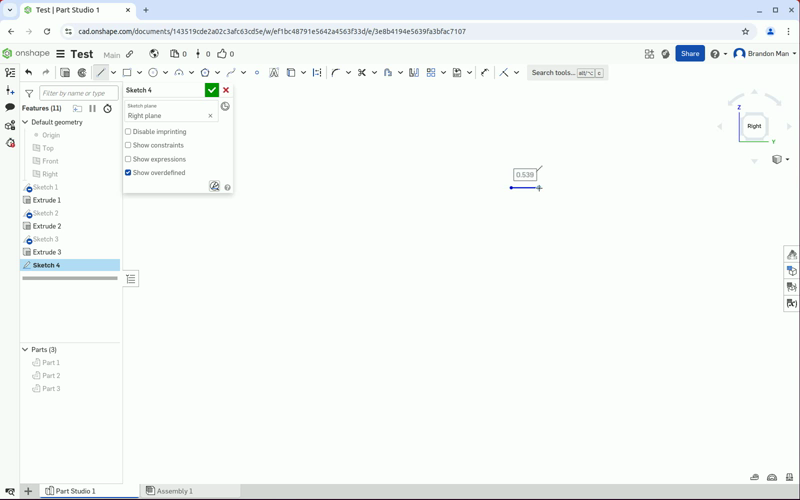
scroll(-6)
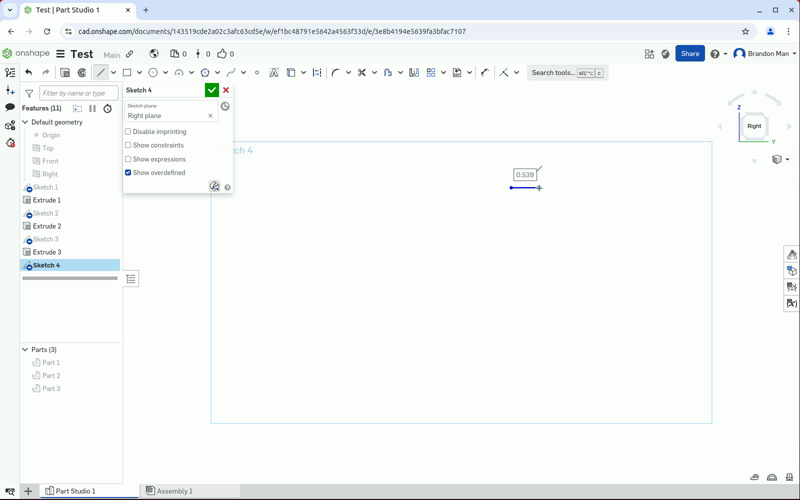
scroll(-6)
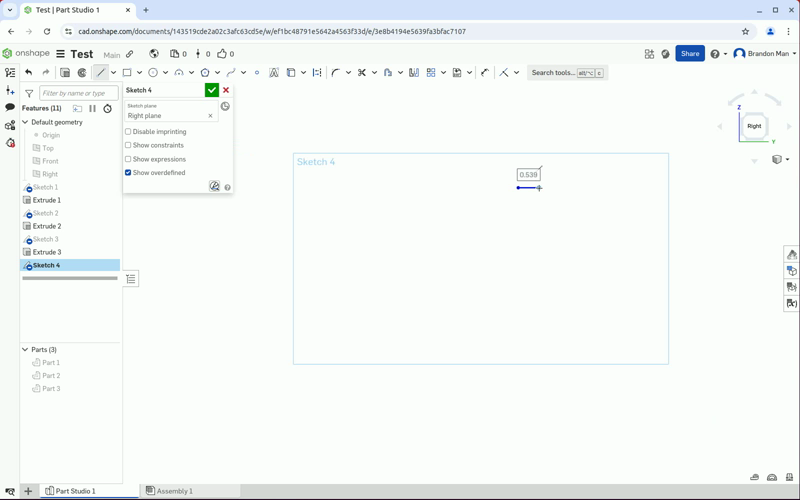
scroll(-6)
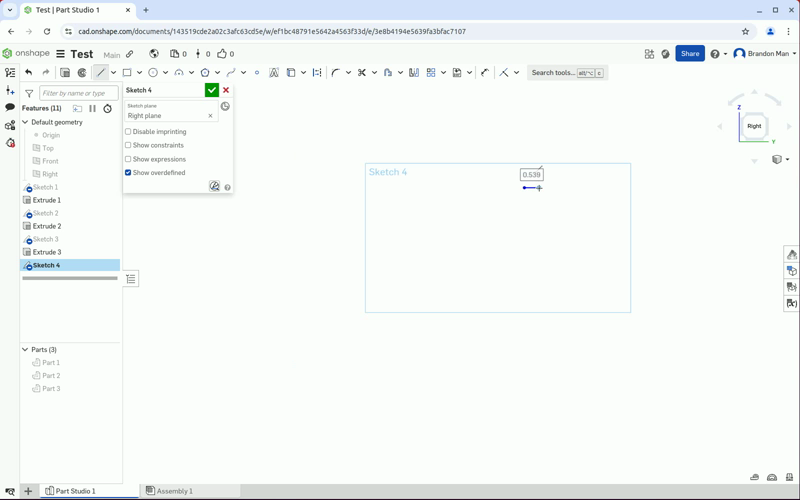
scroll(-6)
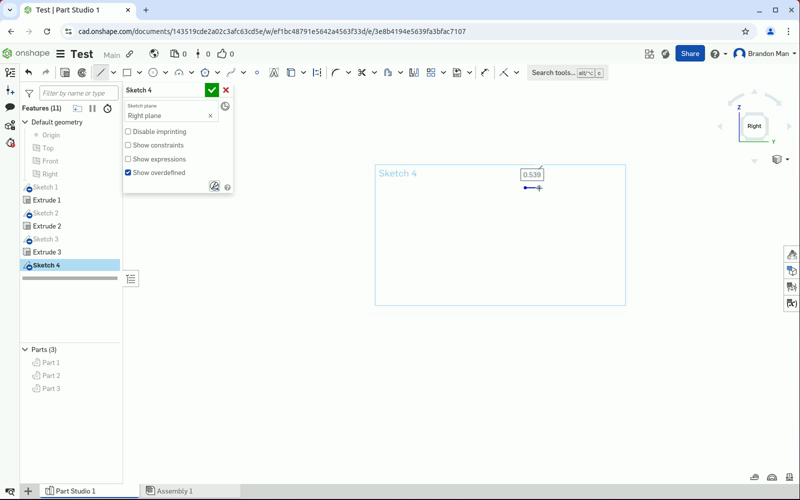
scroll(-6)
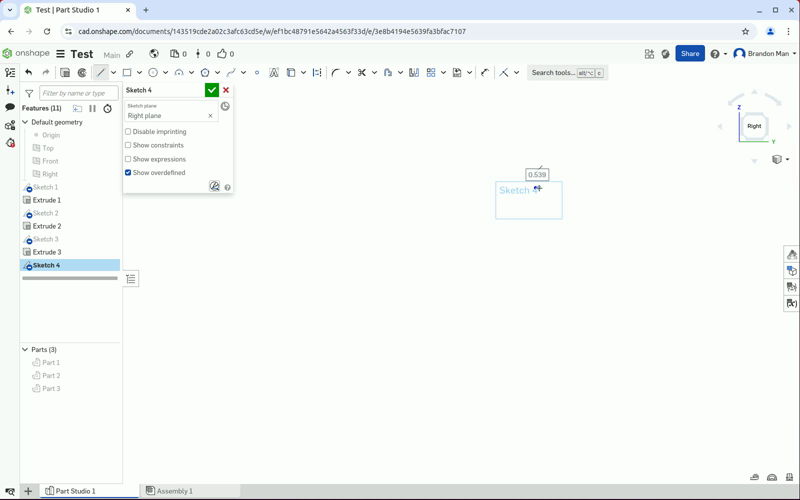
key_up(shift)
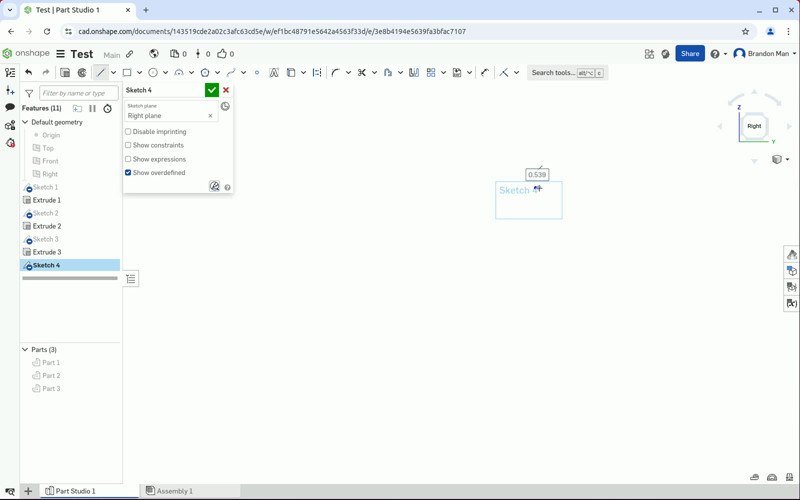
key_down(shift)
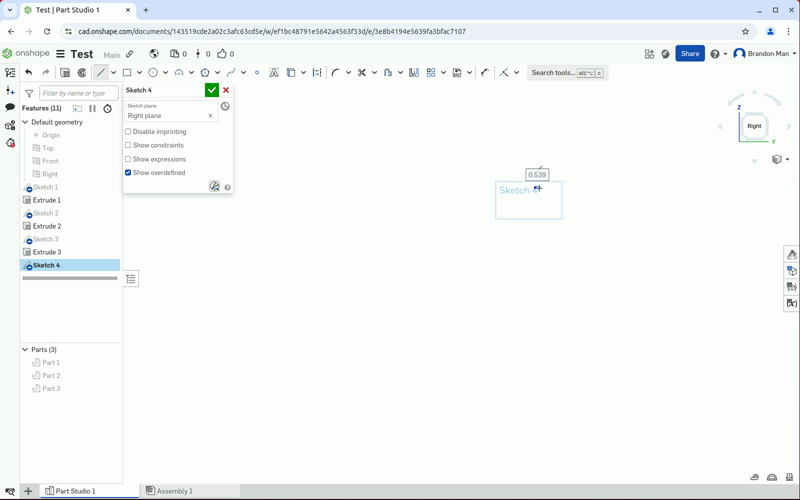
mouse_move(569, 187)
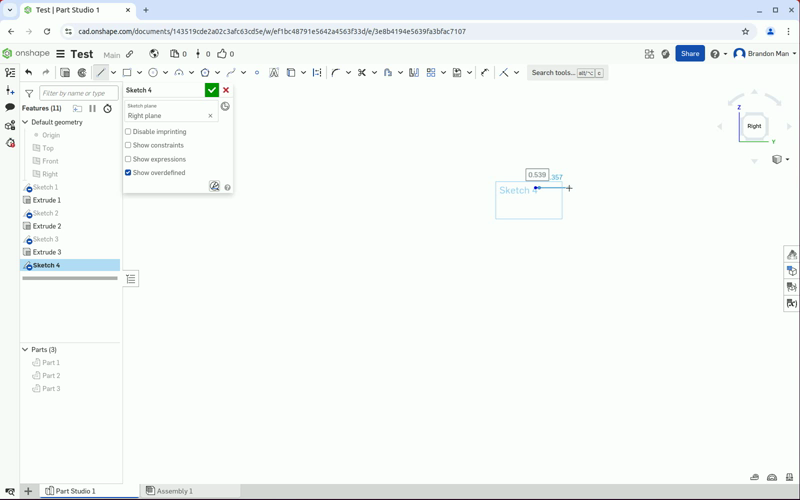
mouse_move(535, 178)
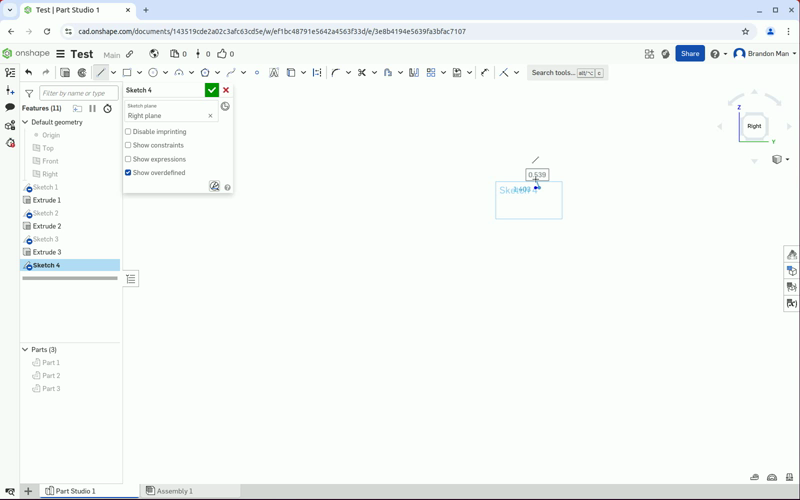
click(535, 178)
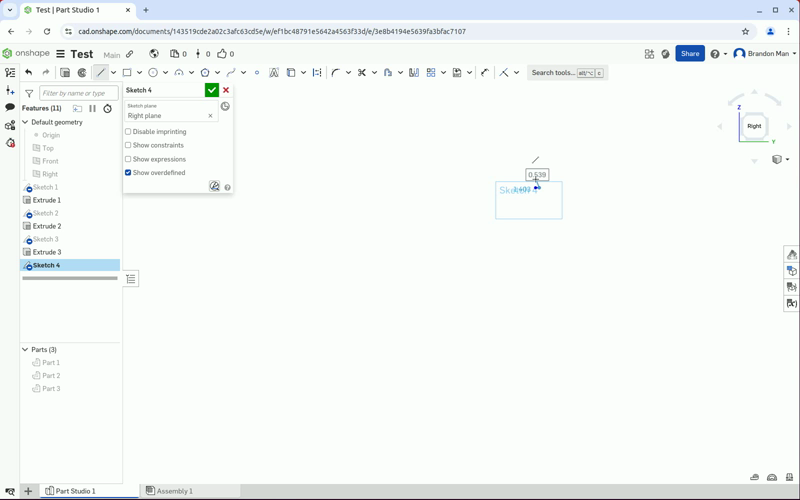
key_up(shift)
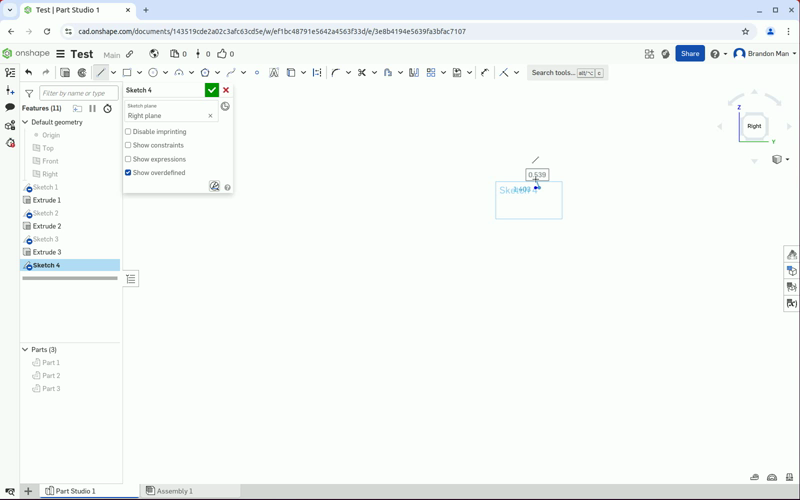
mouse_move(565, 178)
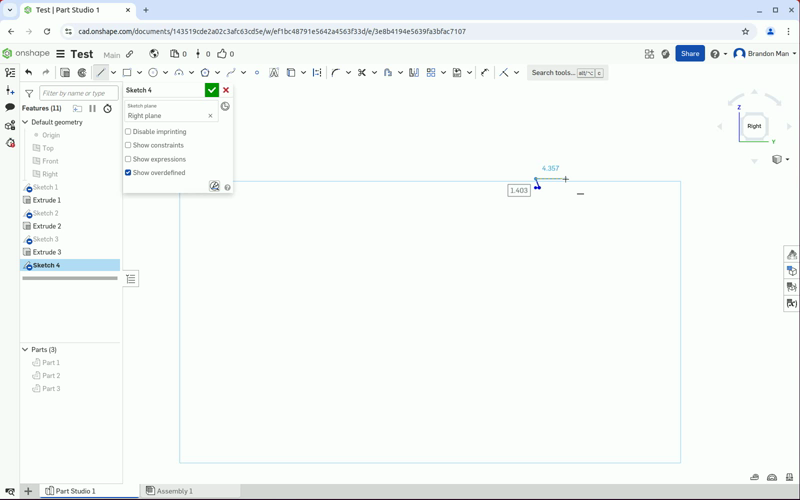
key_down(shift)
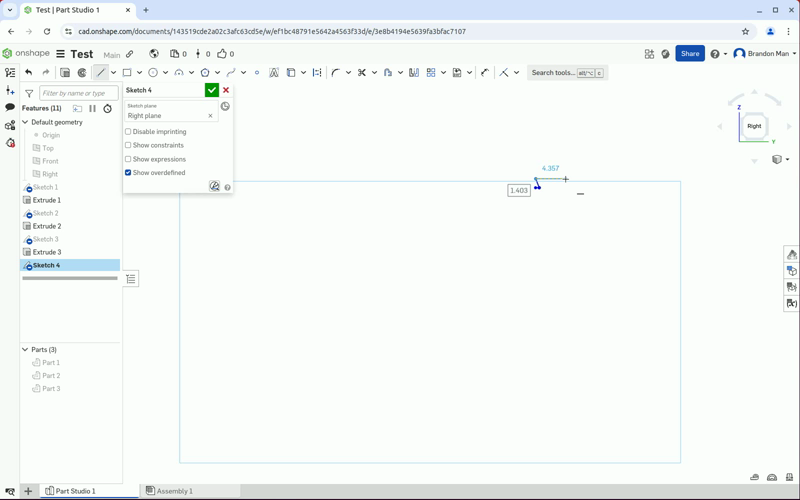
mouse_move(535, 187)
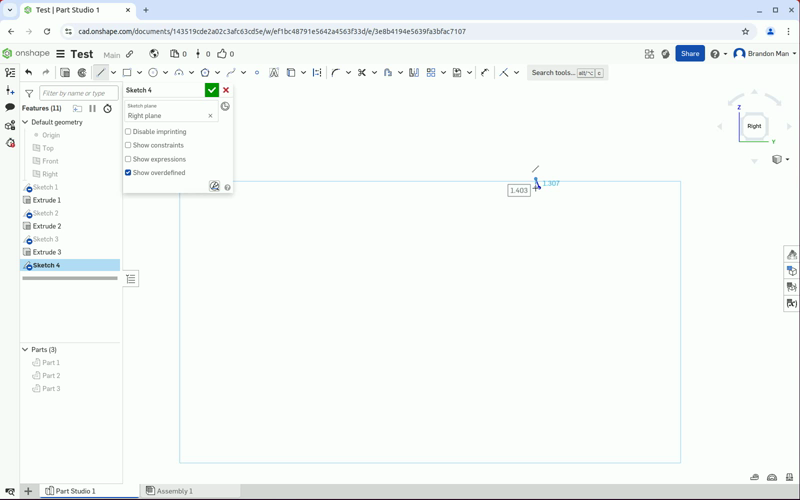
scroll(6)
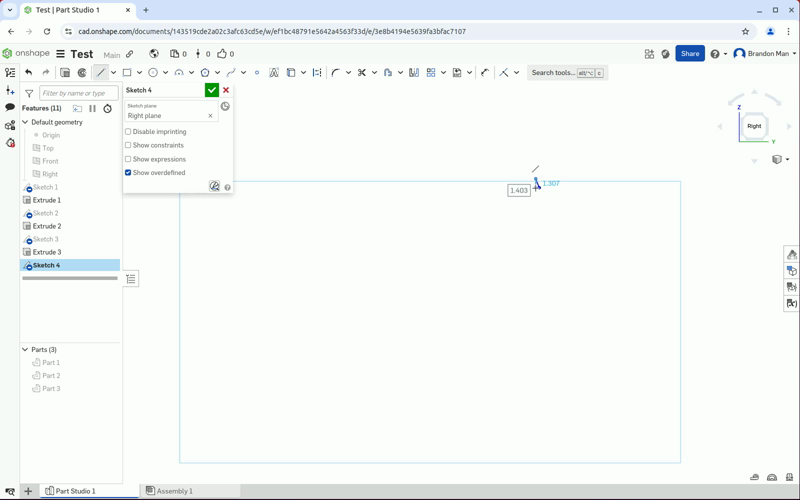
scroll(6)
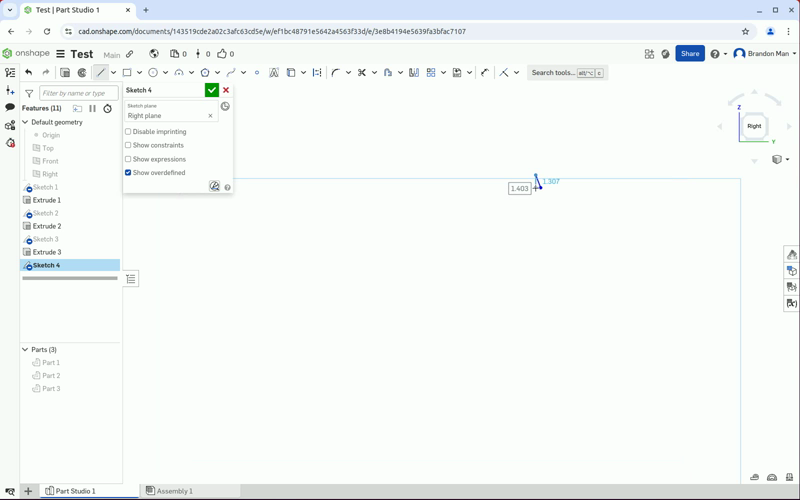
scroll(6)
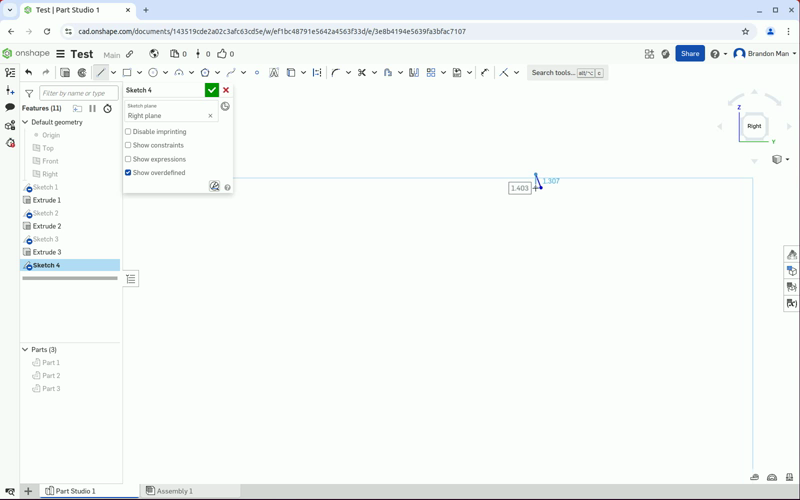
scroll(6)
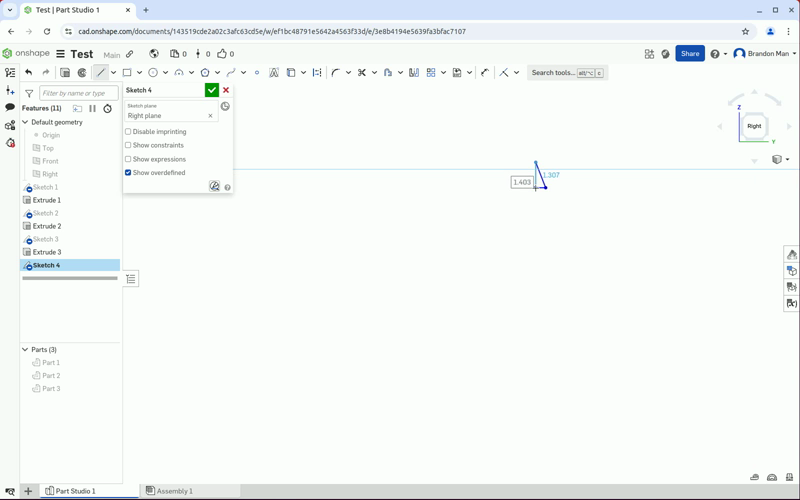
scroll(6)
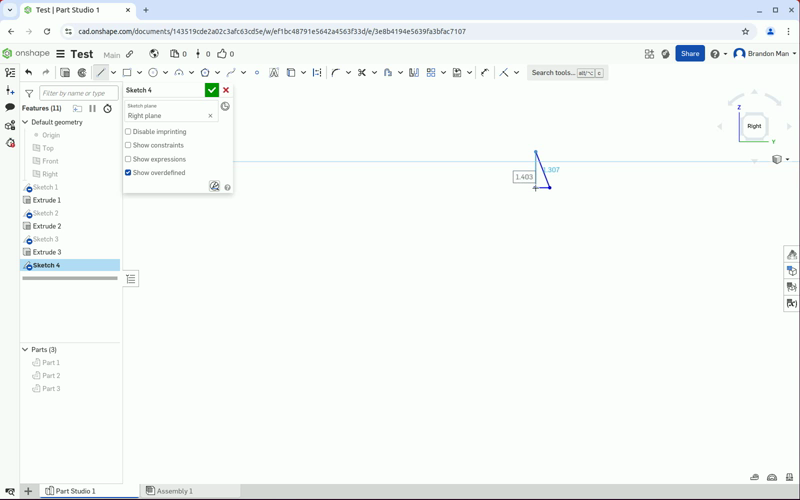
scroll(6)
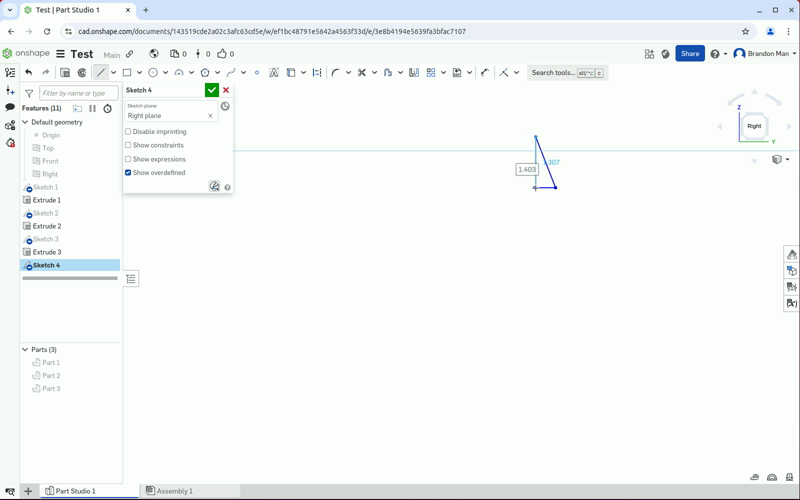
scroll(6)
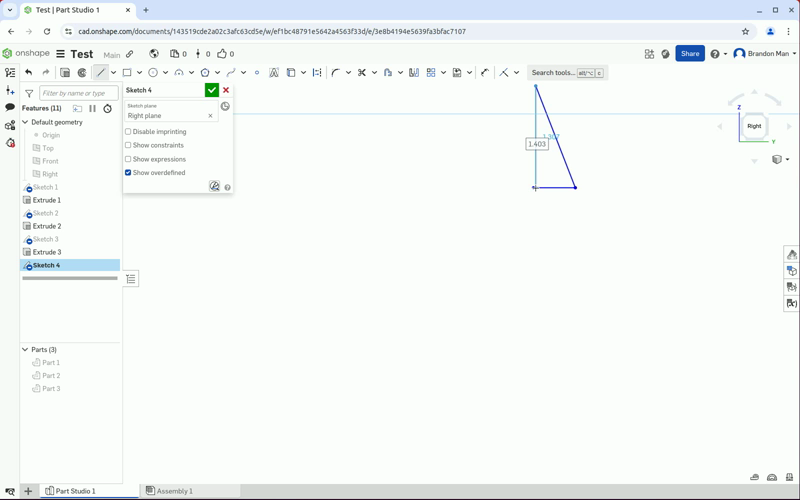
key_up(shift)
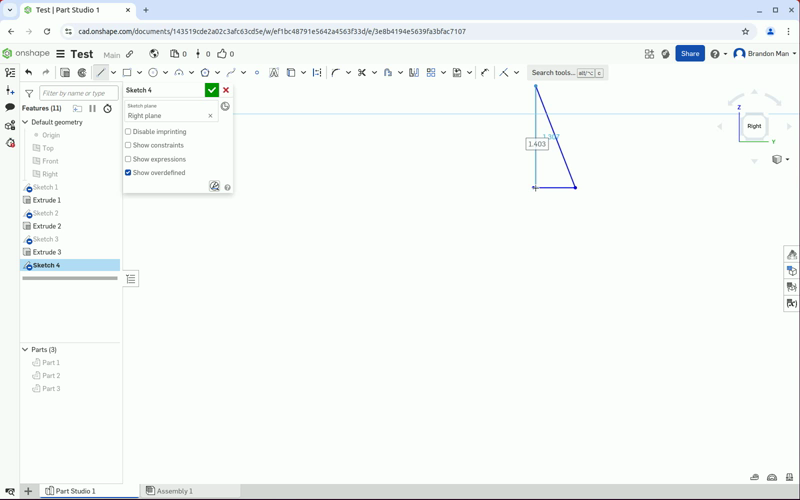
click(535, 187)
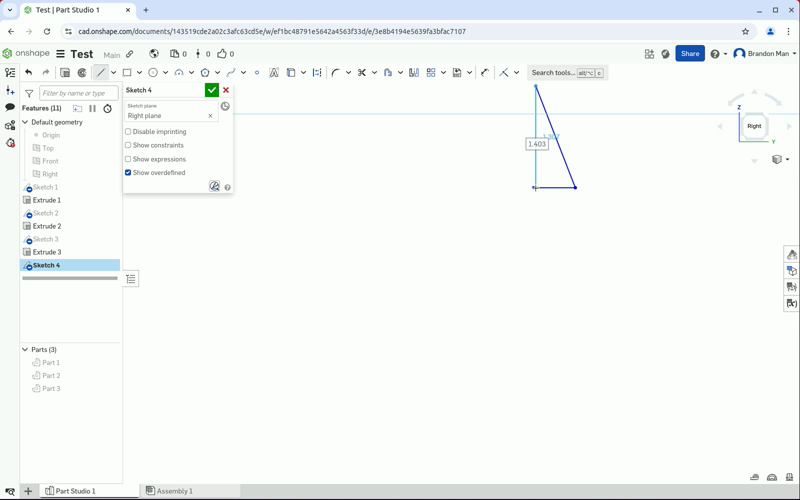
scroll(-6)
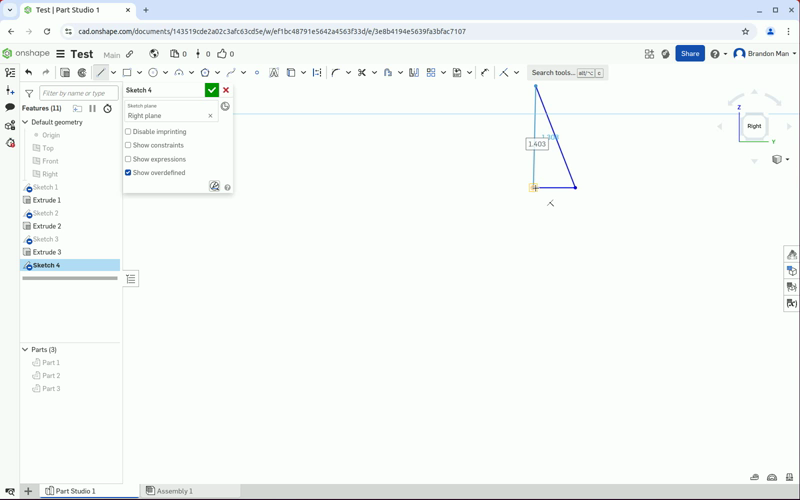
scroll(-6)
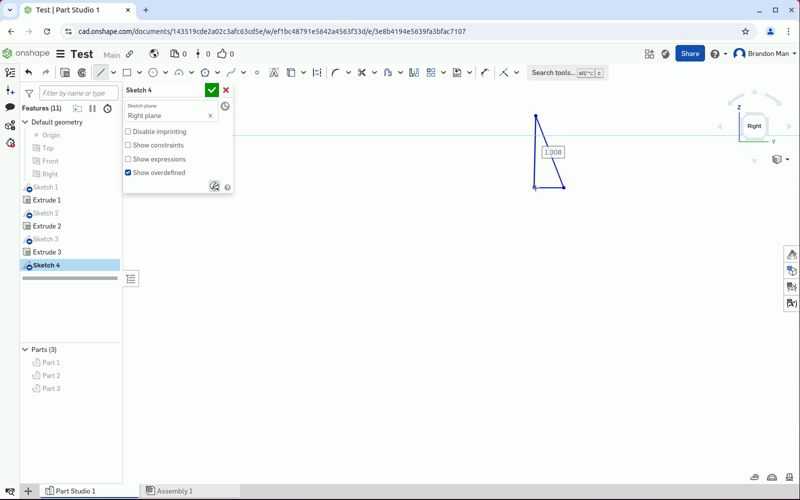
scroll(-6)
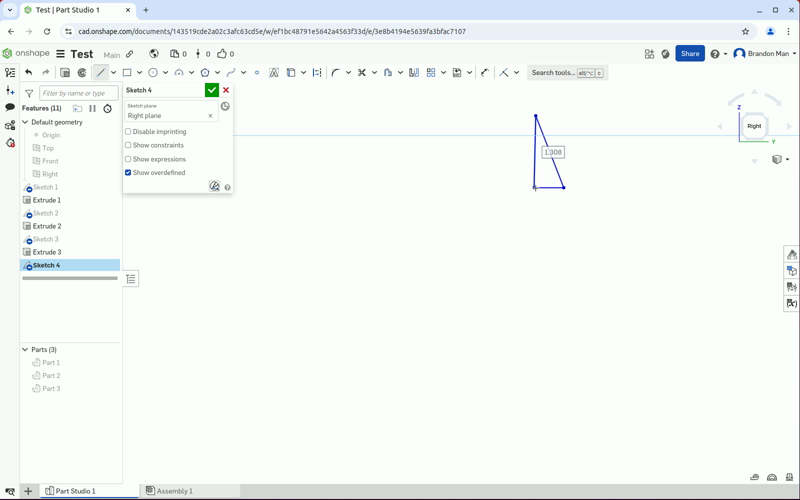
scroll(-6)
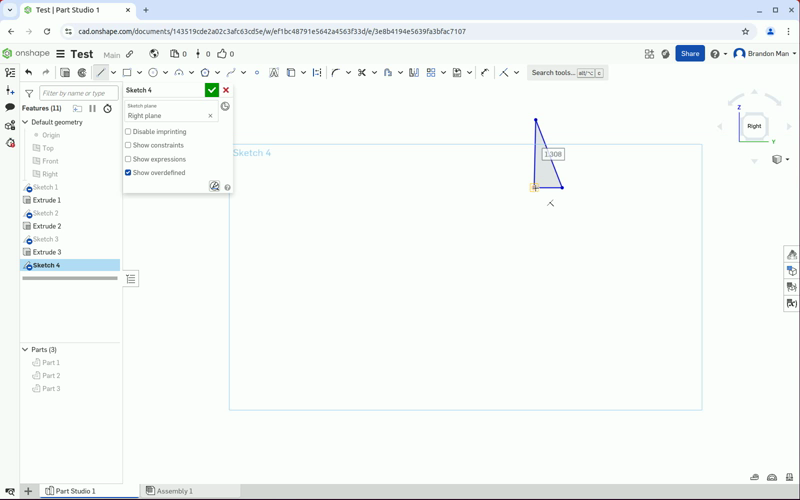
scroll(-6)
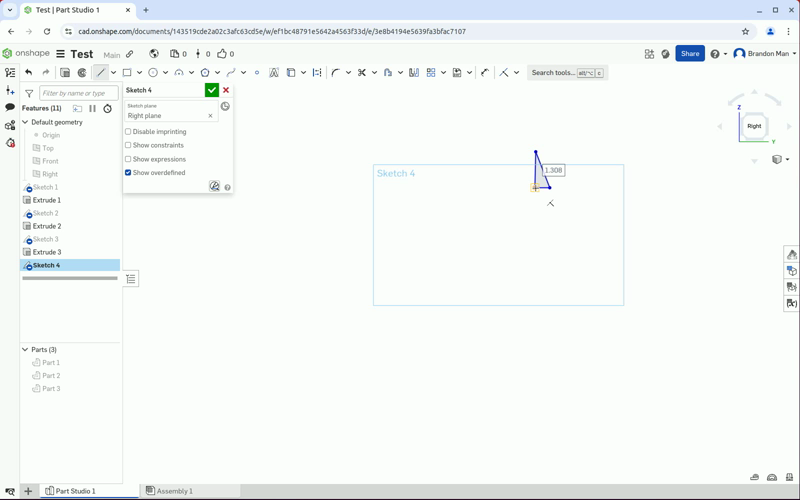
scroll(-6)
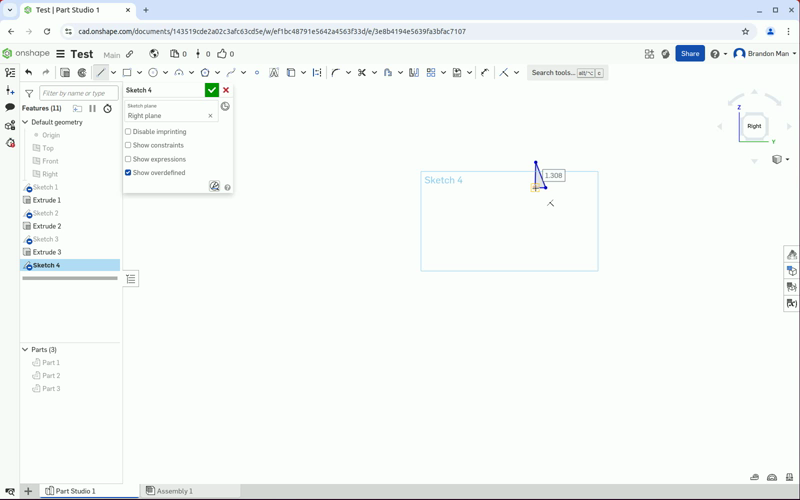
scroll(-6)
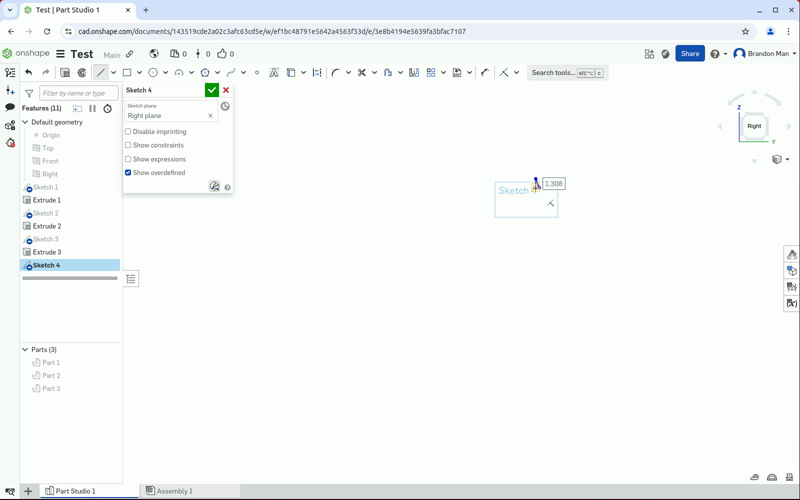
key(esc)
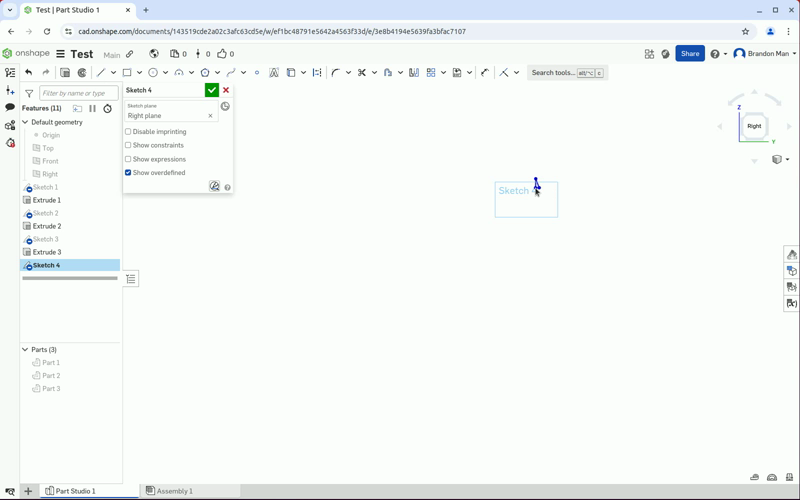
mouse_move(536, 183)
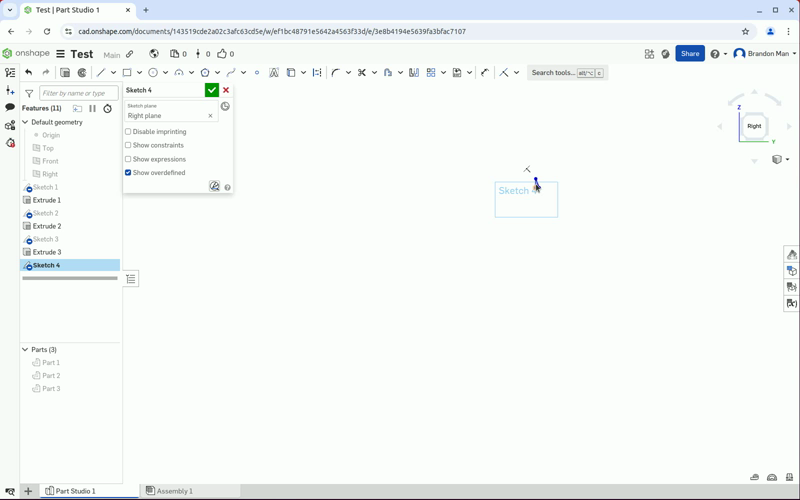
scroll(6)
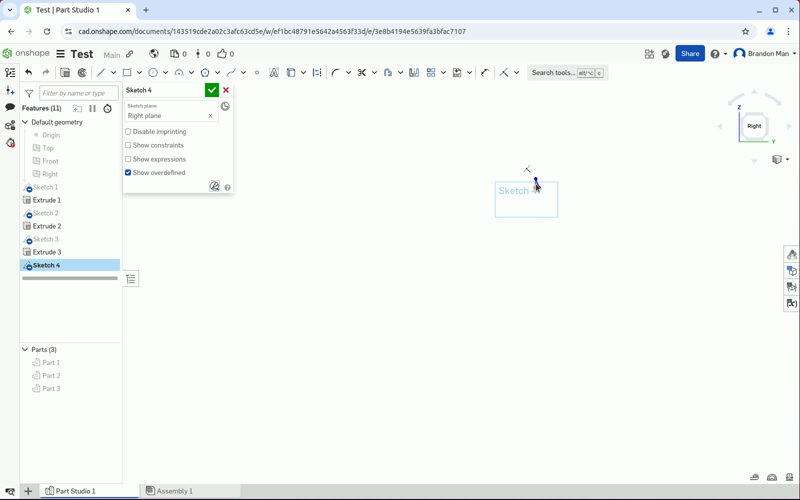
scroll(6)
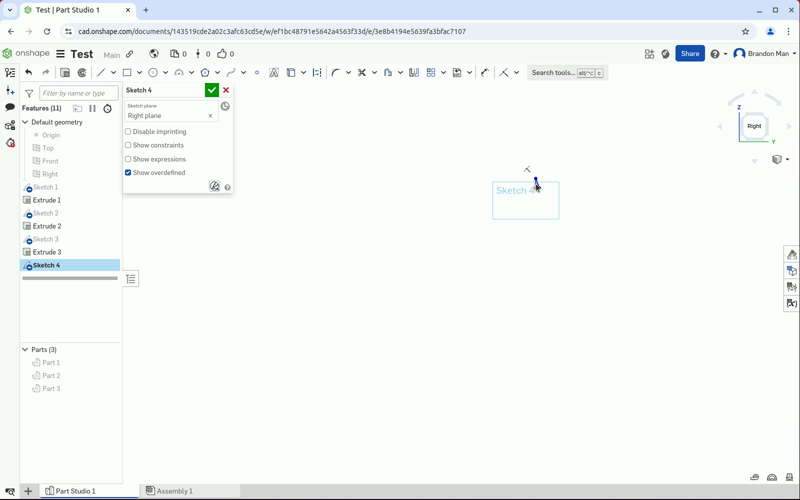
scroll(6)
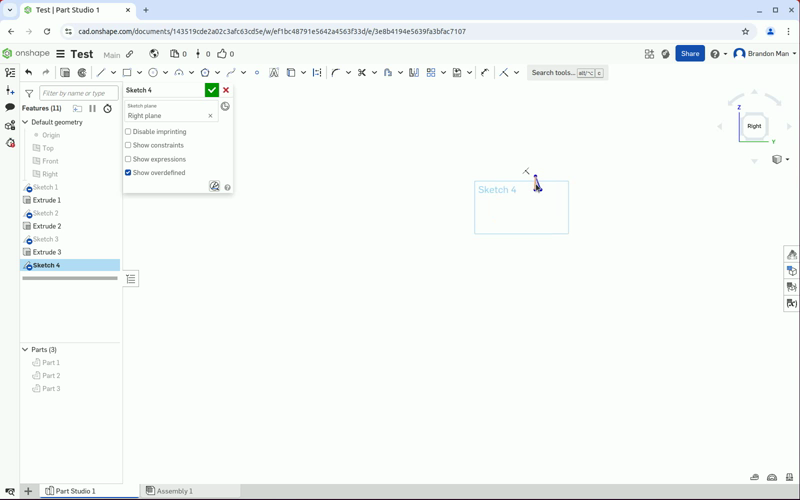
scroll(6)
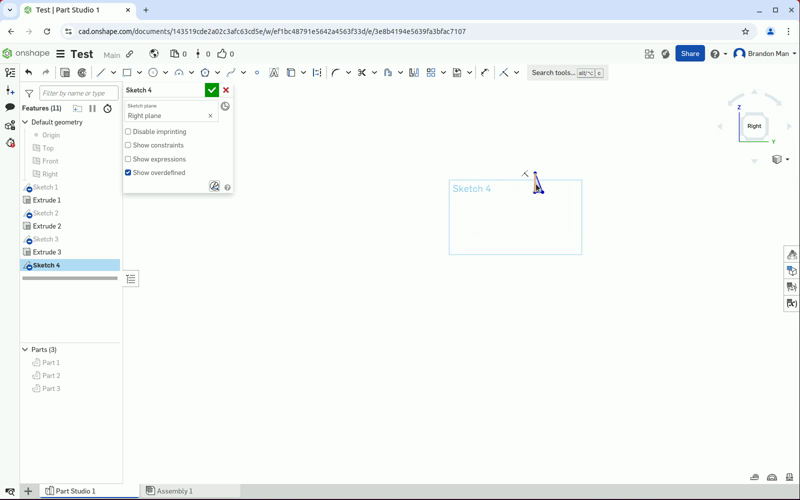
scroll(6)
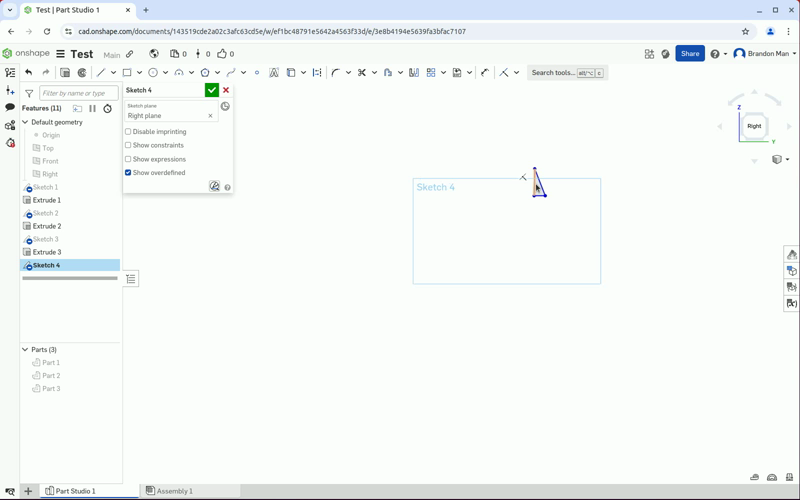
scroll(6)
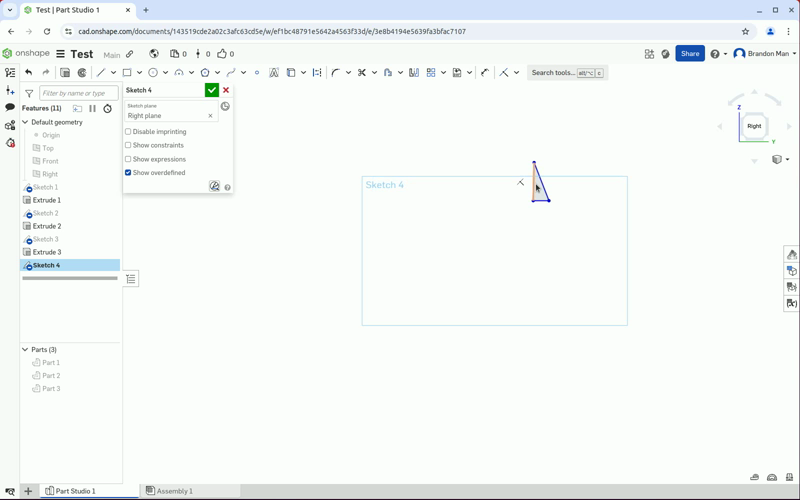
scroll(6)
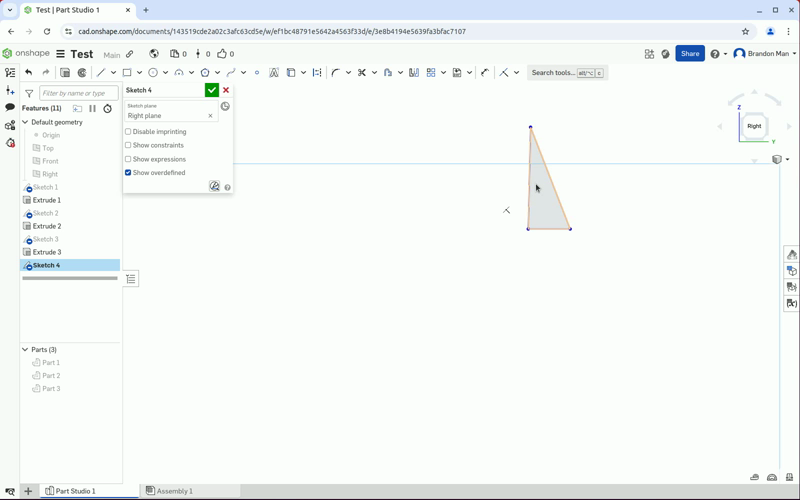
click(536, 183)
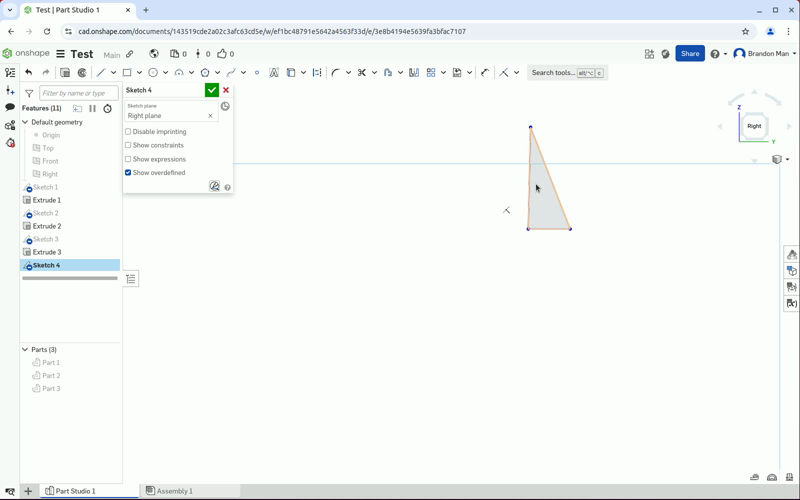
scroll(-6)
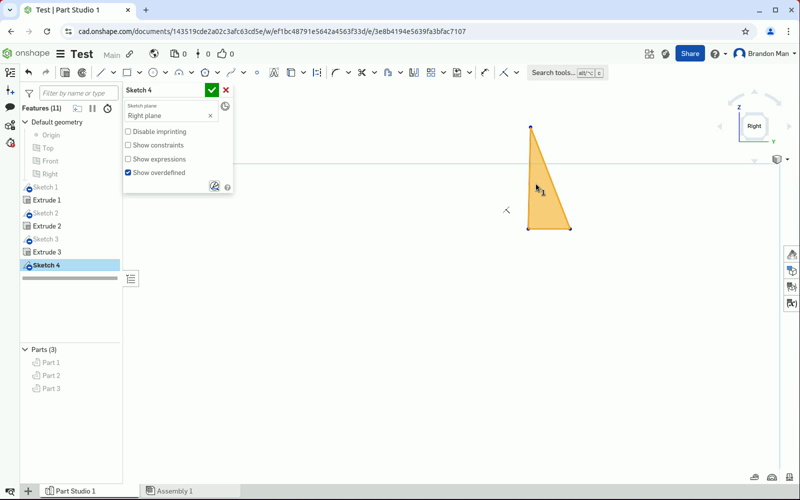
scroll(-6)
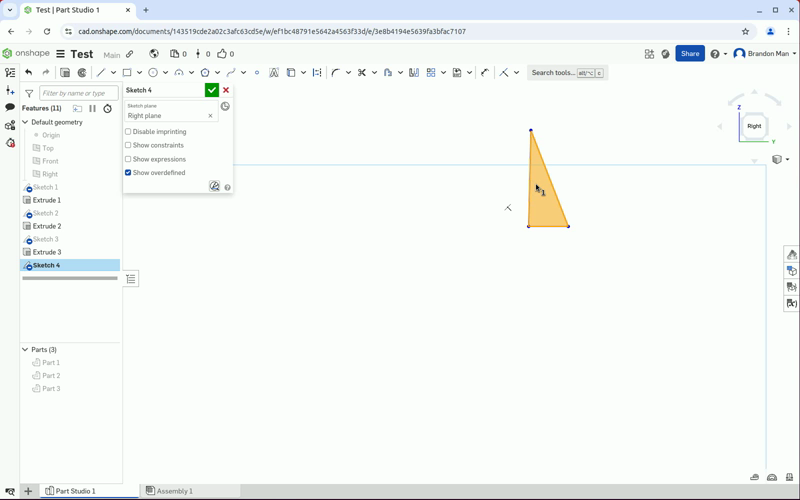
scroll(-6)
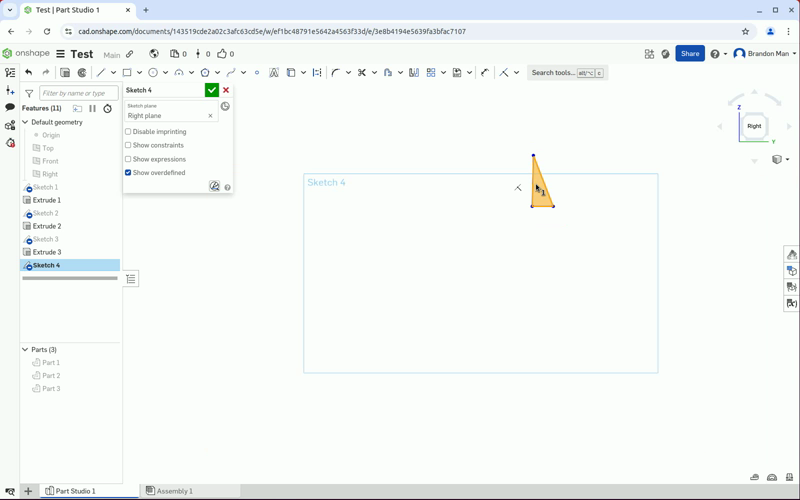
scroll(-6)
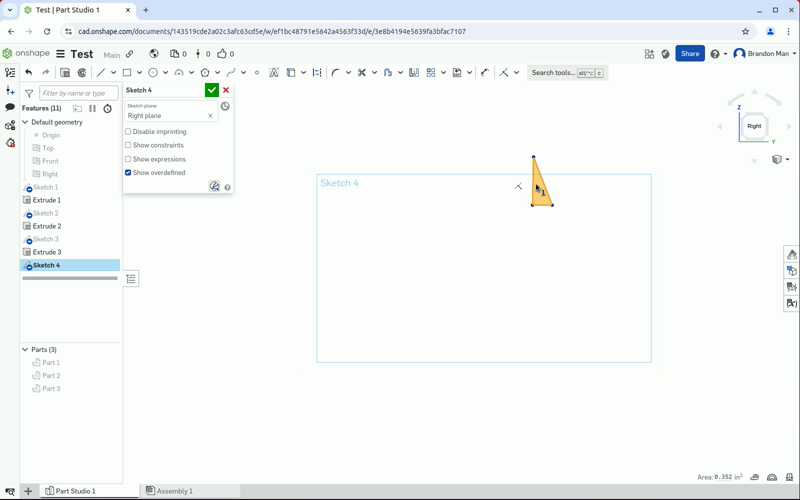
scroll(-6)
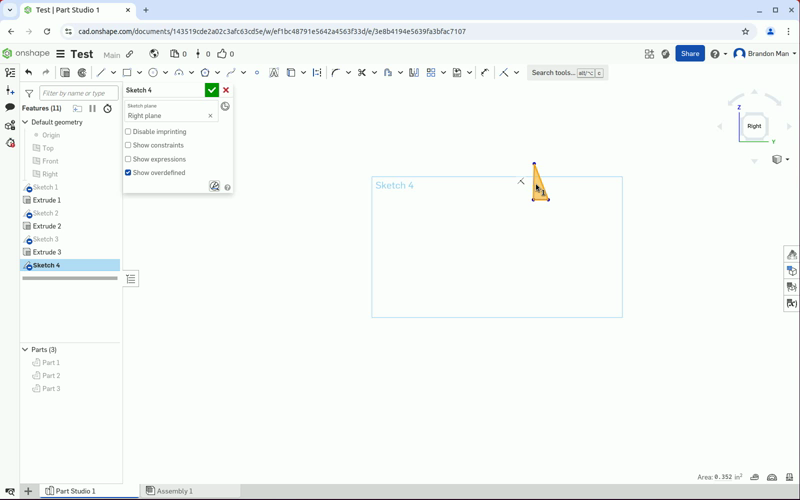
scroll(-6)
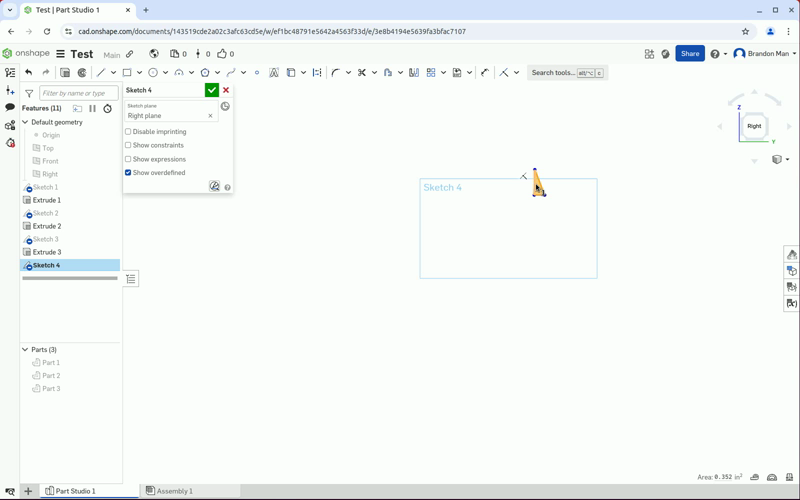
scroll(-6)
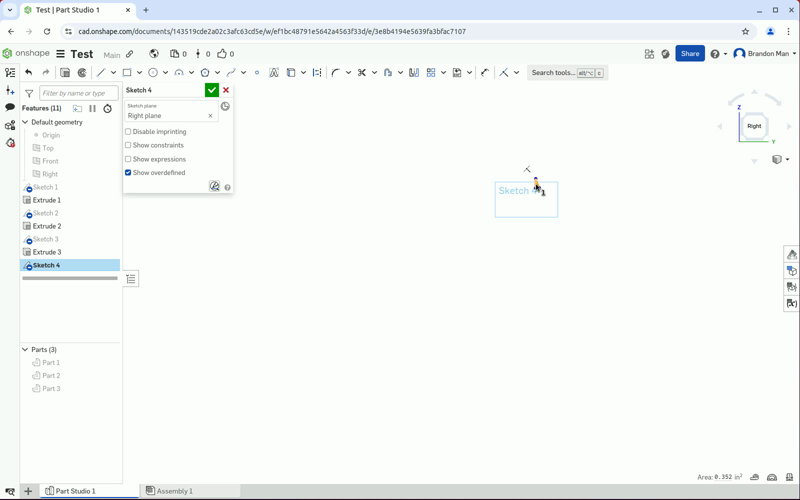
mouse_move(73, 352)
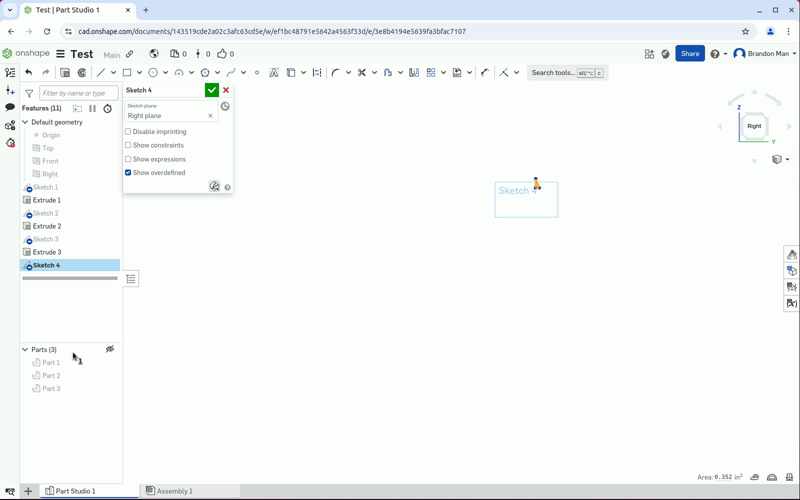
key(shift+y)
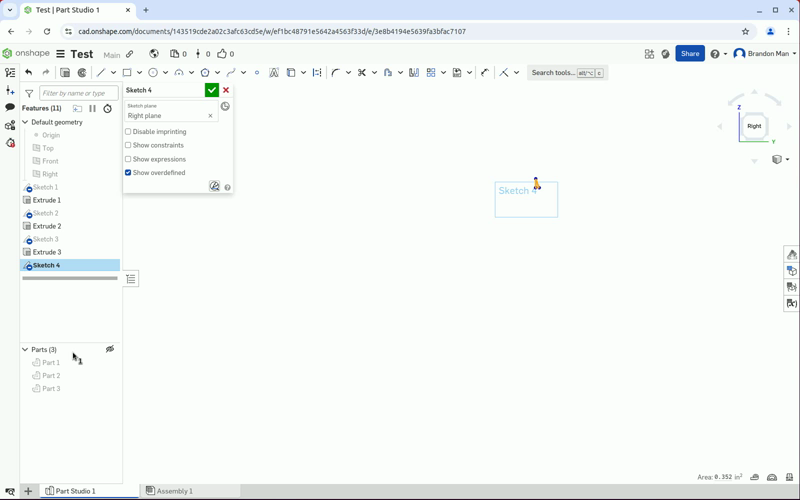
key(shift+e)
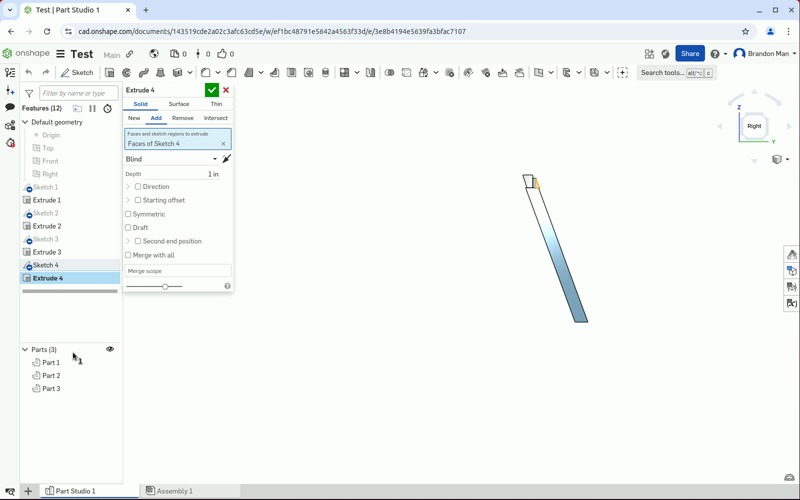
mouse_move(143, 106)
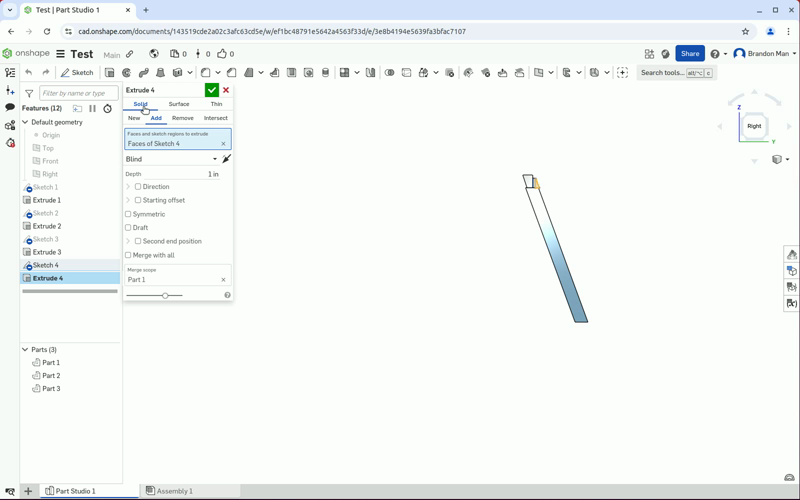
click(143, 106)
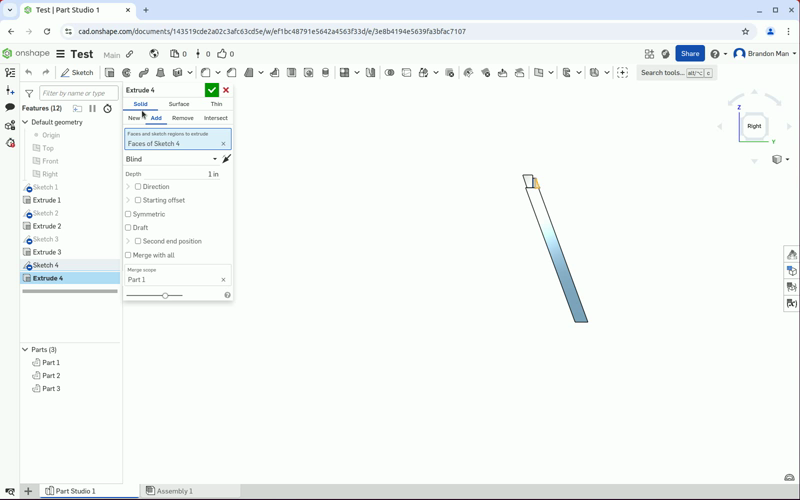
mouse_move(137, 120)
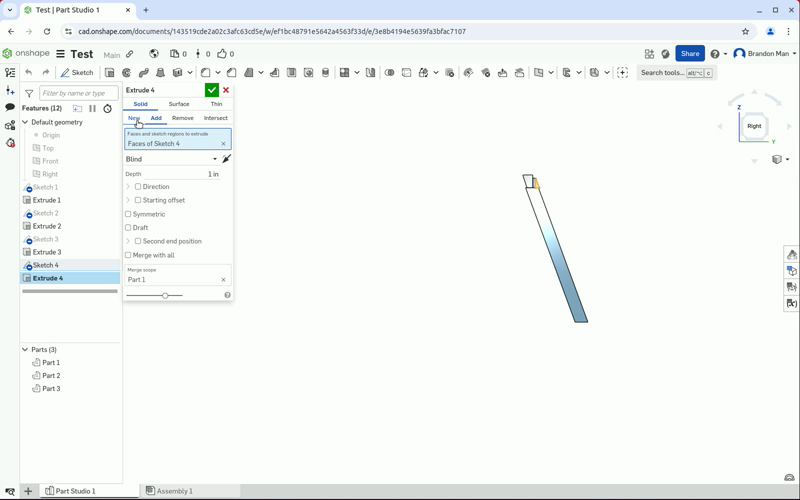
click(137, 120)
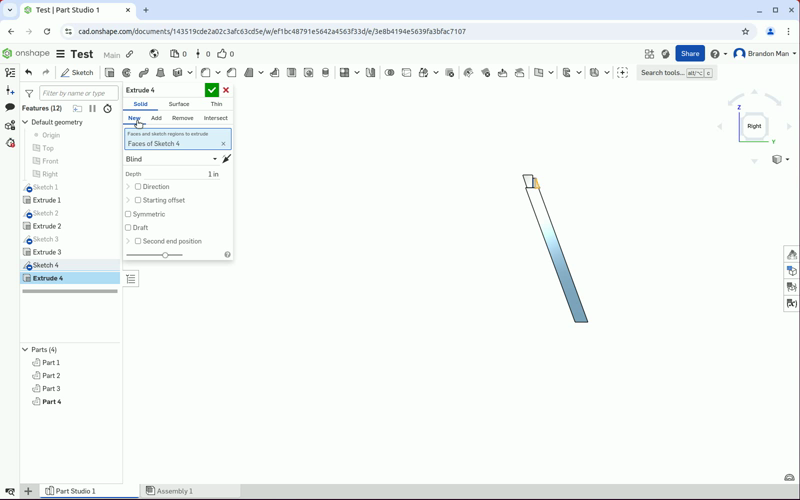
key(tab, 4)
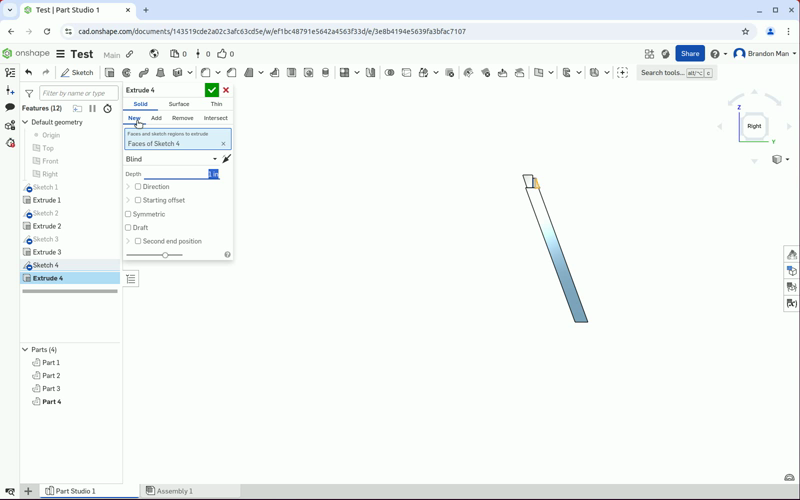
text(0.481)
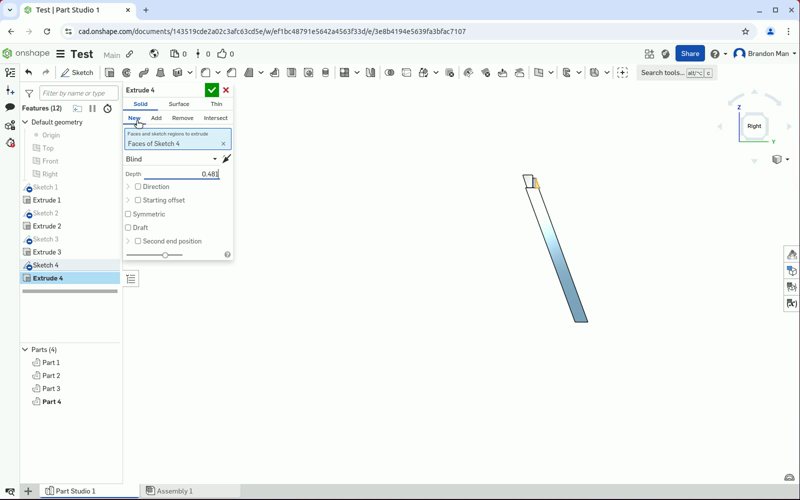
key(enter)
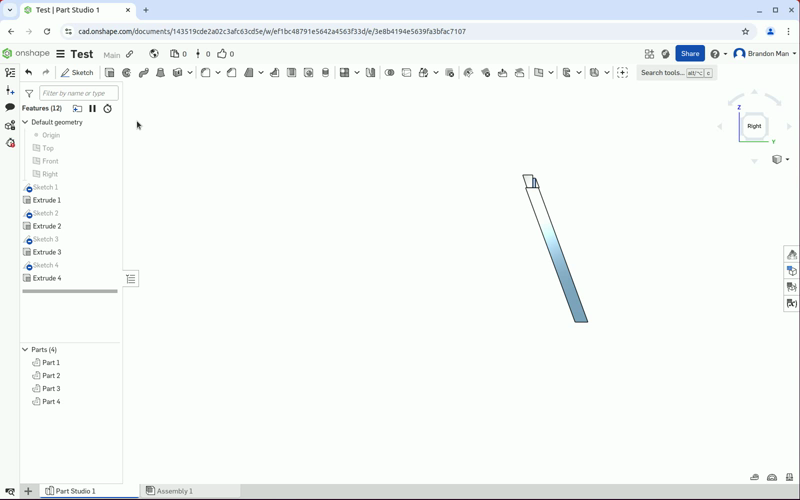
key(shift+h)
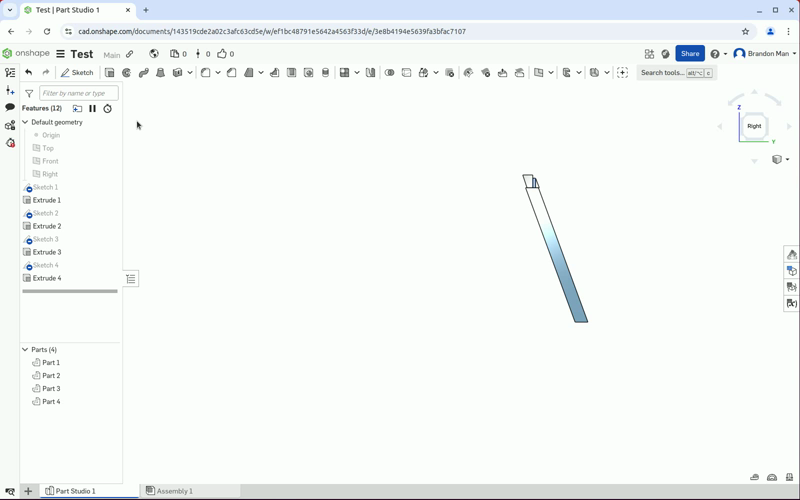
key(shift+h)
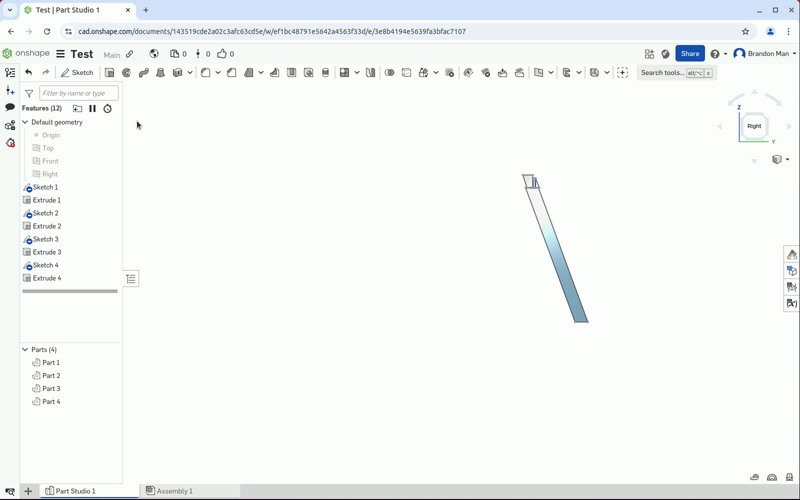
key(shift+7)
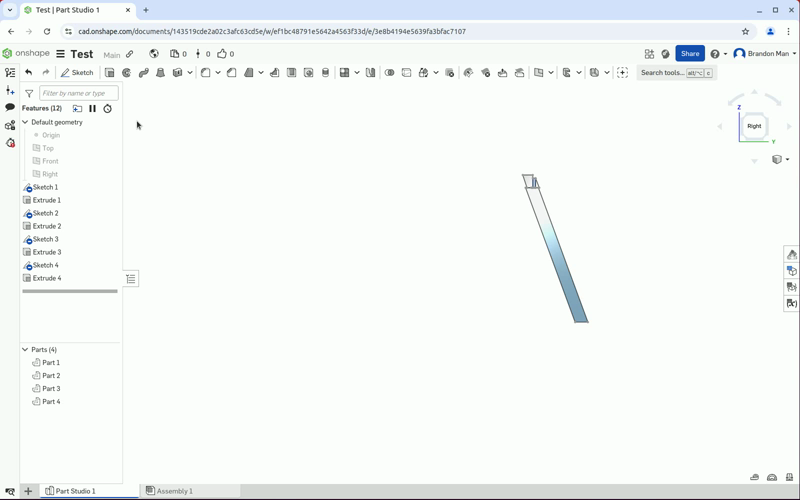
key(right, 2)
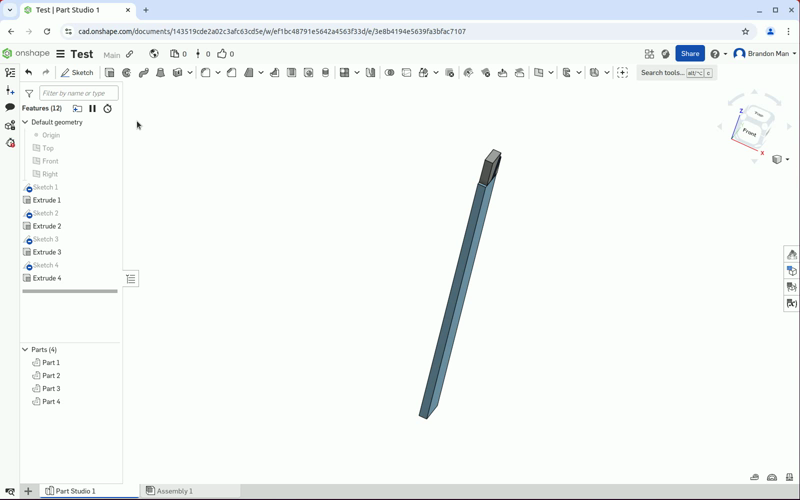
key(down, 2)
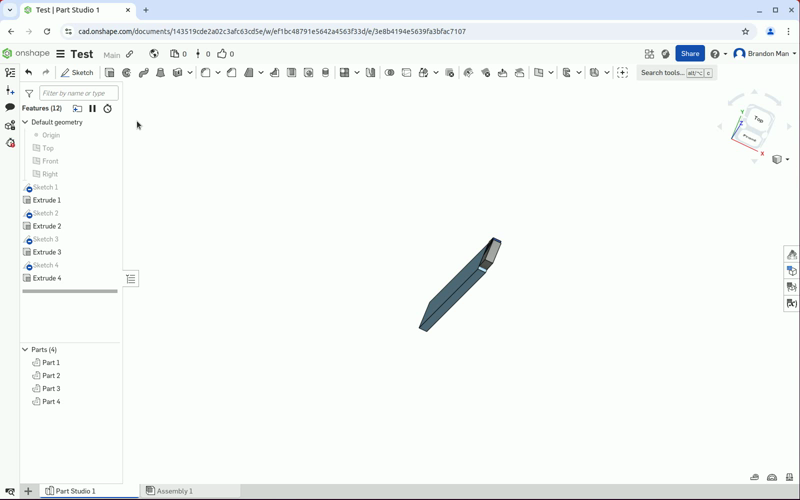
key(up, 2)
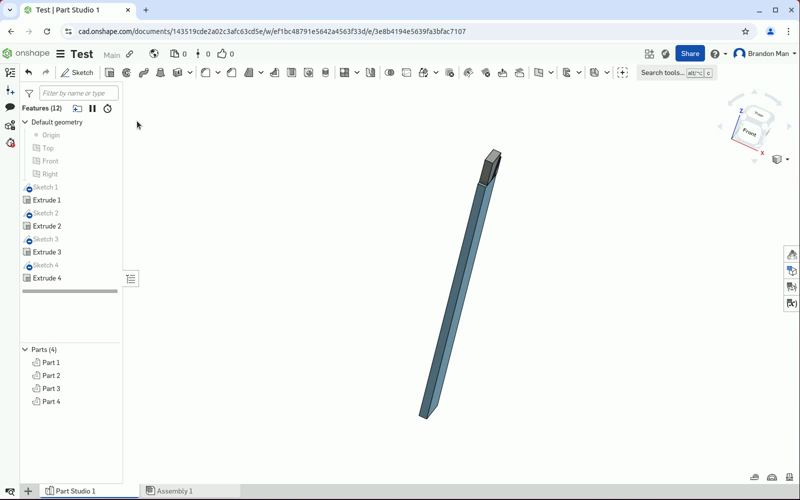
key(left, 2)
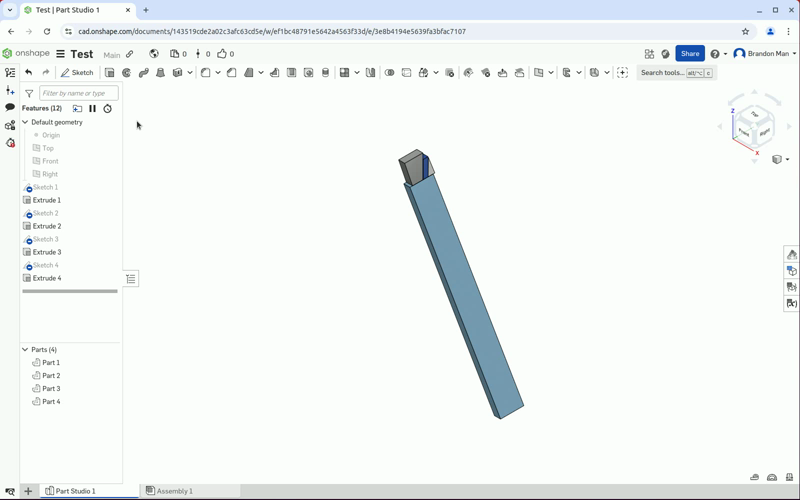
mouse_move(73, 189)
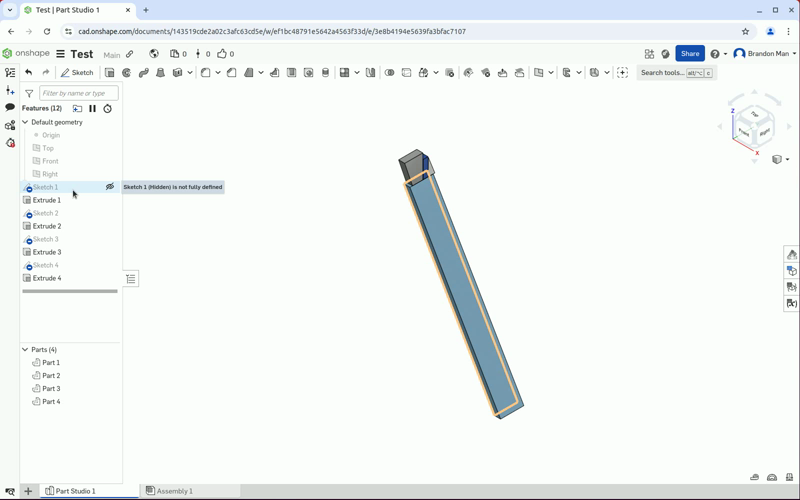
click(73, 189)